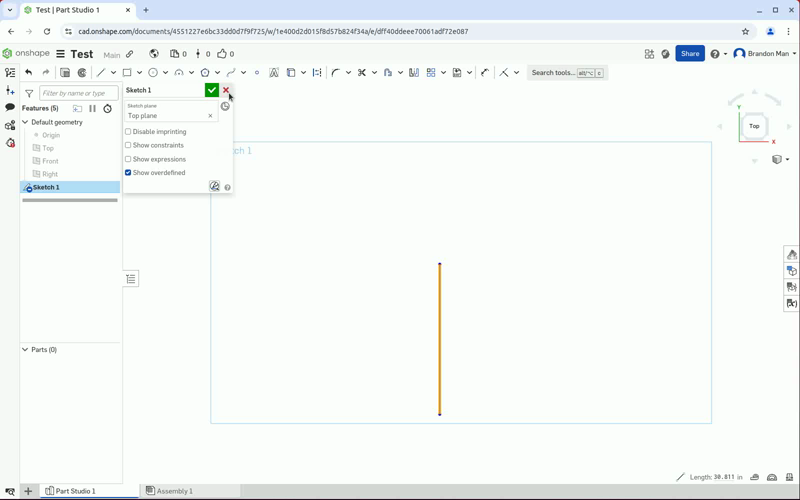
key(shift+h)
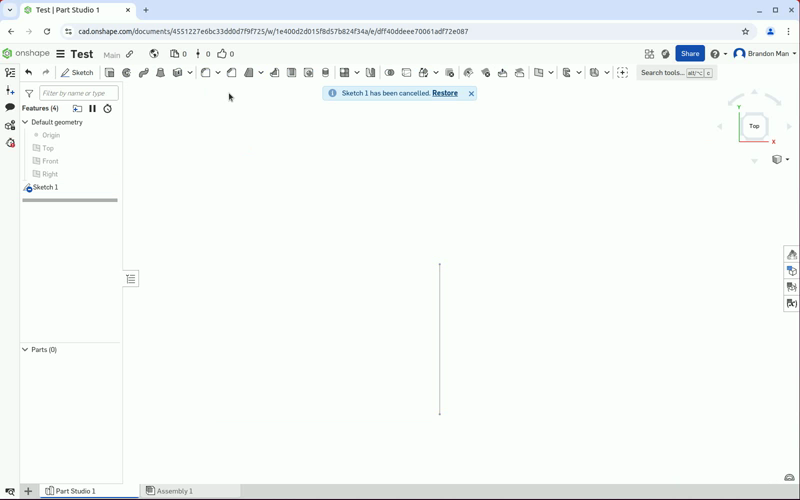
mouse_move(73, 352)
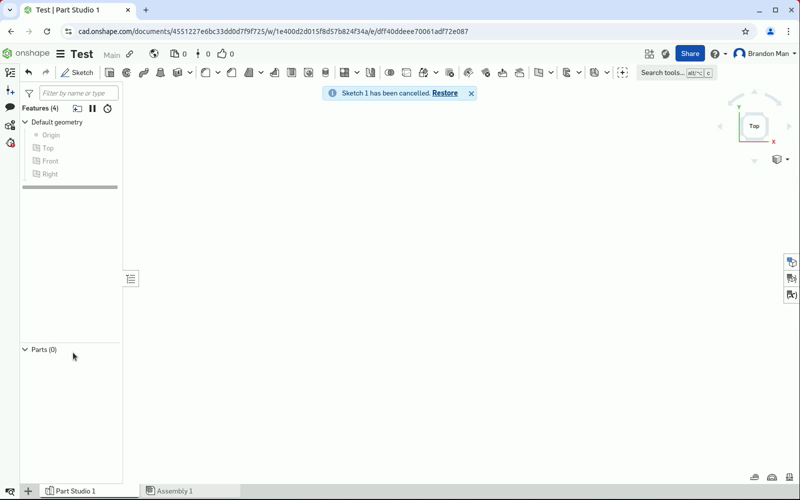
key(y)
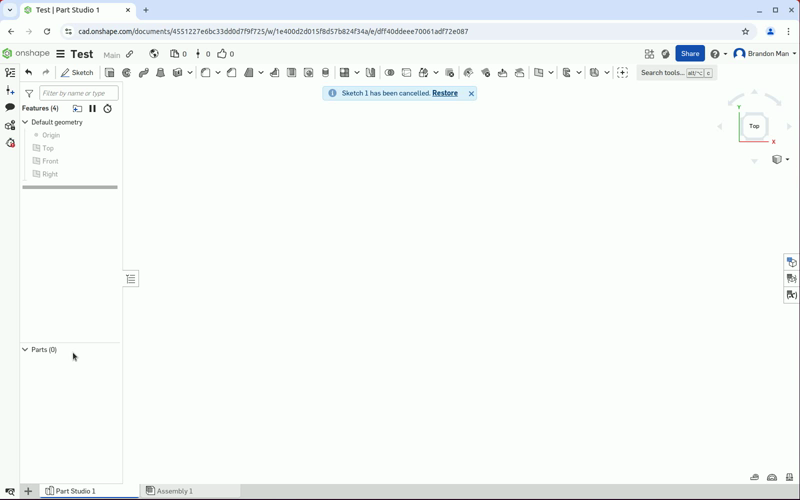
key(shift+p)
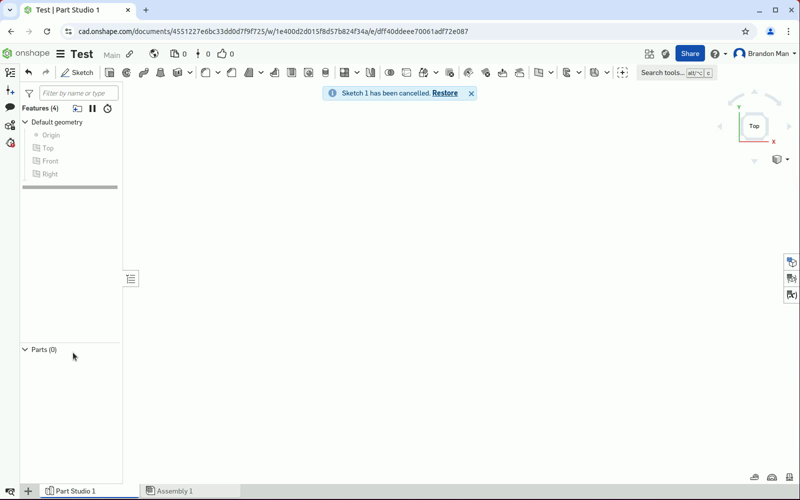
key(space)
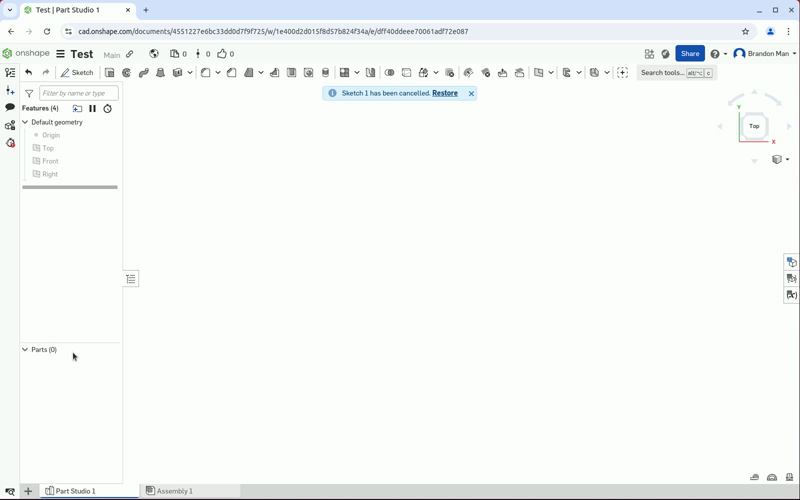
key_down(shift)
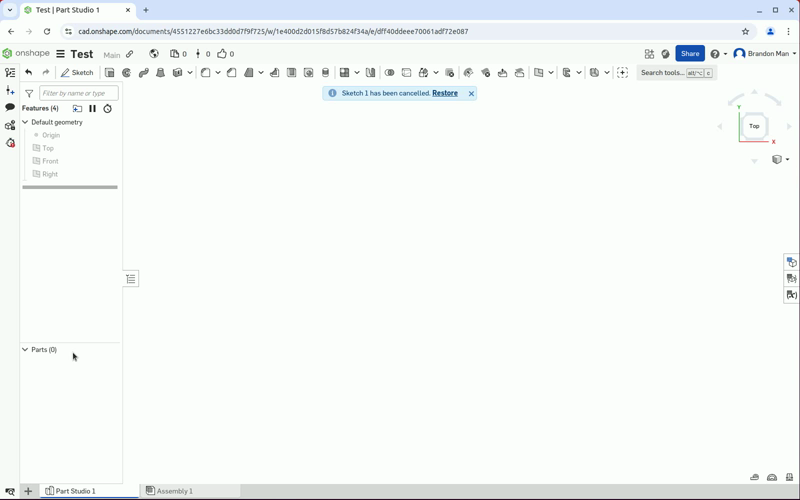
key(up)
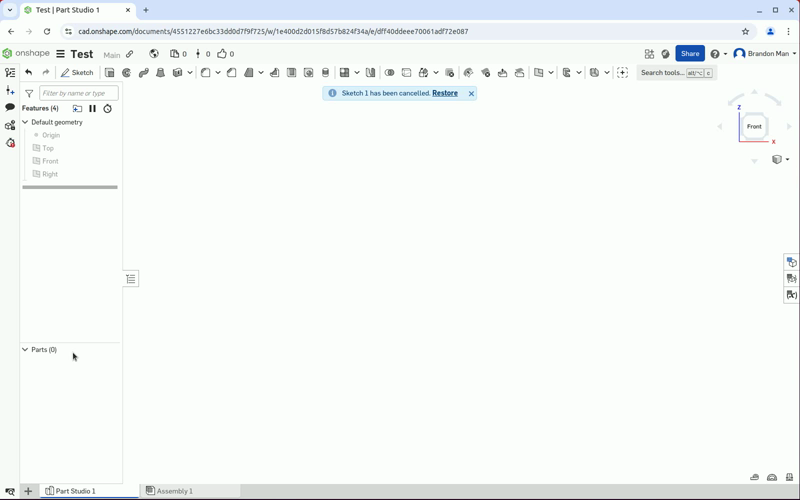
key_up(shift)
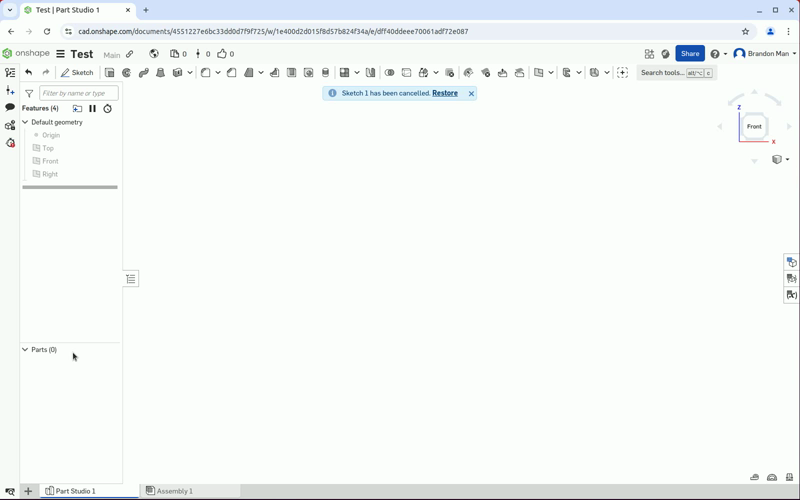
mouse_move(73, 352)
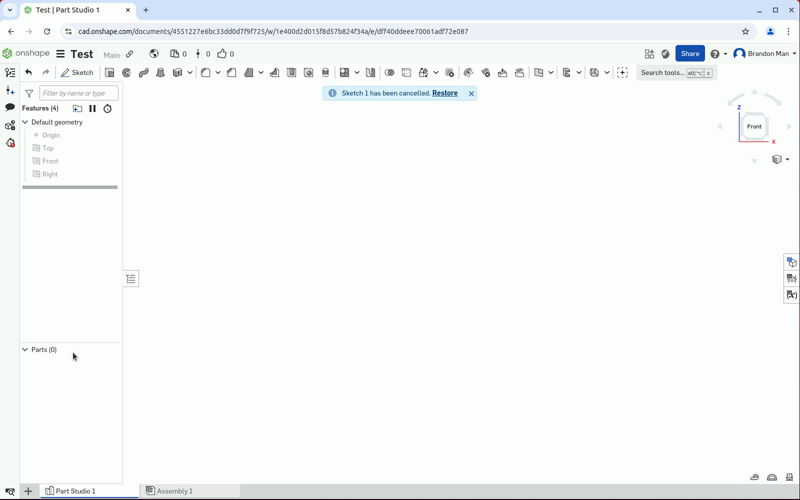
key(shift+y)
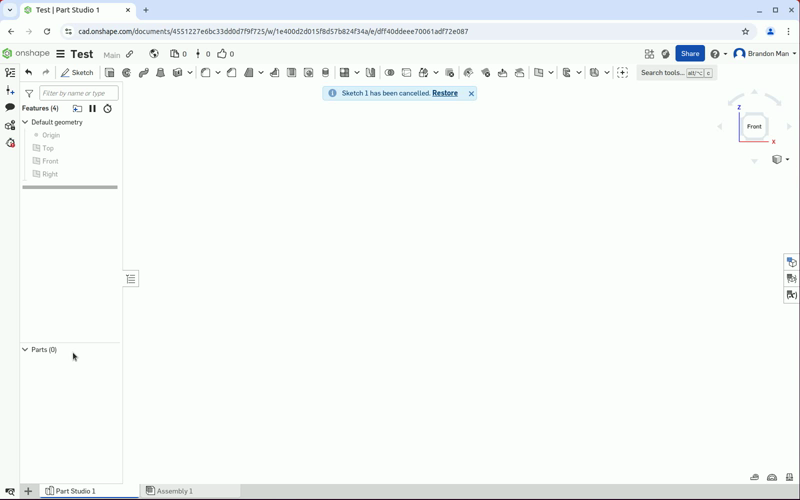
key(shift+s)
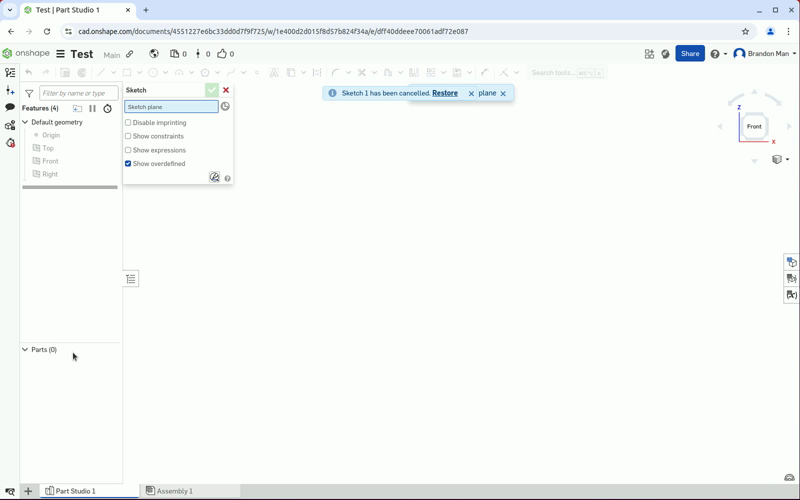
mouse_move(73, 163)
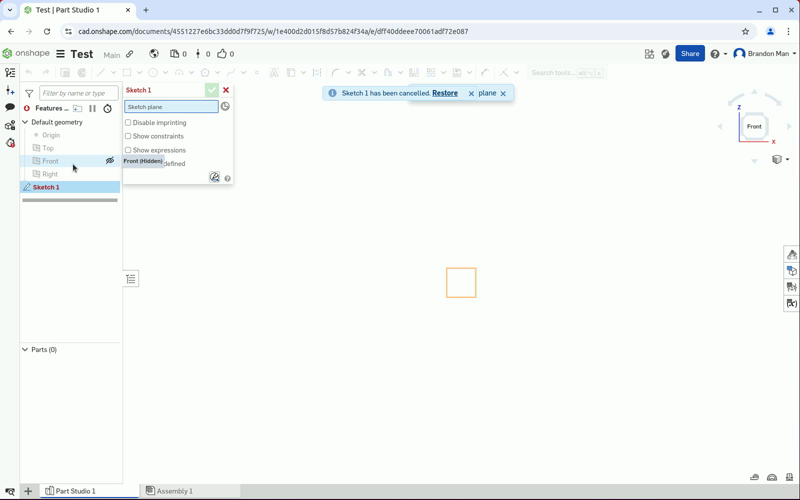
click(73, 163)
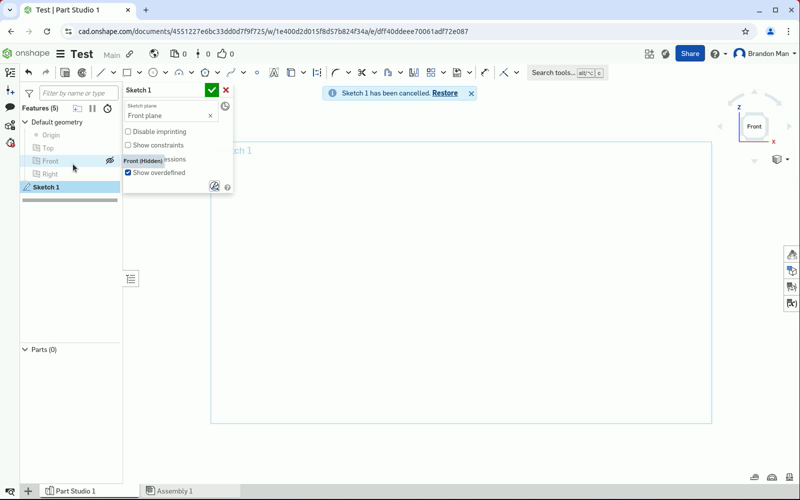
mouse_move(73, 352)
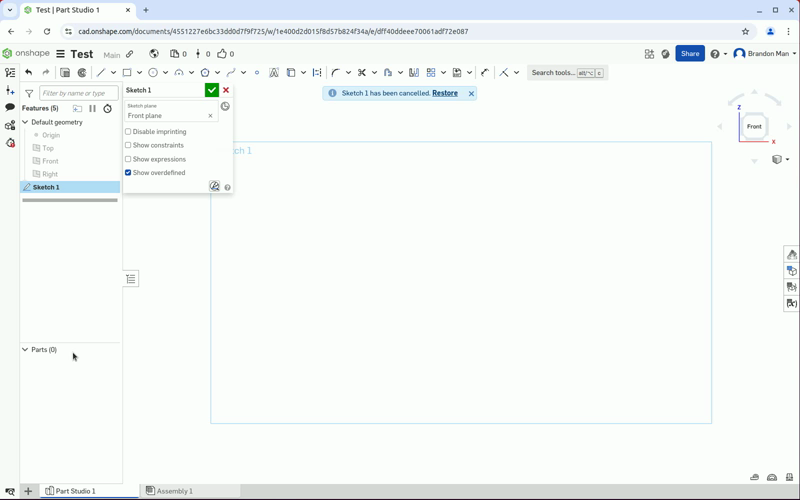
key(y)
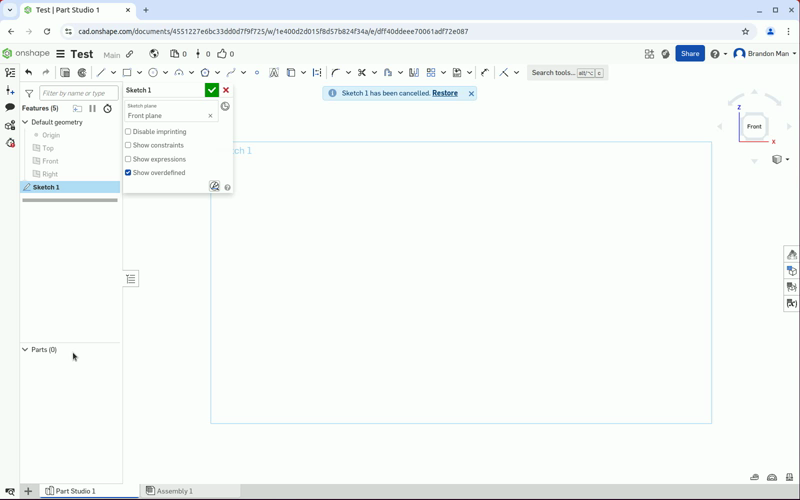
key(l)
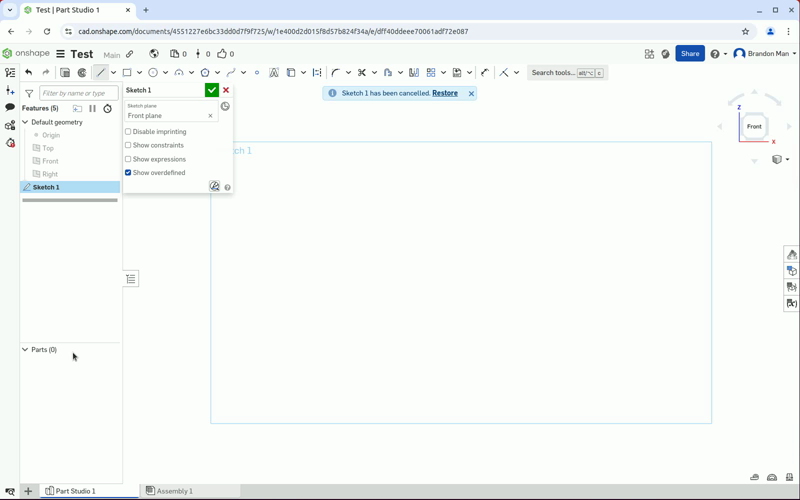
key_down(shift)
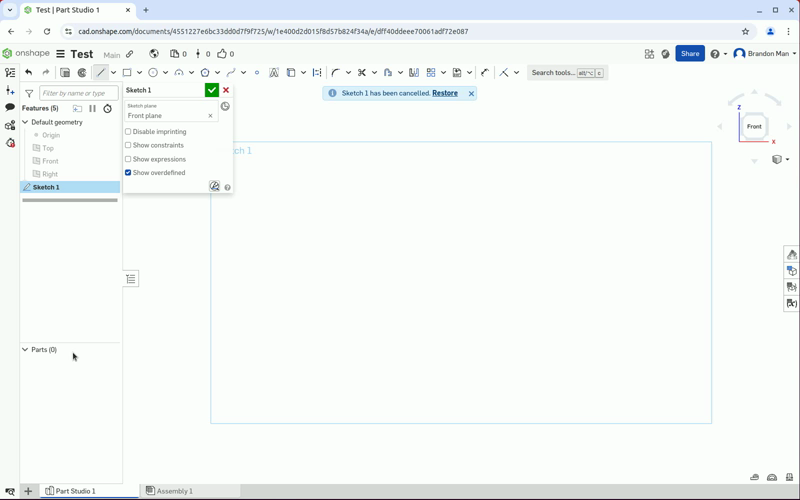
mouse_move(348, 348)
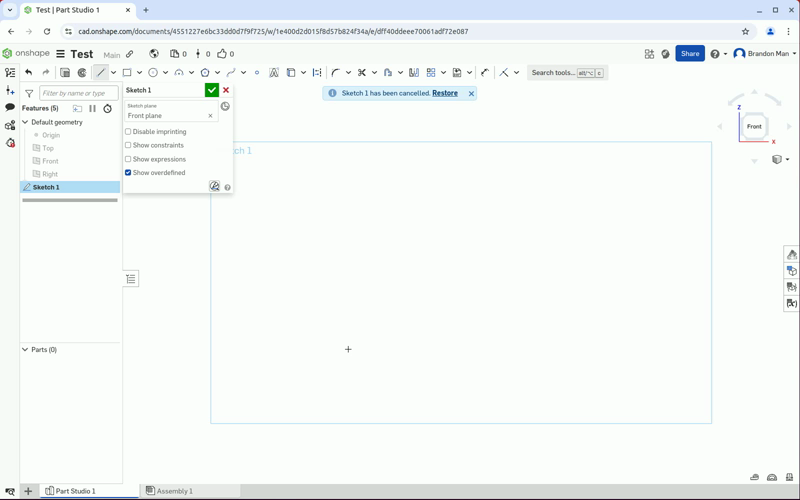
click(348, 348)
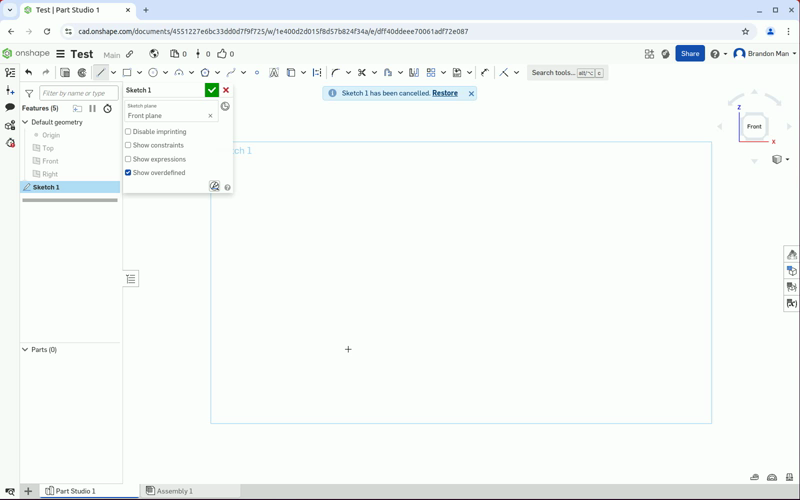
key_up(shift)
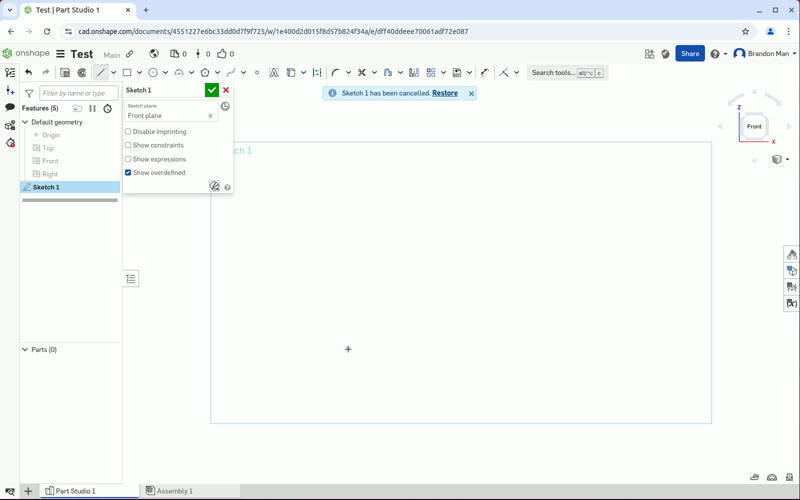
key_down(shift)
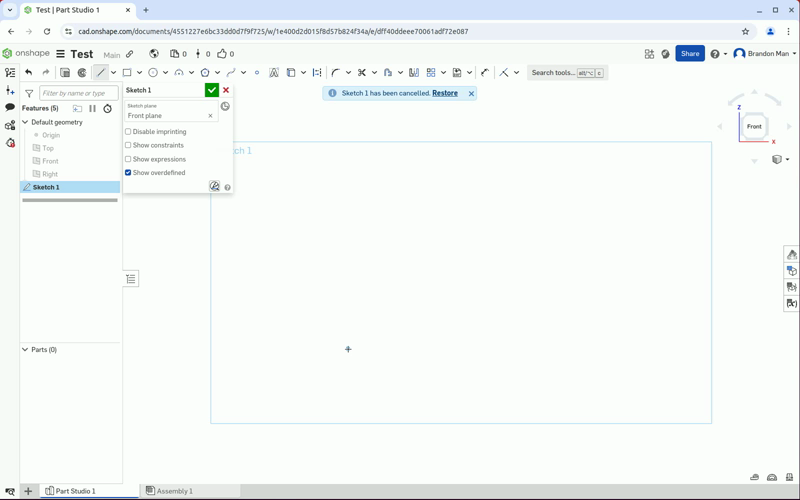
mouse_move(568, 348)
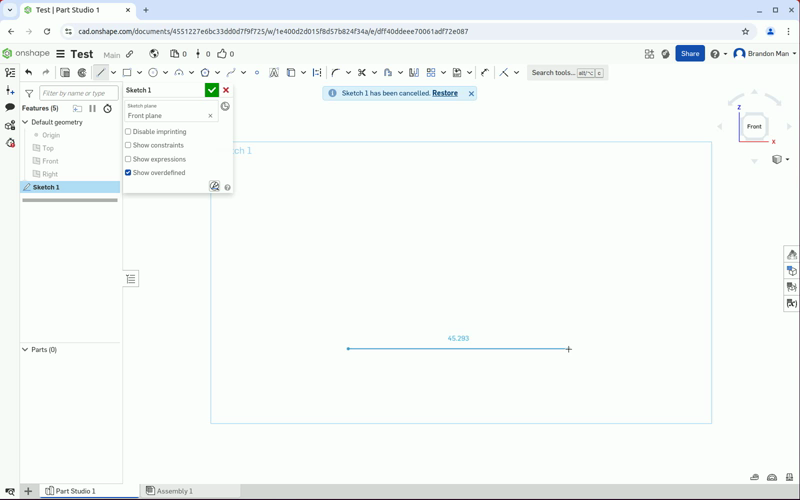
click(568, 348)
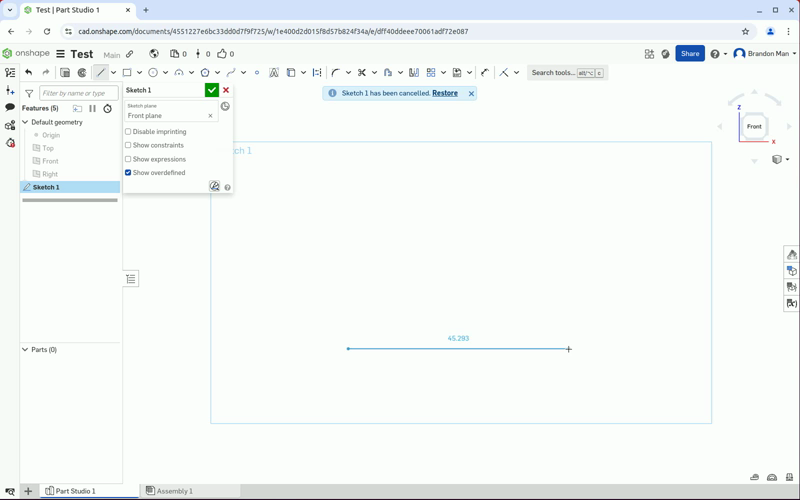
key_up(shift)
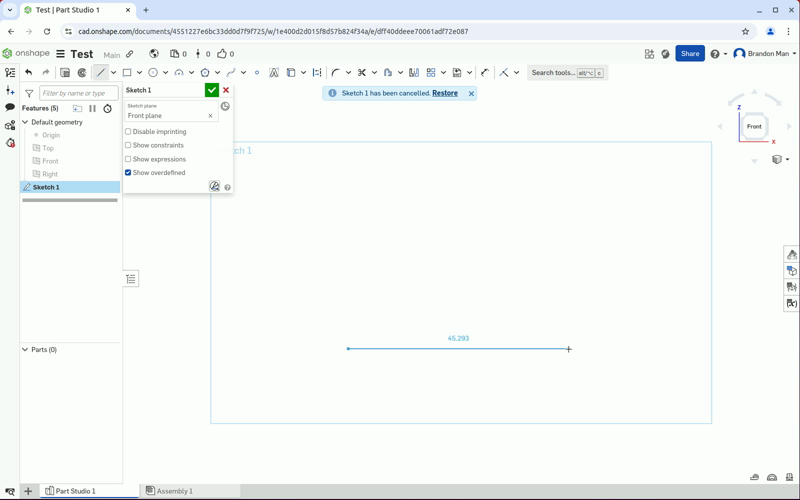
key_down(shift)
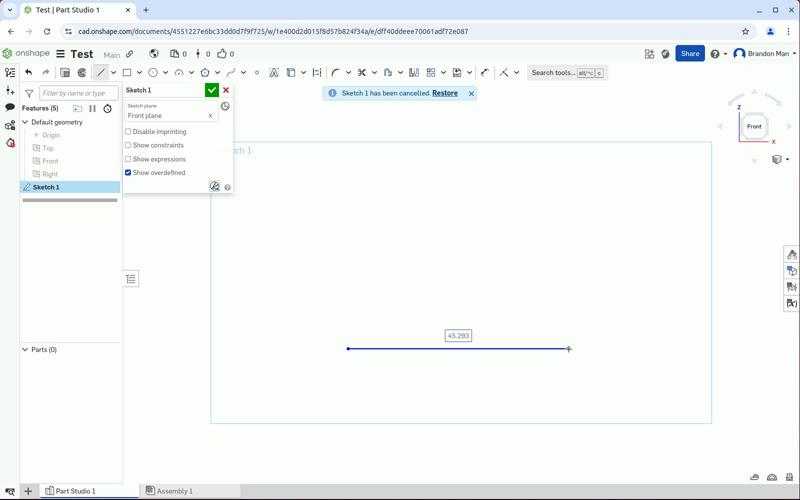
mouse_move(568, 218)
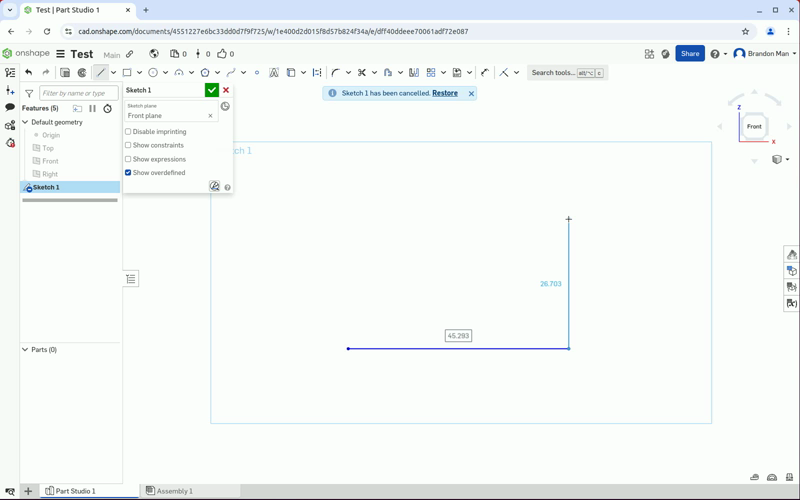
click(568, 218)
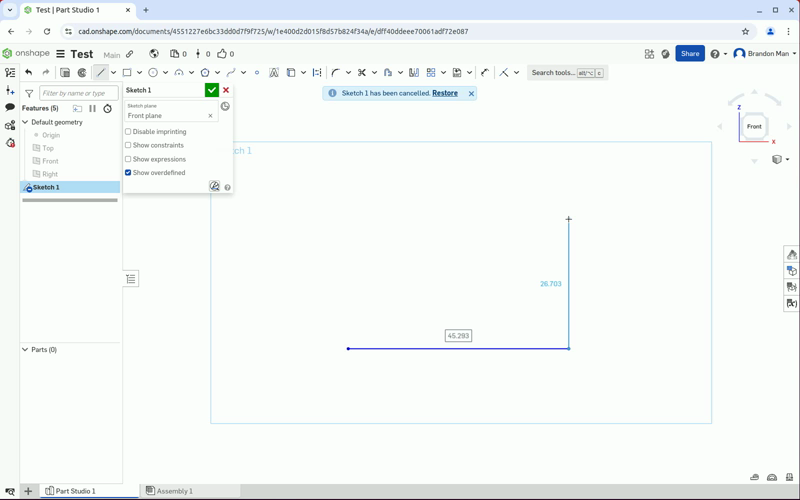
key_up(shift)
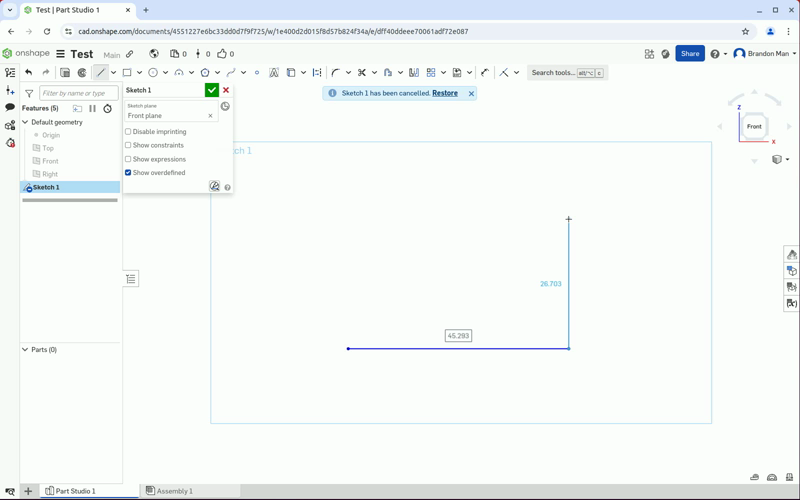
key_down(shift)
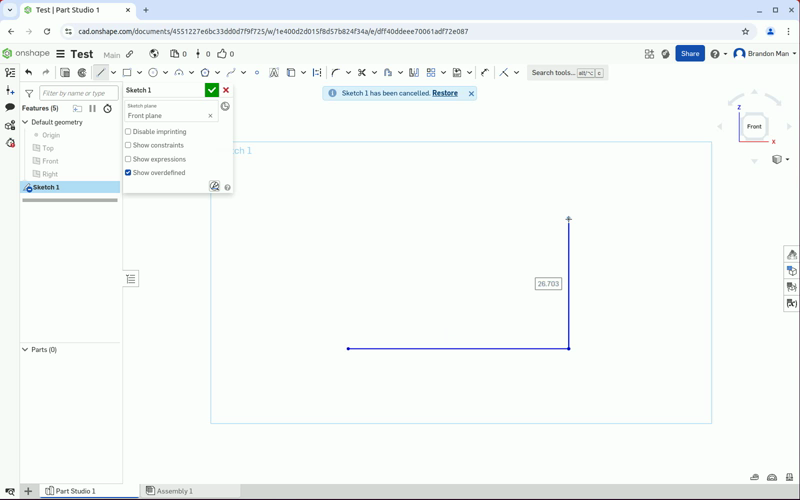
mouse_move(348, 218)
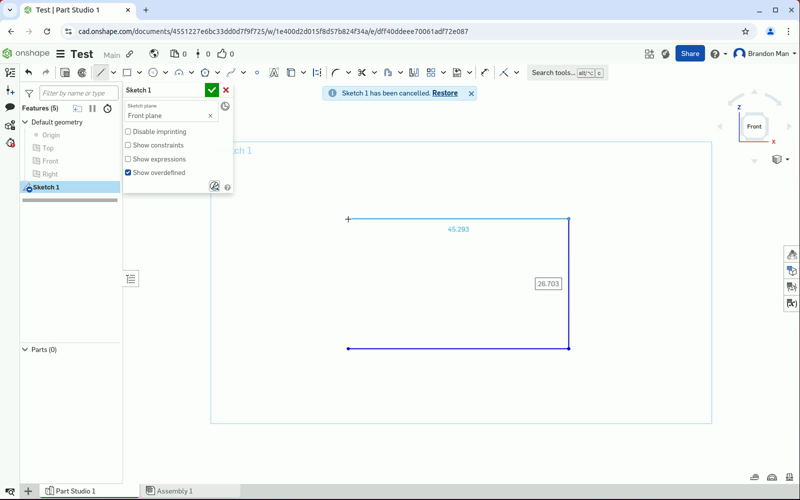
click(348, 218)
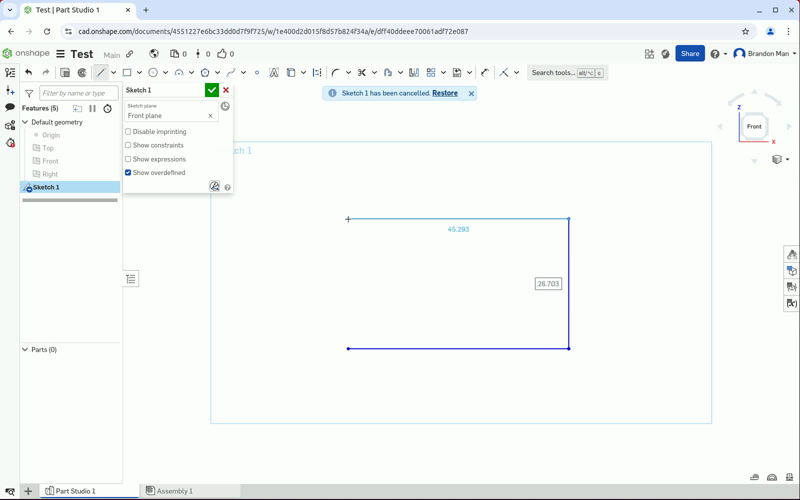
key_up(shift)
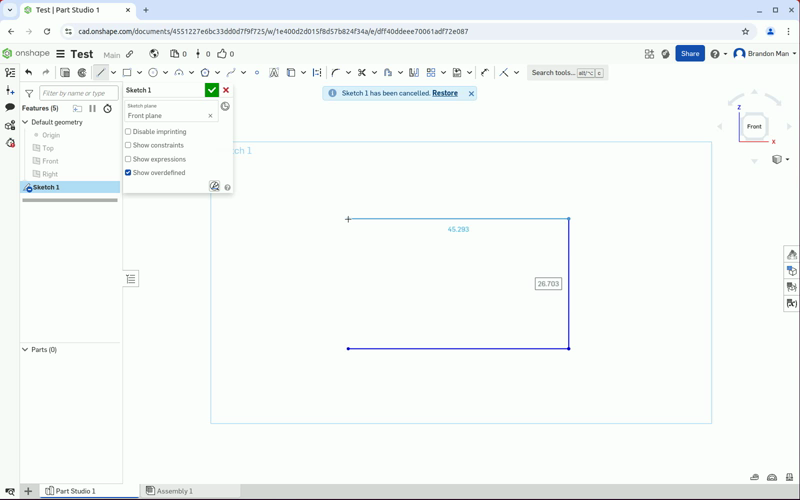
key_down(shift)
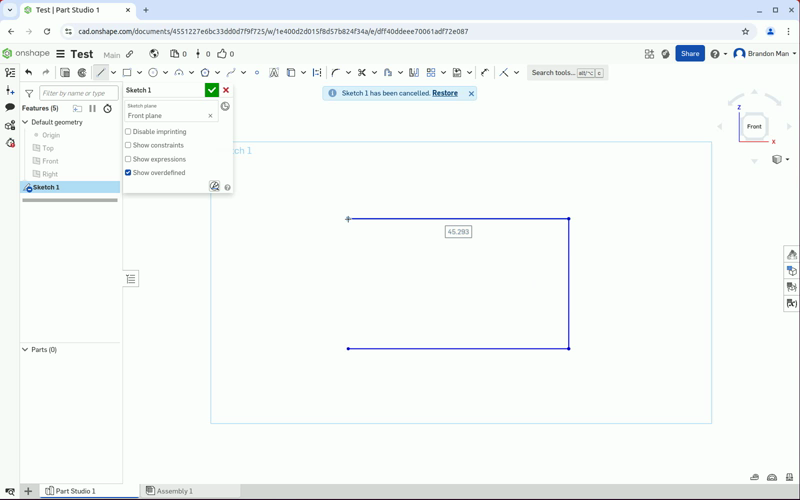
mouse_move(348, 348)
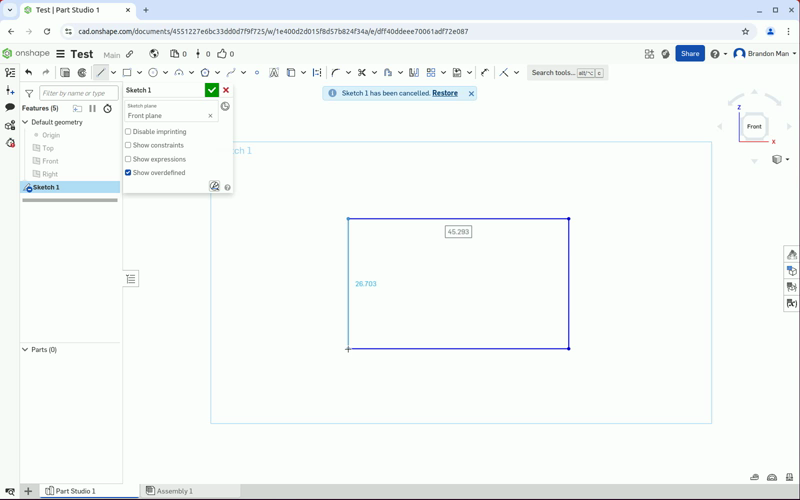
key_up(shift)
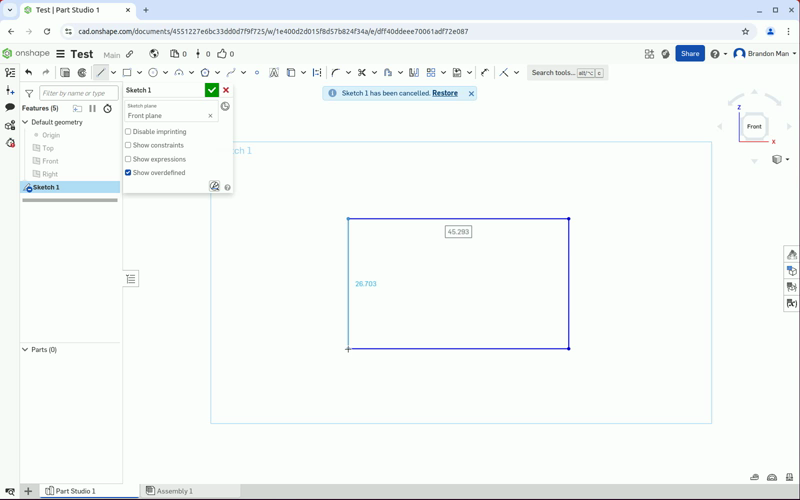
click(348, 348)
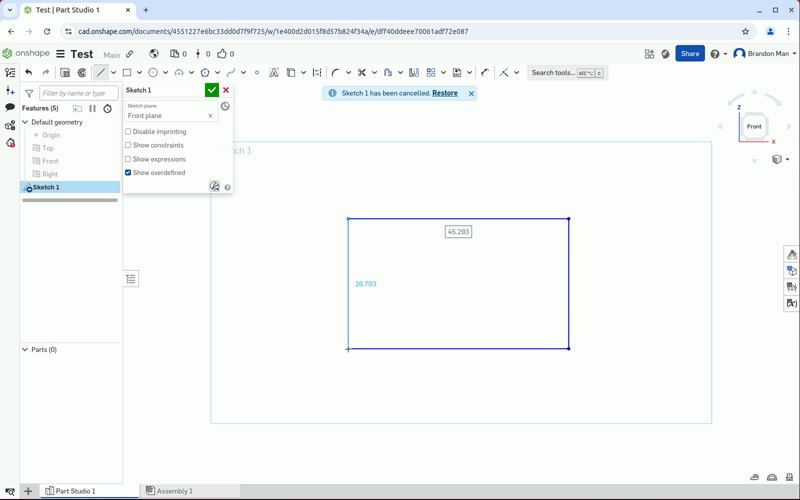
key(esc)
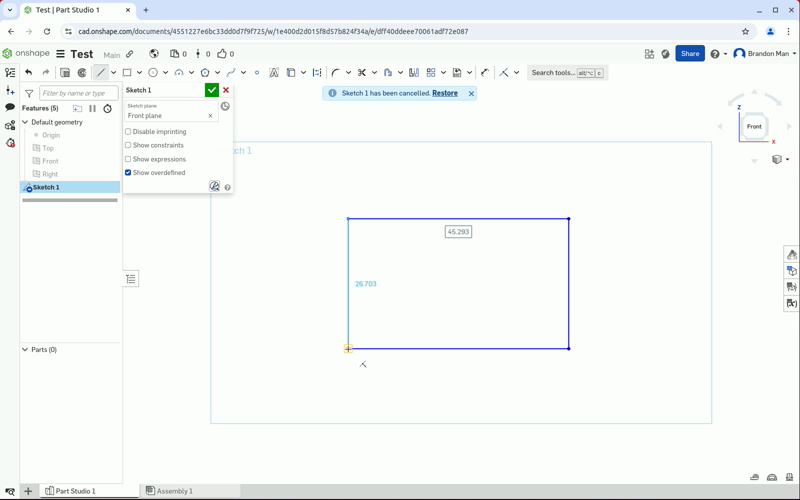
key(a)
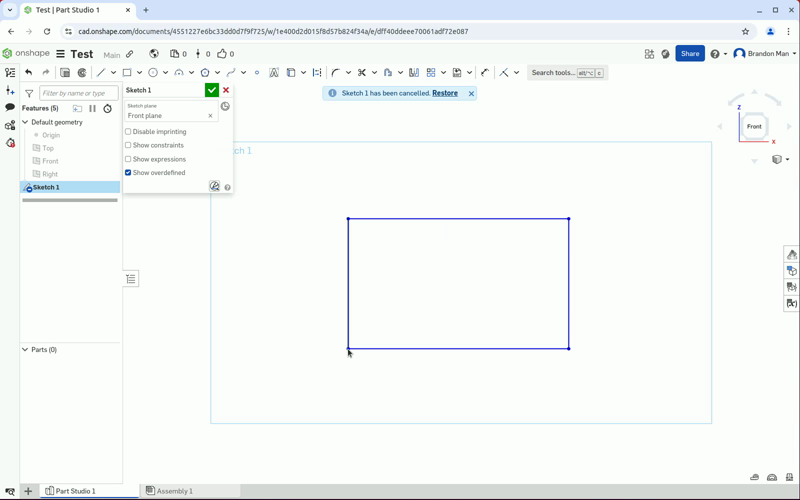
key_down(shift)
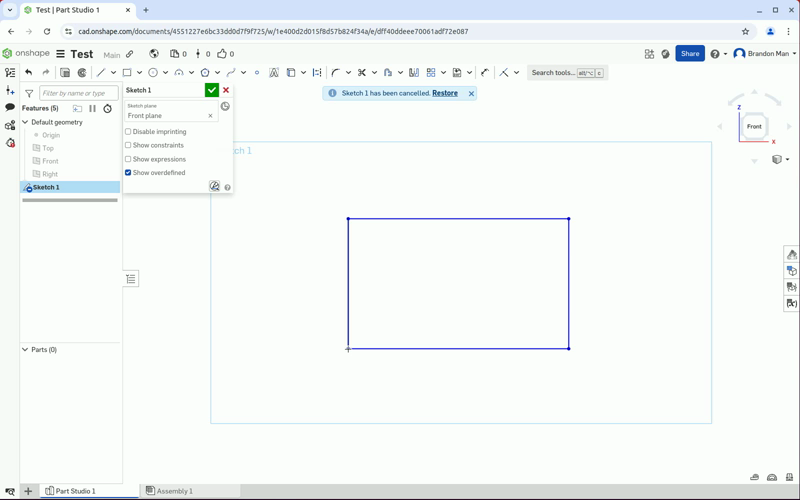
mouse_move(408, 302)
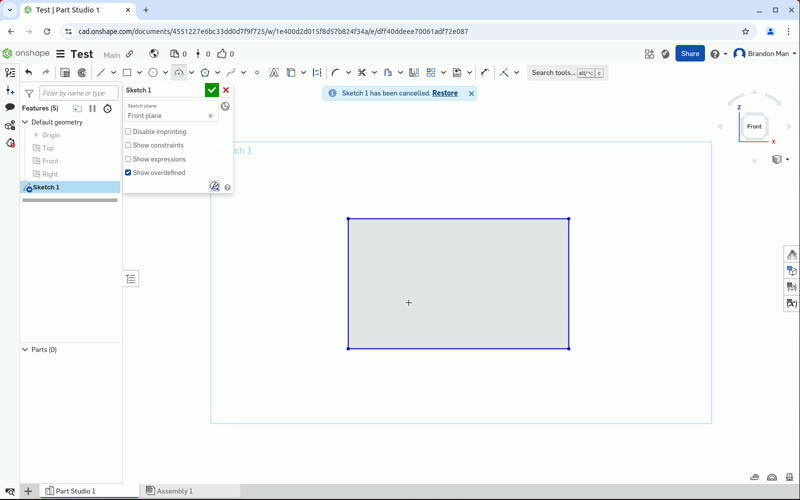
click(408, 302)
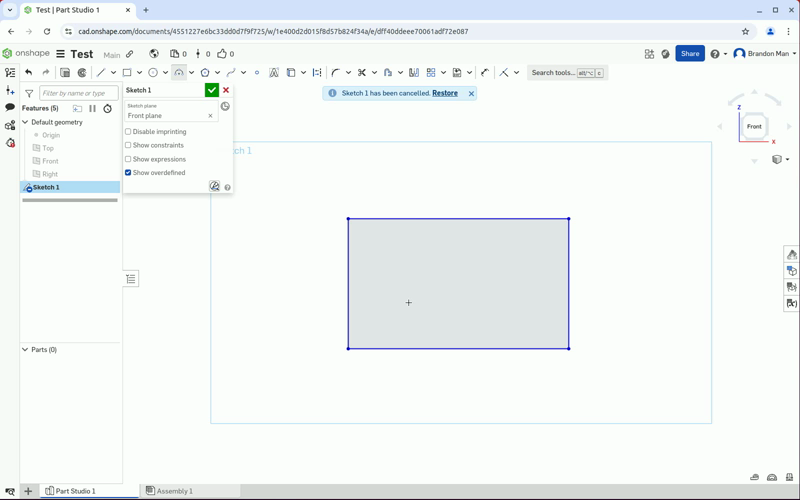
key_up(shift)
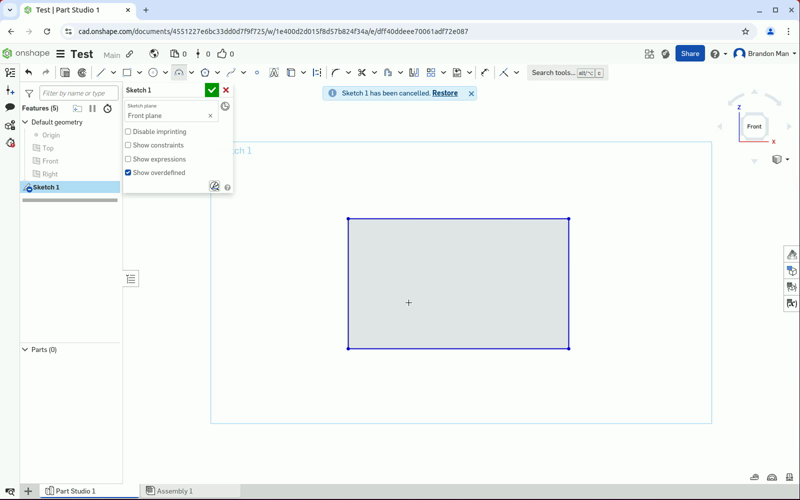
key_down(shift)
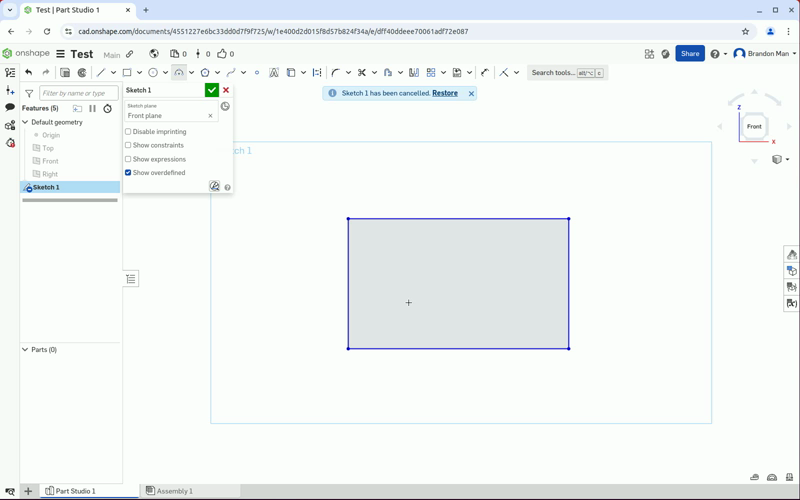
mouse_move(408, 255)
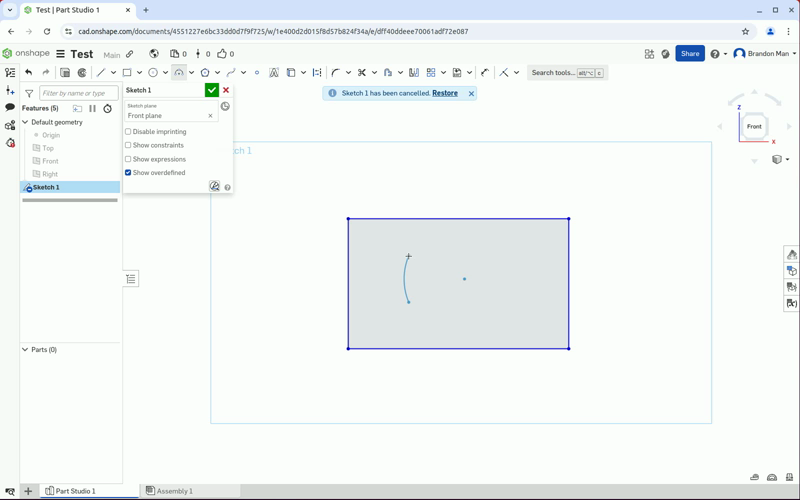
click(408, 255)
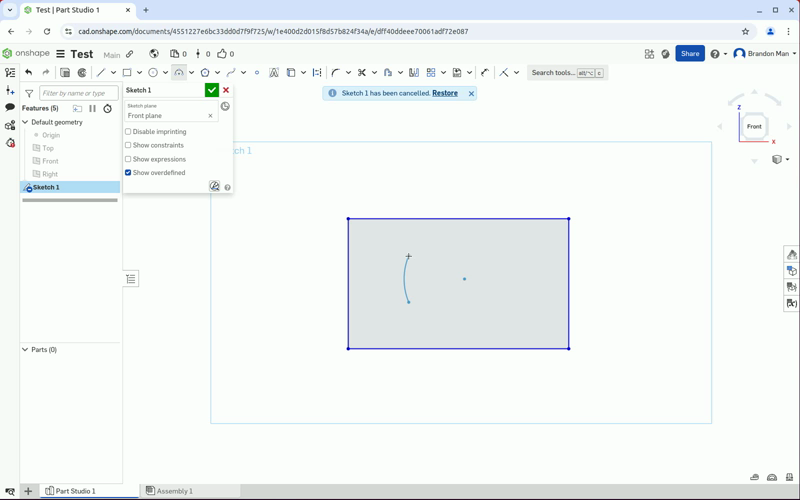
mouse_move(351, 279)
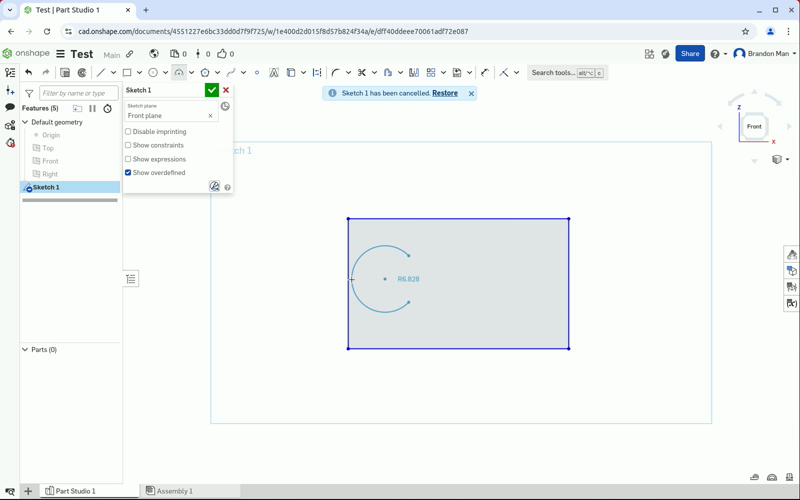
click(351, 279)
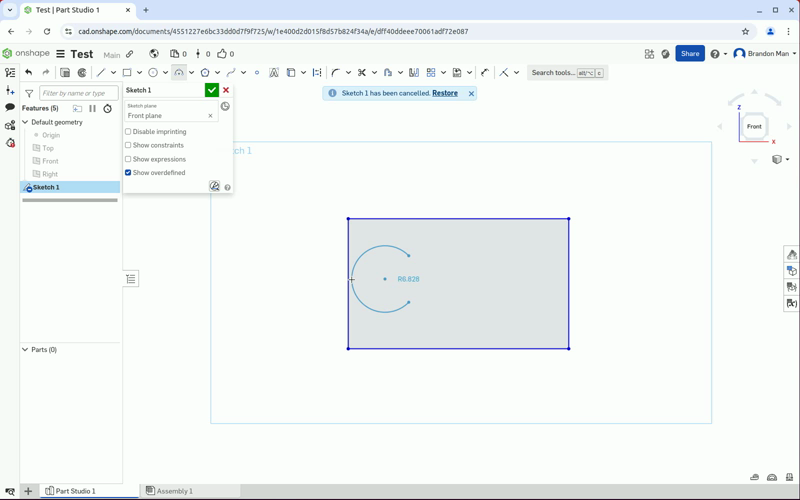
key_up(shift)
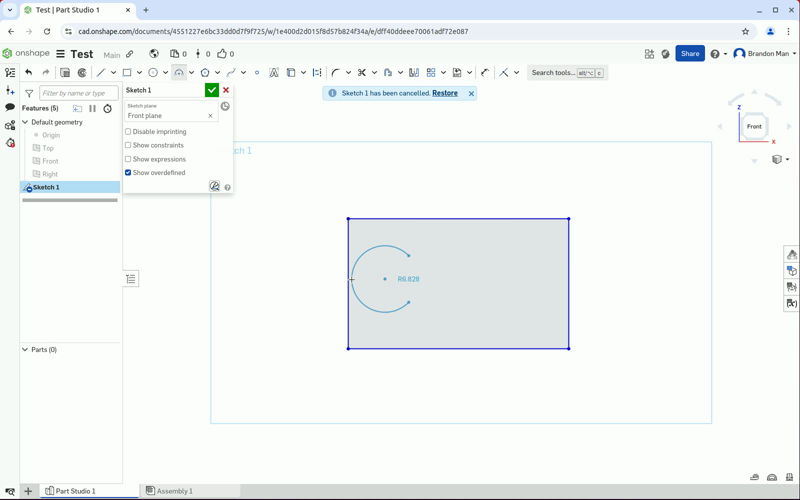
mouse_move(408, 255)
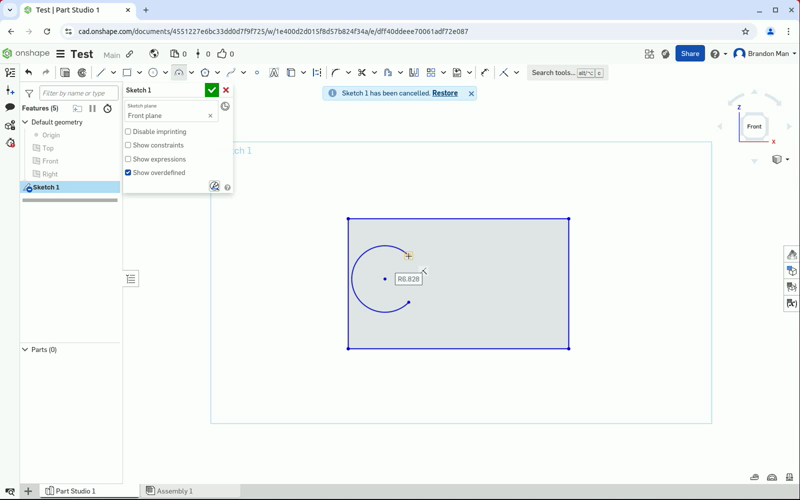
click(408, 255)
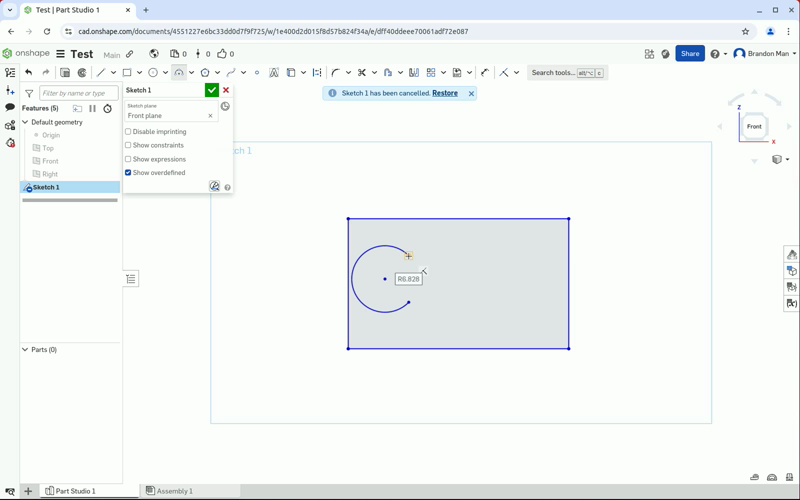
key_down(shift)
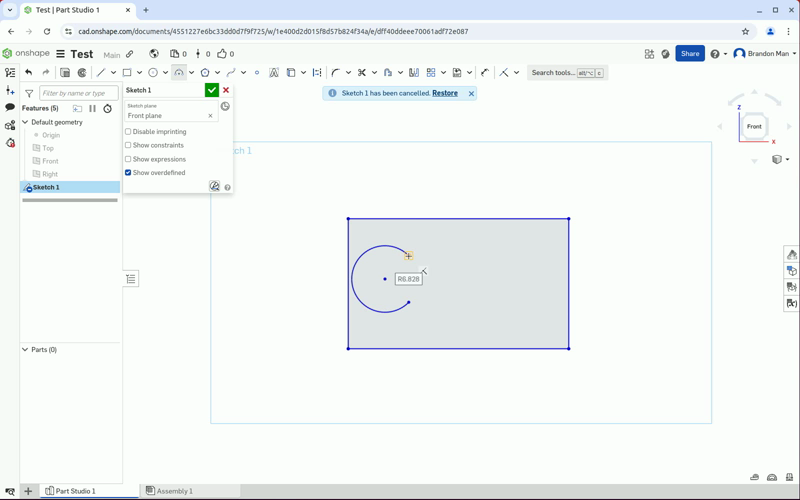
mouse_move(457, 253)
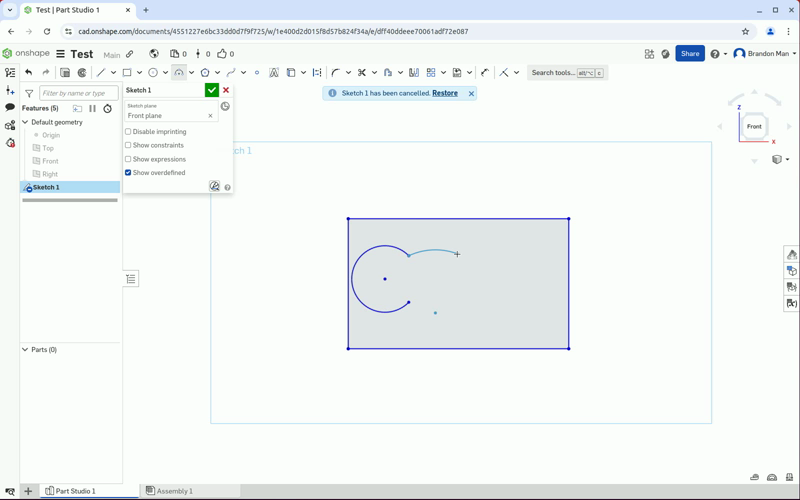
click(457, 253)
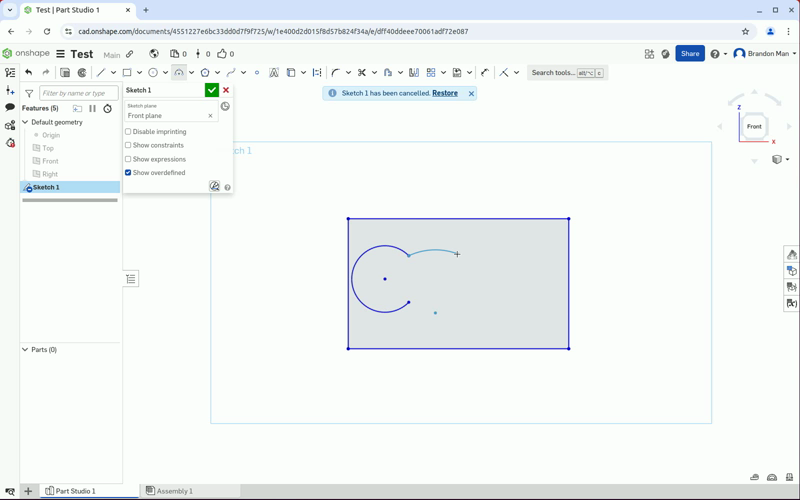
mouse_move(432, 244)
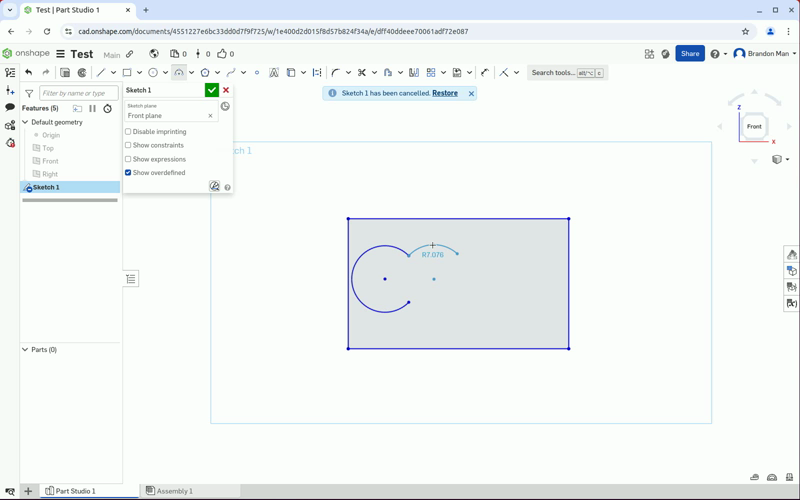
click(432, 244)
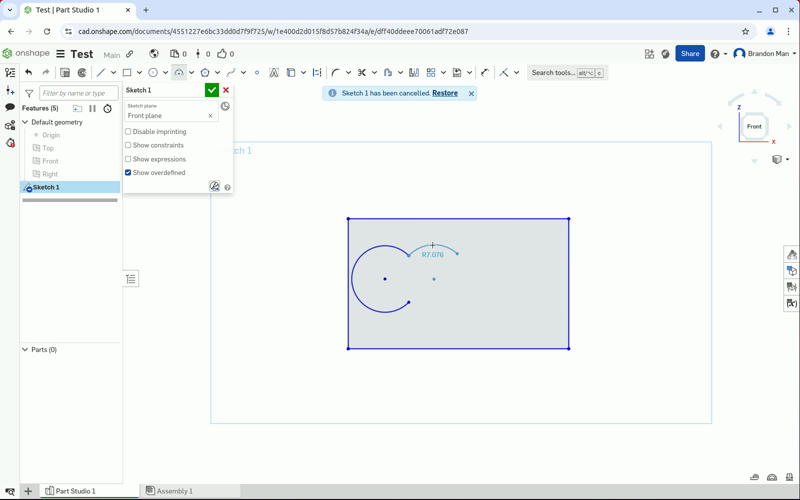
key_up(shift)
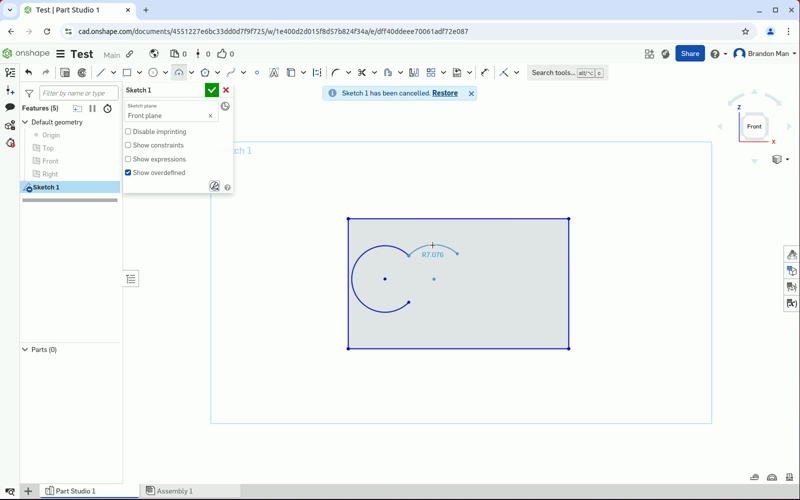
mouse_move(457, 253)
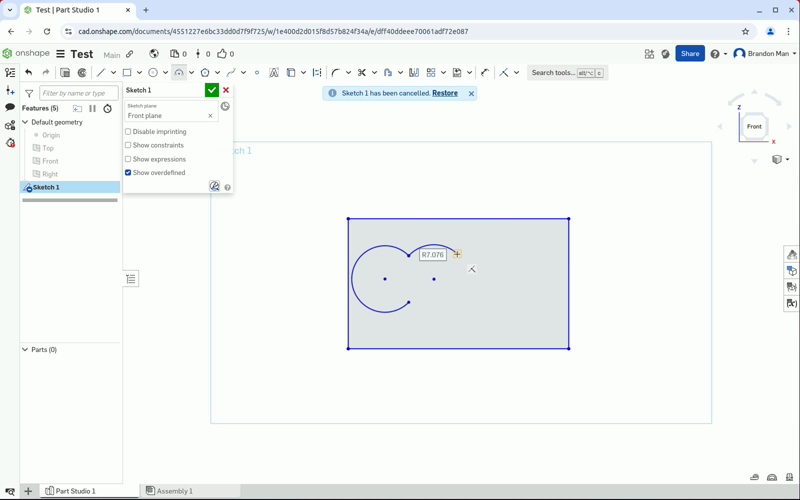
click(457, 253)
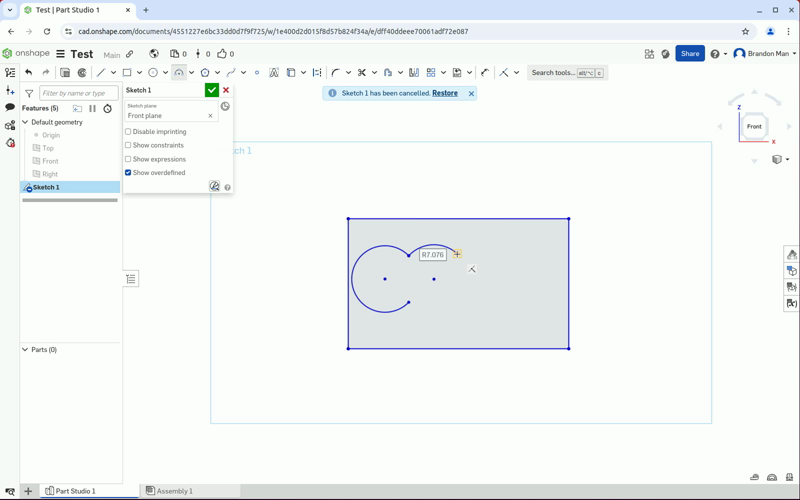
key_down(shift)
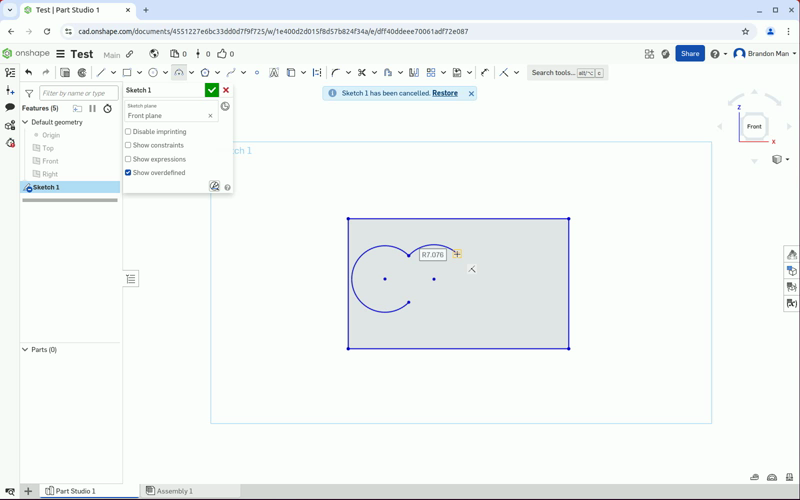
mouse_move(506, 255)
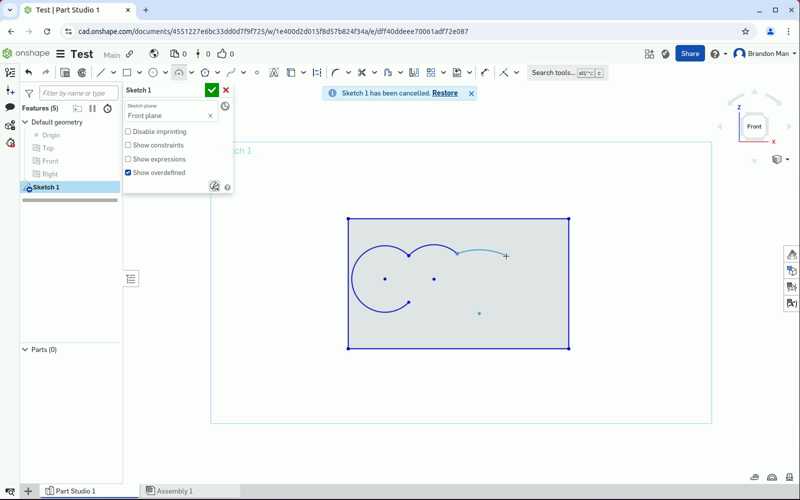
click(506, 255)
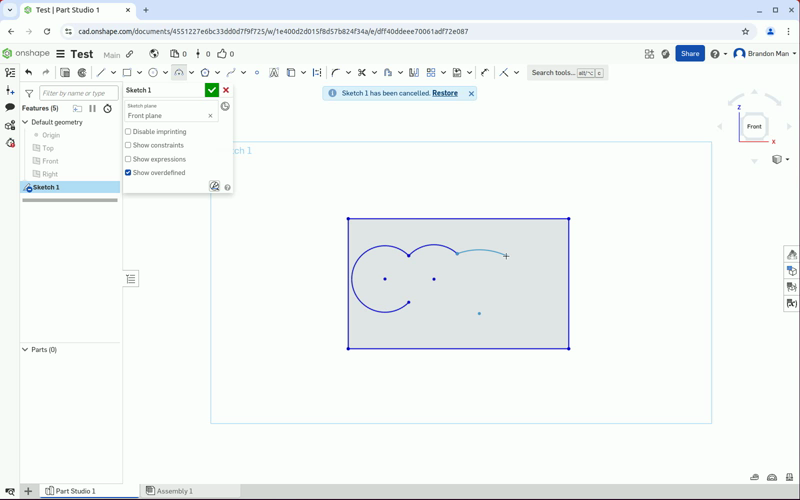
mouse_move(482, 244)
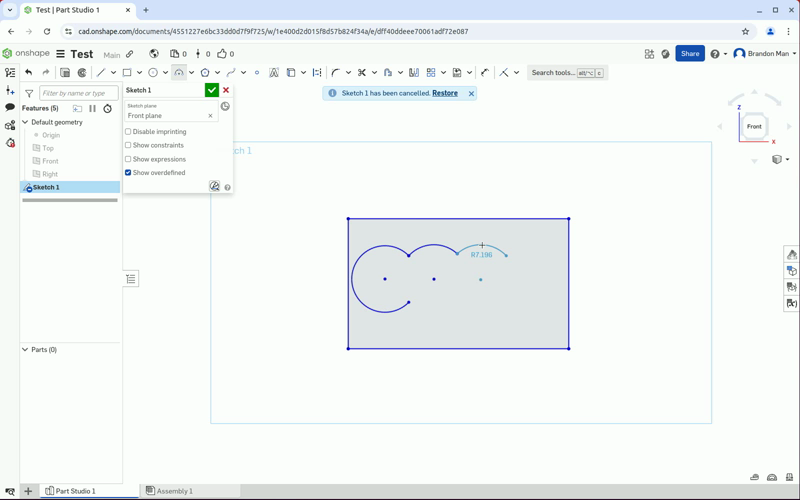
click(482, 244)
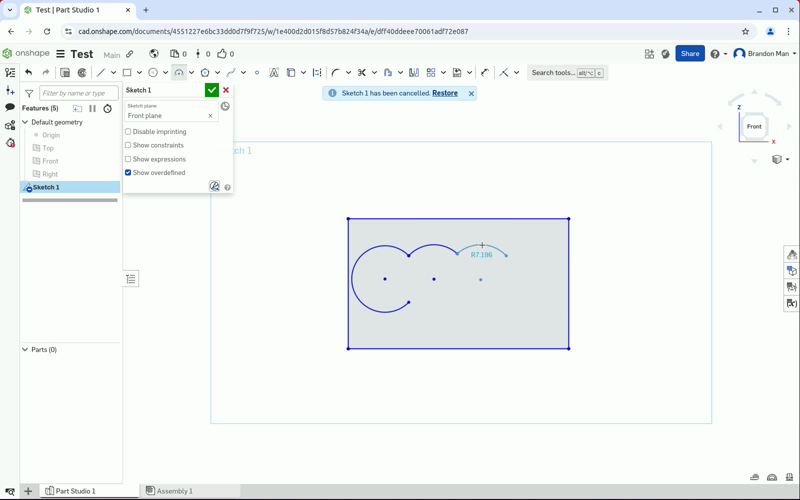
key_up(shift)
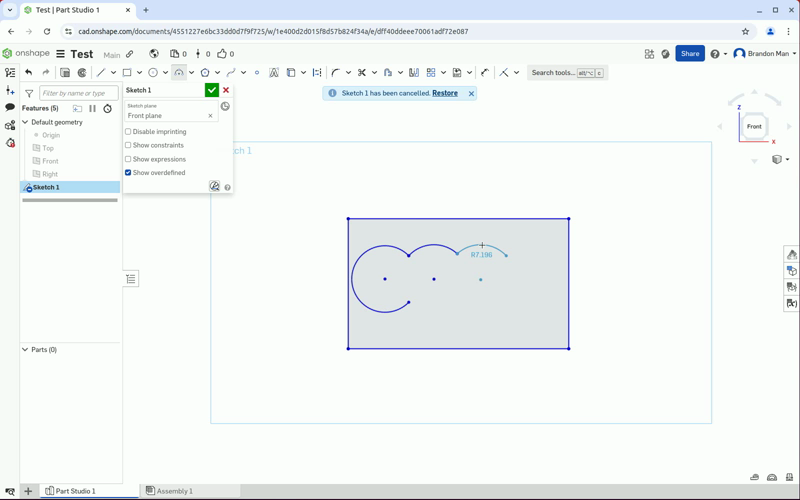
mouse_move(506, 255)
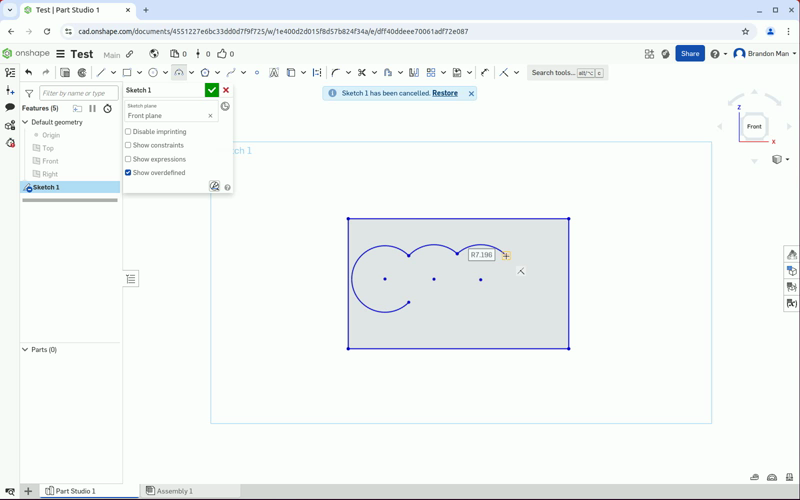
click(506, 255)
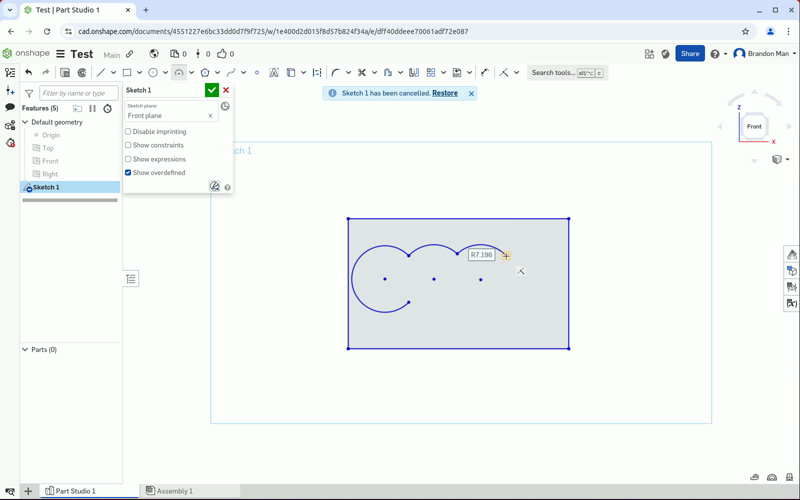
key_down(shift)
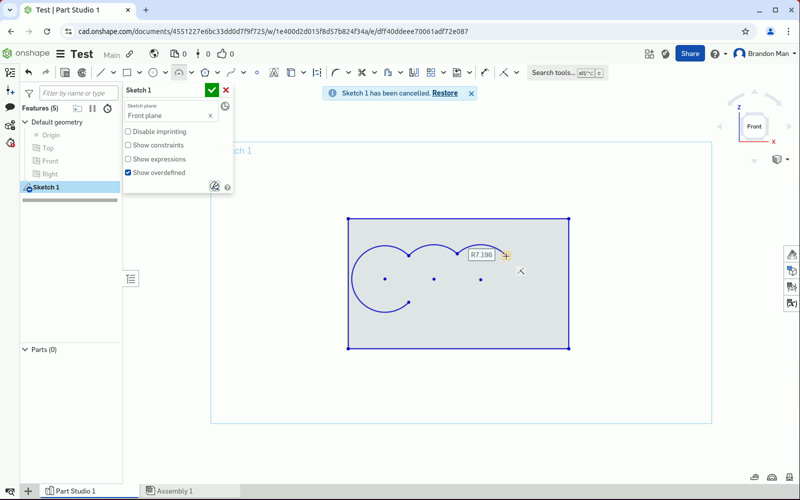
mouse_move(506, 302)
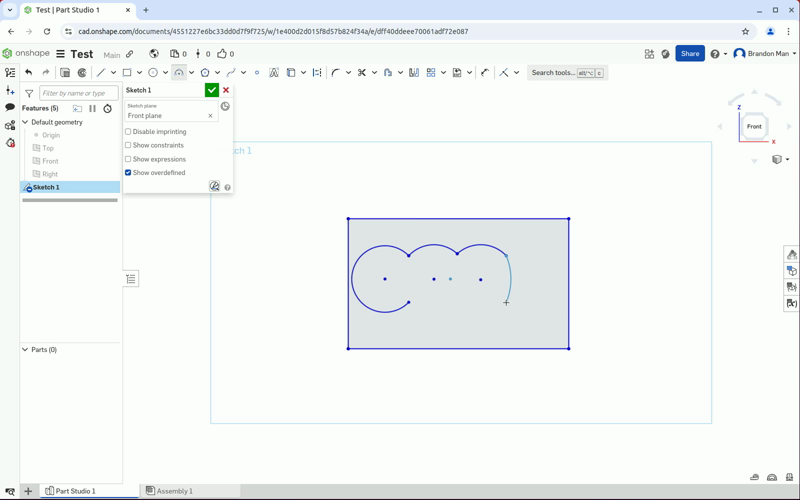
click(506, 302)
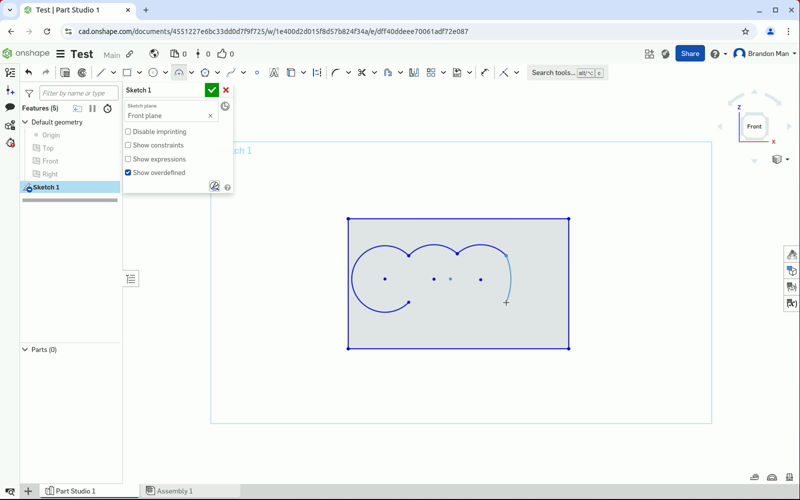
mouse_move(566, 279)
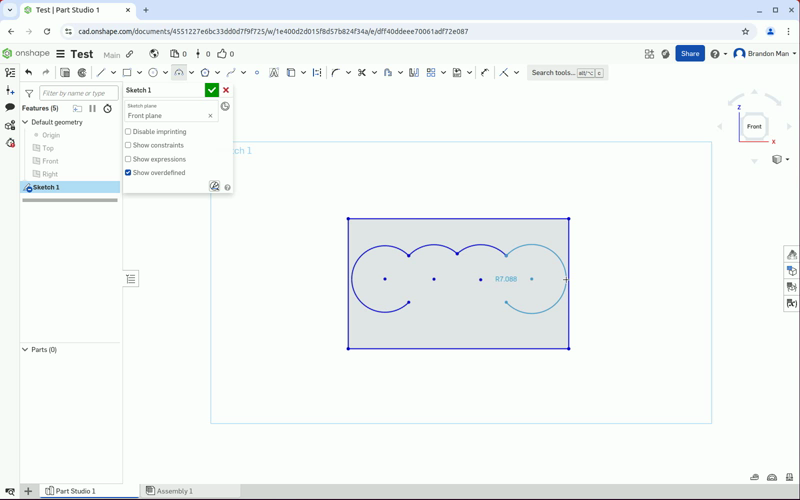
click(566, 279)
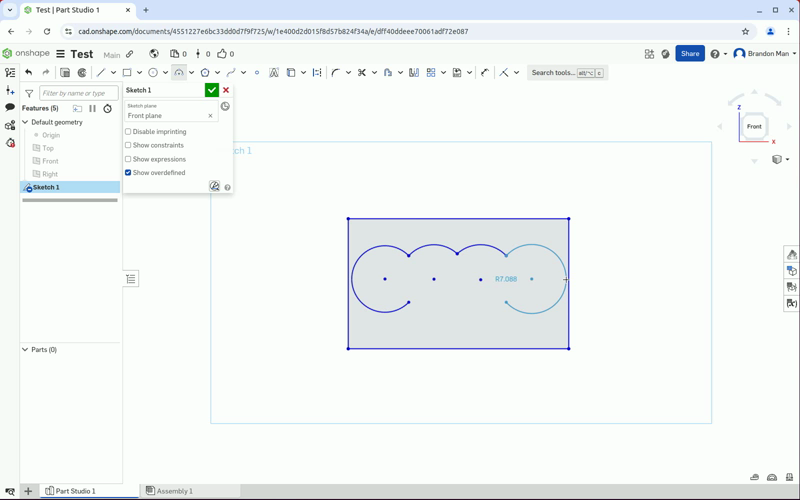
key_up(shift)
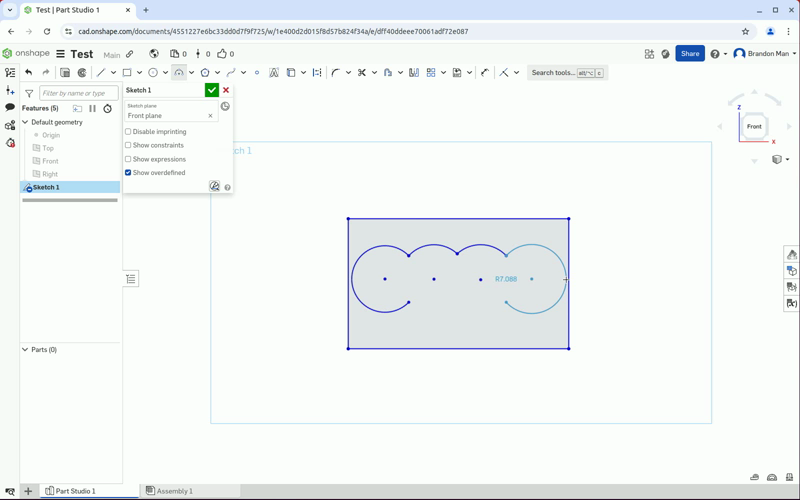
mouse_move(506, 302)
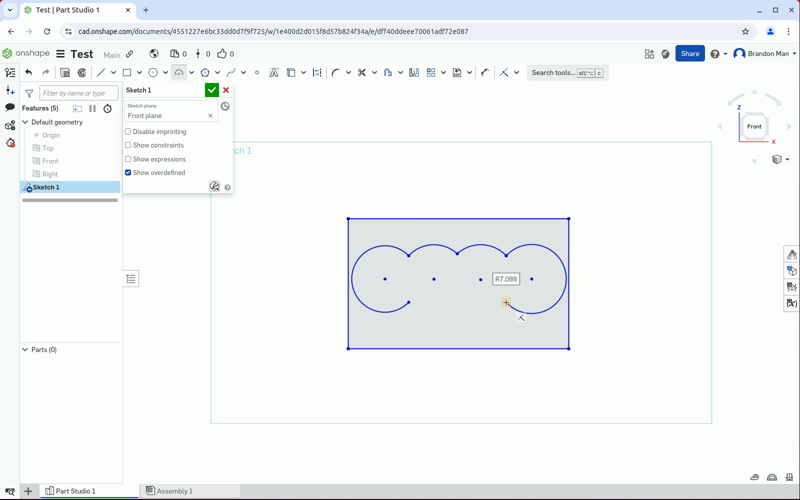
click(506, 302)
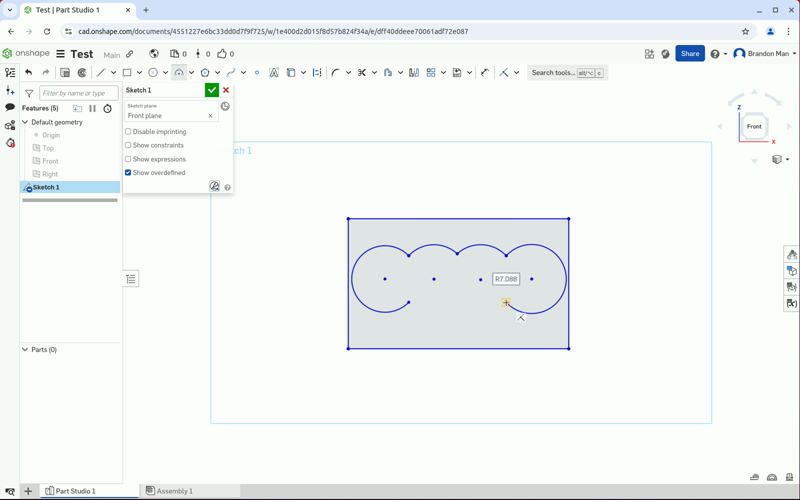
key_down(shift)
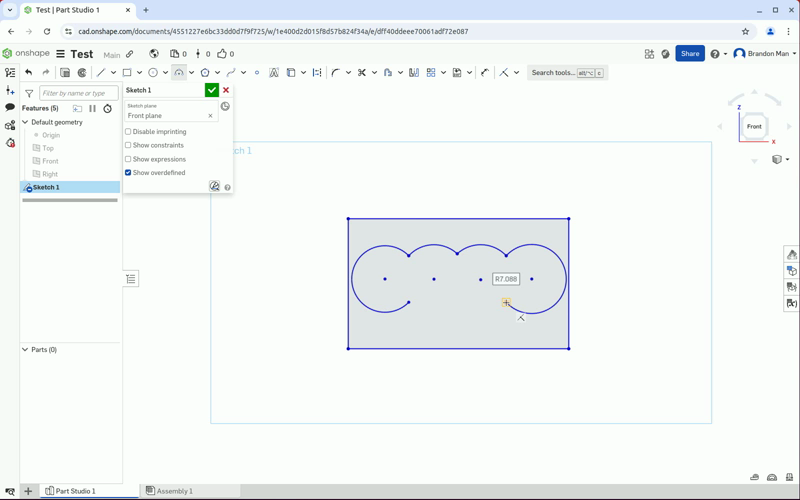
mouse_move(457, 304)
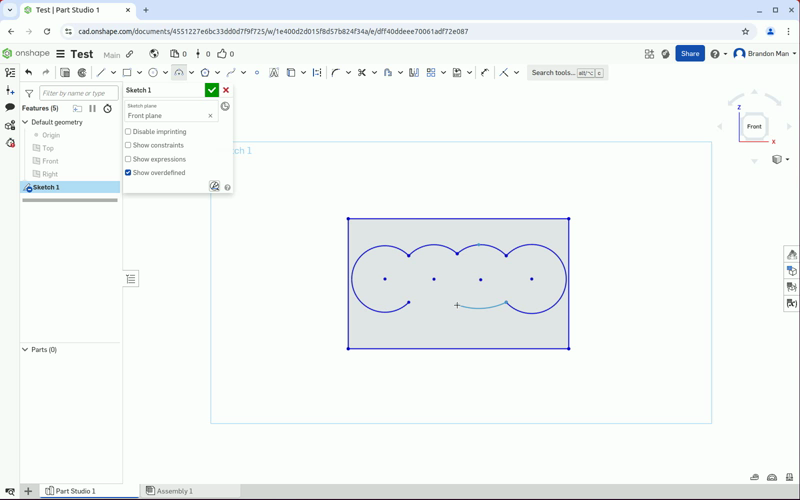
click(457, 304)
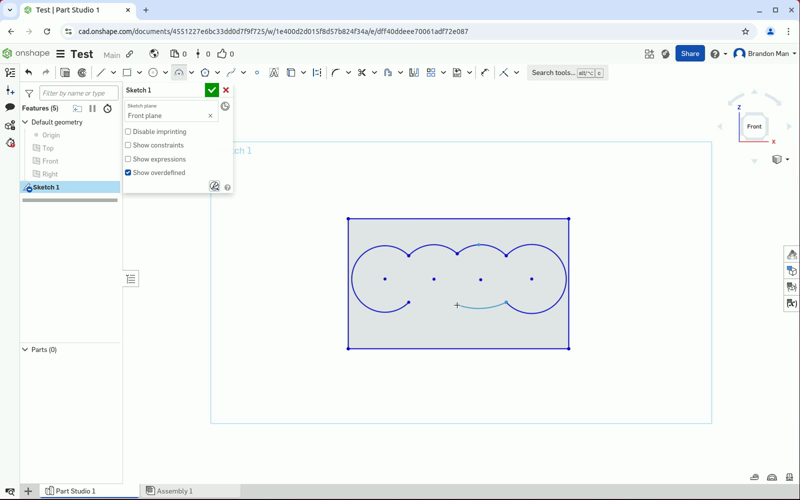
mouse_move(482, 313)
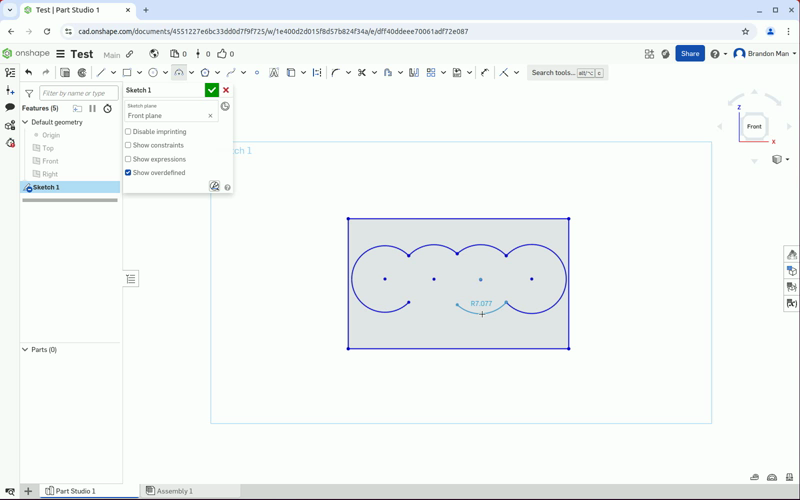
click(482, 313)
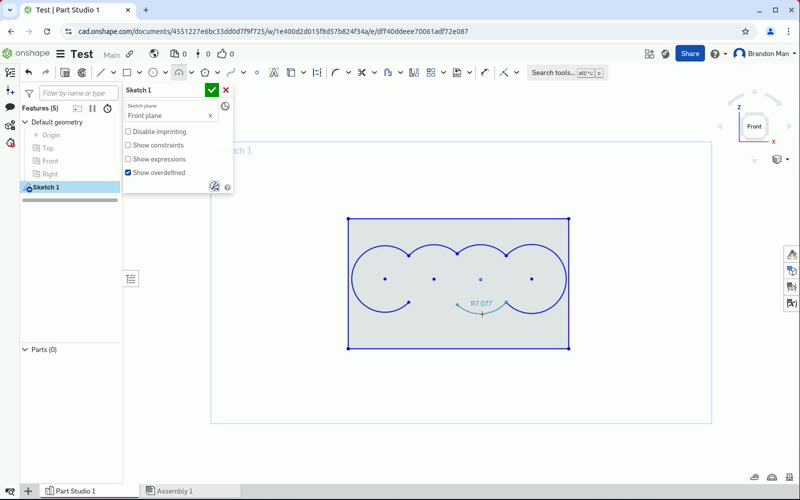
key_up(shift)
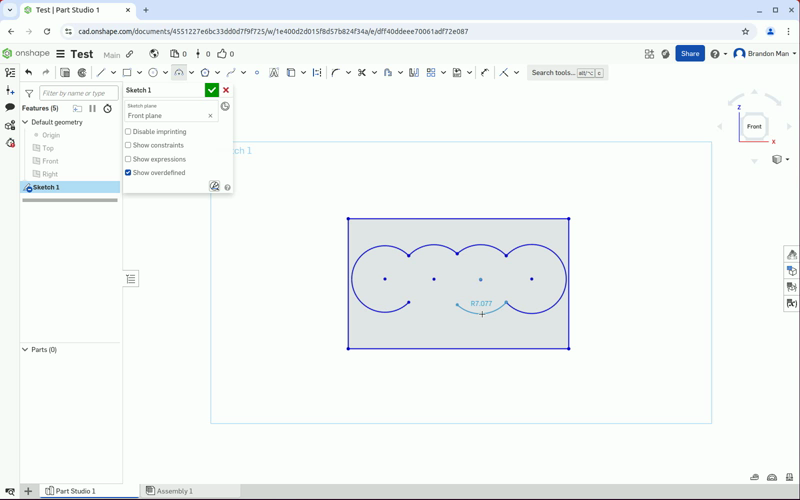
mouse_move(457, 304)
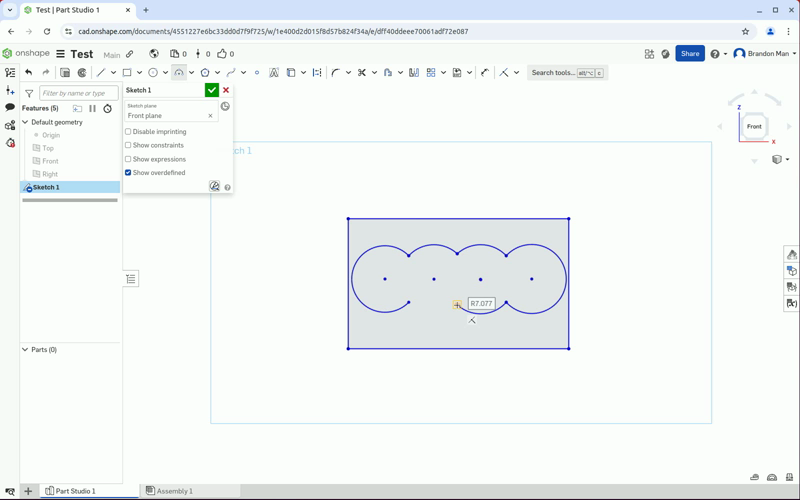
click(457, 304)
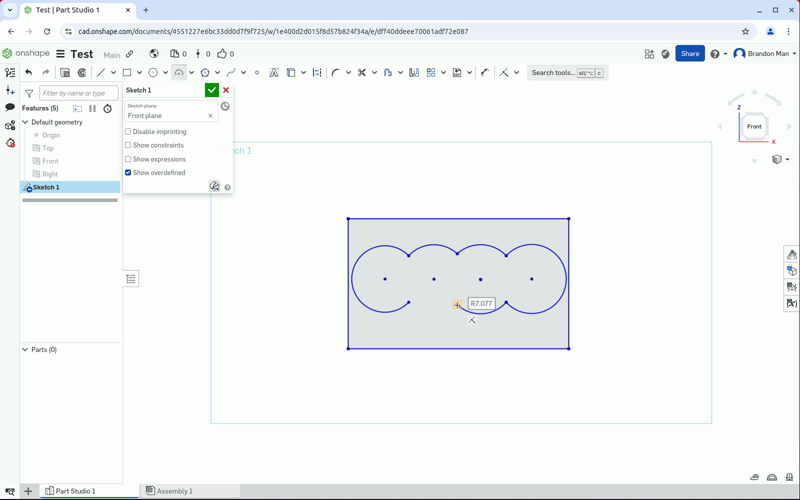
mouse_move(408, 302)
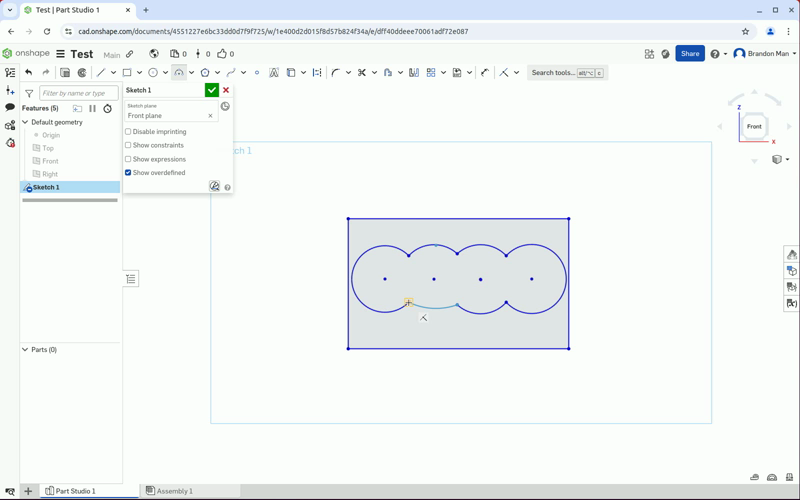
click(408, 302)
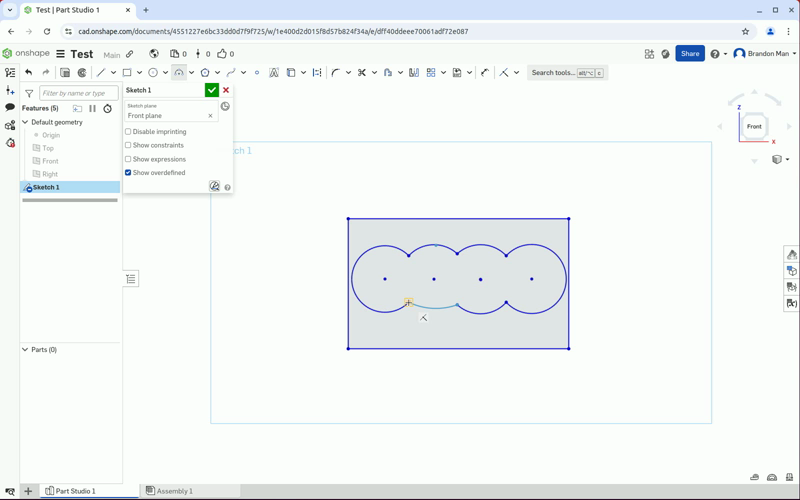
key_down(shift)
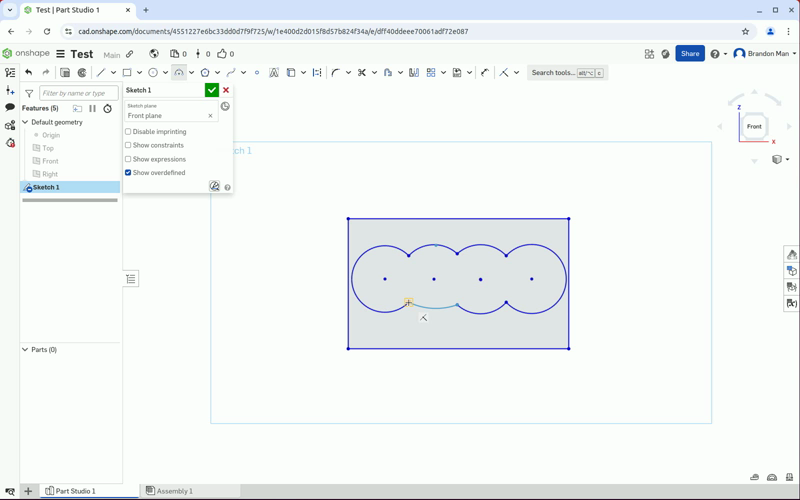
mouse_move(432, 313)
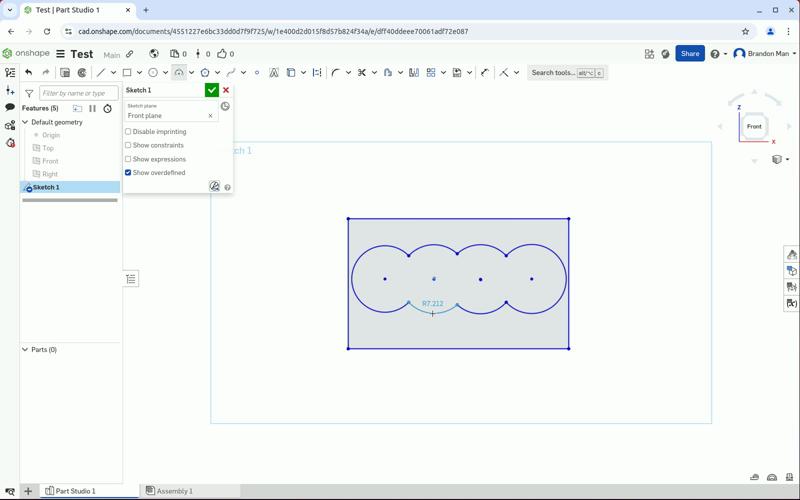
click(432, 313)
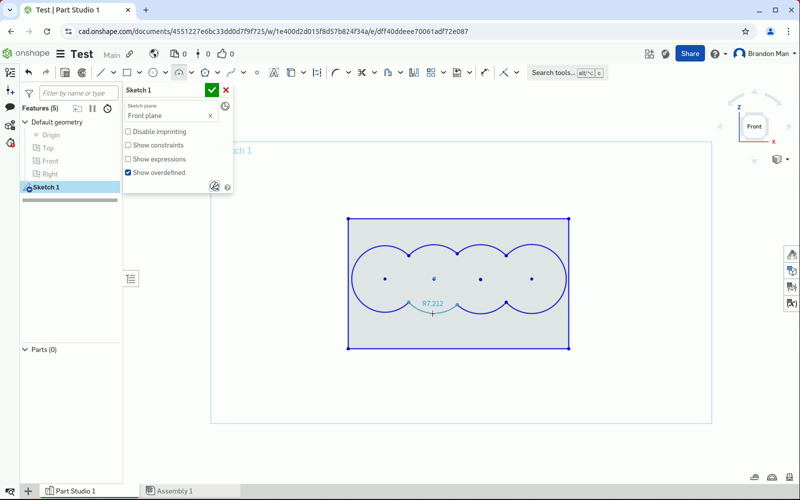
key_up(shift)
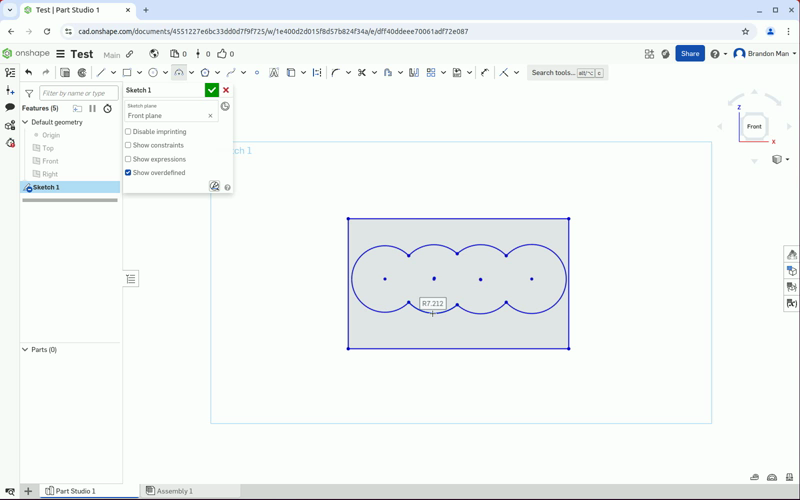
key(esc)
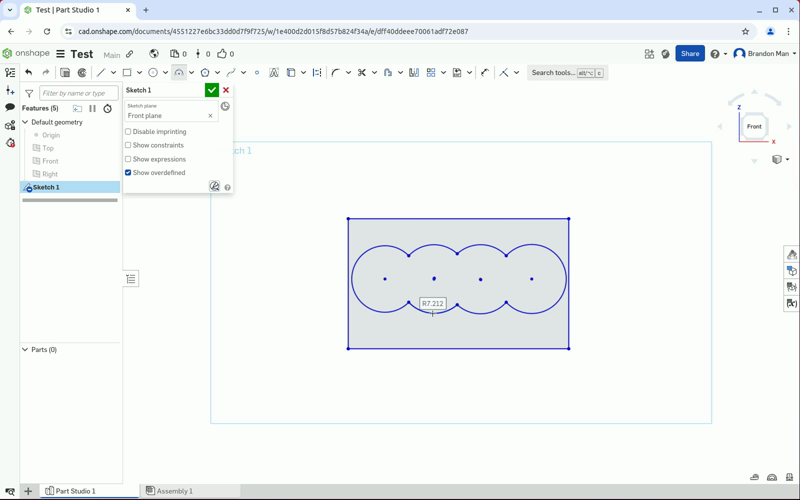
mouse_move(474, 231)
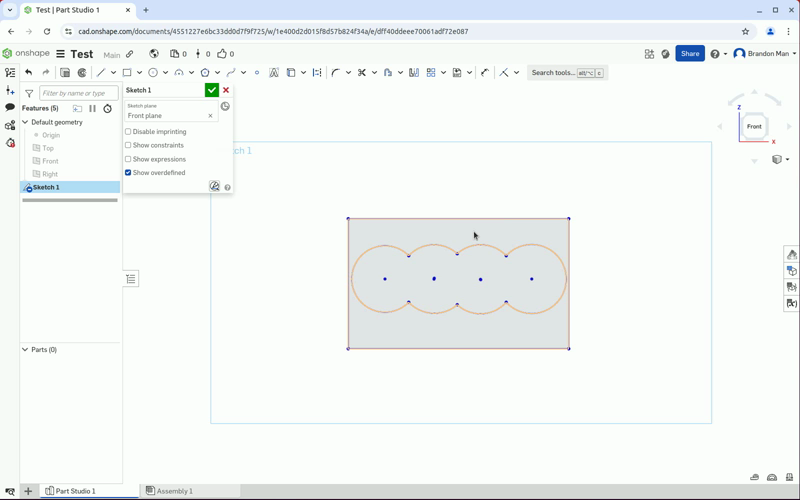
click(474, 231)
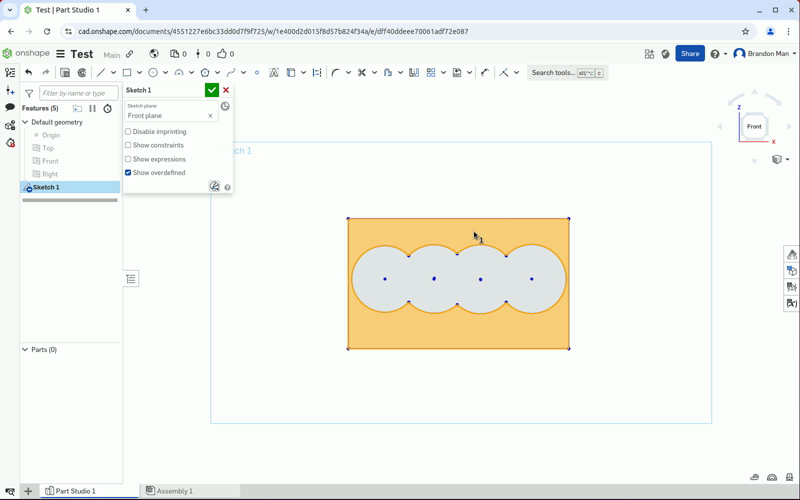
mouse_move(73, 352)
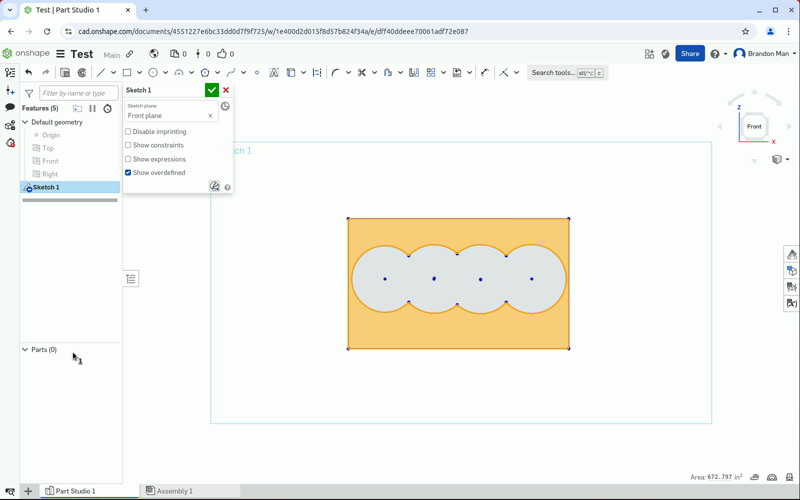
key(shift+y)
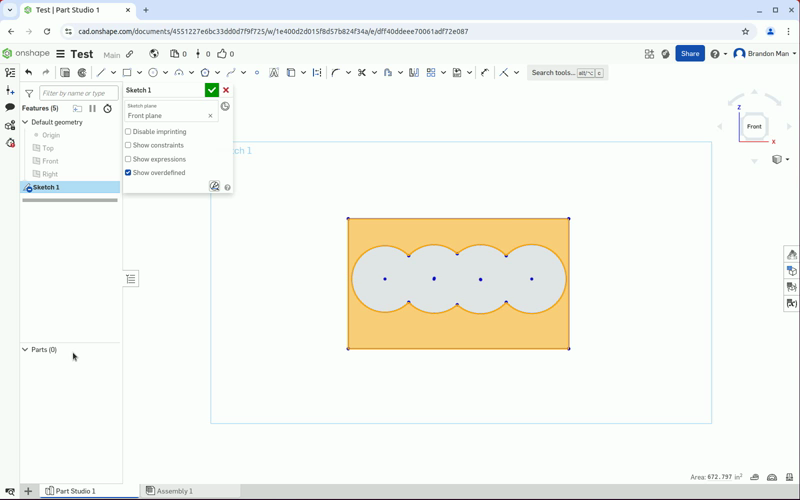
key(shift+e)
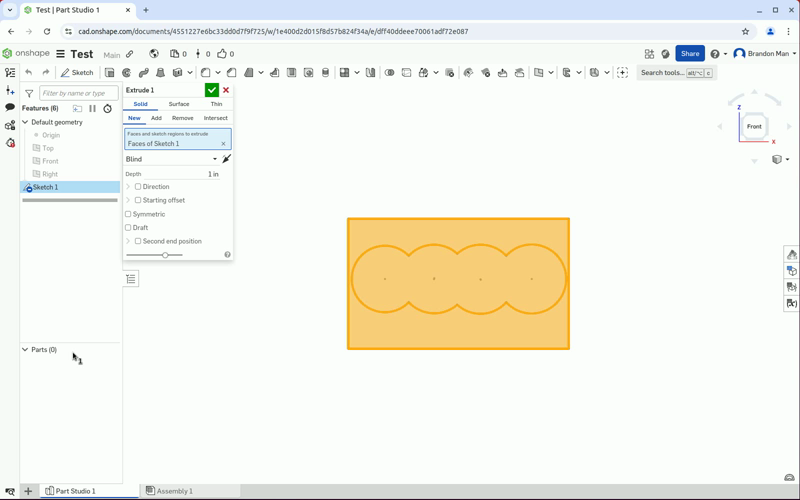
mouse_move(143, 106)
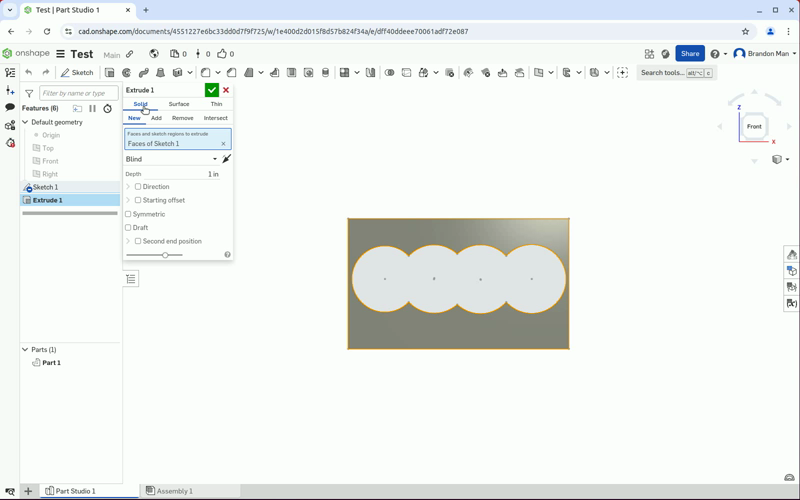
click(143, 106)
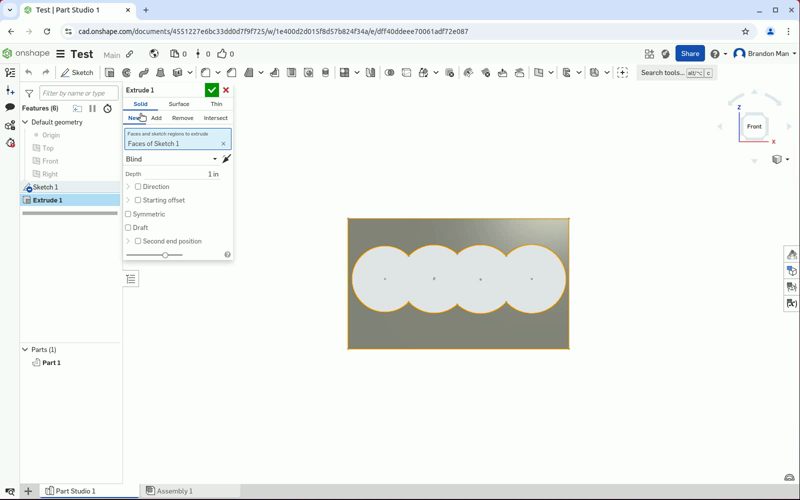
mouse_move(137, 120)
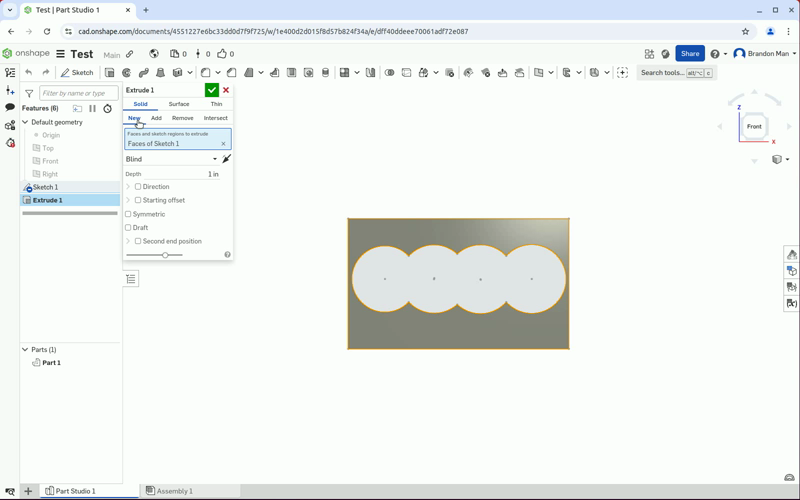
click(137, 120)
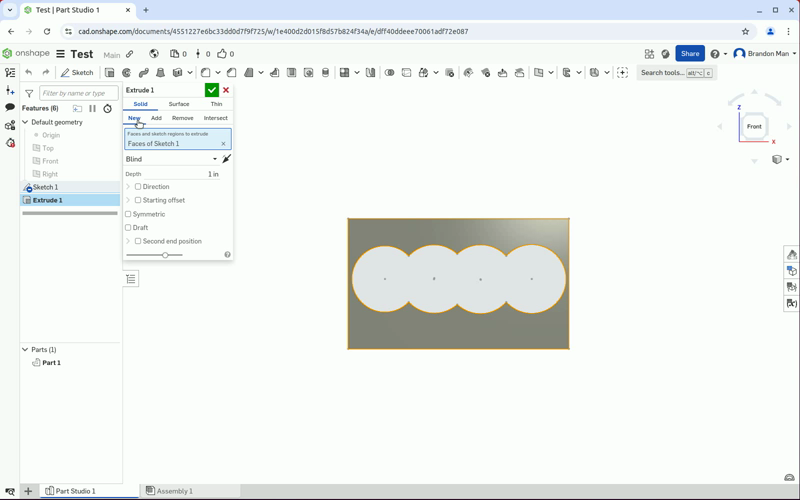
key(tab, 4)
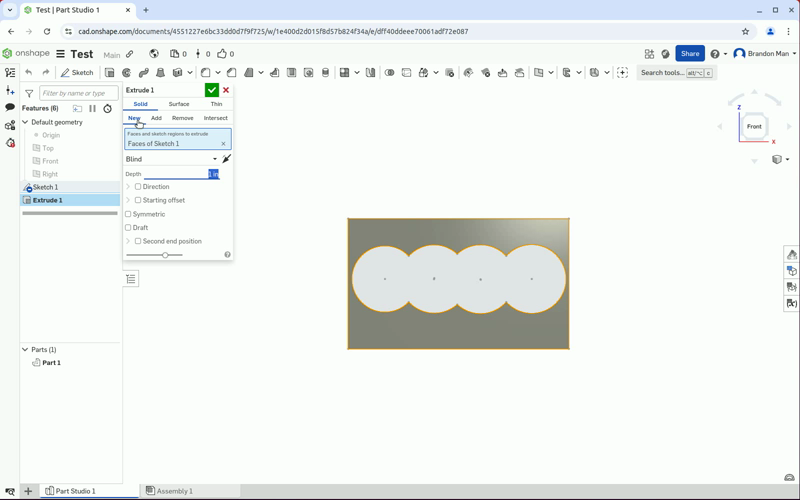
text(10.832)
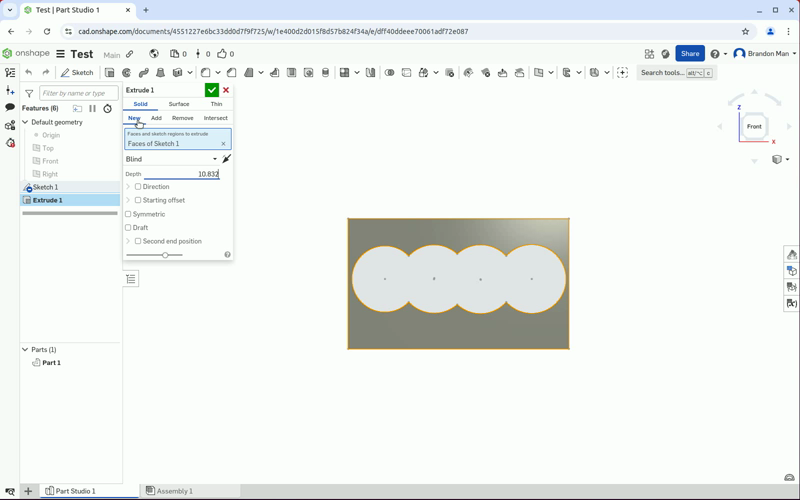
key(enter)
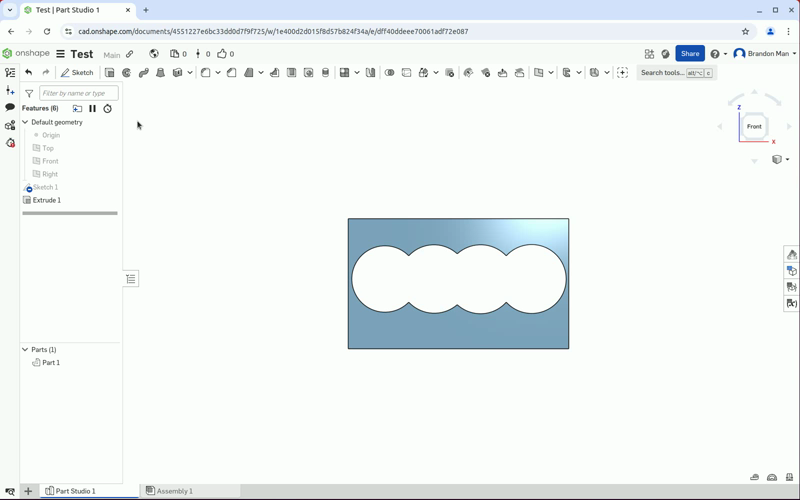
key(shift+h)
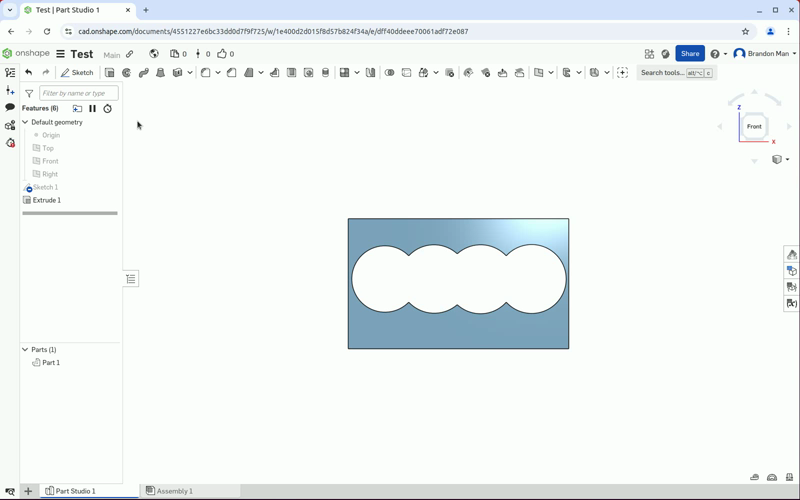
key(shift+h)
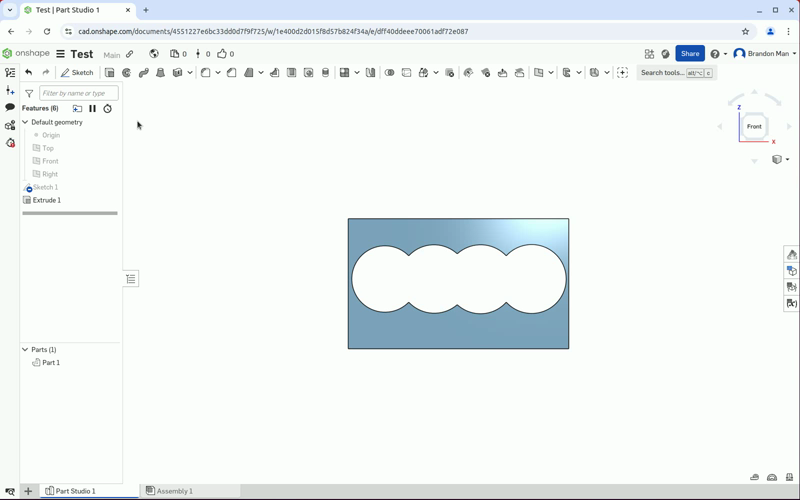
mouse_move(73, 189)
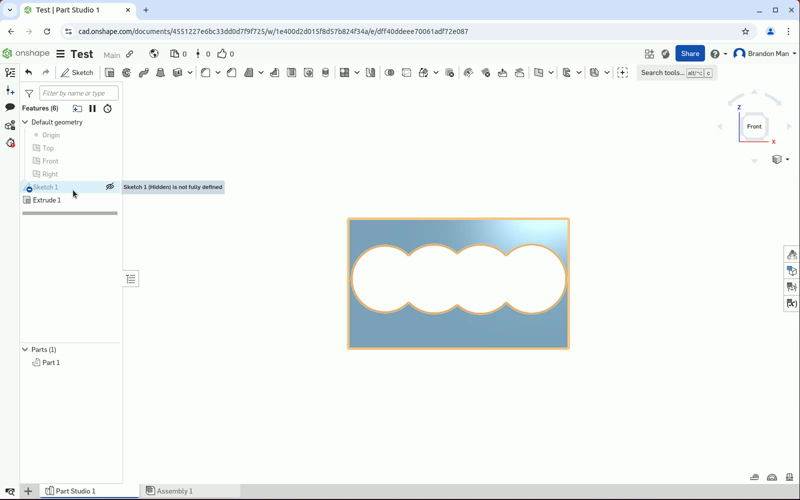
click(73, 189)
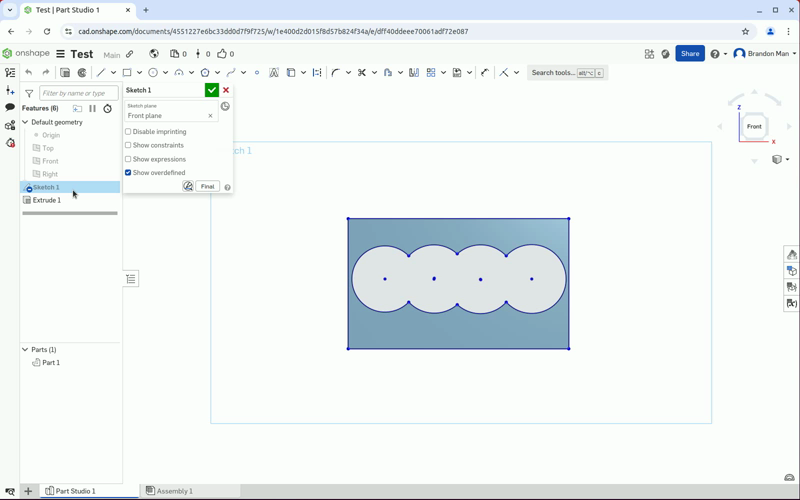
mouse_move(229, 92)
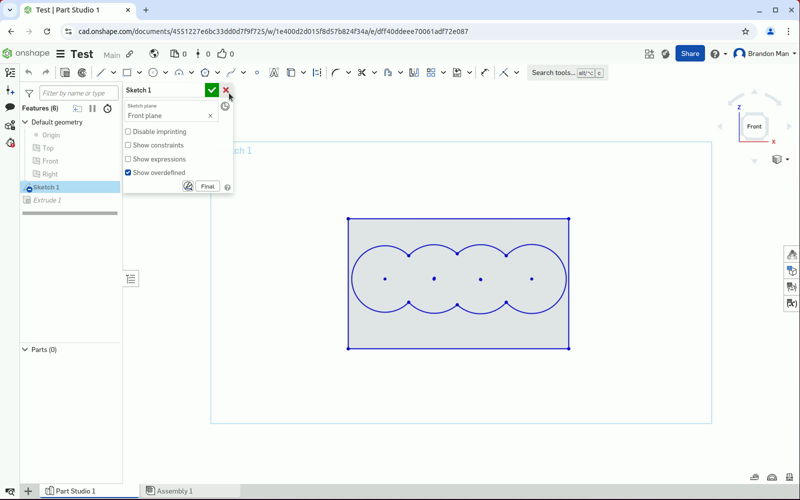
click(229, 92)
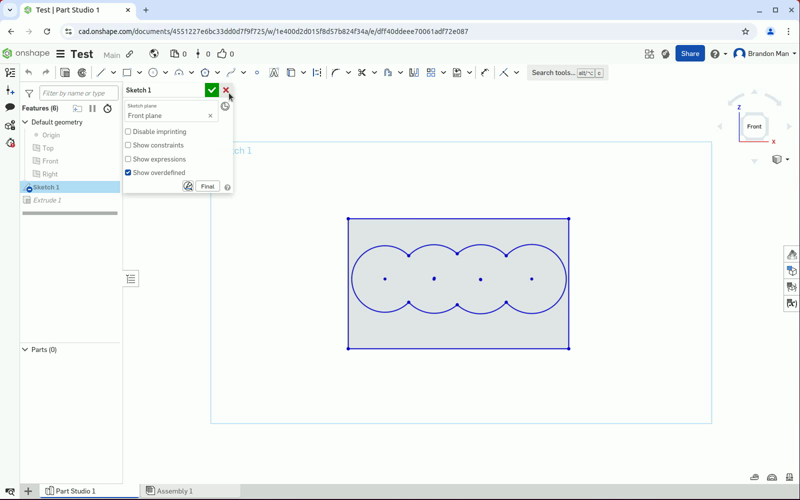
key(shift+s)
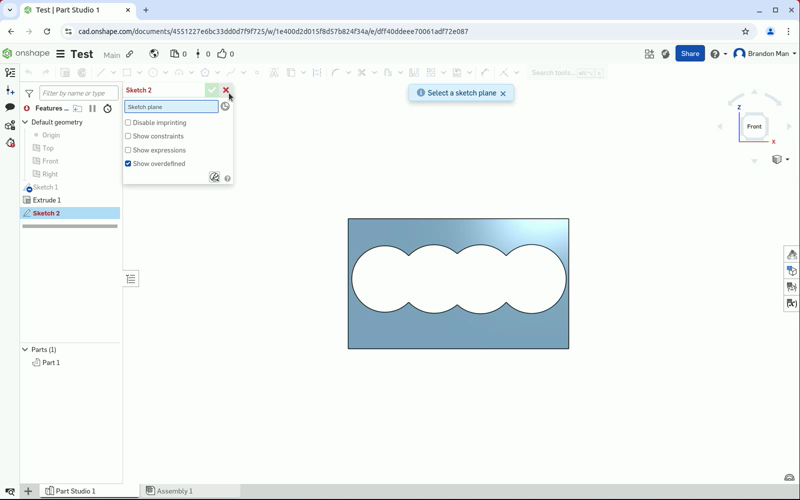
mouse_move(73, 163)
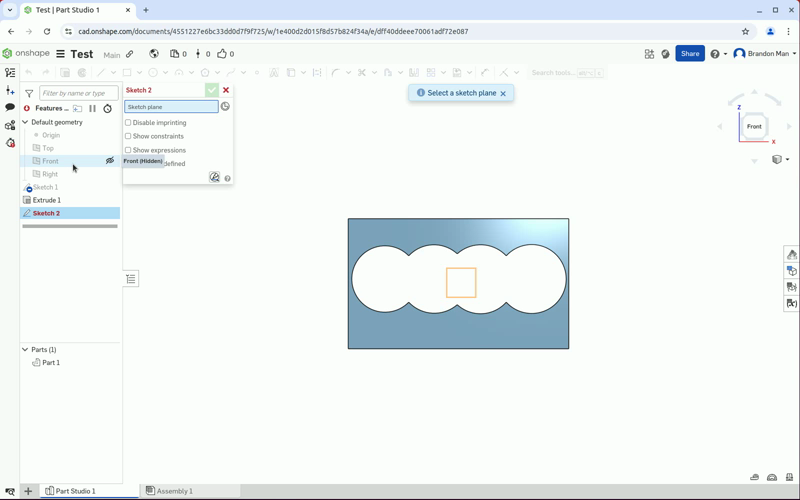
click(73, 163)
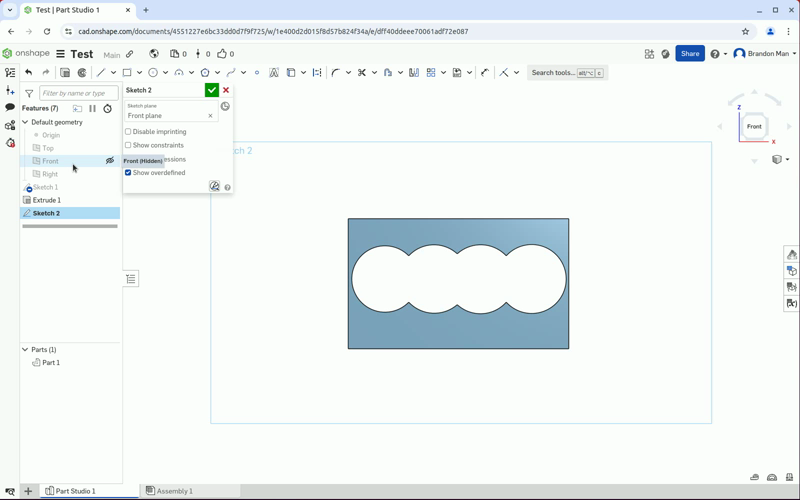
mouse_move(73, 352)
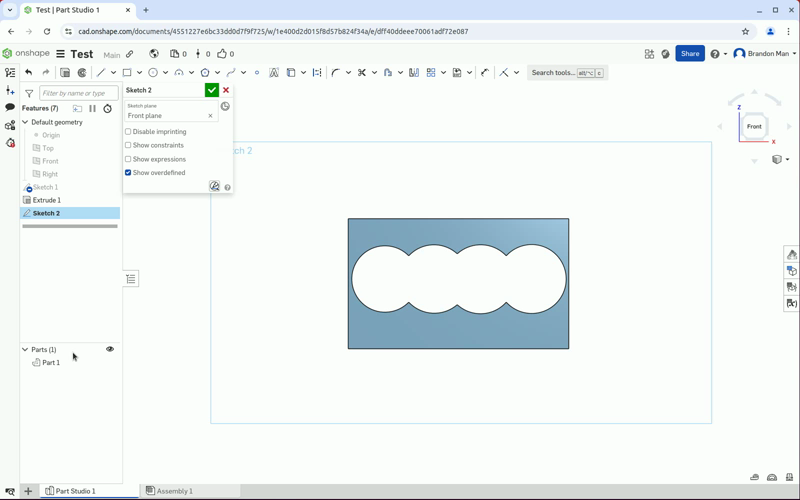
key(y)
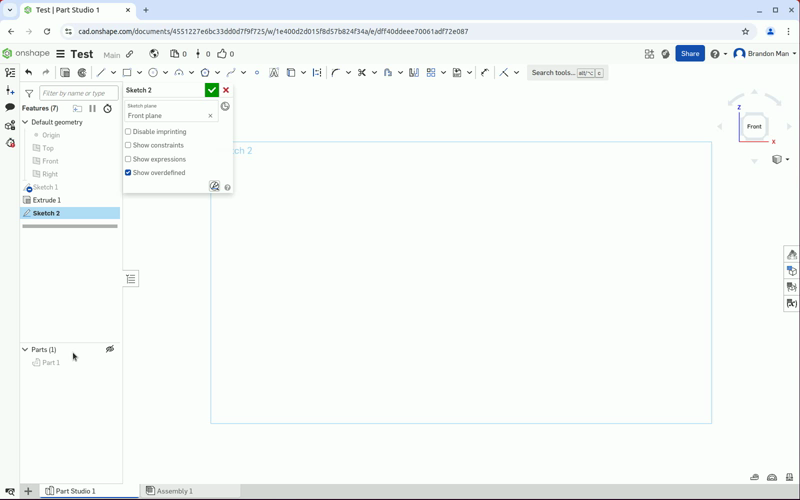
key(a)
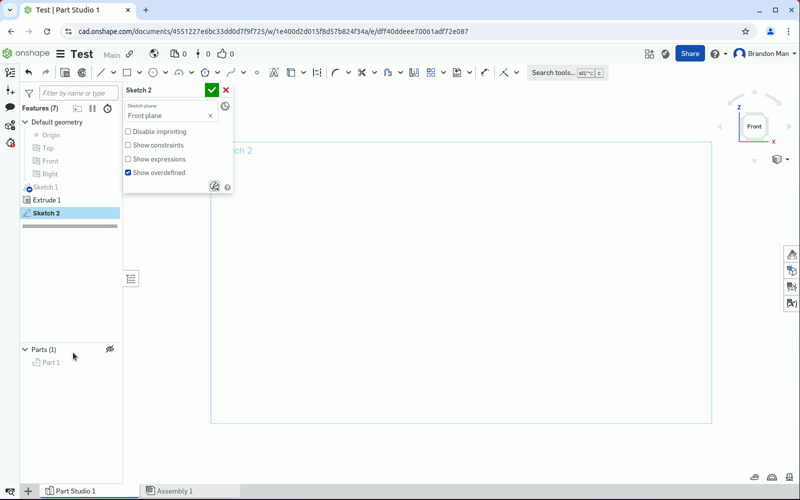
key_down(shift)
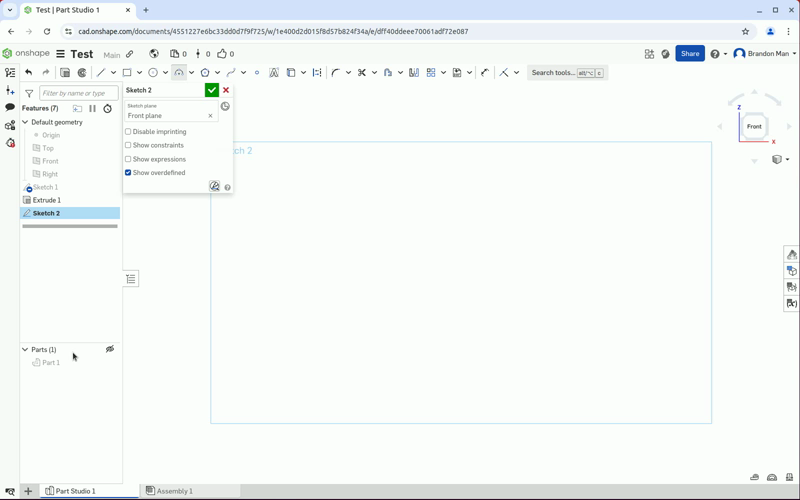
mouse_move(409, 283)
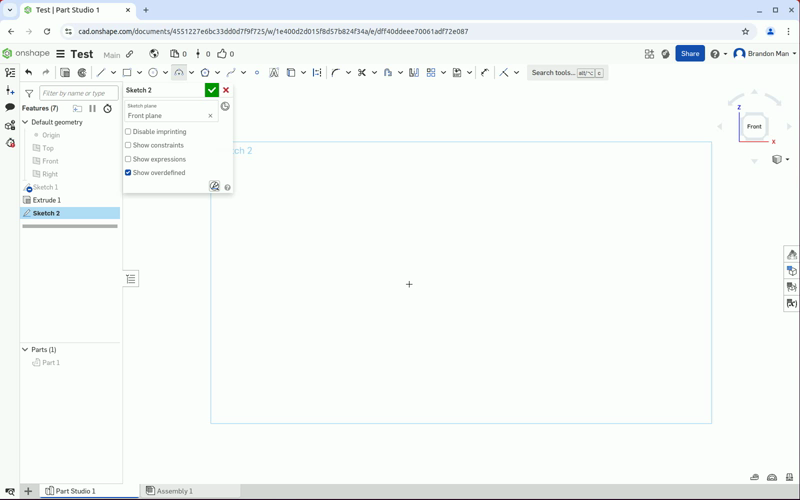
click(409, 283)
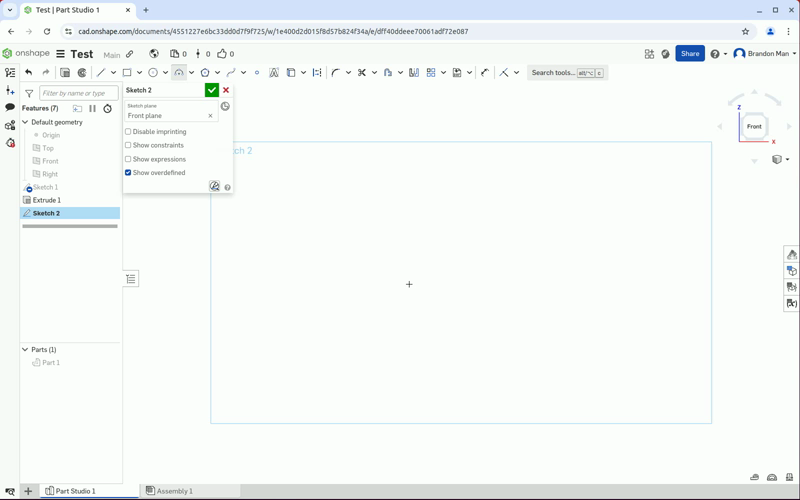
key_up(shift)
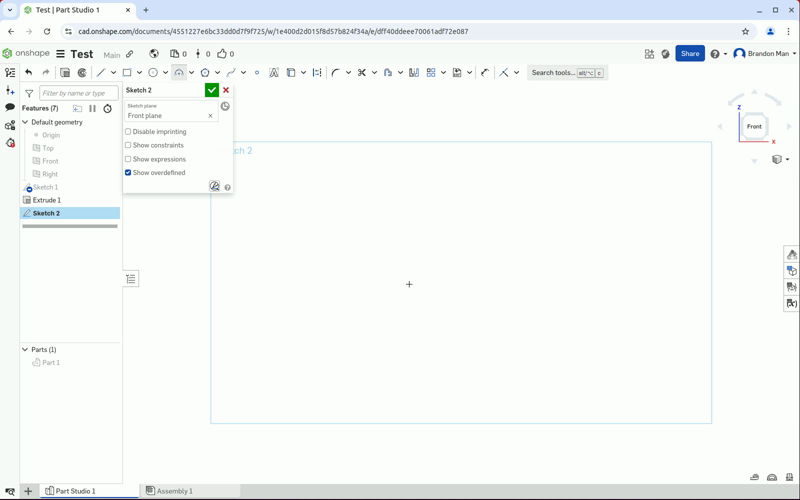
key_down(shift)
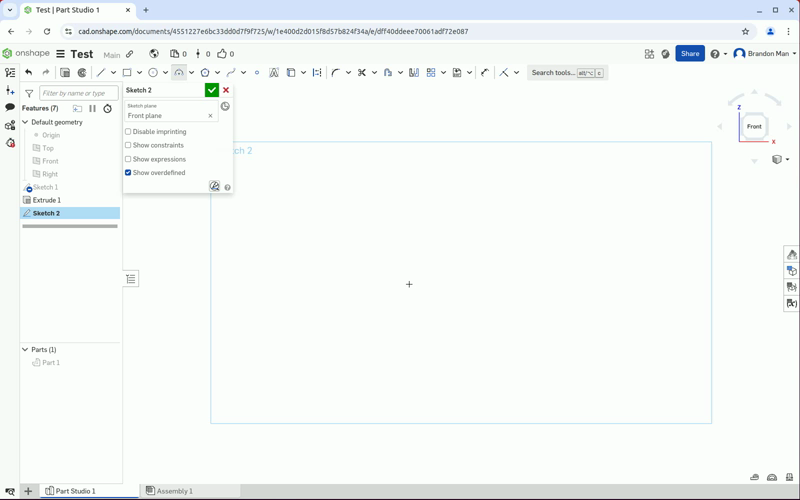
mouse_move(409, 273)
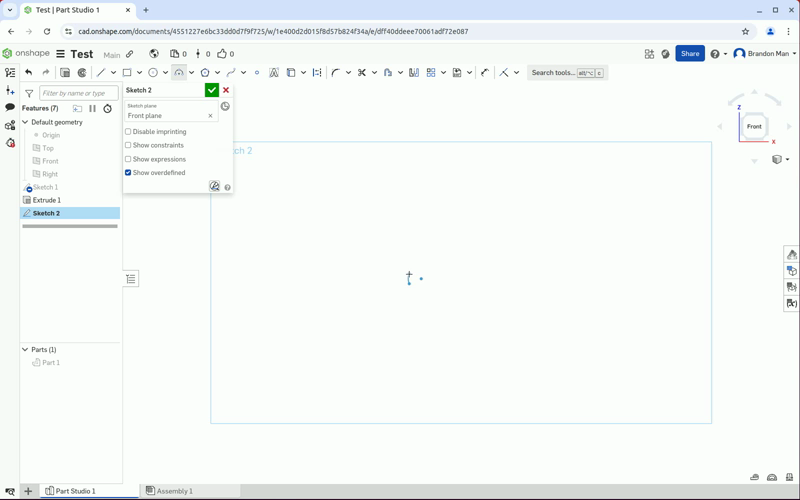
click(409, 273)
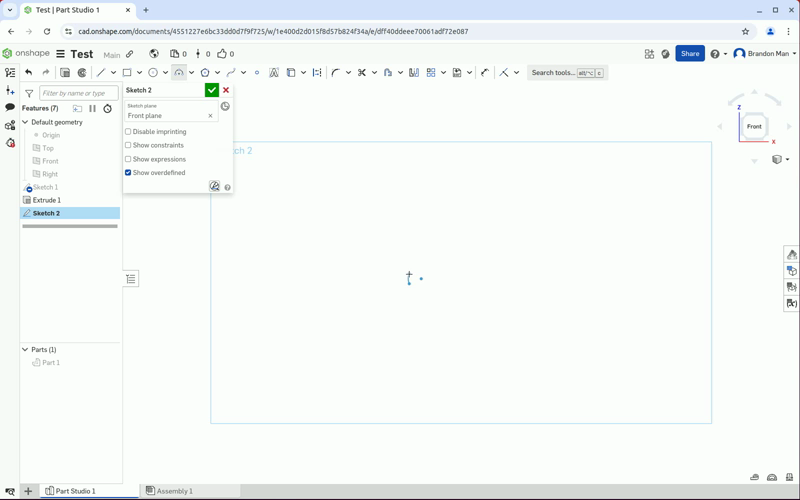
mouse_move(408, 278)
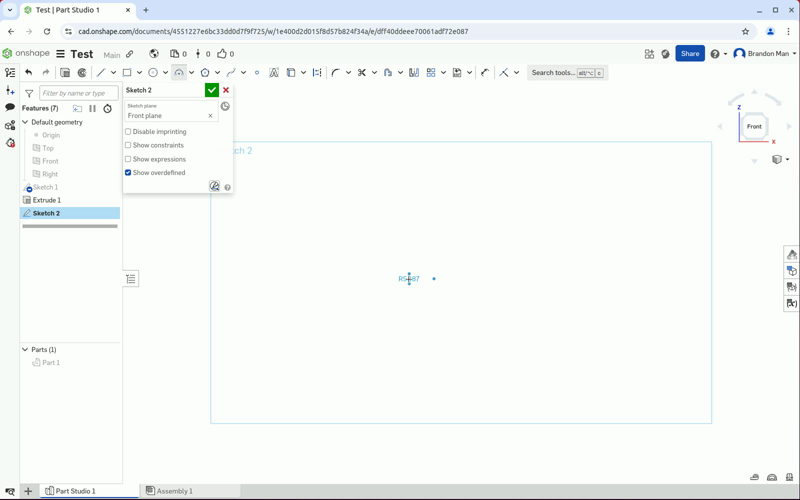
click(408, 278)
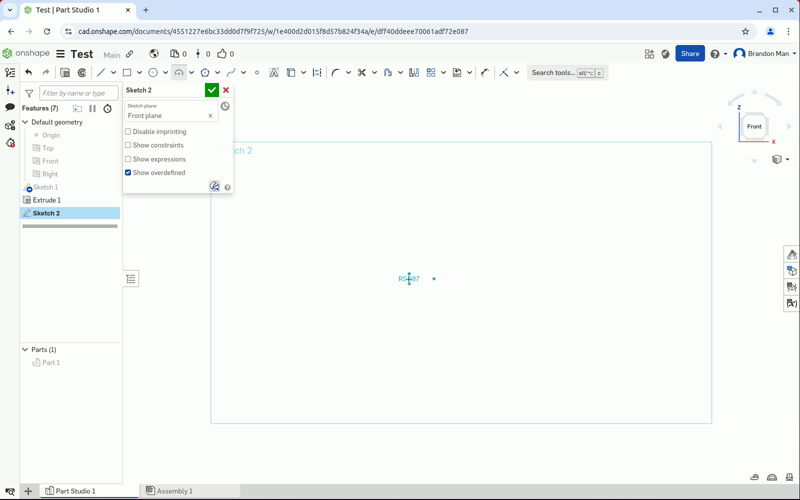
key_up(shift)
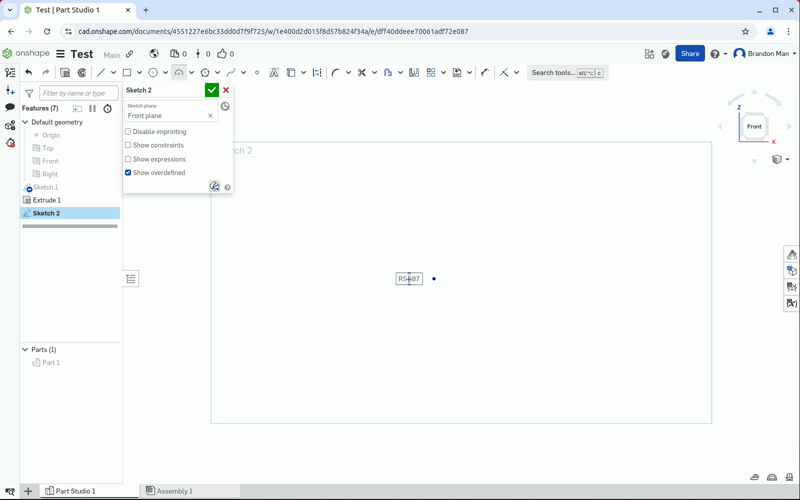
mouse_move(409, 273)
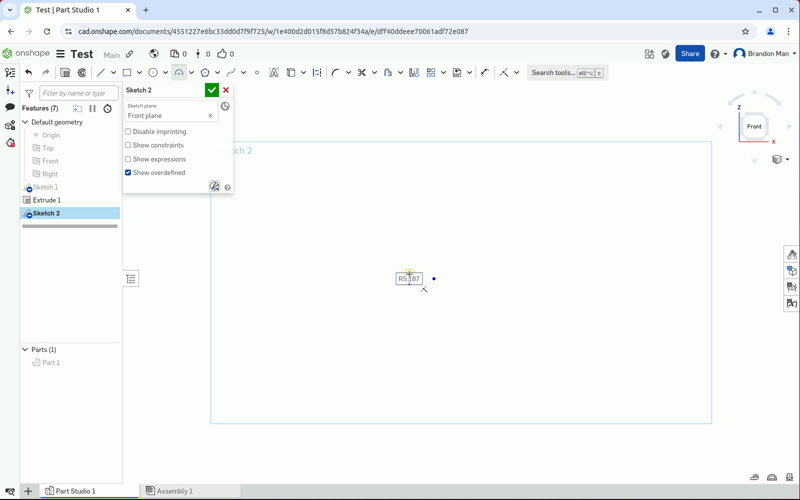
click(409, 273)
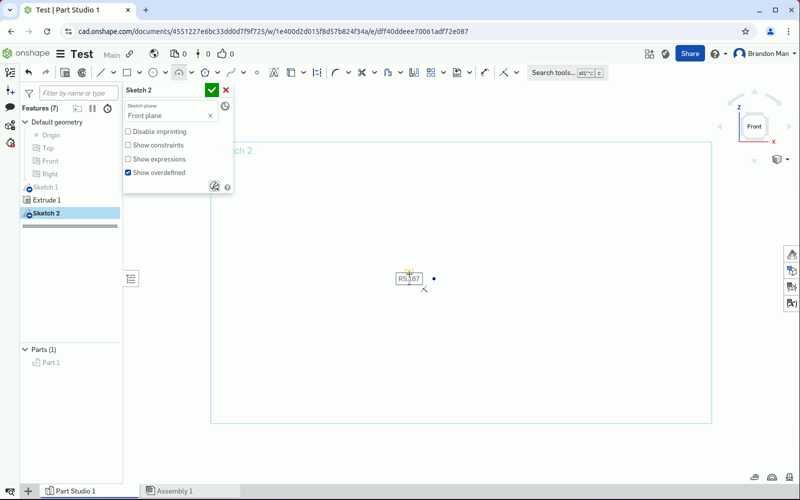
mouse_move(409, 283)
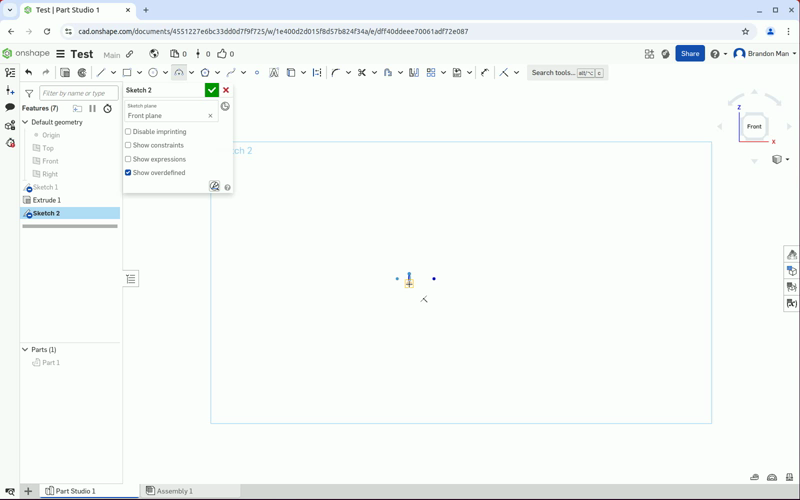
click(409, 283)
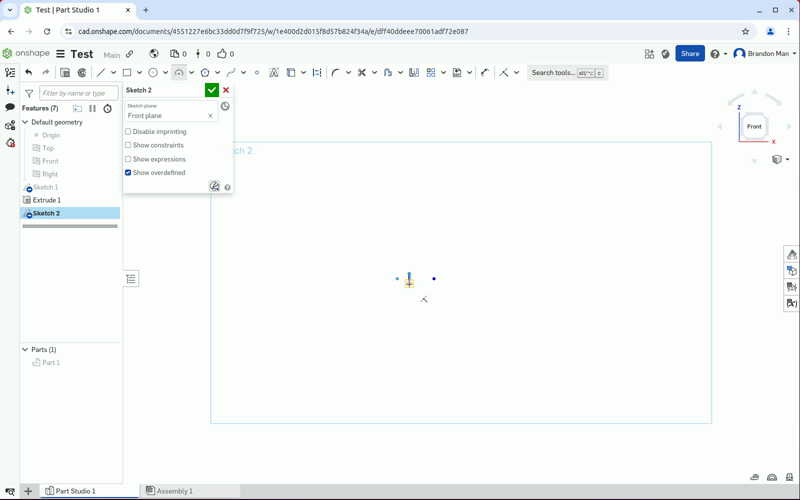
key_down(shift)
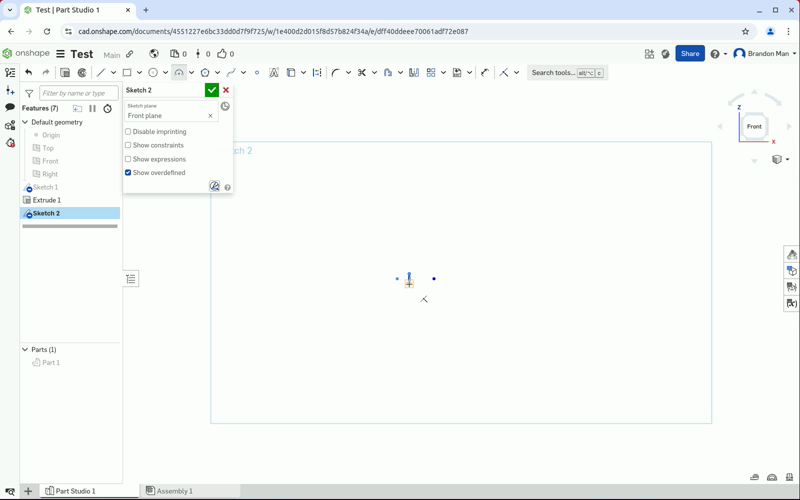
mouse_move(357, 278)
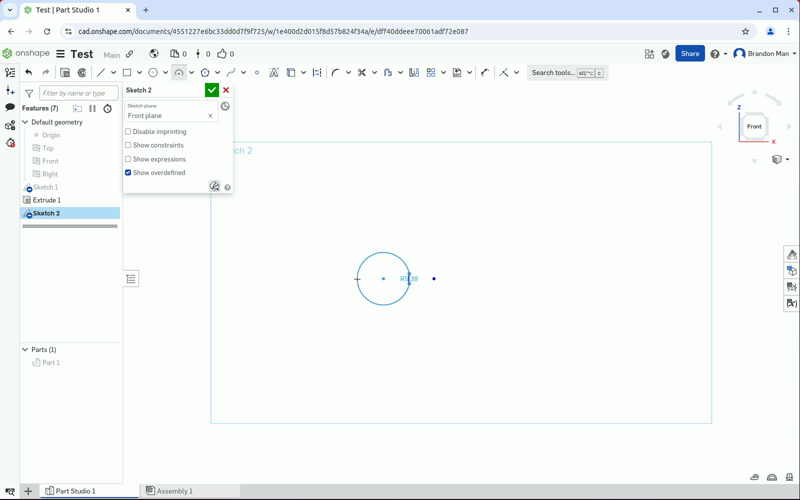
click(357, 278)
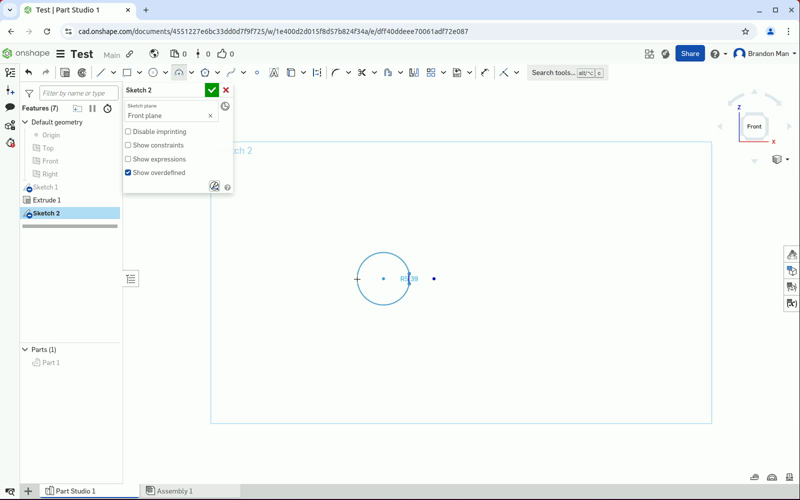
key_up(shift)
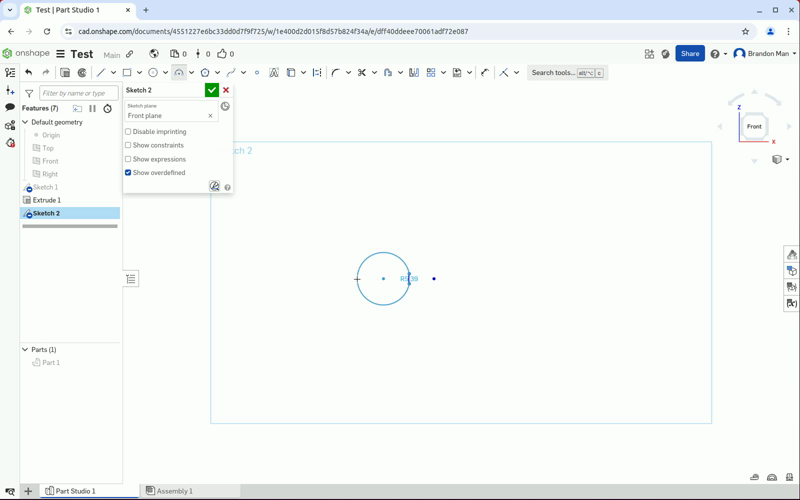
key(esc)
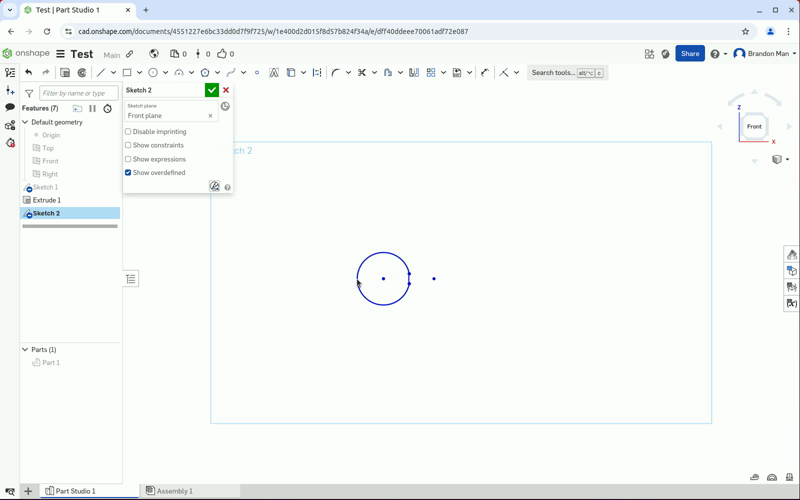
mouse_move(397, 265)
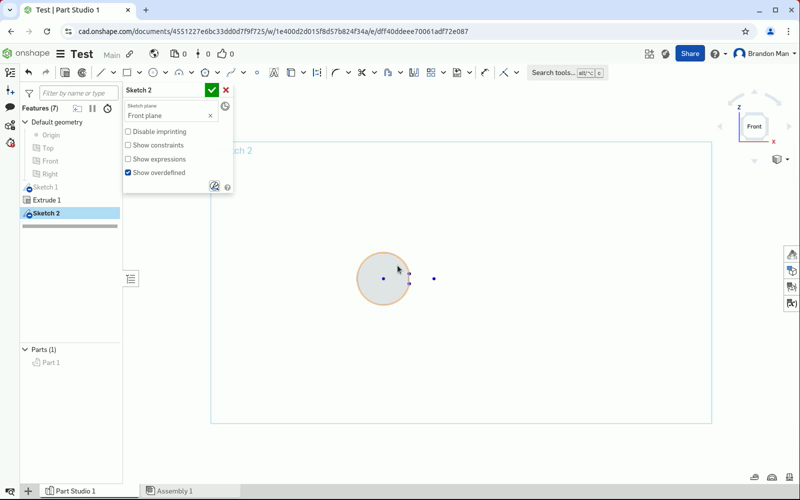
click(397, 265)
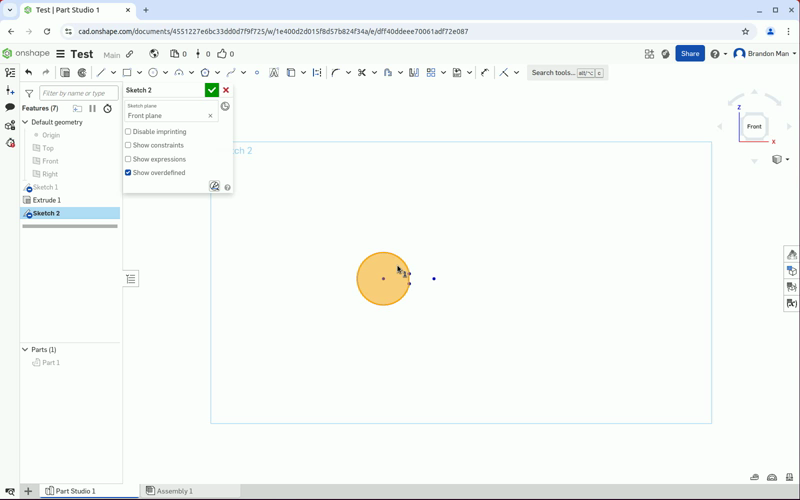
mouse_move(73, 352)
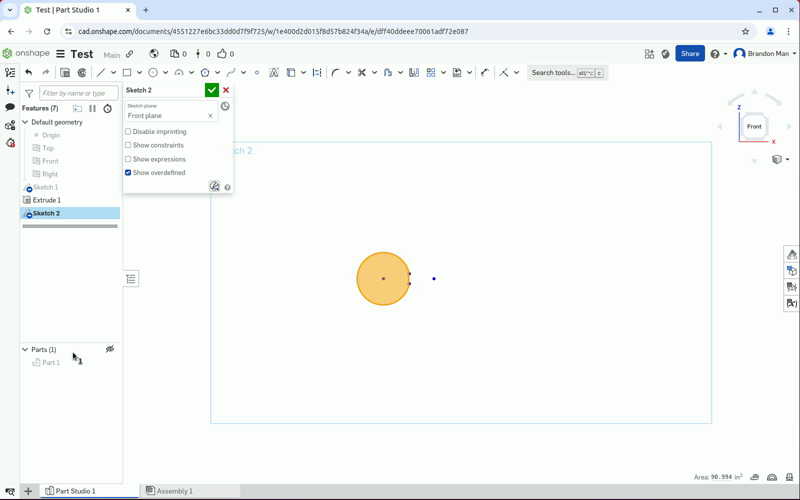
key(shift+y)
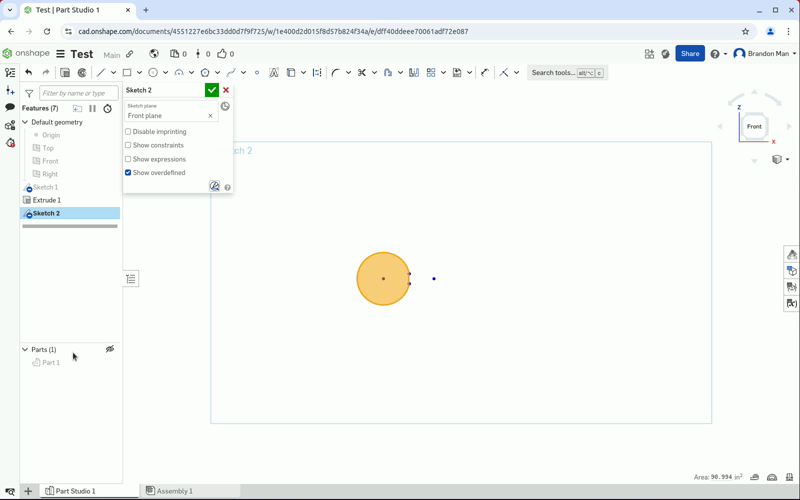
key(shift+e)
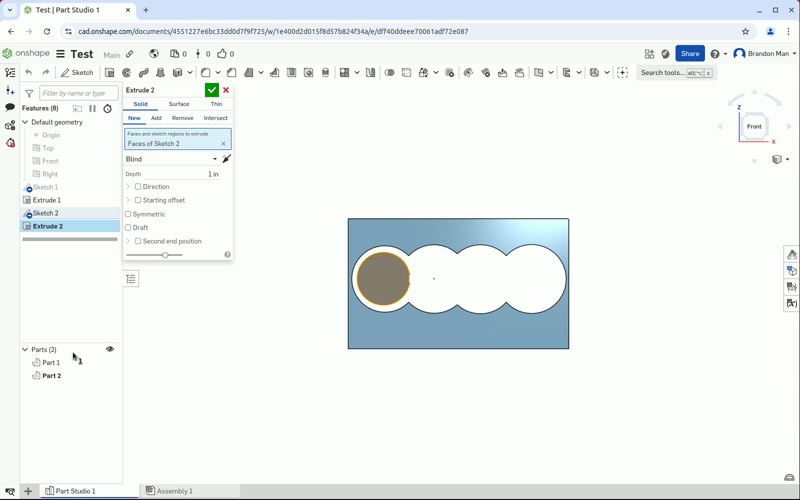
mouse_move(143, 106)
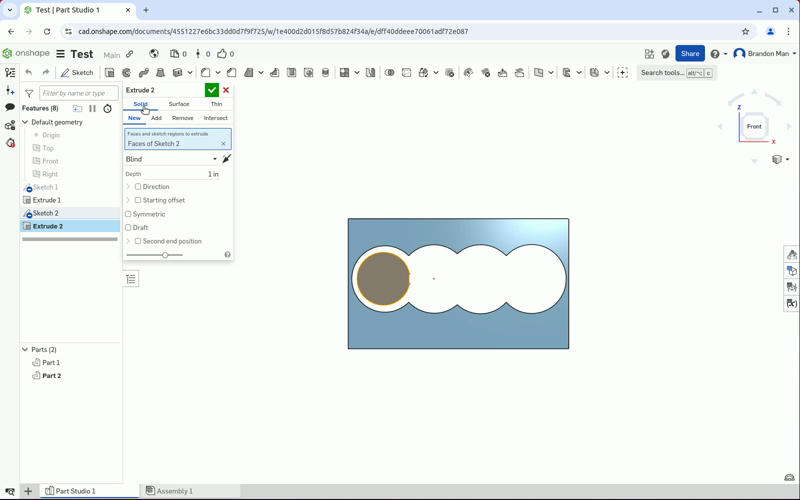
click(143, 106)
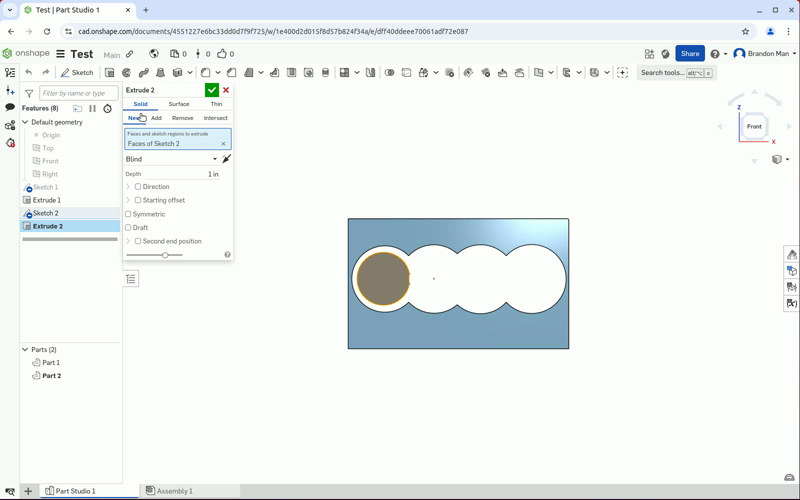
mouse_move(137, 120)
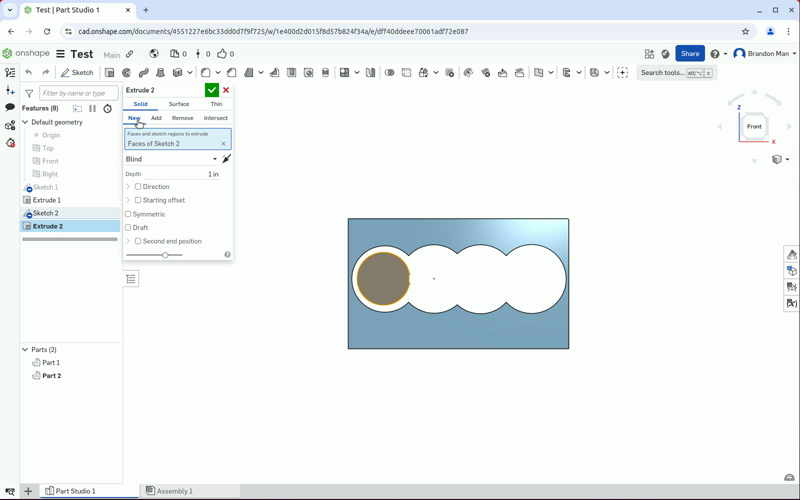
click(137, 120)
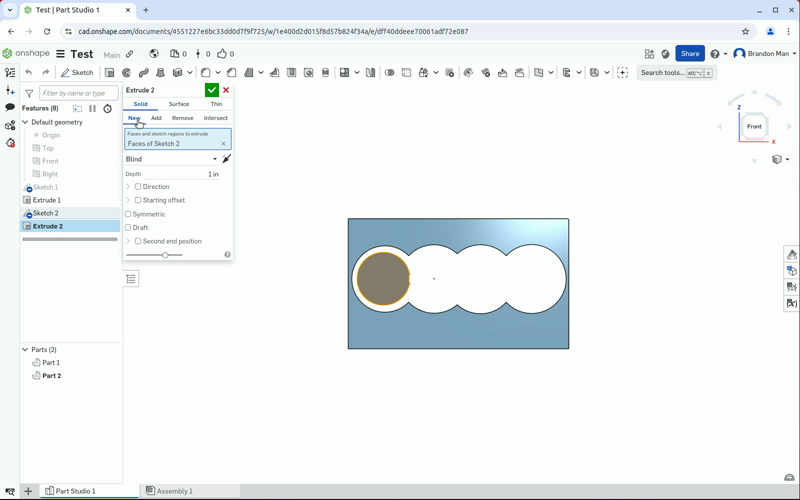
key(tab, 4)
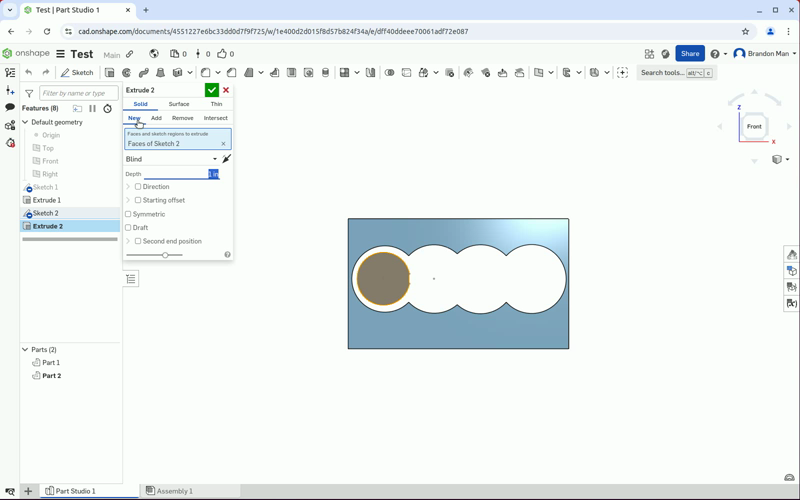
text(10.832)
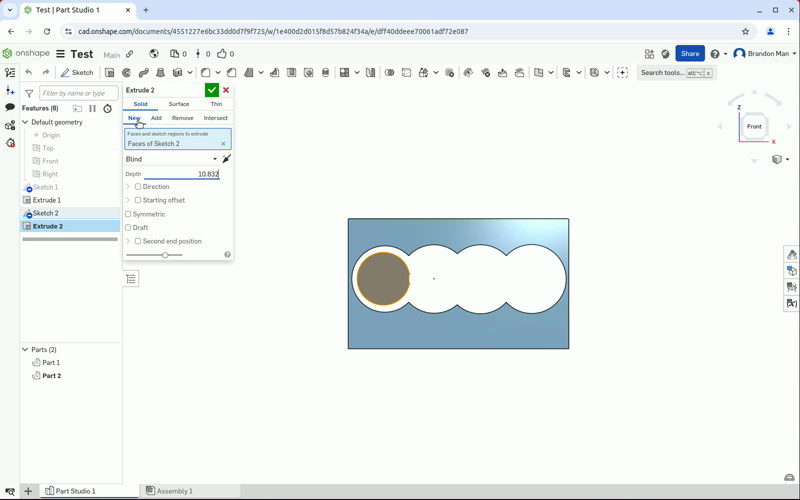
key(enter)
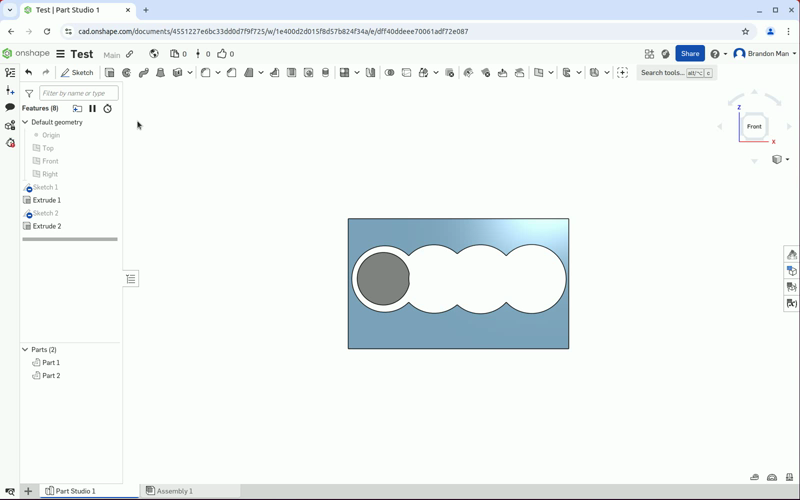
key(shift+h)
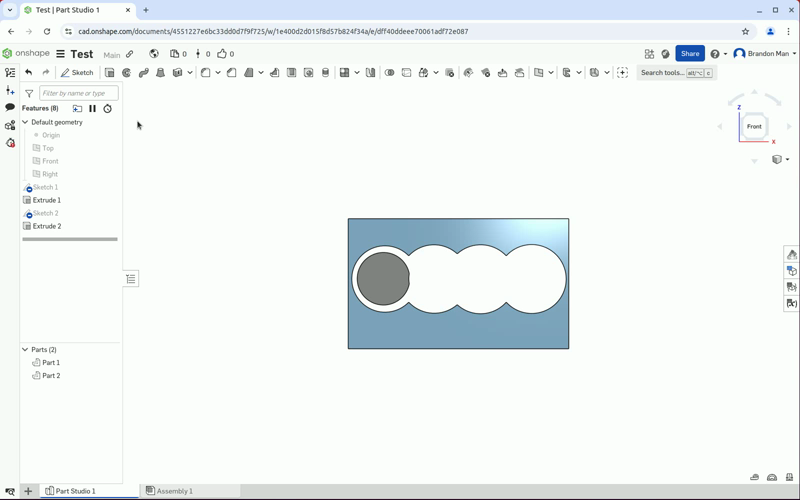
key(shift+h)
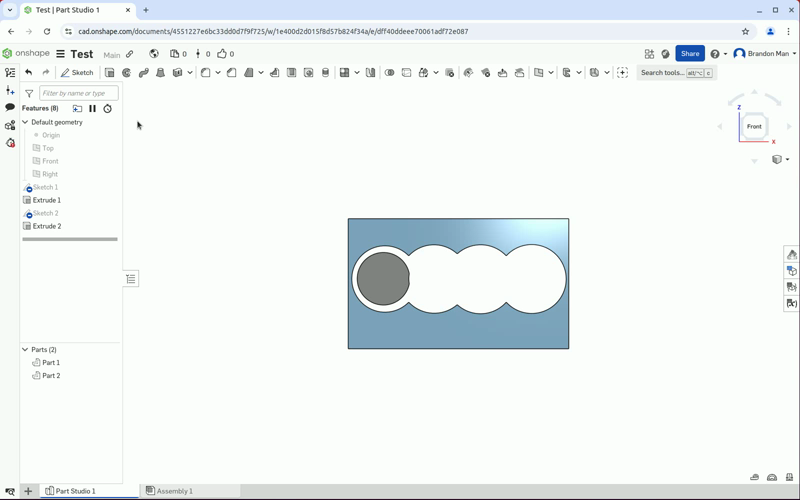
mouse_move(73, 189)
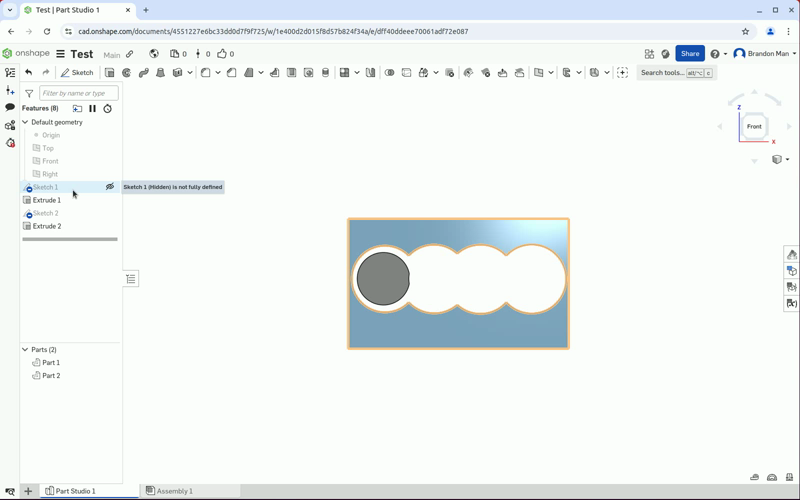
click(73, 189)
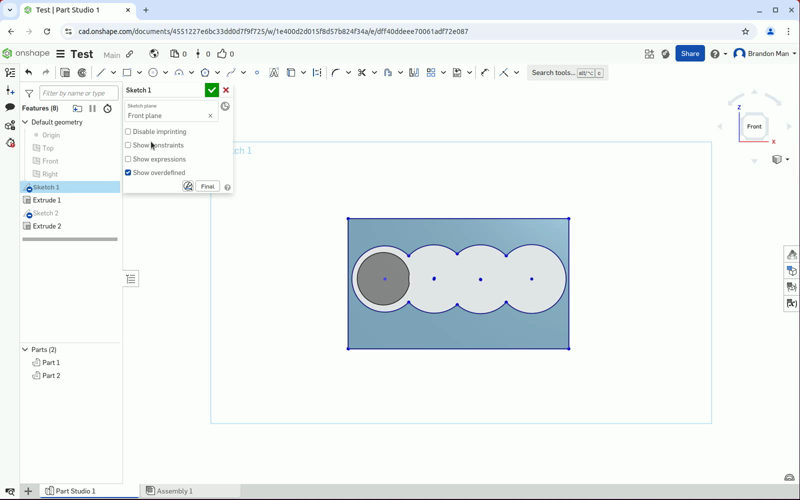
mouse_move(229, 92)
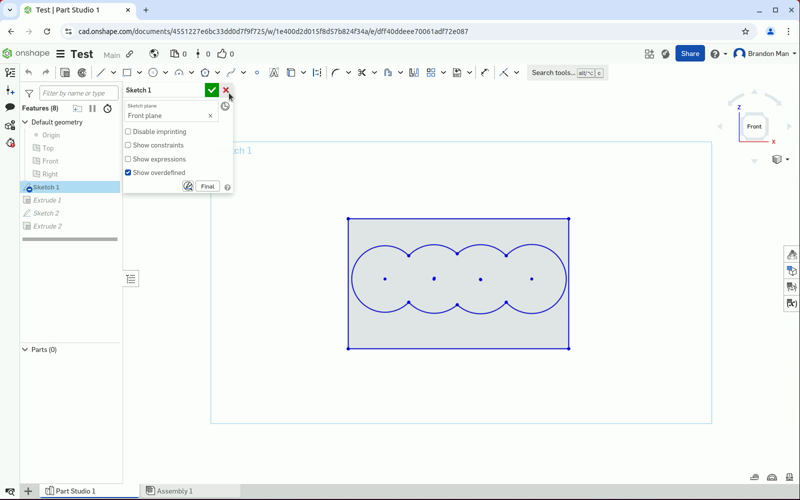
click(229, 92)
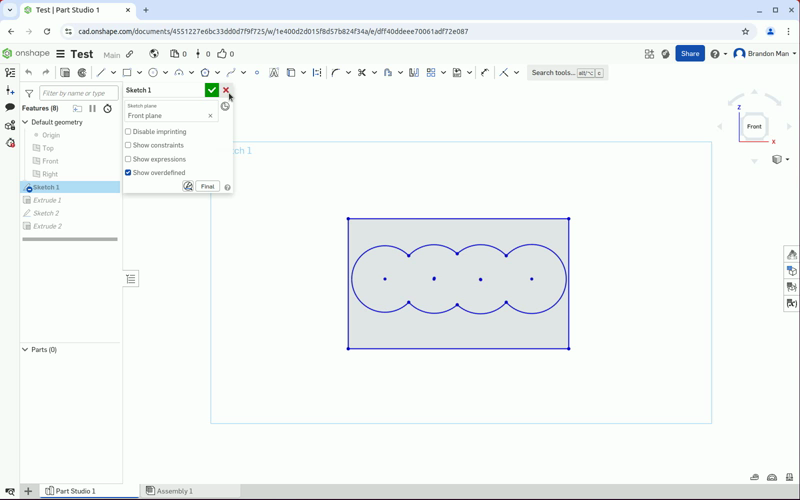
key(shift+s)
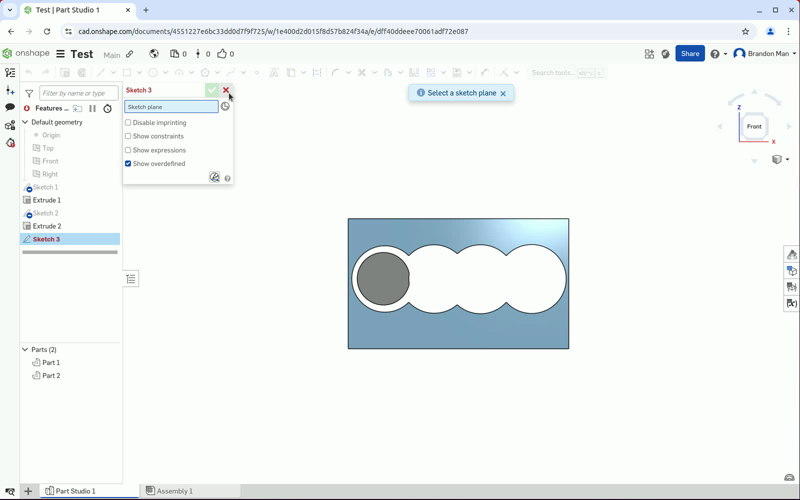
mouse_move(73, 163)
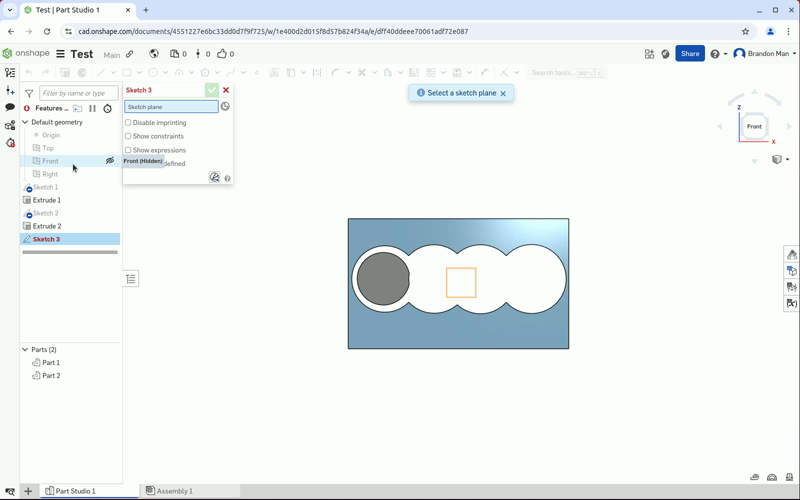
click(73, 163)
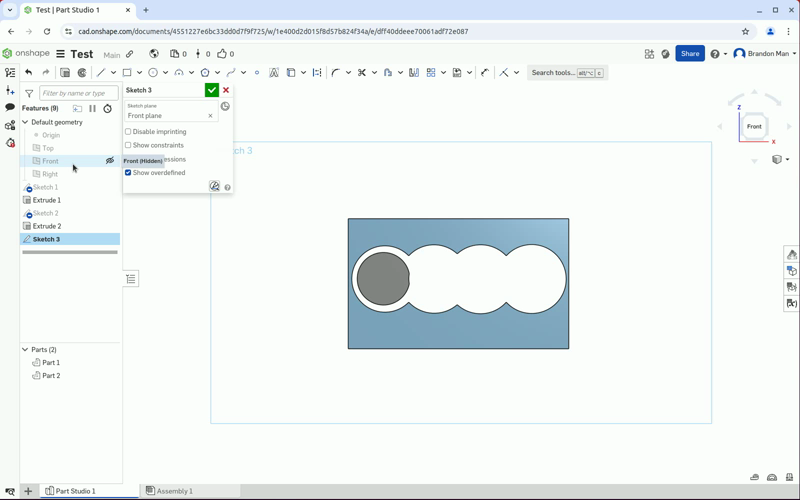
mouse_move(73, 352)
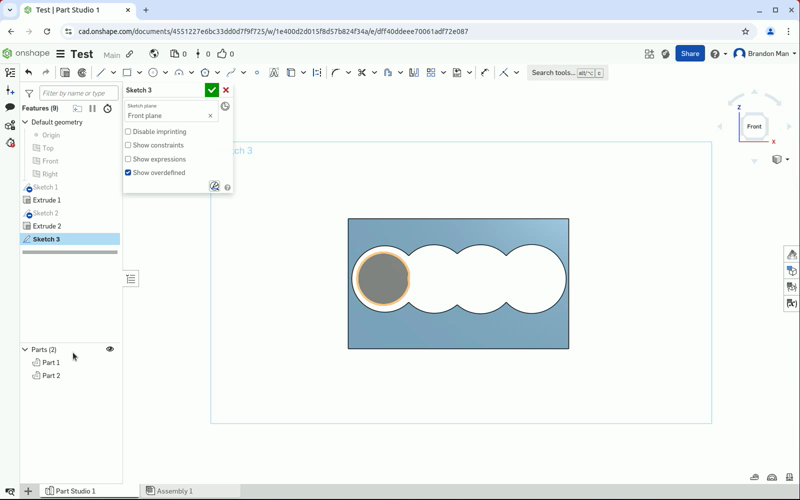
key(y)
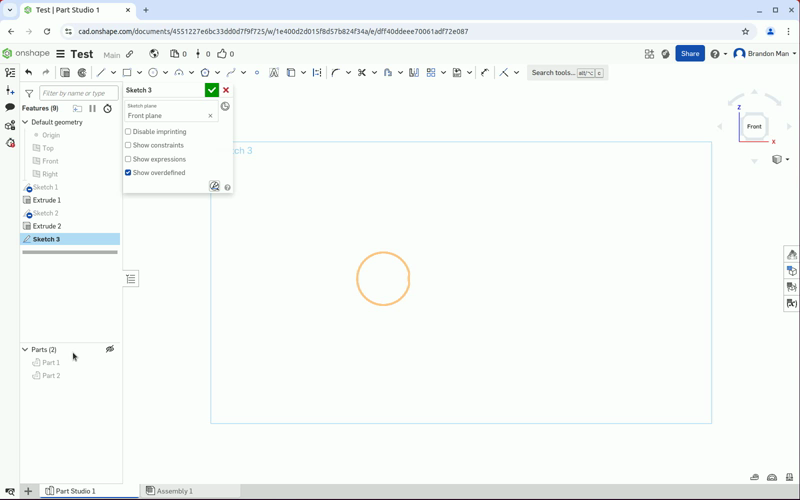
key(a)
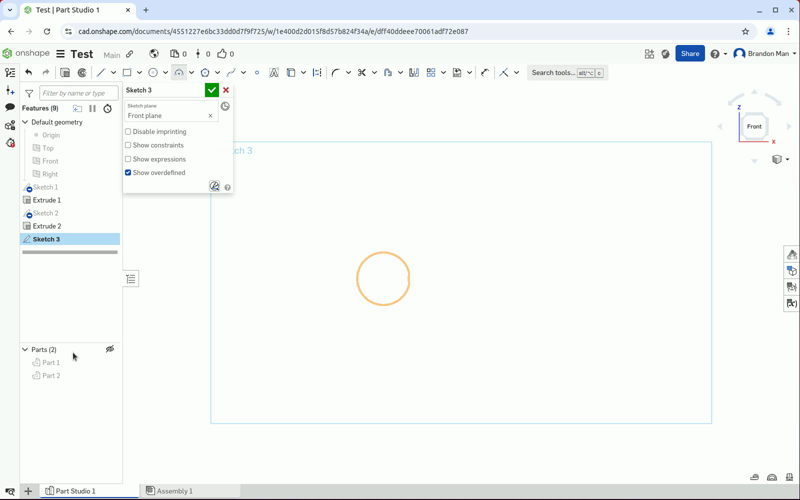
key_down(shift)
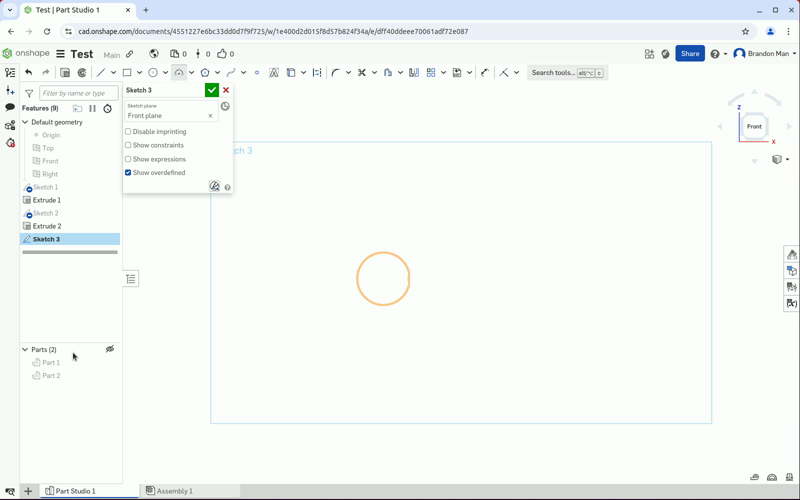
mouse_move(457, 286)
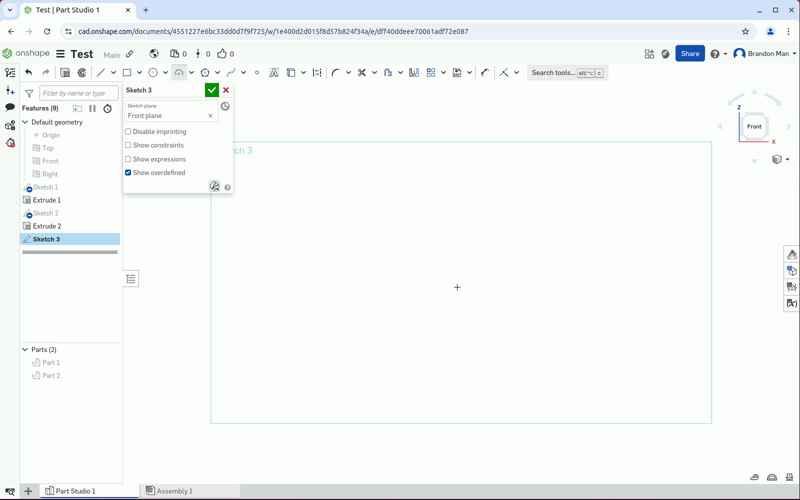
click(457, 286)
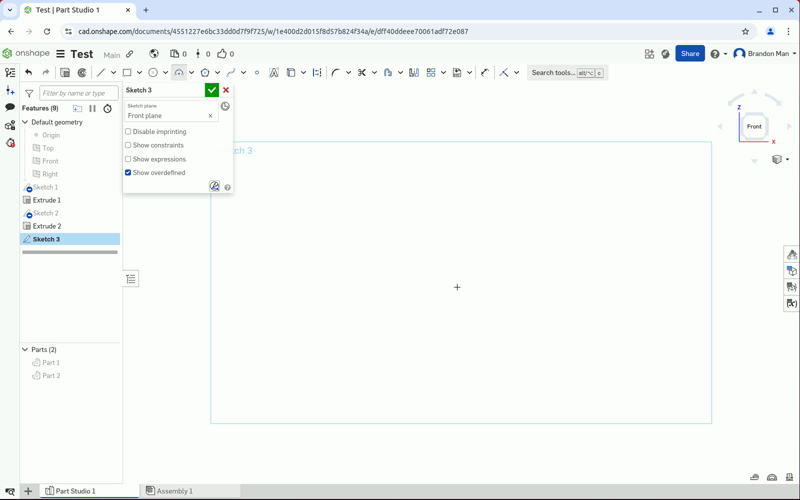
key_up(shift)
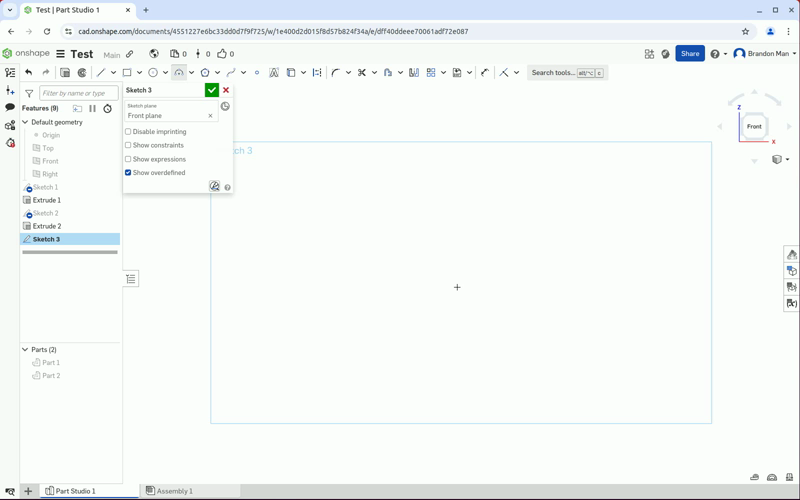
key_down(shift)
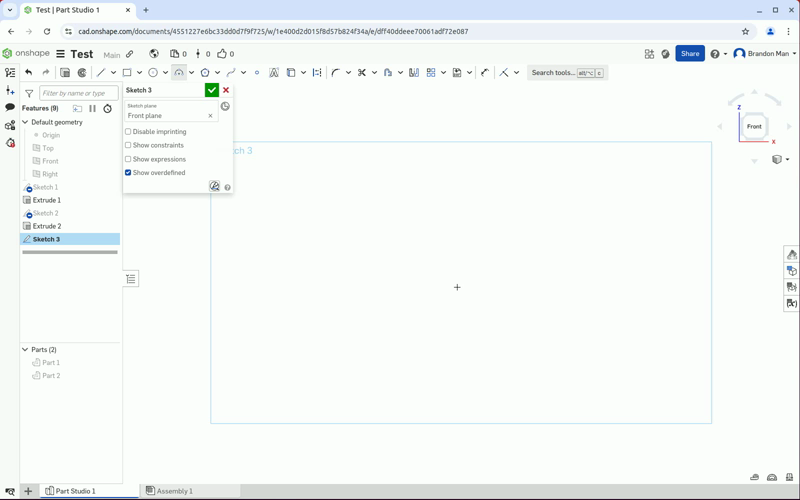
mouse_move(457, 268)
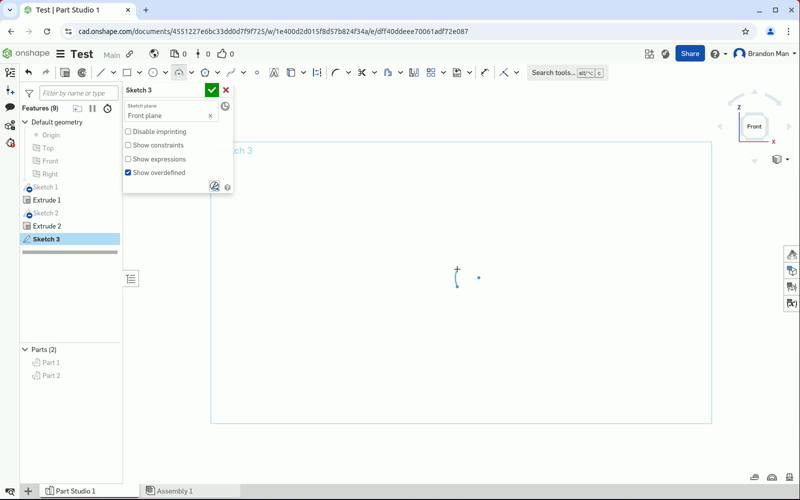
click(457, 268)
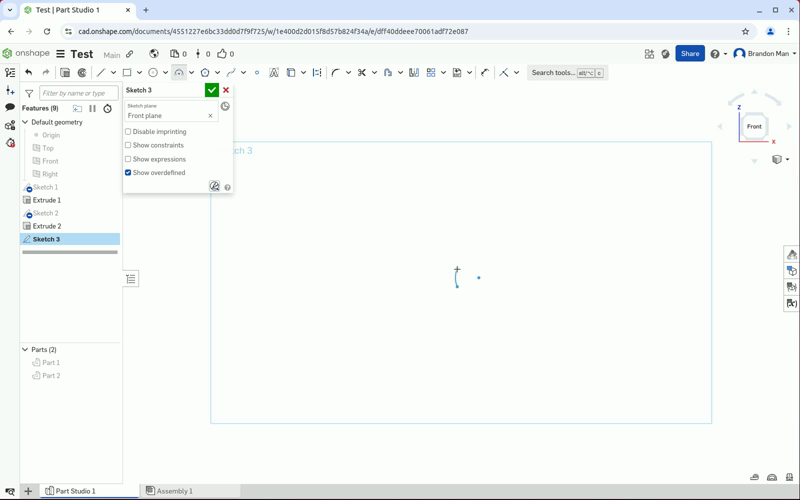
mouse_move(507, 277)
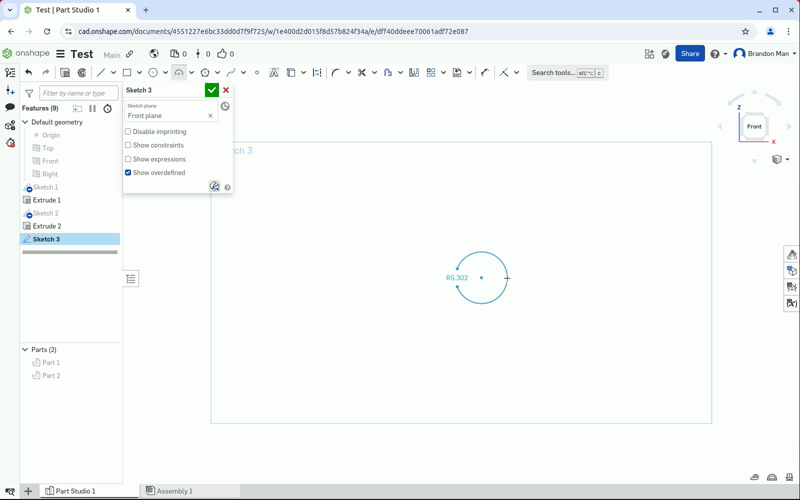
click(507, 277)
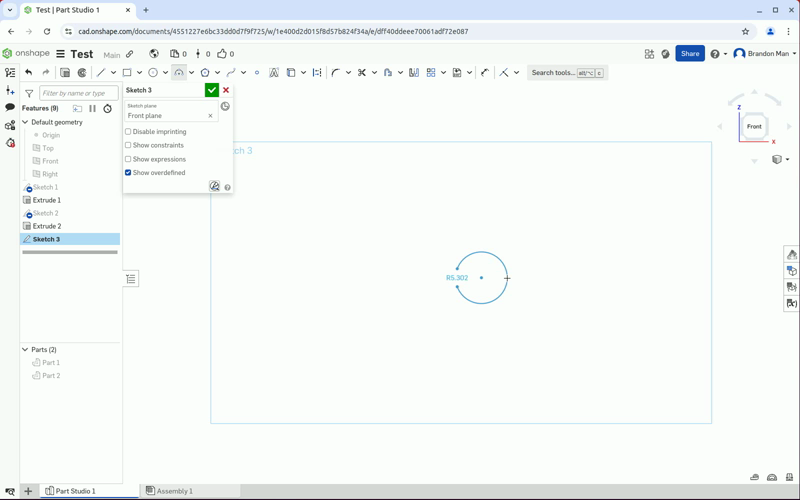
key_up(shift)
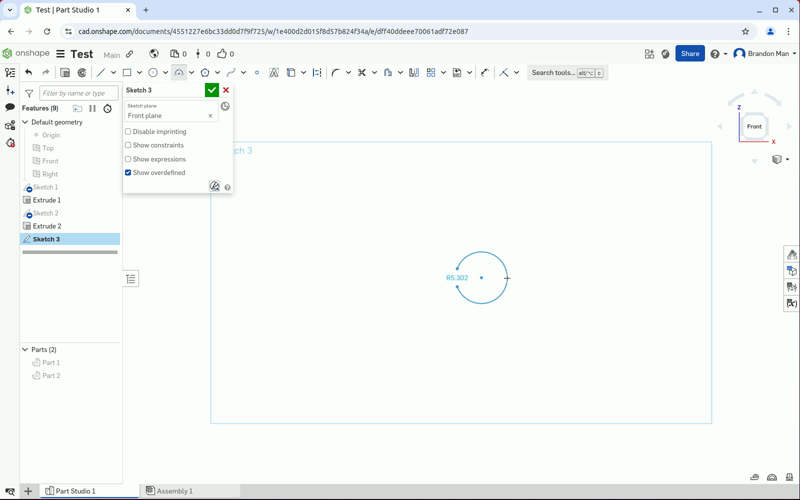
mouse_move(457, 268)
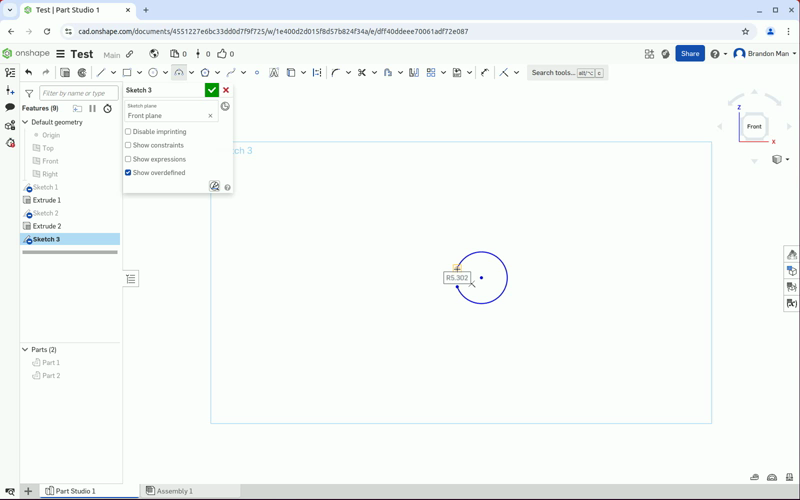
click(457, 268)
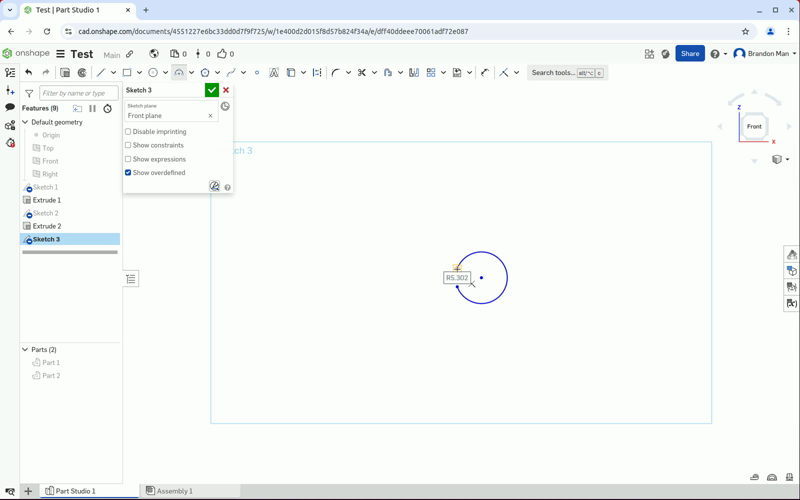
mouse_move(457, 286)
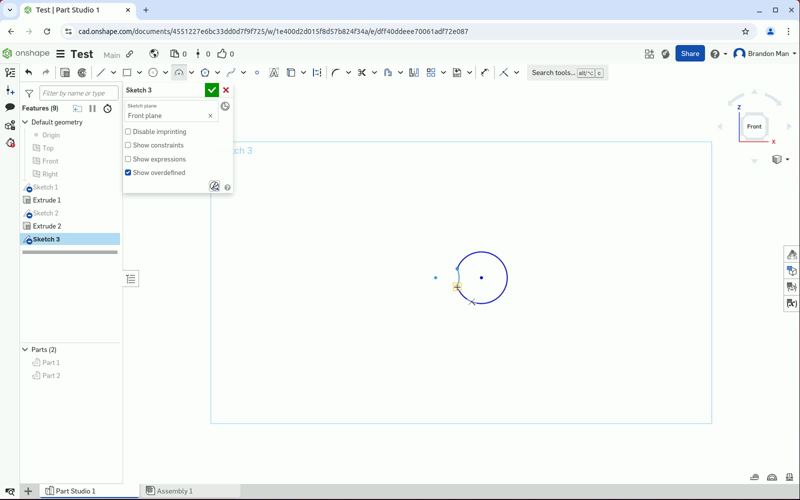
click(457, 286)
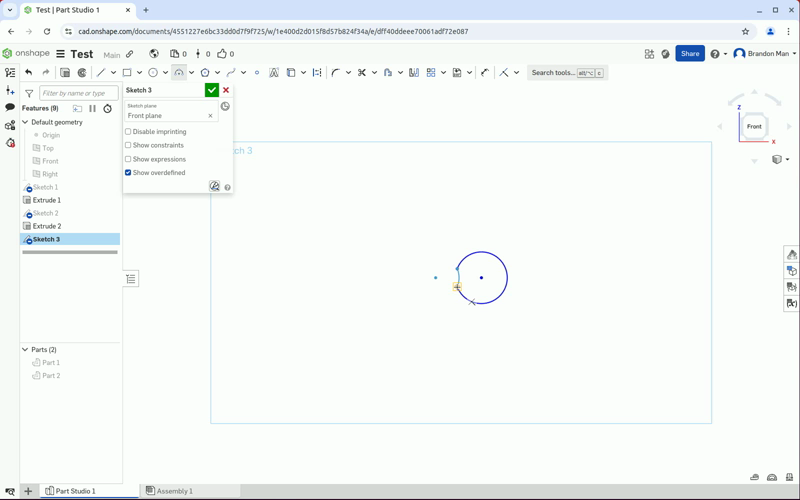
key_down(shift)
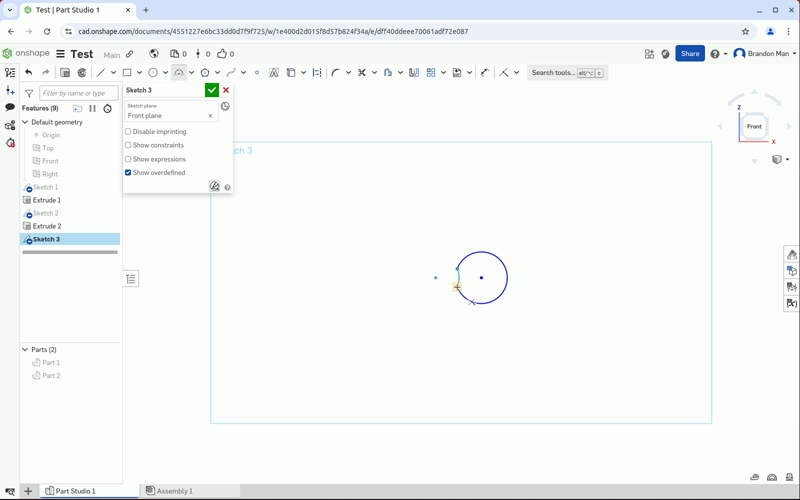
mouse_move(458, 277)
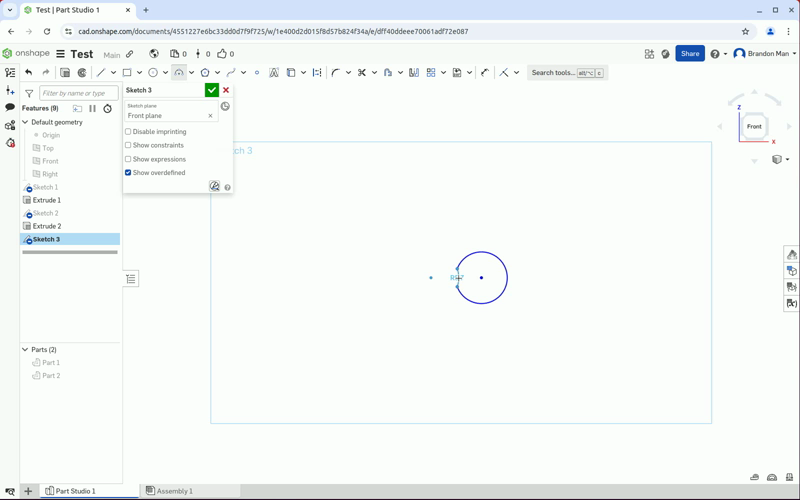
click(458, 277)
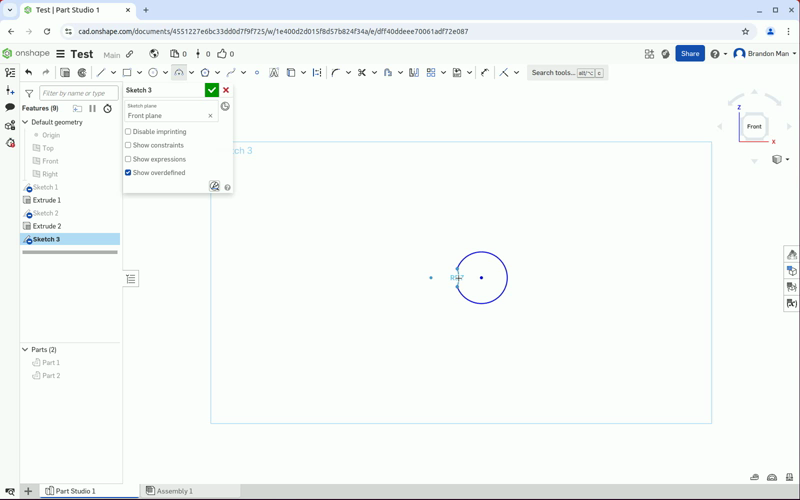
key_up(shift)
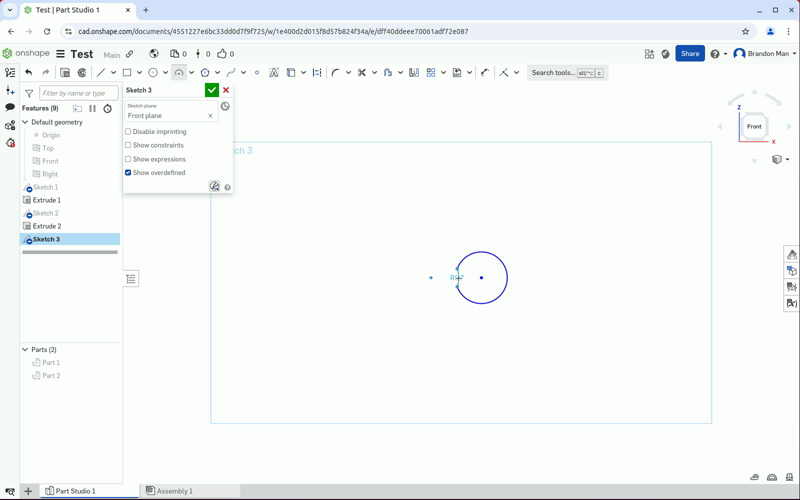
key(esc)
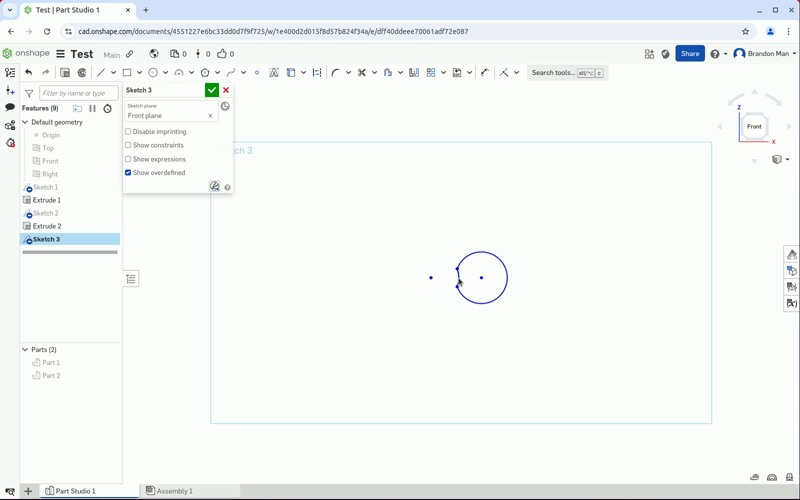
mouse_move(472, 286)
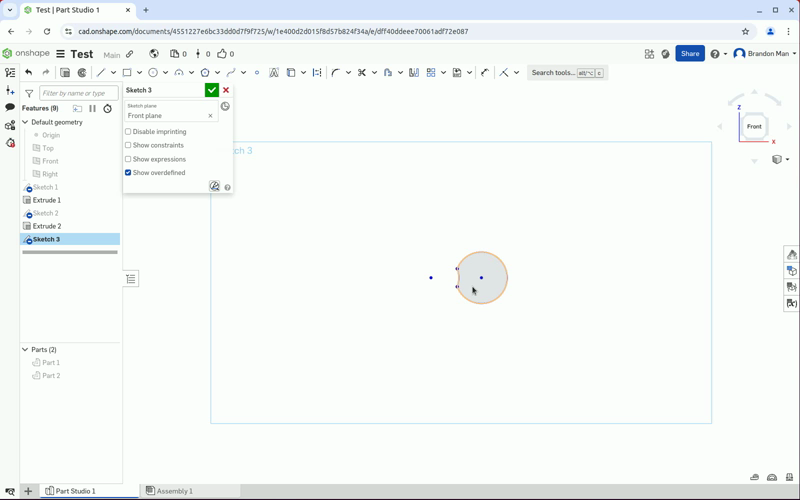
click(472, 286)
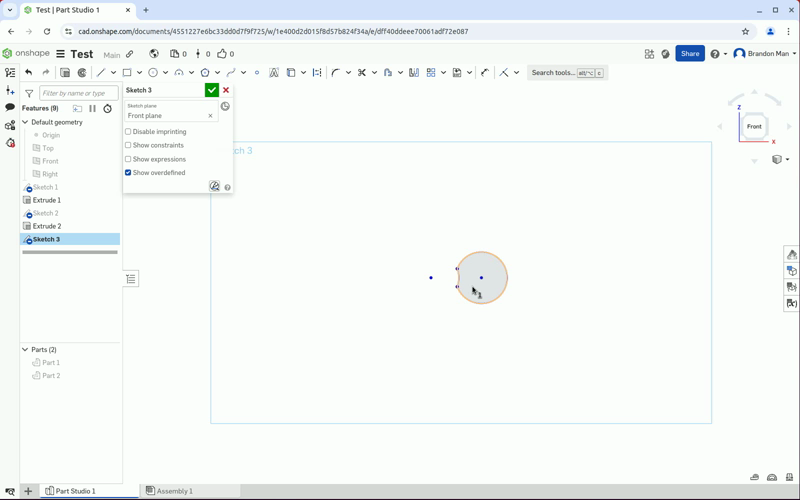
mouse_move(73, 352)
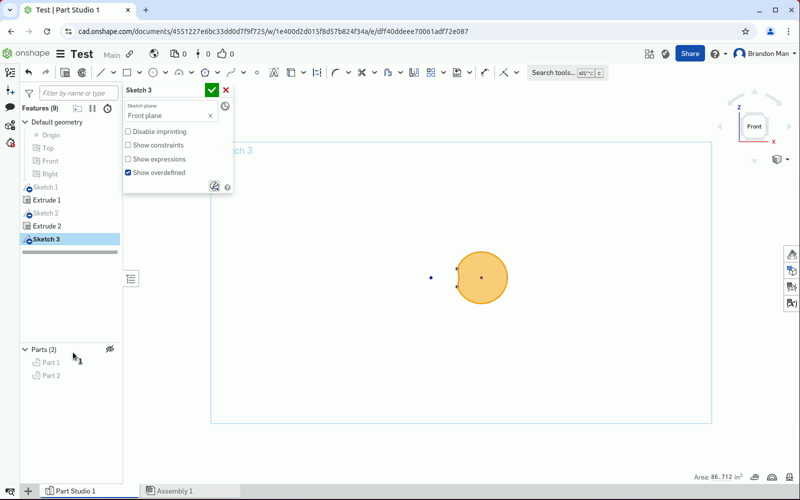
key(shift+y)
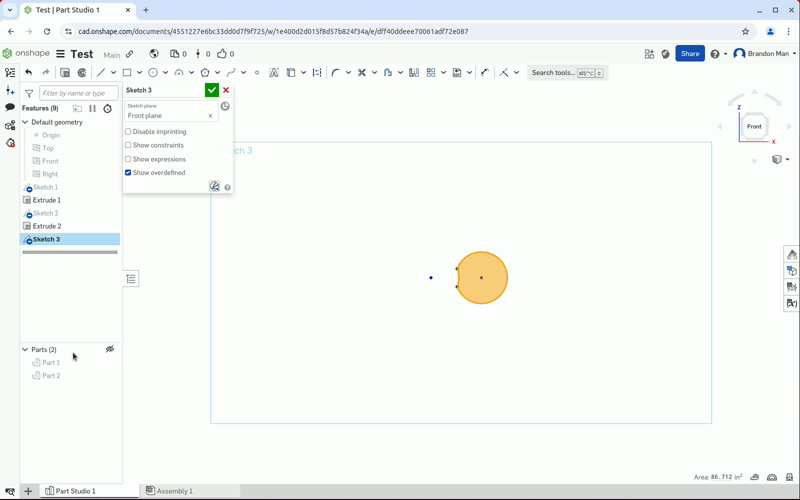
key(shift+e)
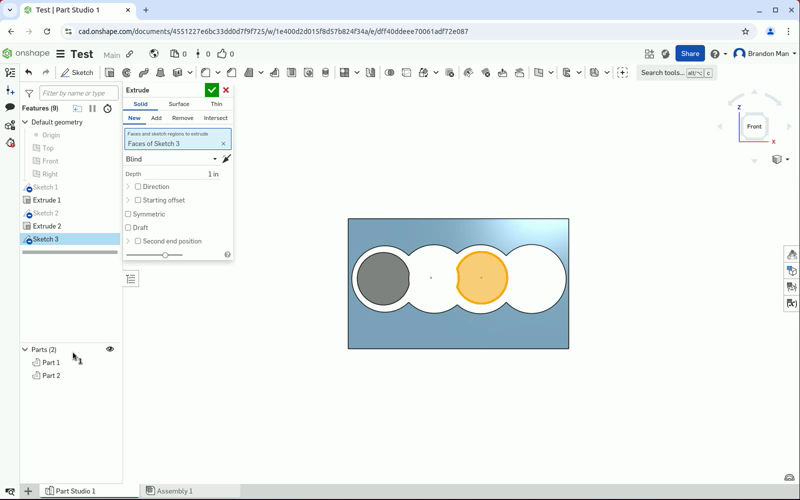
mouse_move(143, 106)
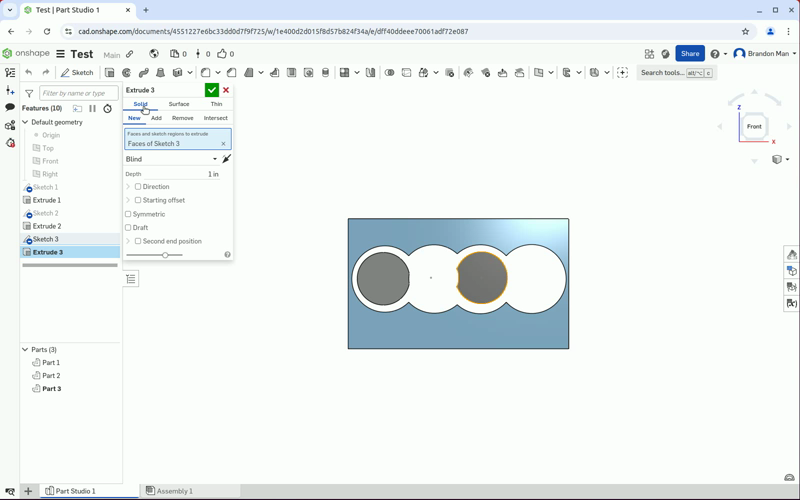
click(143, 106)
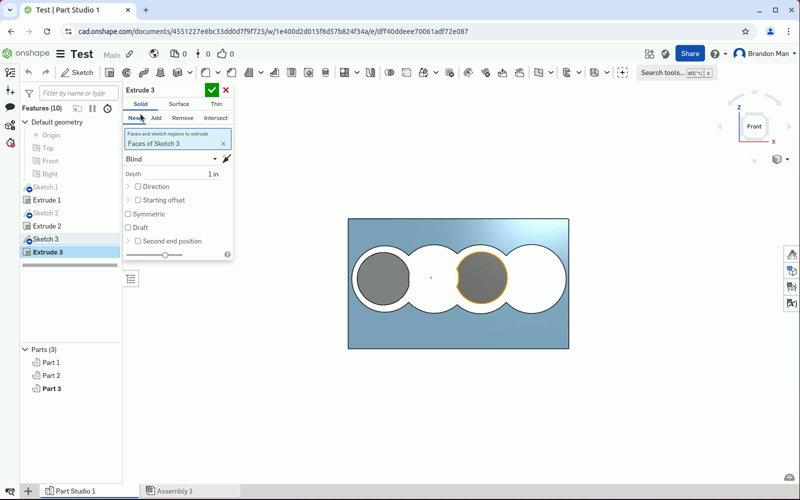
mouse_move(137, 120)
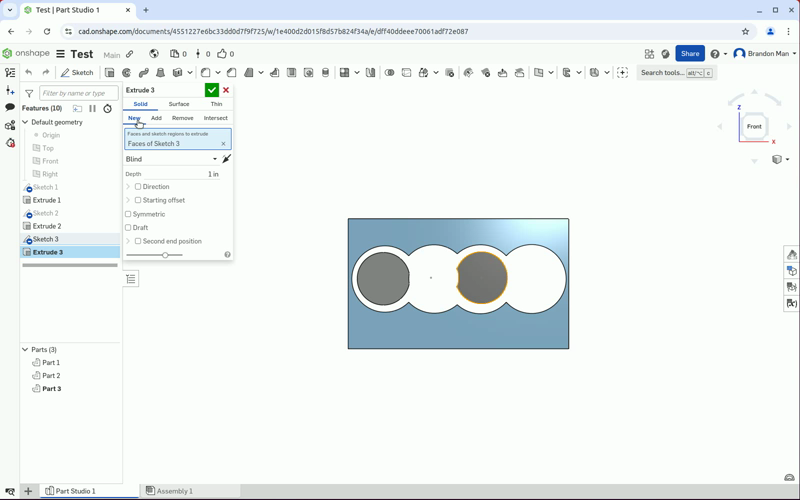
click(137, 120)
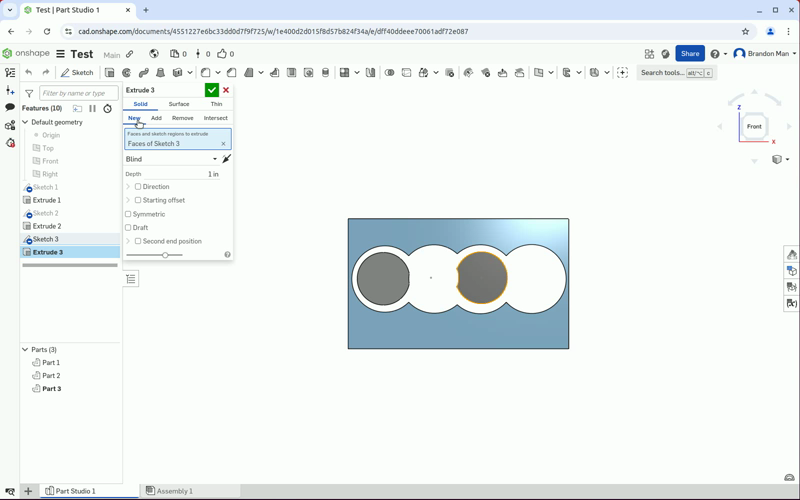
key(tab, 4)
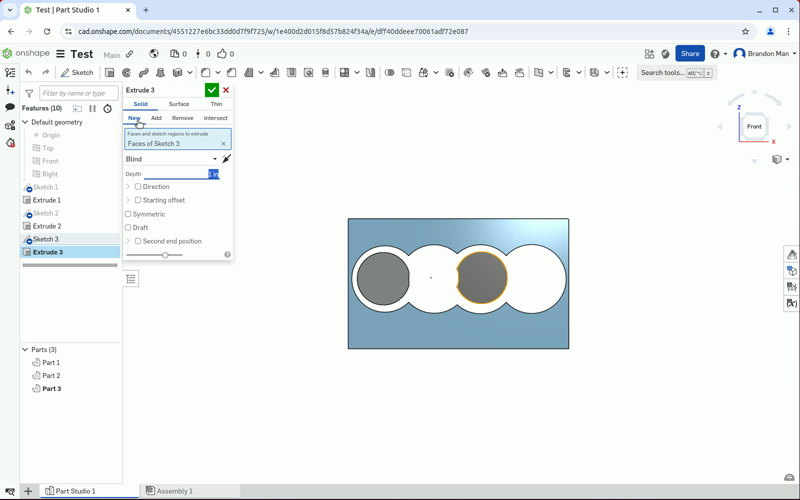
text(10.832)
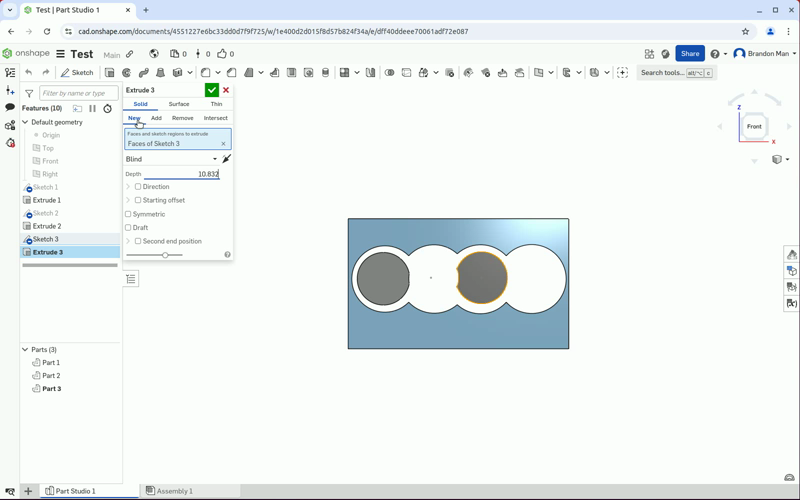
key(enter)
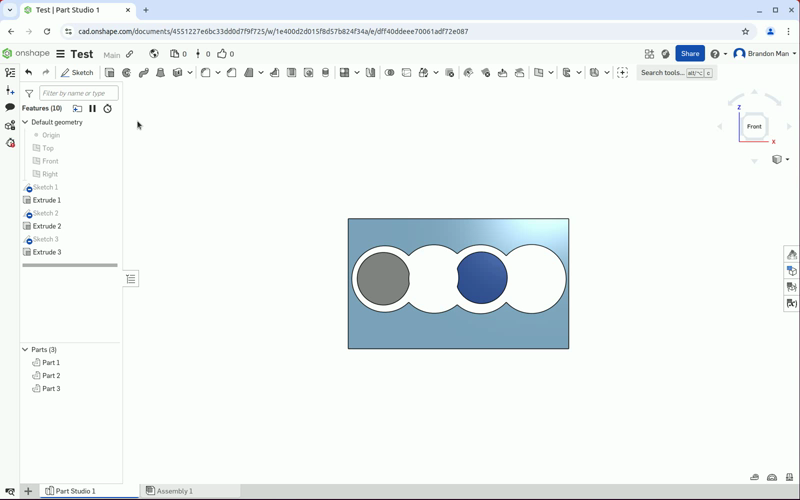
key(shift+h)
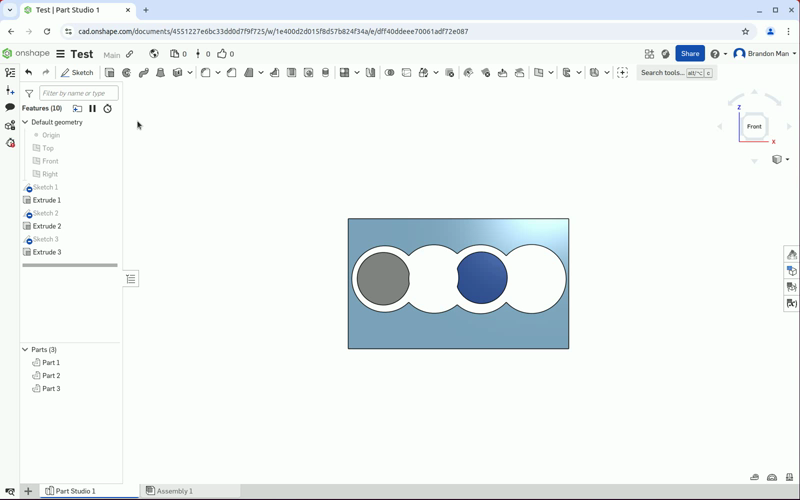
key(shift+h)
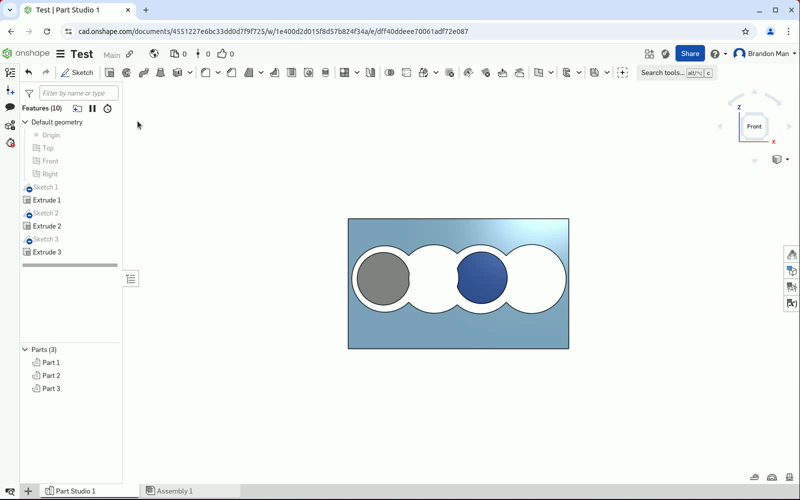
mouse_move(73, 189)
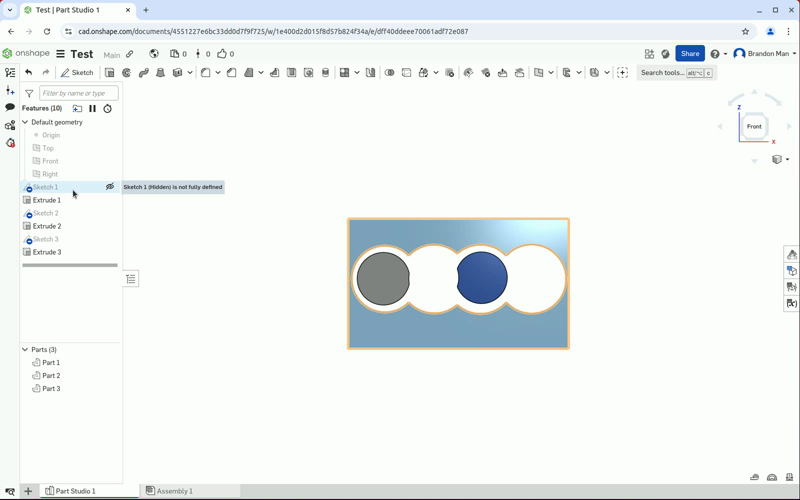
click(73, 189)
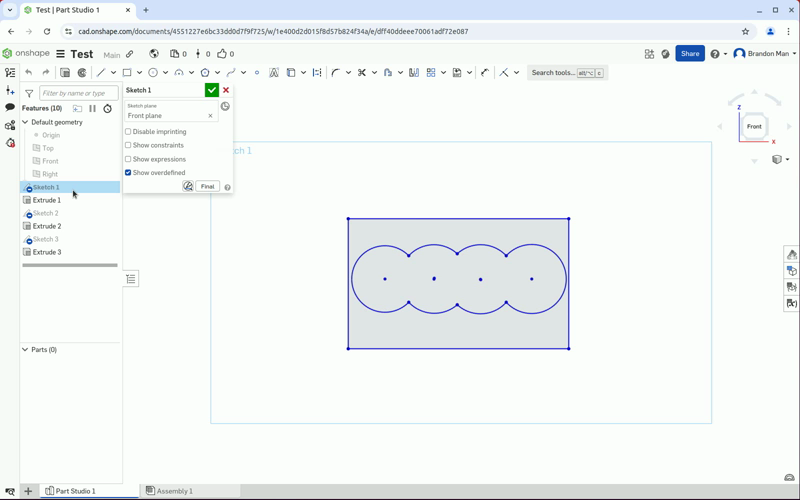
mouse_move(229, 92)
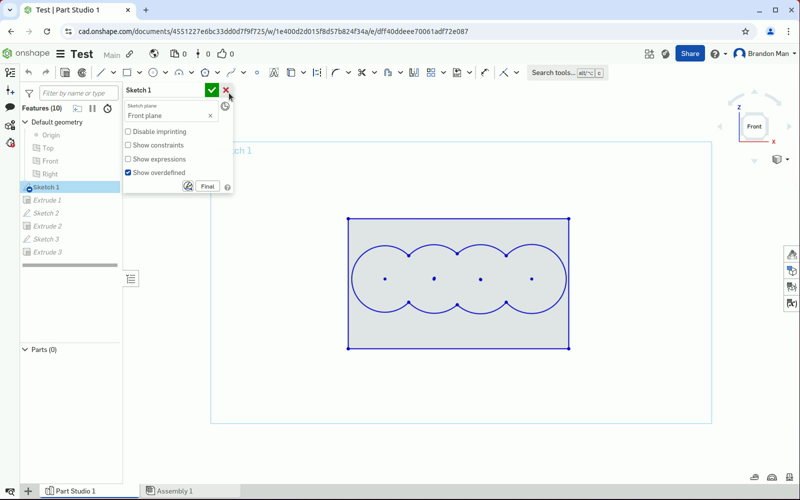
click(229, 92)
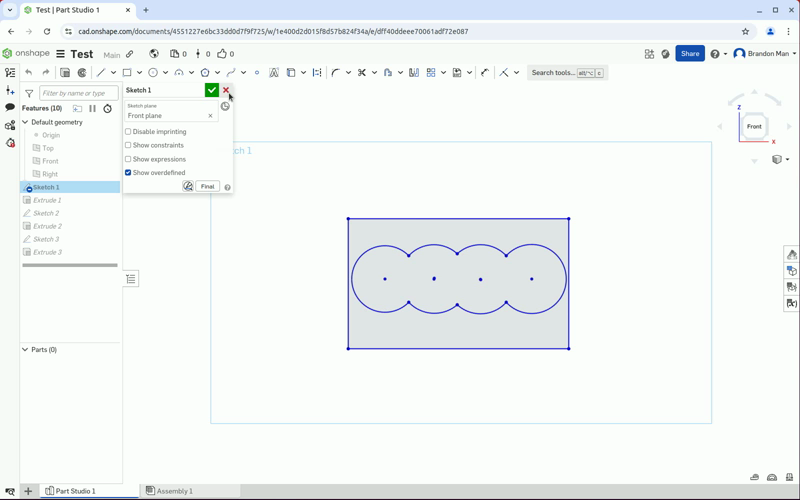
key(shift+s)
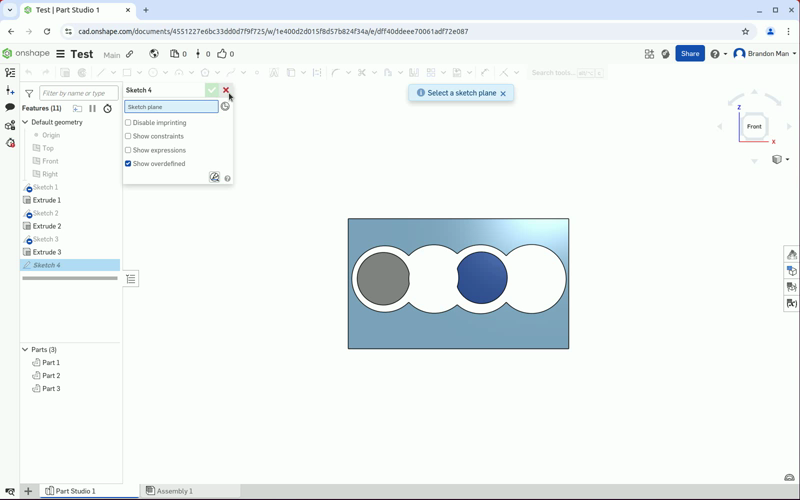
mouse_move(73, 163)
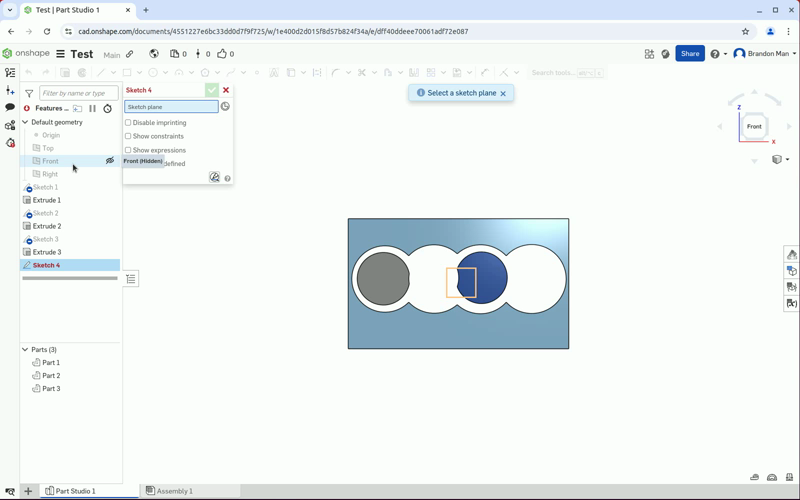
click(73, 163)
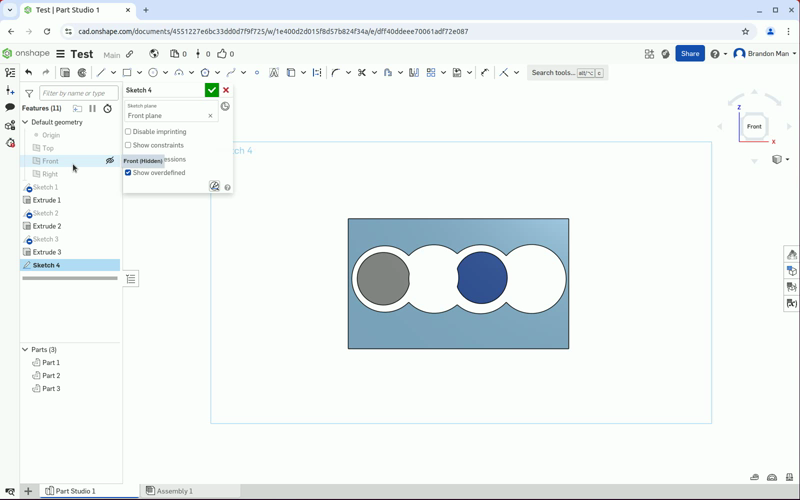
mouse_move(73, 352)
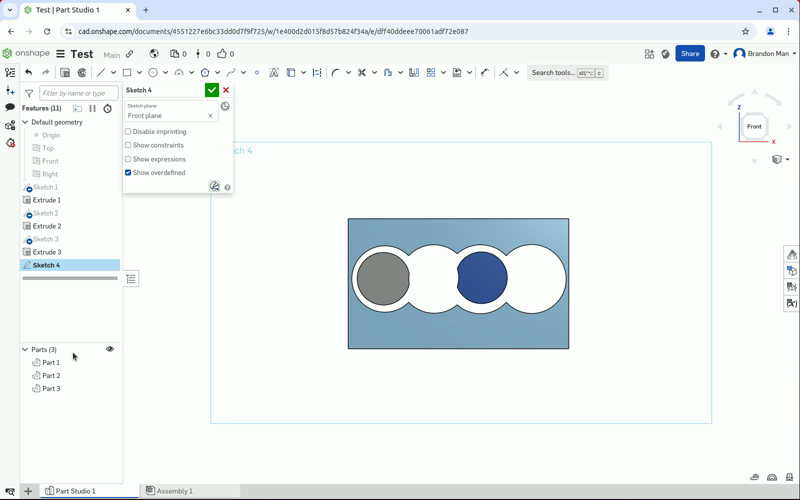
key(y)
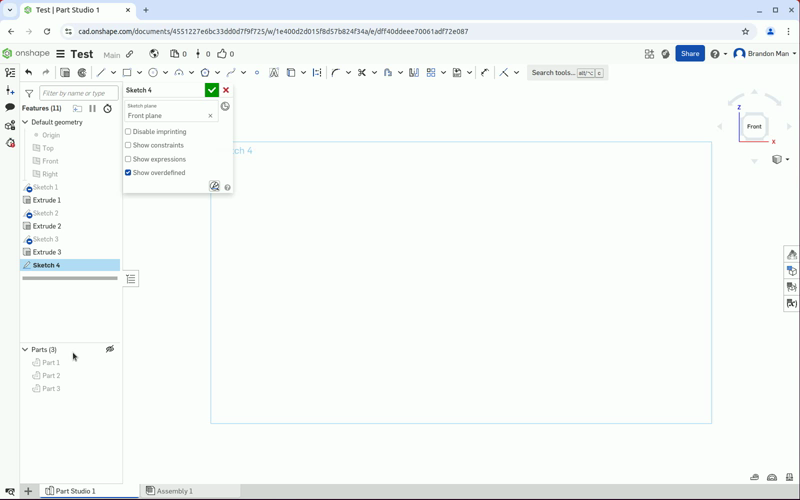
key(a)
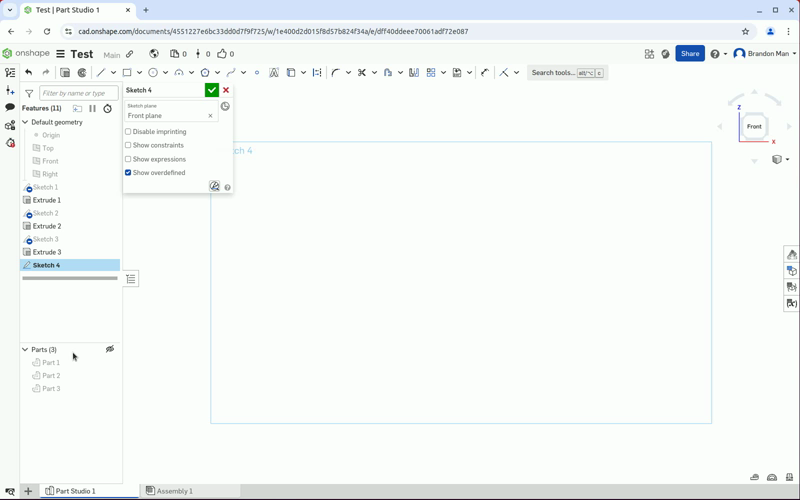
key_down(shift)
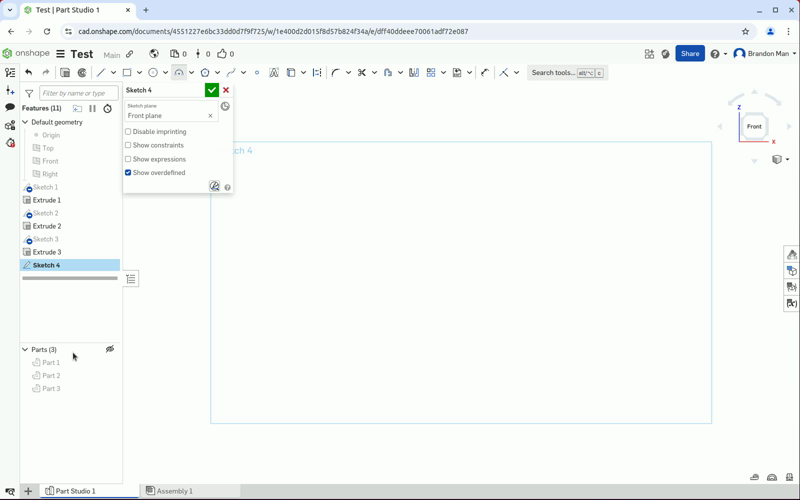
mouse_move(409, 283)
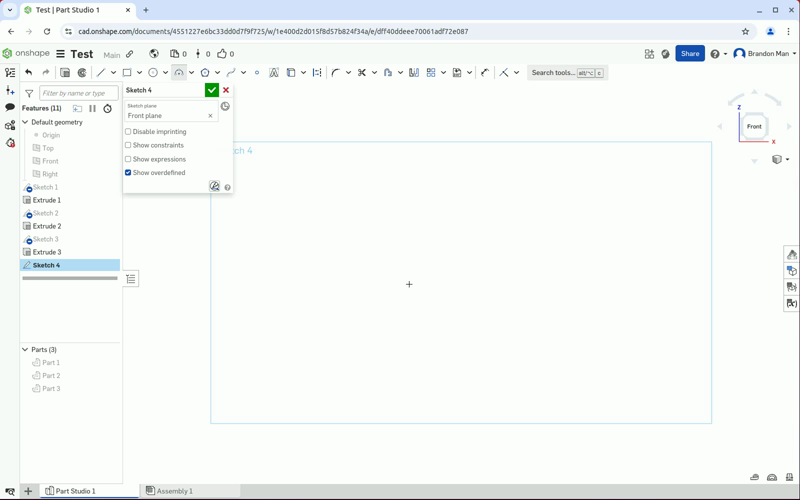
click(409, 283)
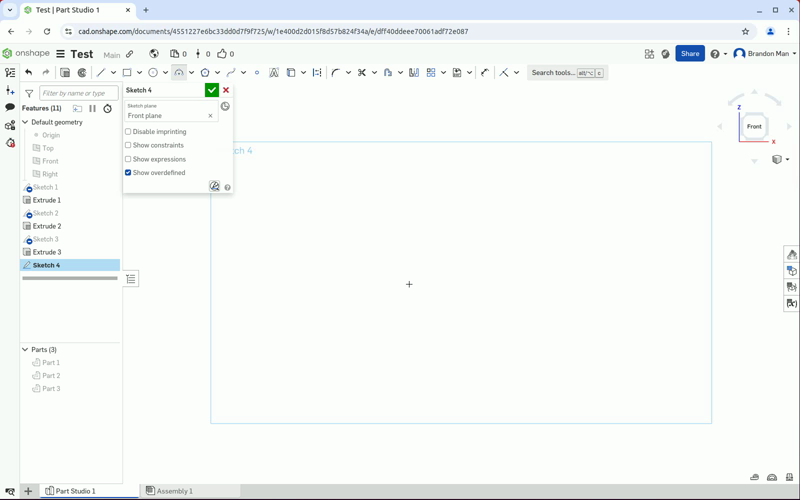
key_up(shift)
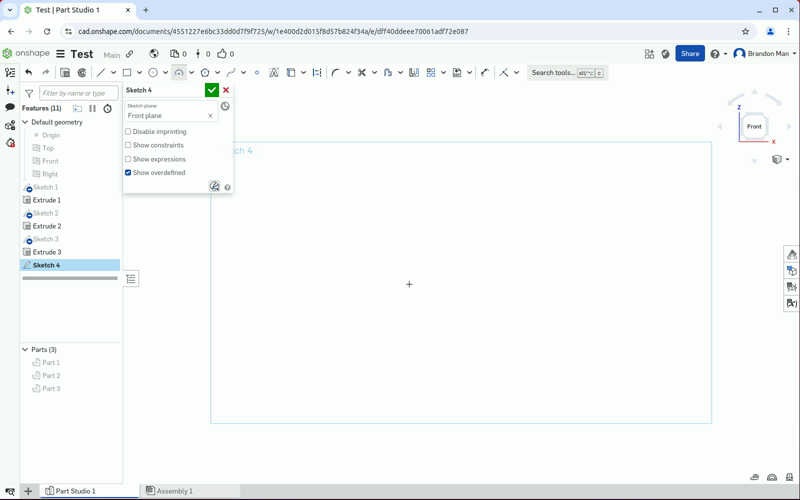
key_down(shift)
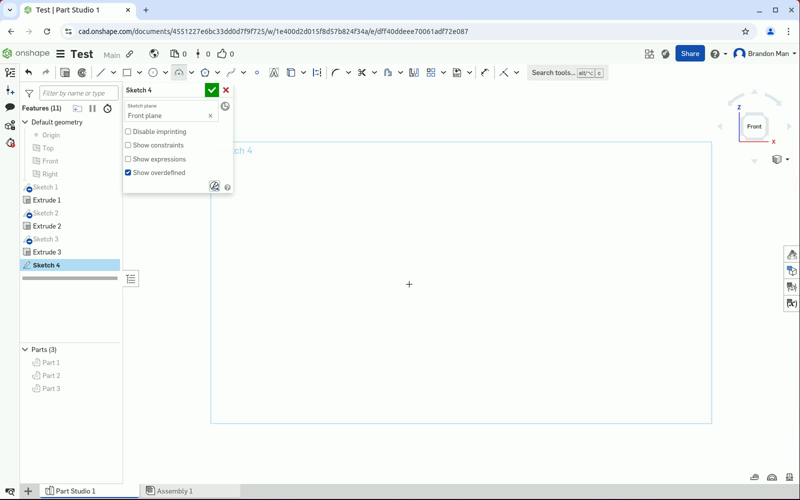
mouse_move(457, 286)
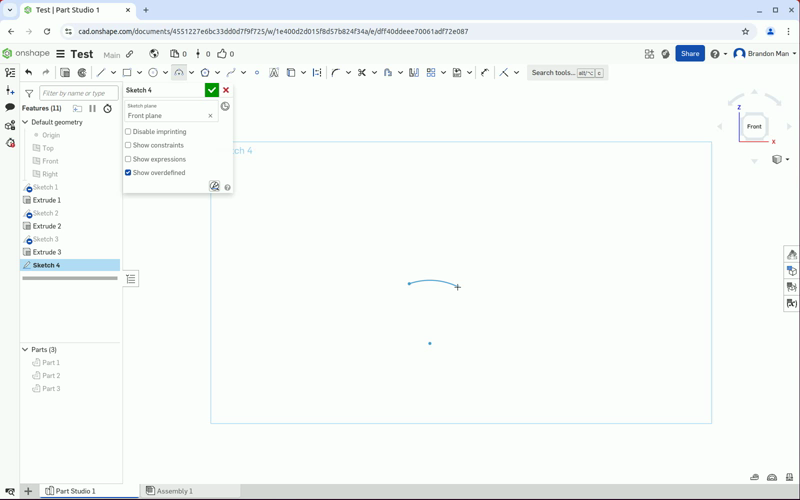
click(457, 286)
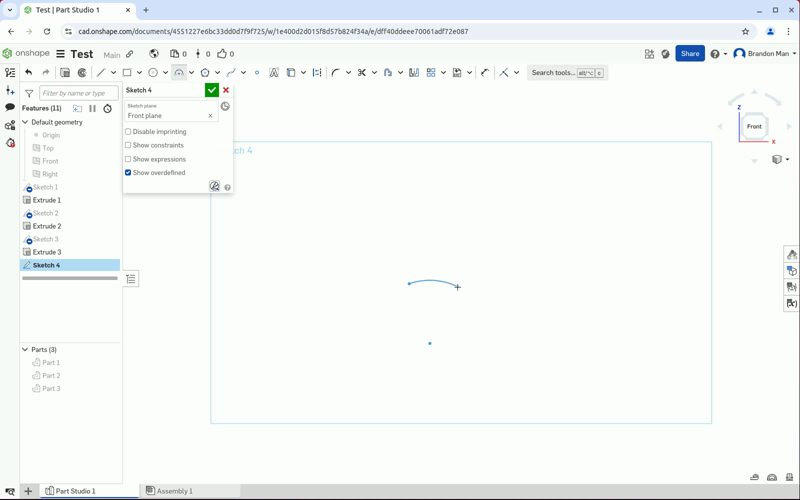
mouse_move(432, 303)
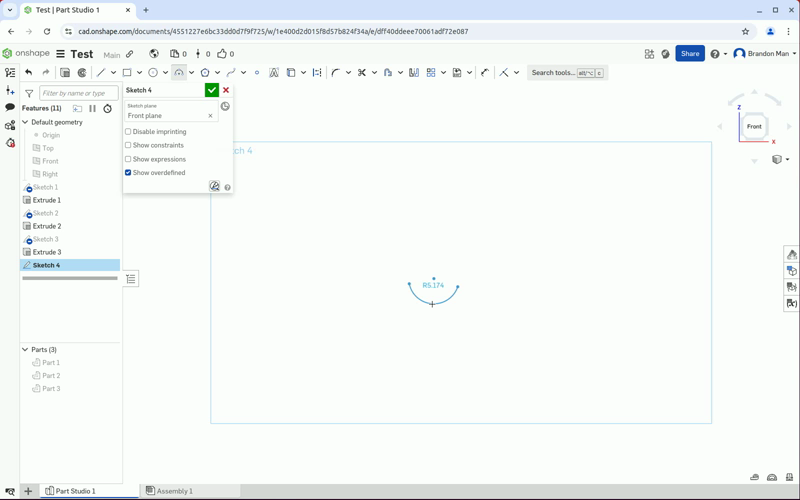
click(432, 303)
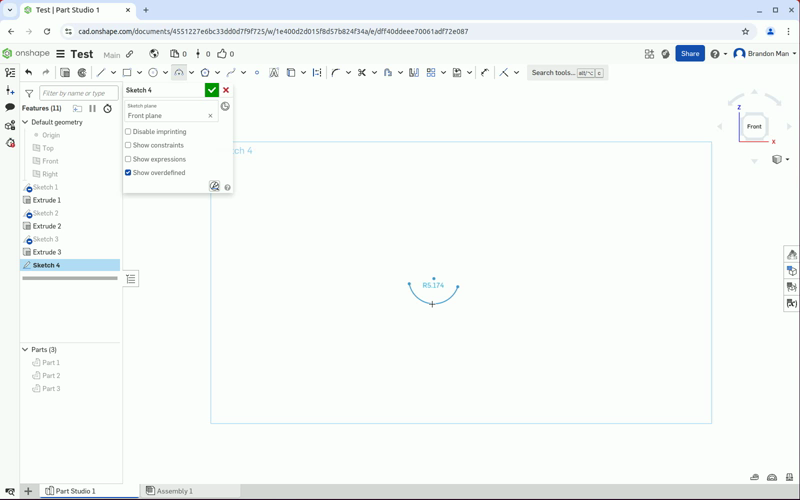
key_up(shift)
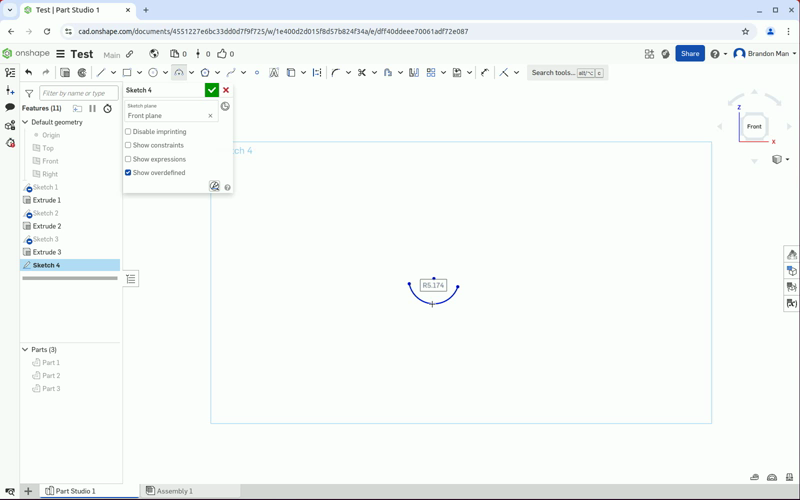
mouse_move(457, 286)
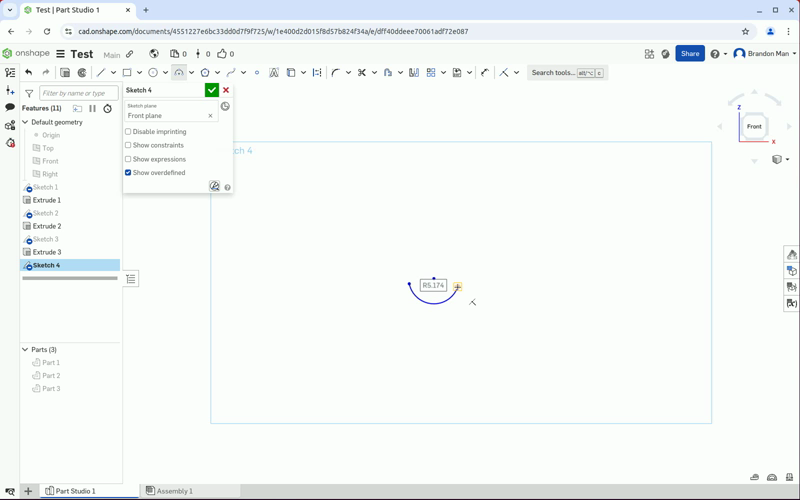
click(457, 286)
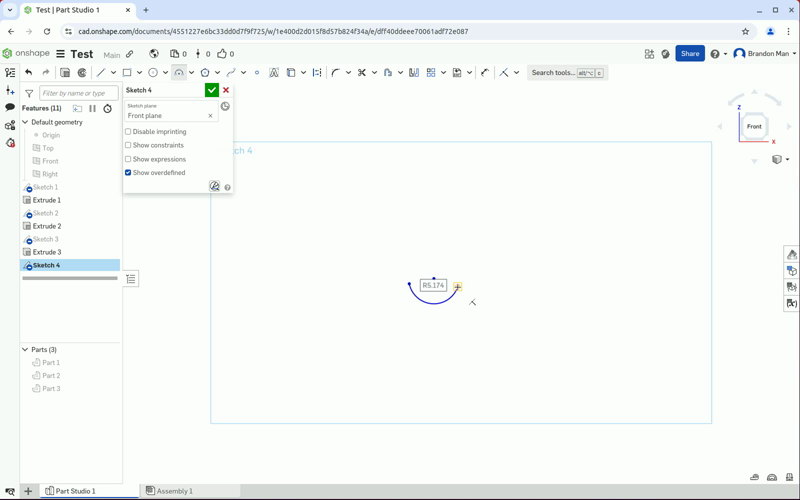
key_down(shift)
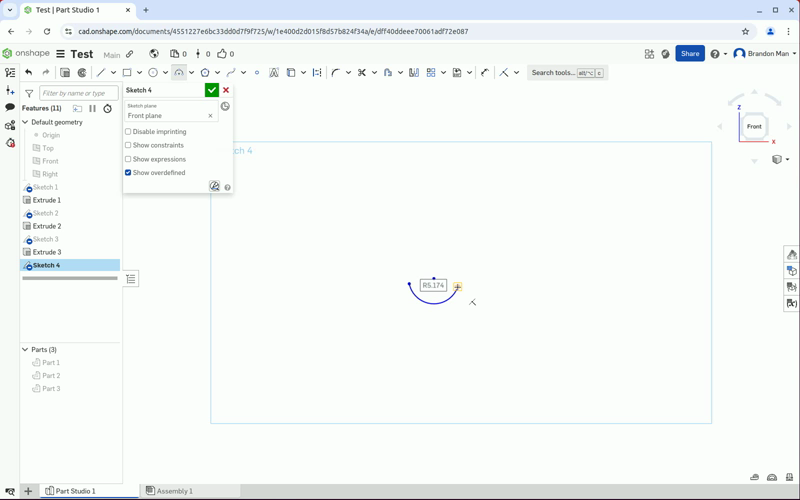
mouse_move(457, 269)
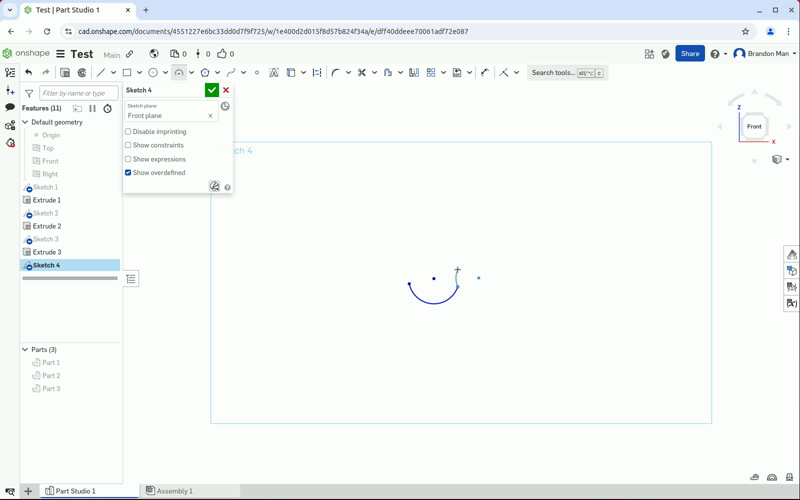
click(457, 269)
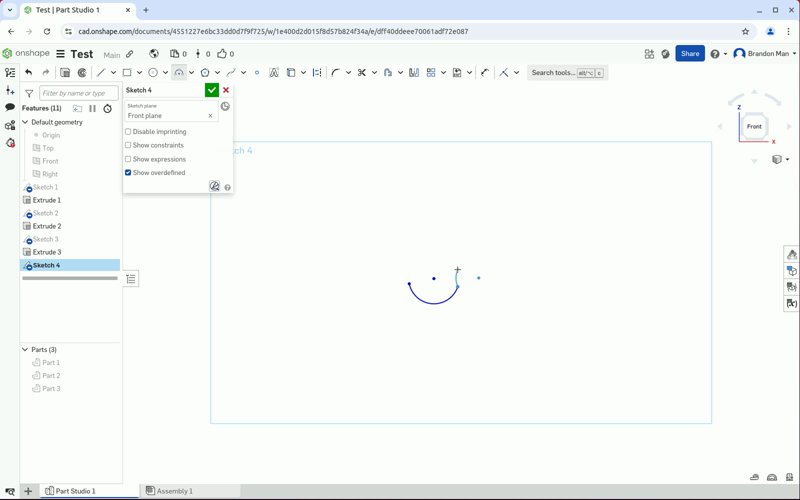
mouse_move(456, 278)
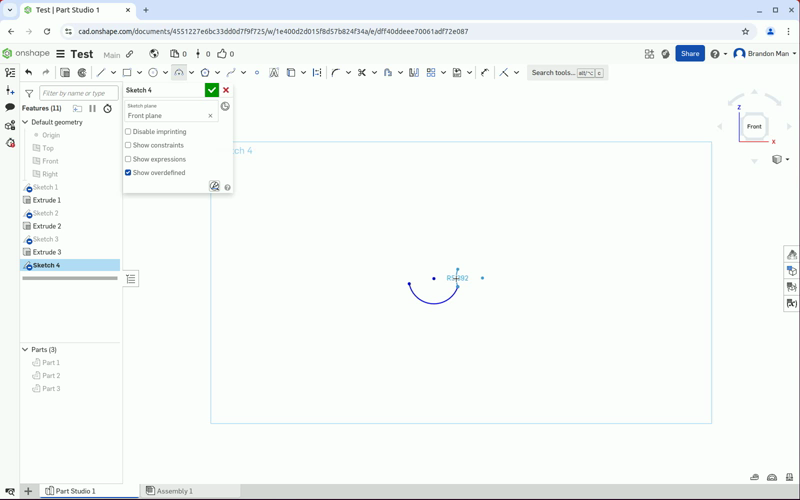
click(456, 278)
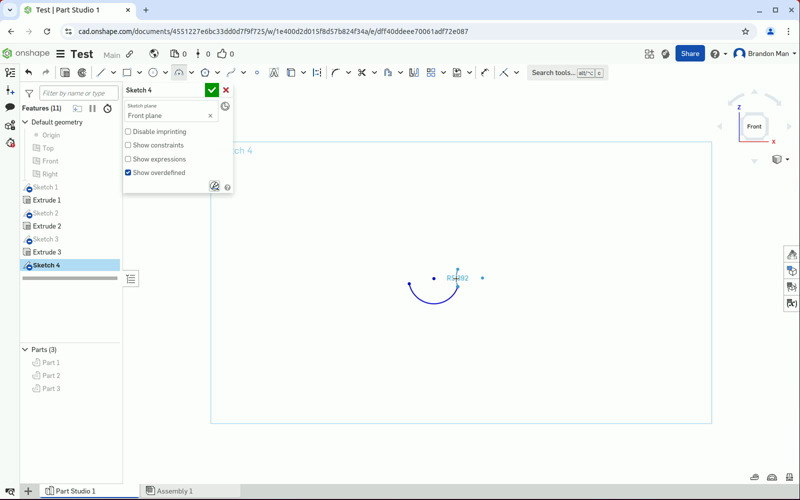
key_up(shift)
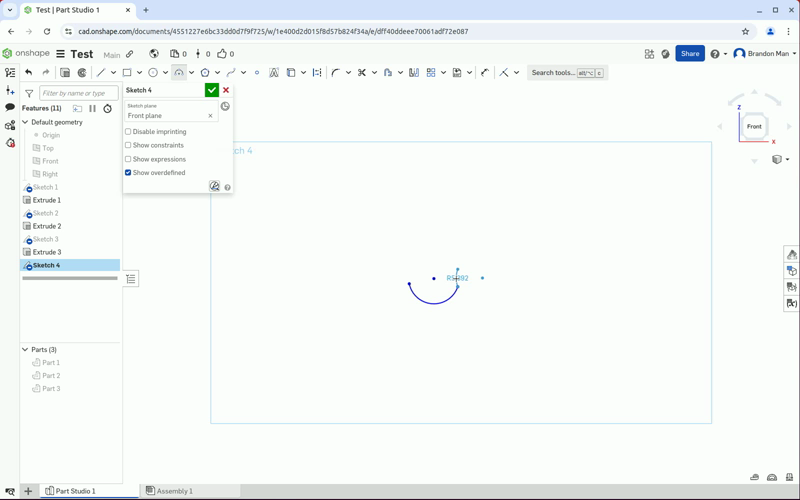
mouse_move(457, 269)
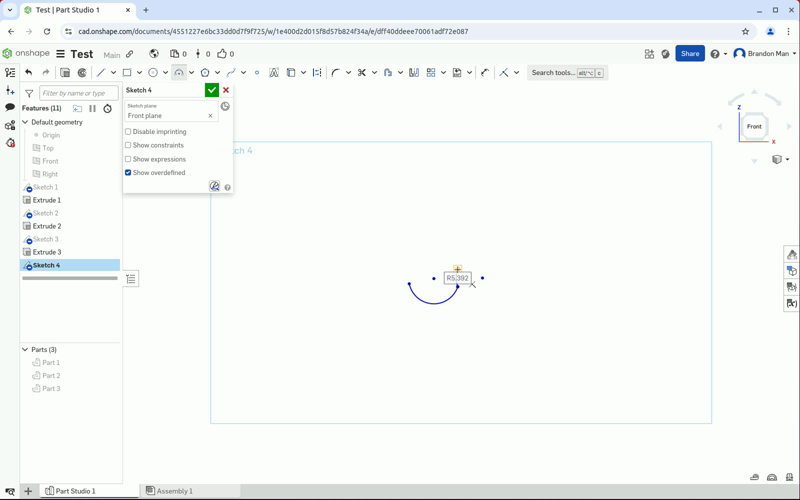
click(457, 269)
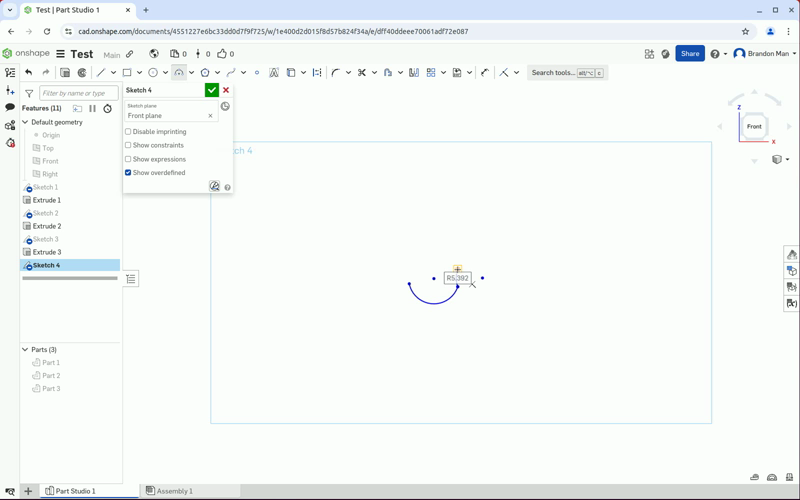
key_down(shift)
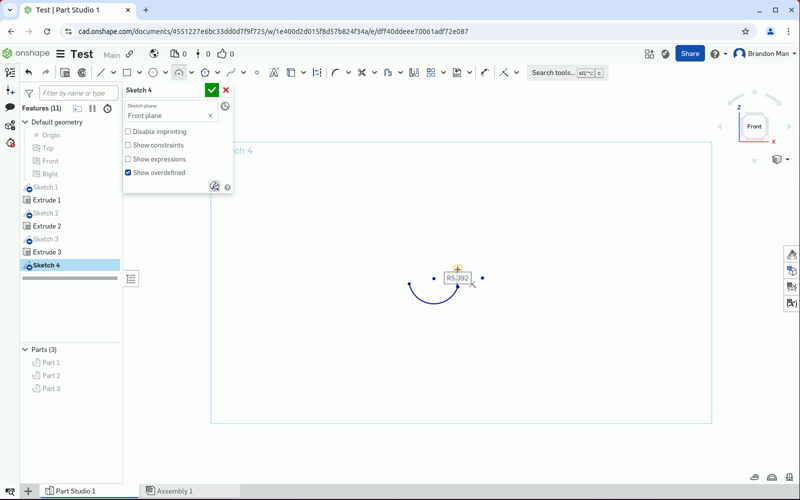
mouse_move(409, 273)
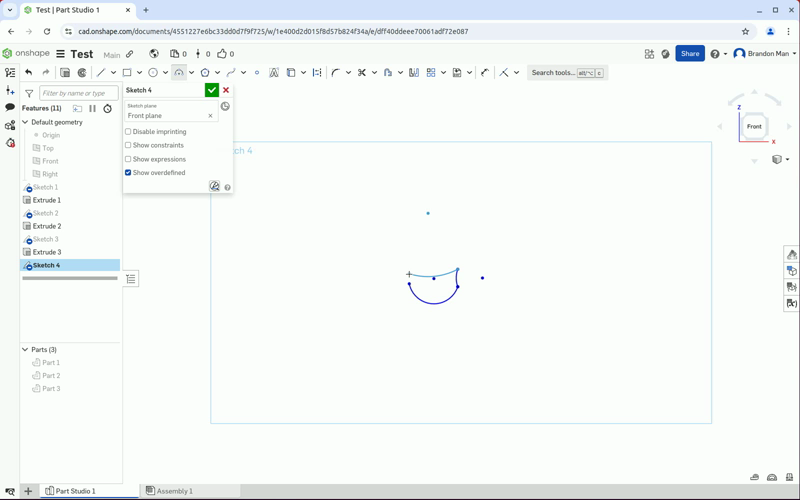
click(409, 273)
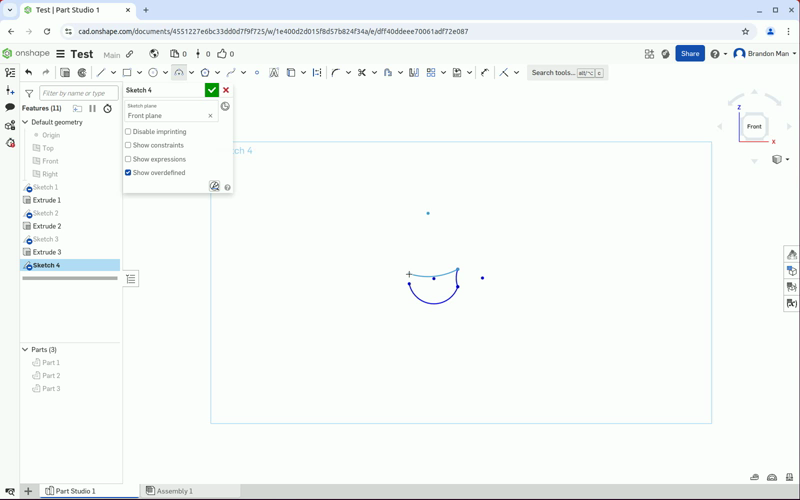
mouse_move(431, 252)
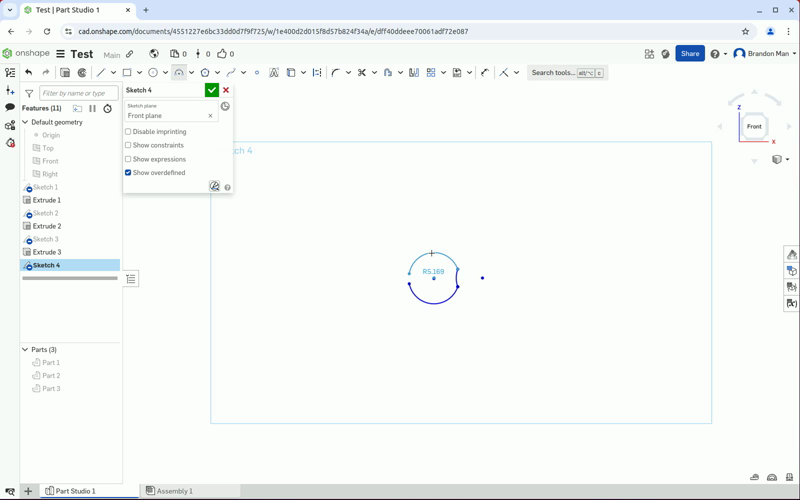
click(431, 252)
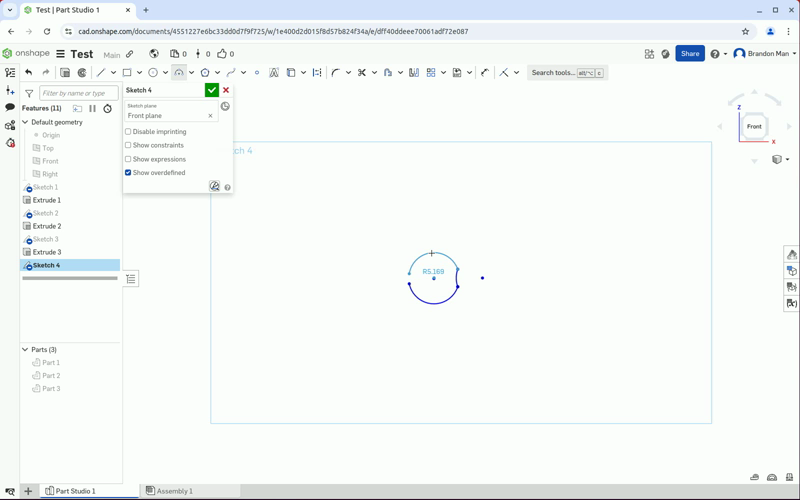
key_up(shift)
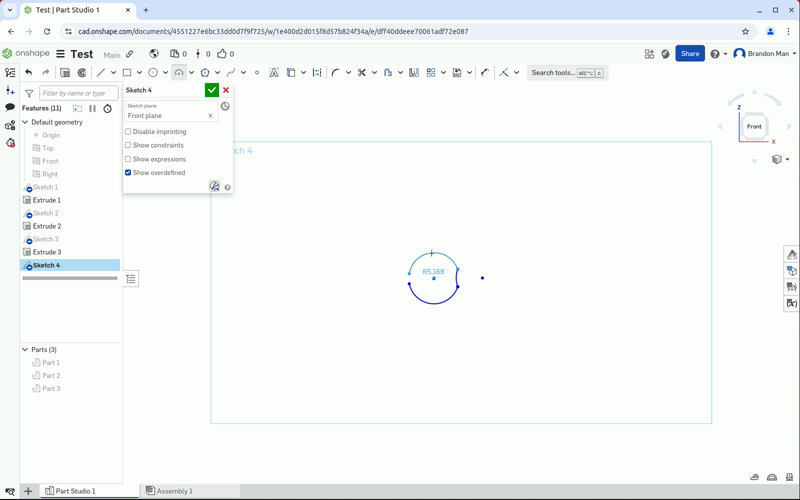
mouse_move(409, 273)
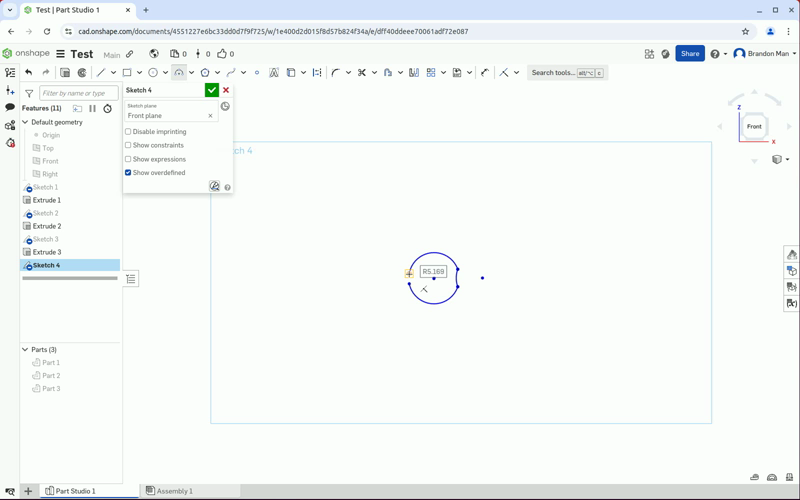
click(409, 273)
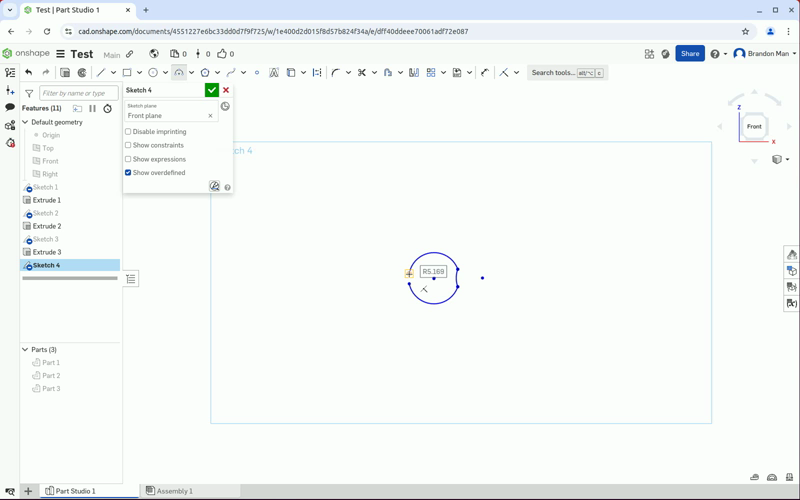
mouse_move(409, 283)
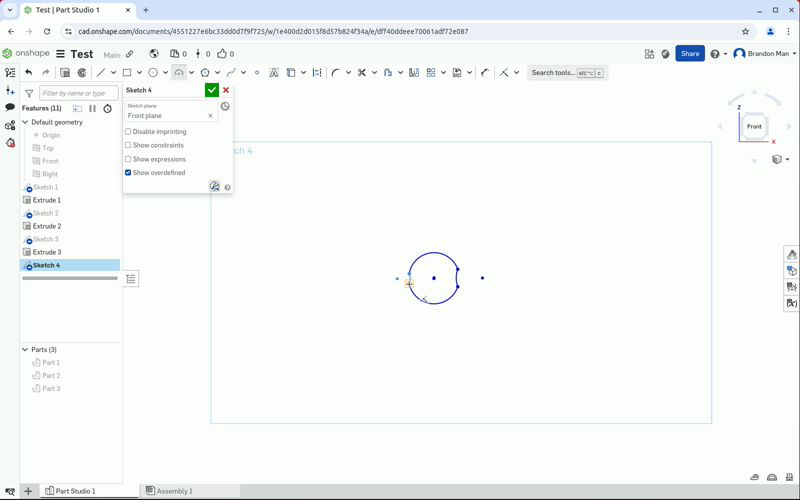
click(409, 283)
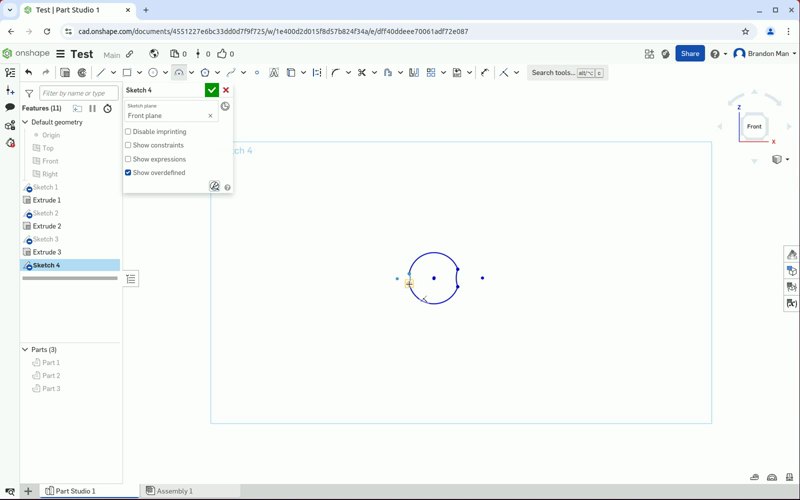
key_down(shift)
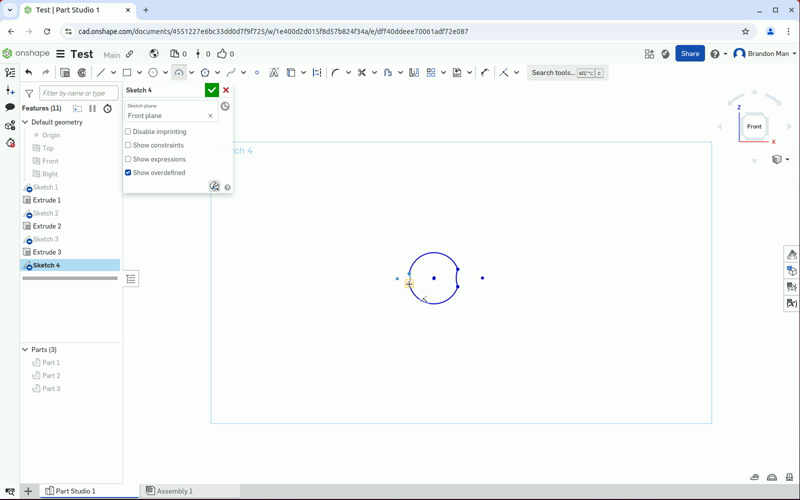
mouse_move(409, 278)
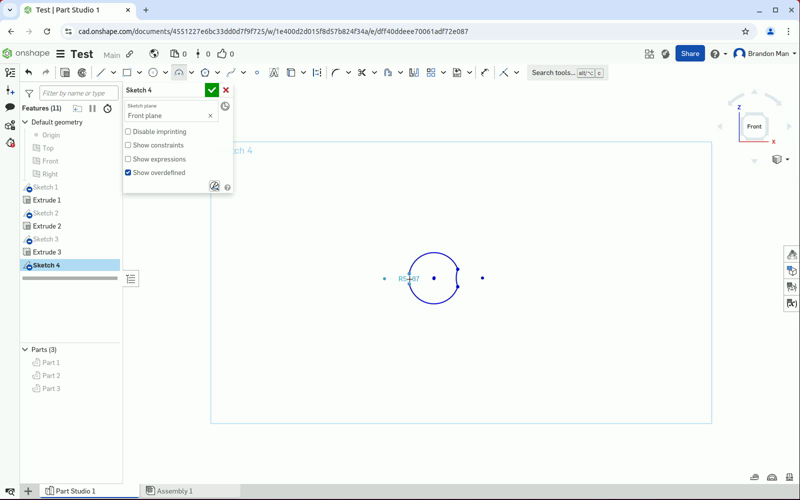
click(409, 278)
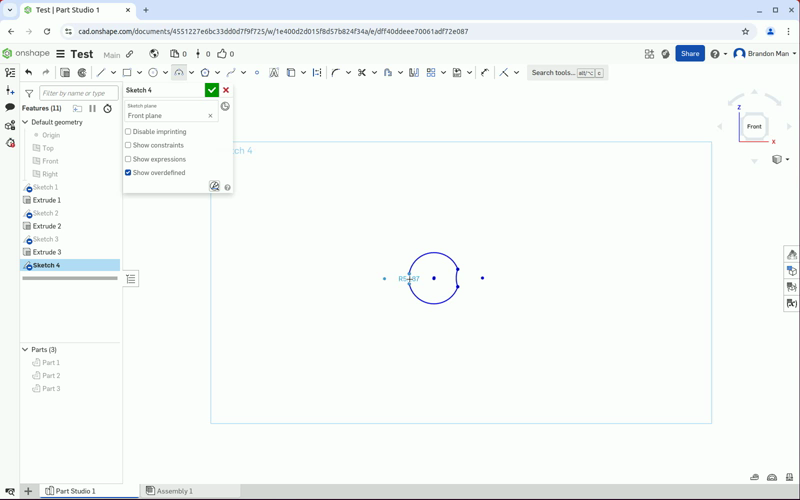
key_up(shift)
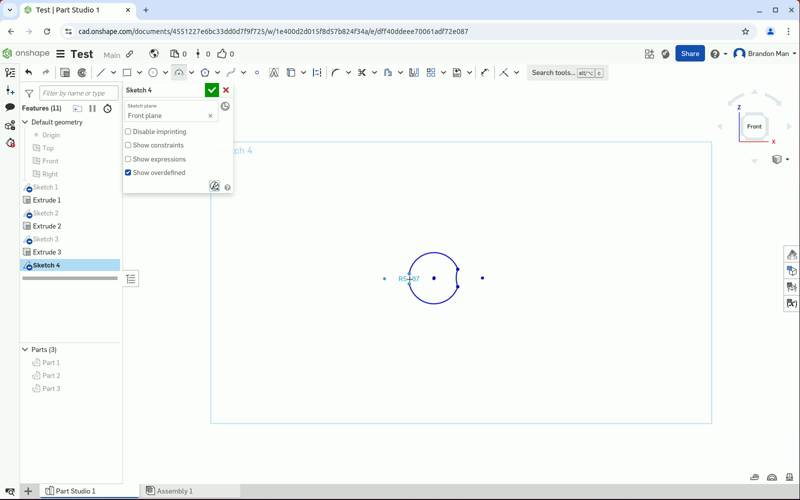
key(esc)
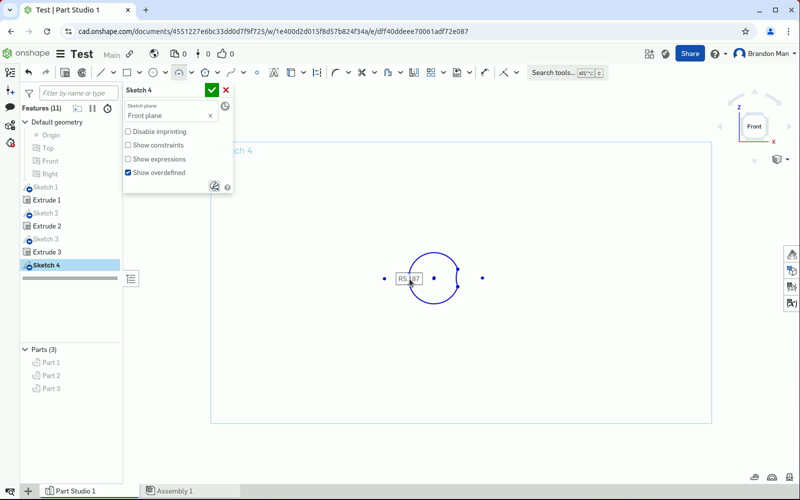
mouse_move(454, 267)
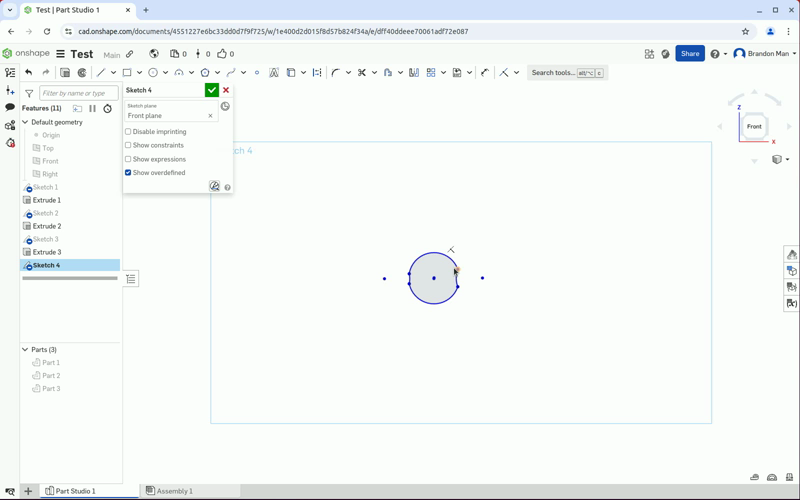
click(454, 267)
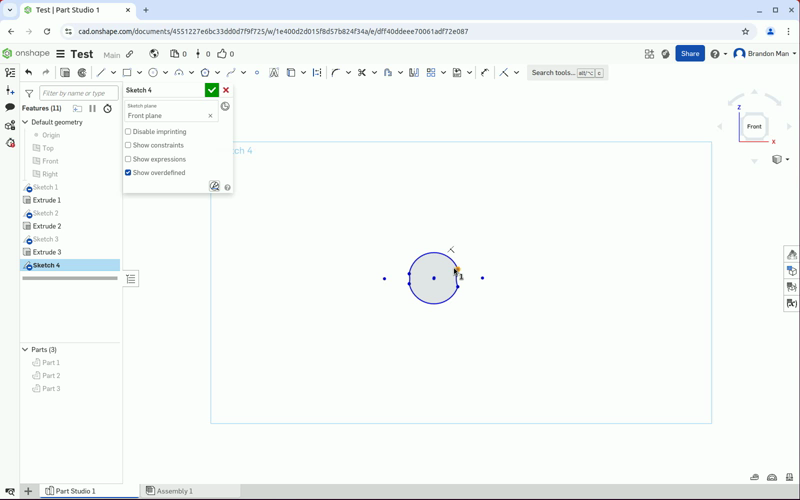
mouse_move(73, 352)
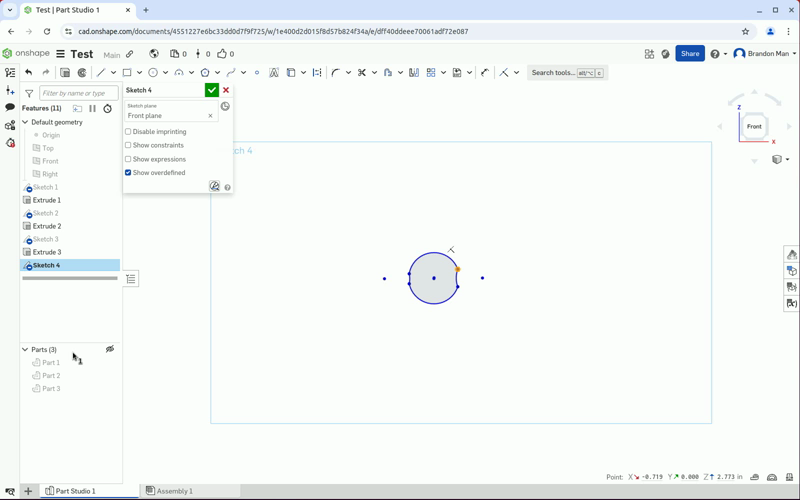
key(shift+y)
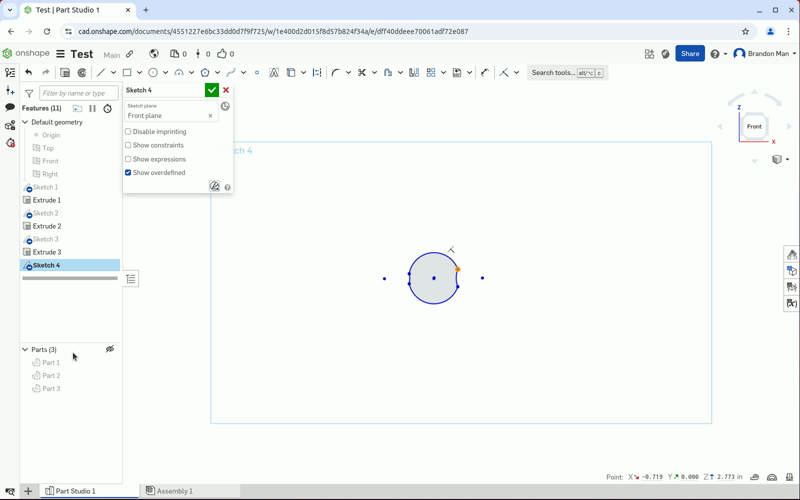
key(shift+e)
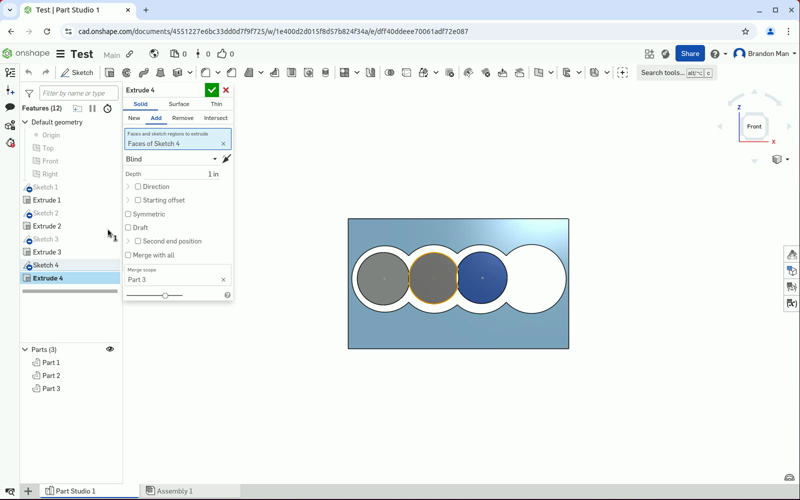
mouse_move(143, 106)
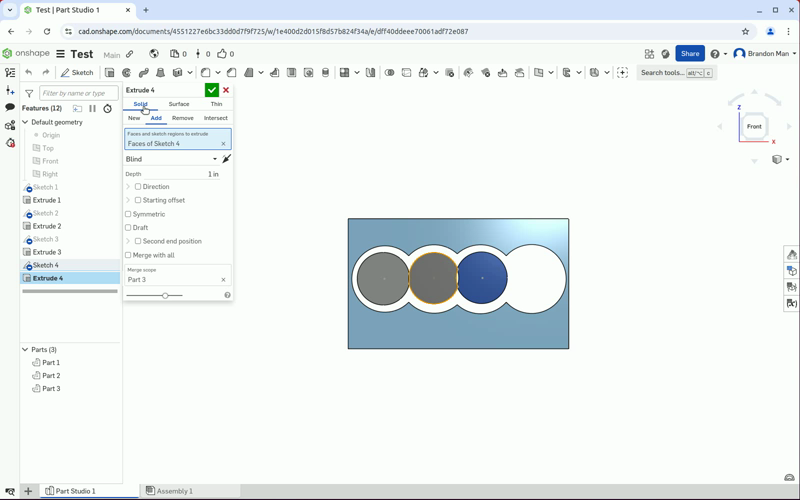
click(143, 106)
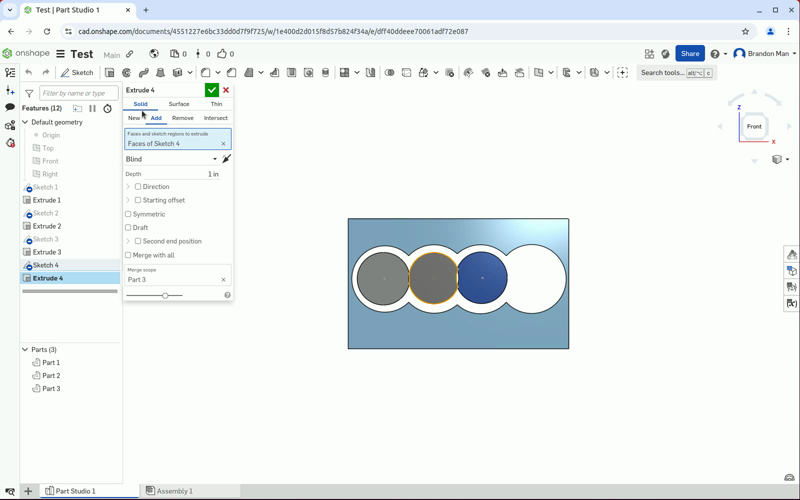
mouse_move(137, 120)
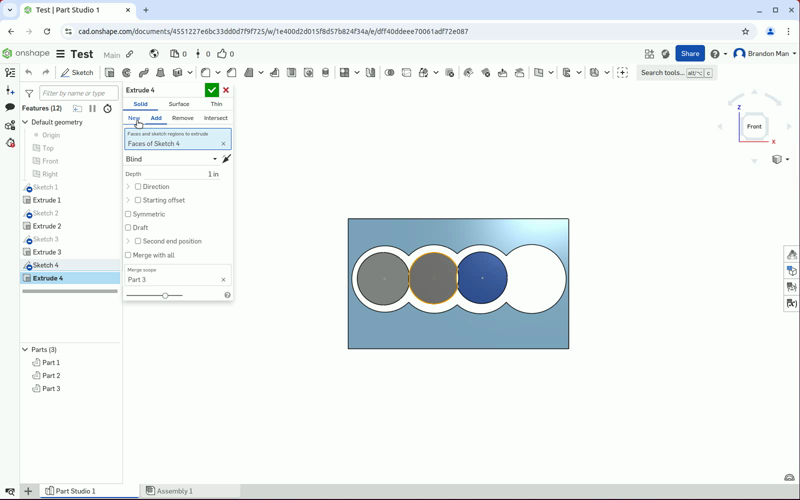
click(137, 120)
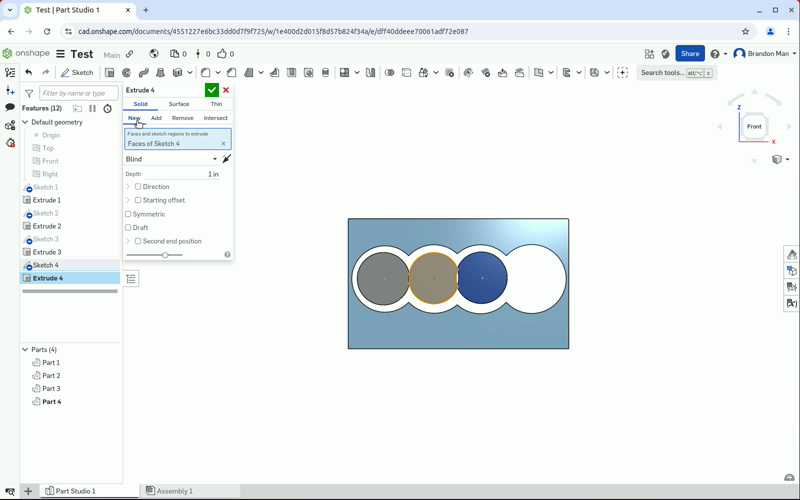
key(tab, 4)
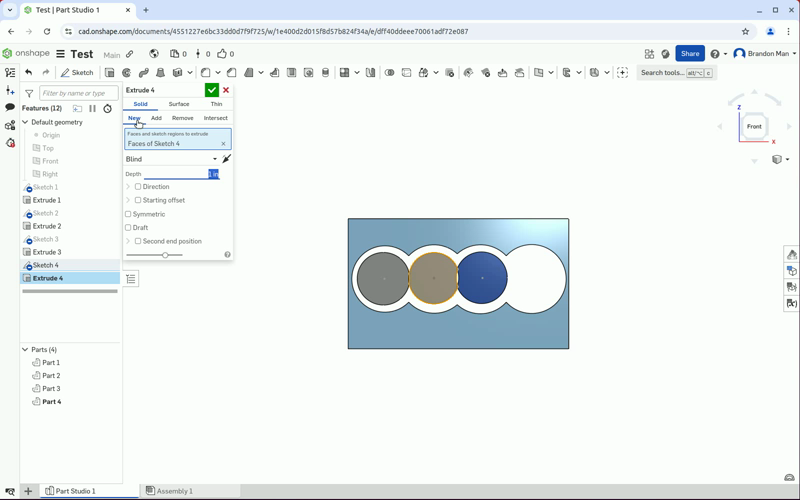
text(10.832)
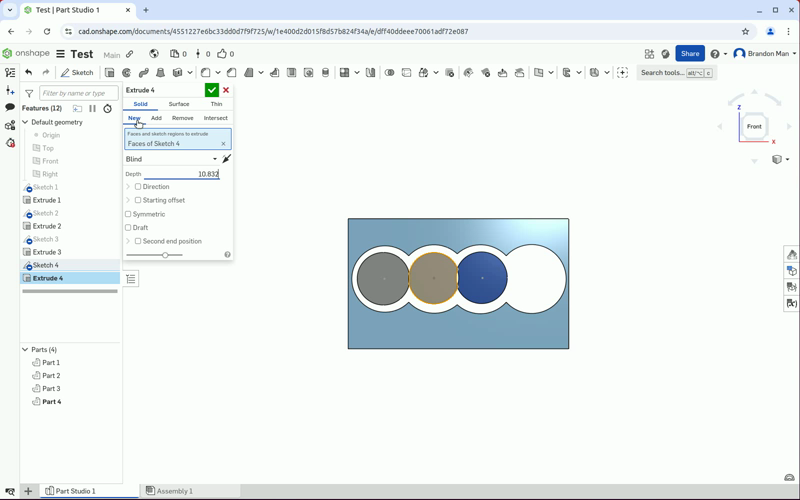
key(enter)
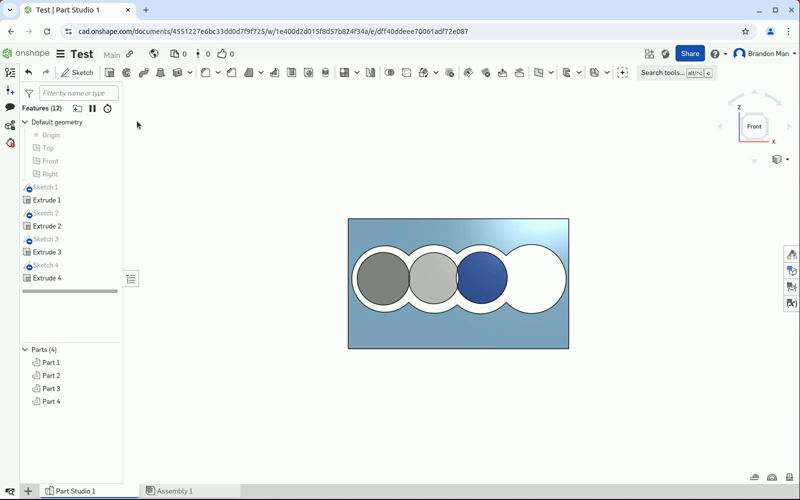
key(shift+h)
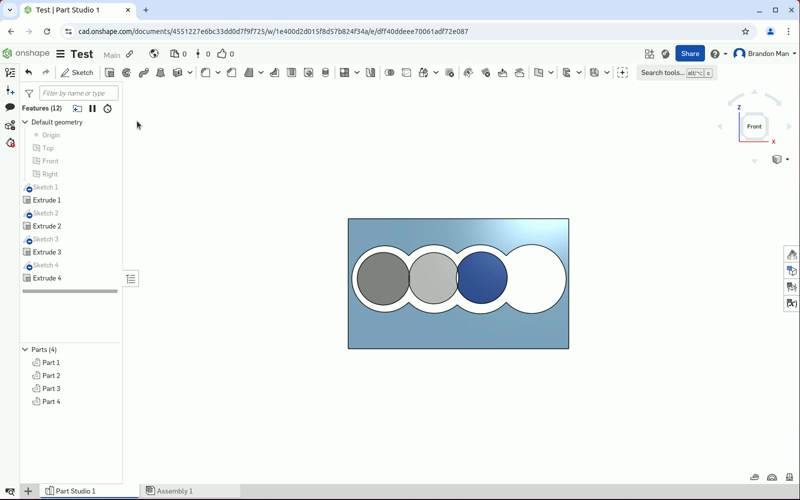
key(shift+h)
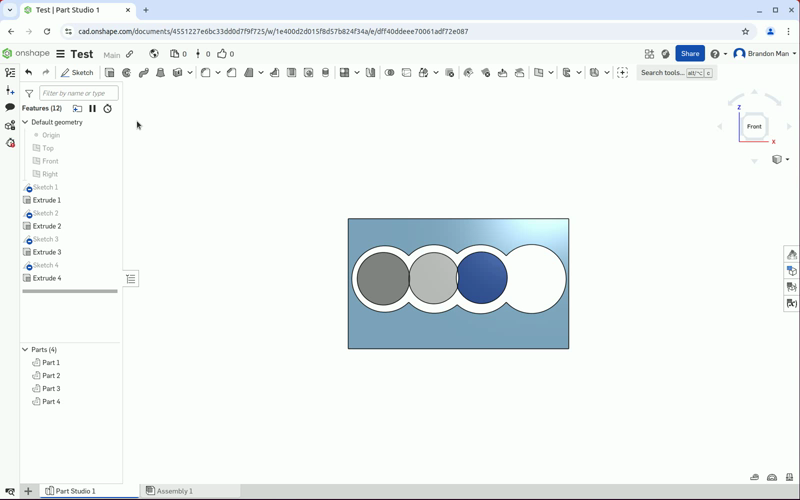
mouse_move(73, 189)
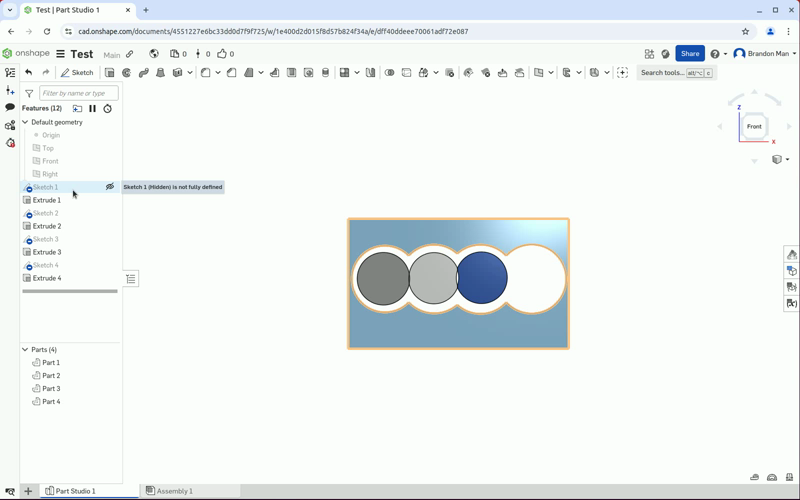
click(73, 189)
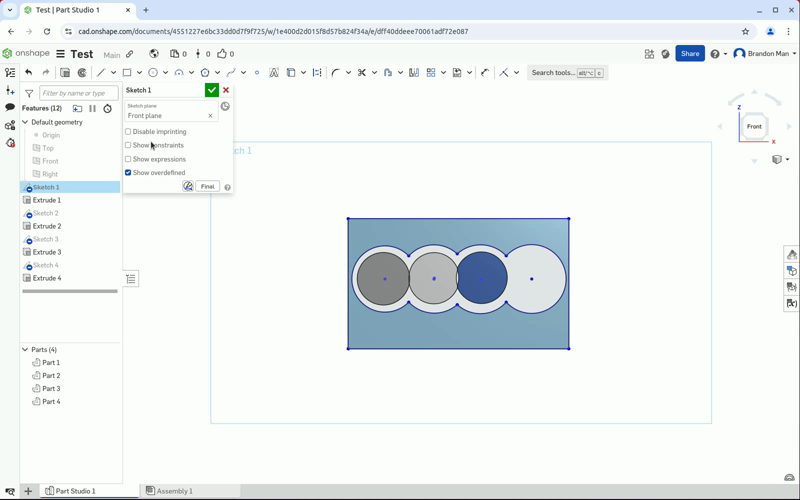
mouse_move(229, 92)
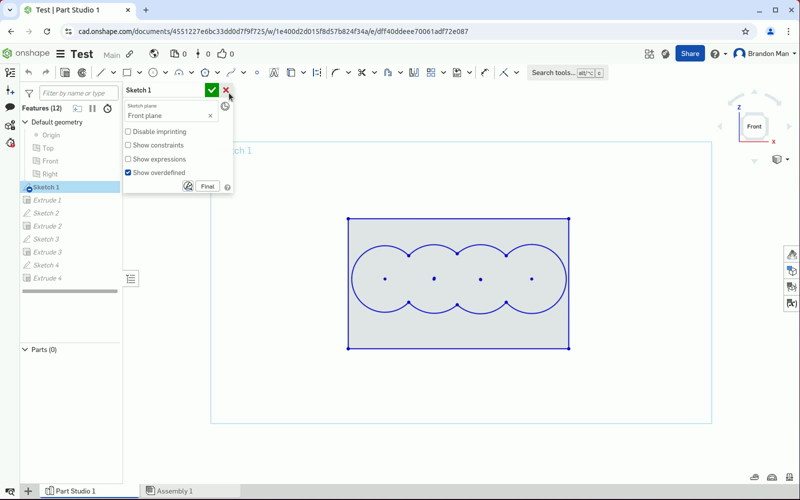
click(229, 92)
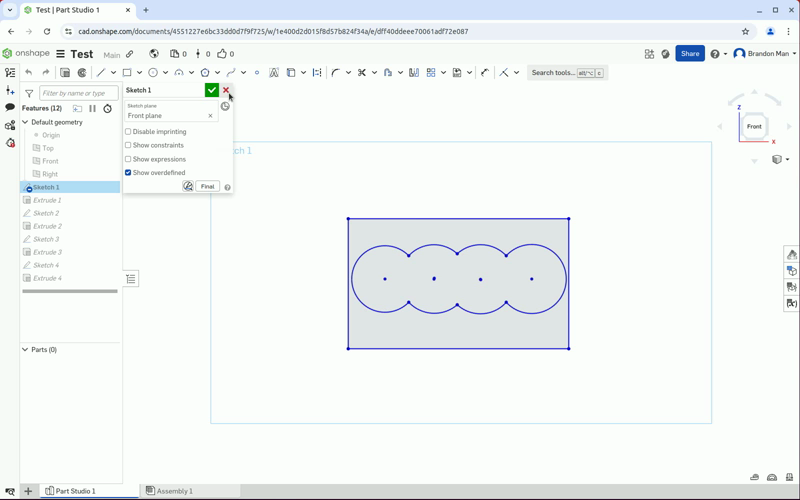
key(shift+s)
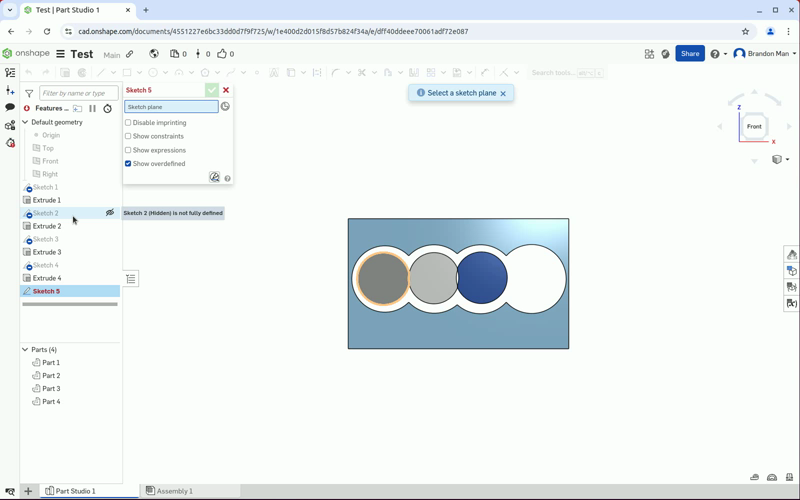
scroll(3)
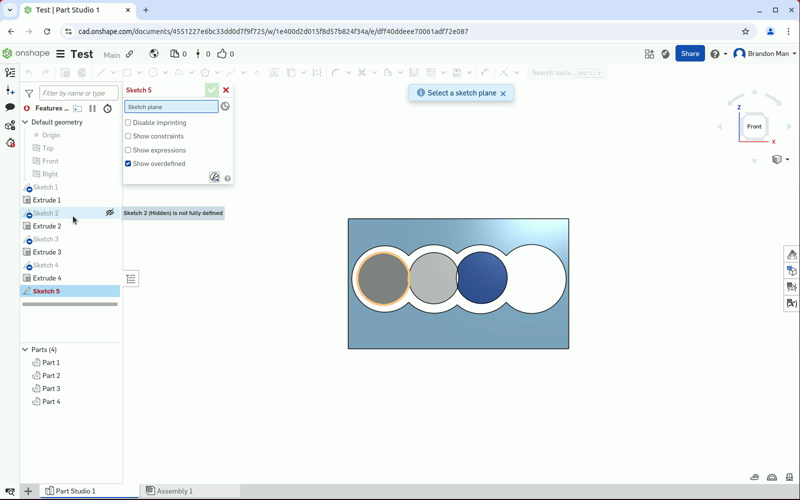
mouse_move(73, 163)
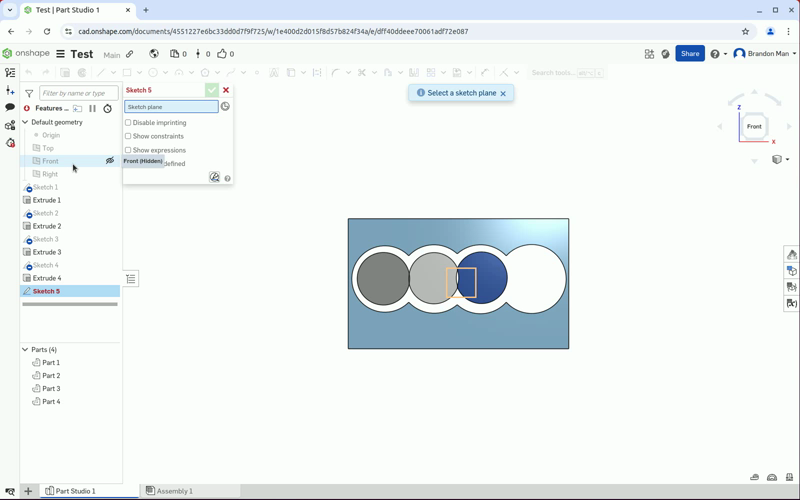
click(73, 163)
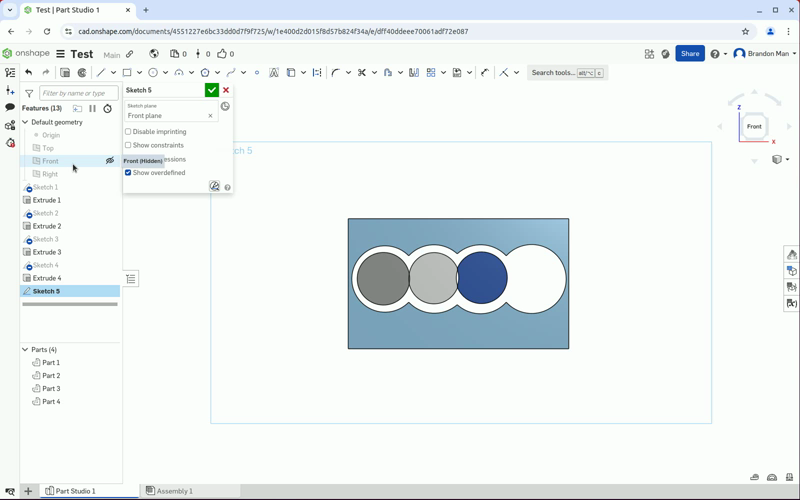
mouse_move(73, 352)
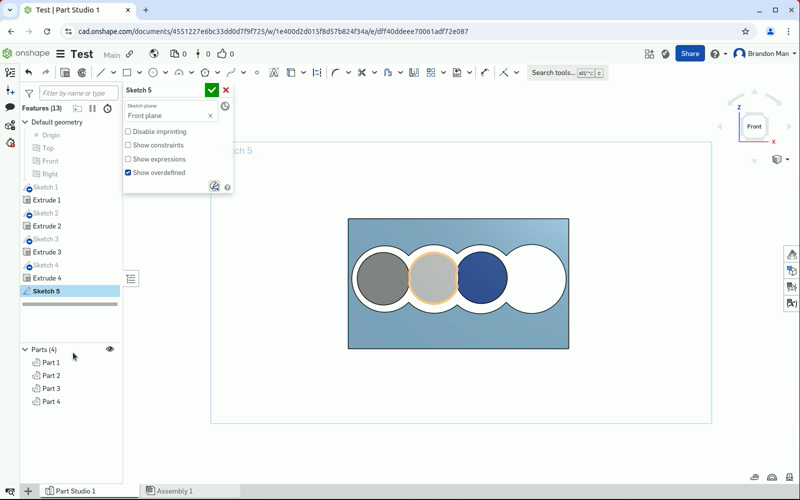
key(y)
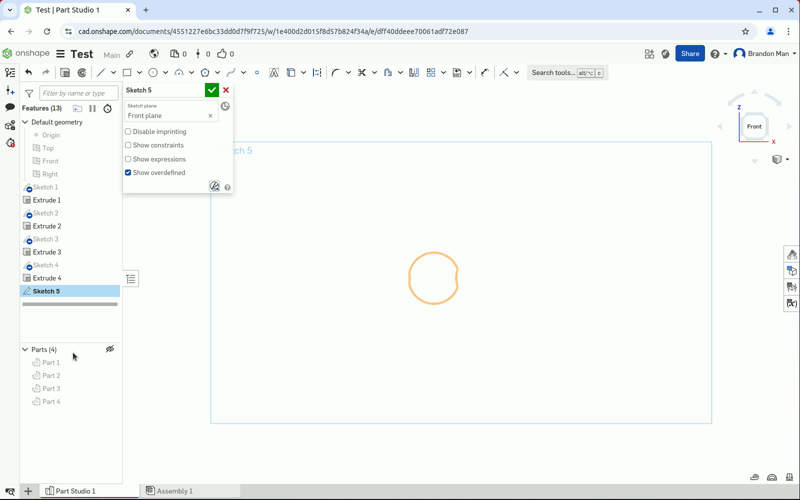
key(a)
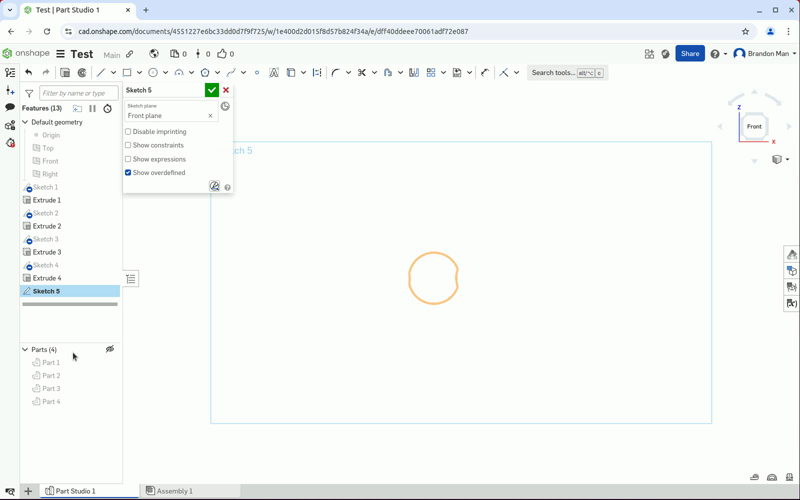
key_down(shift)
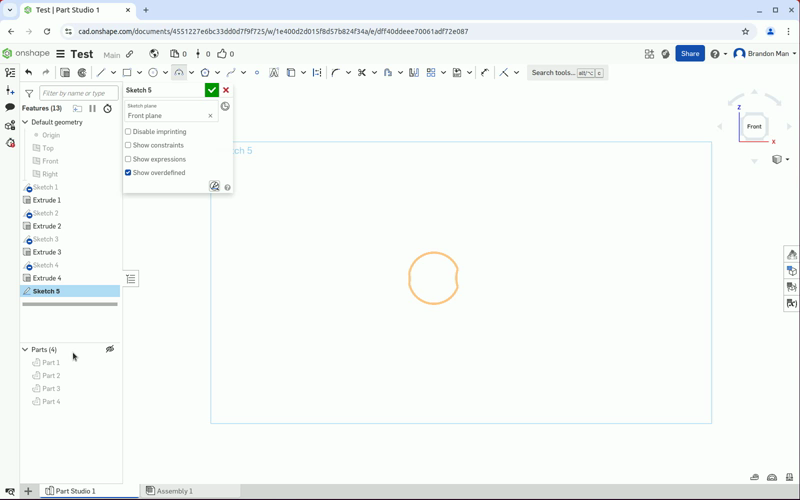
mouse_move(409, 273)
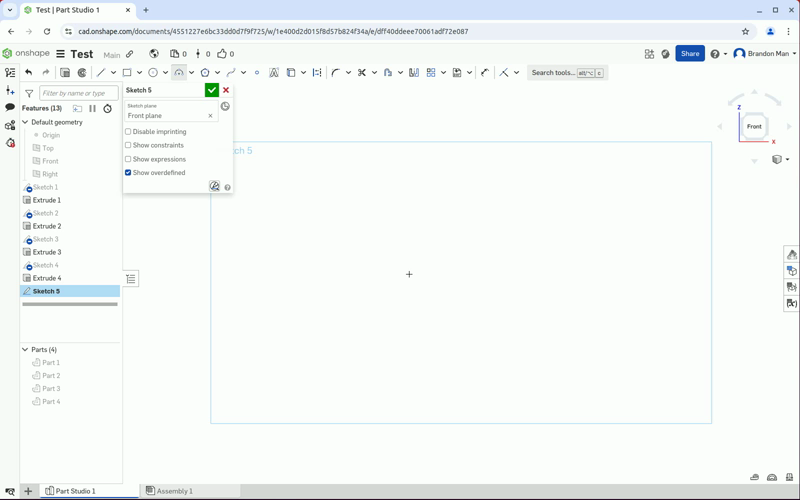
click(409, 273)
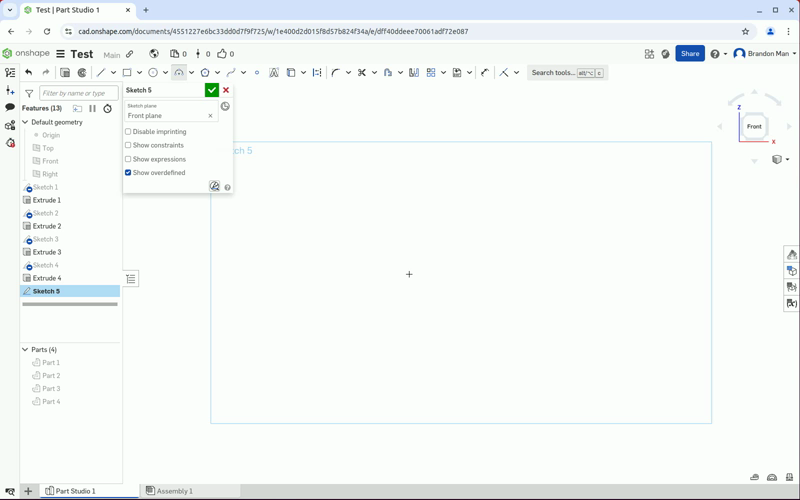
key_up(shift)
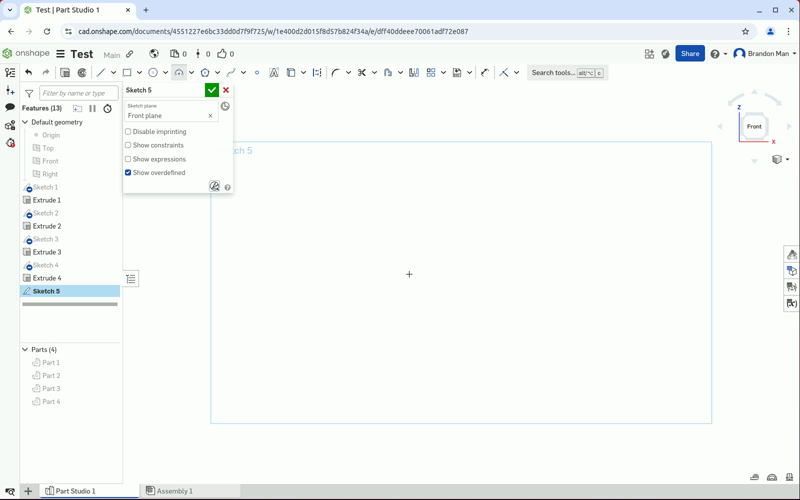
key_down(shift)
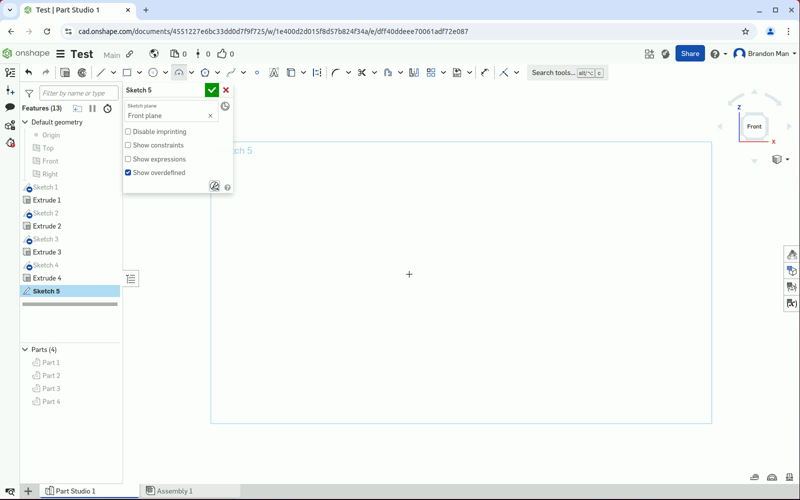
mouse_move(409, 285)
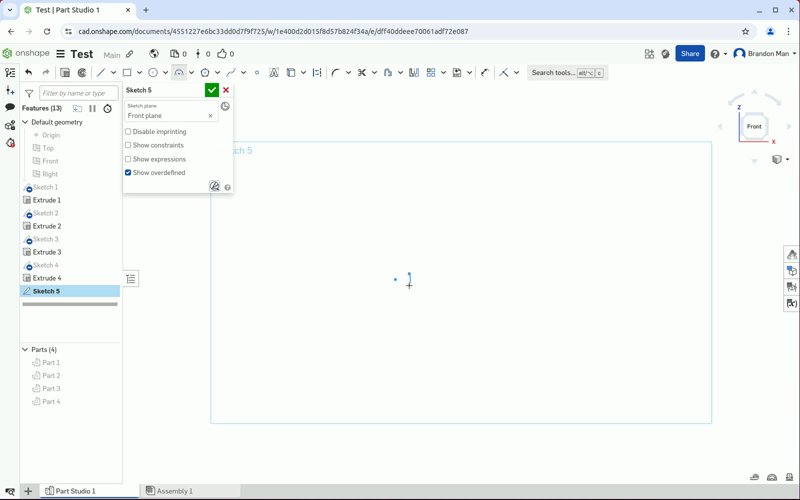
click(409, 285)
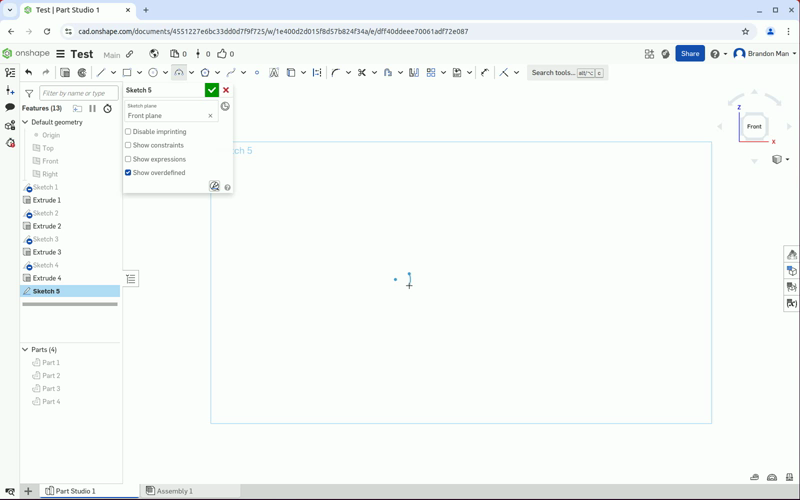
mouse_move(408, 279)
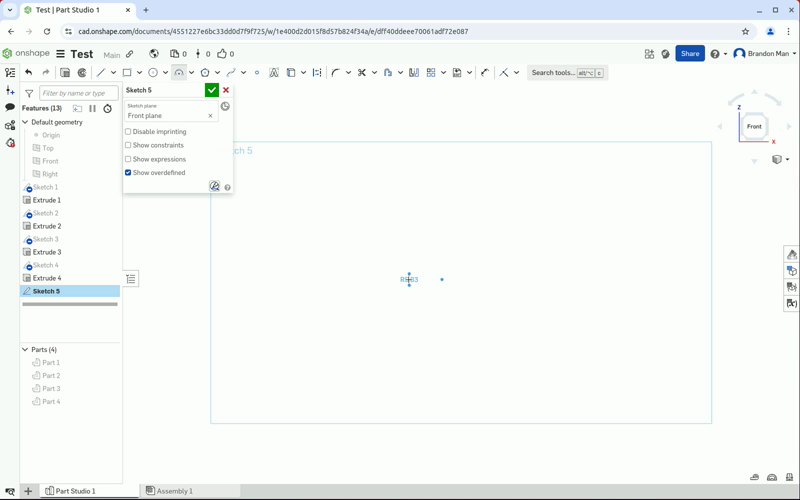
click(408, 279)
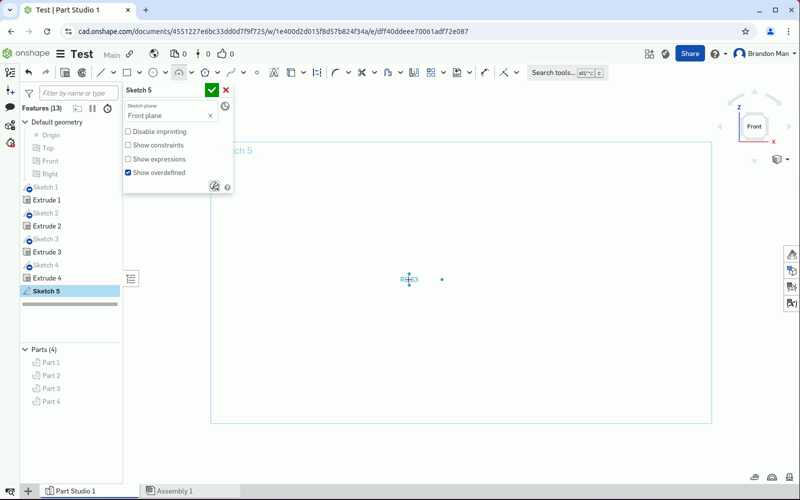
key_up(shift)
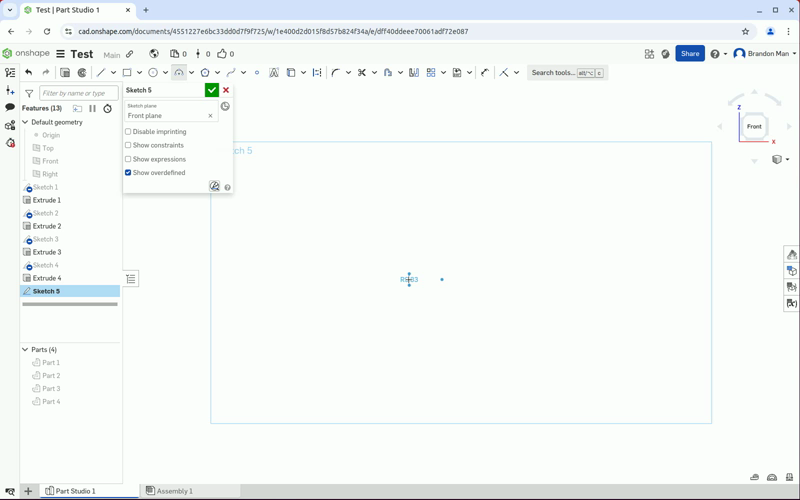
mouse_move(409, 285)
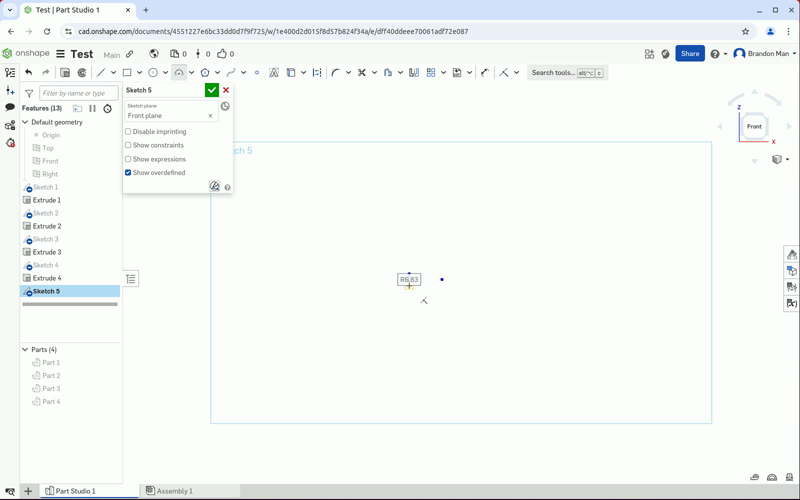
click(409, 285)
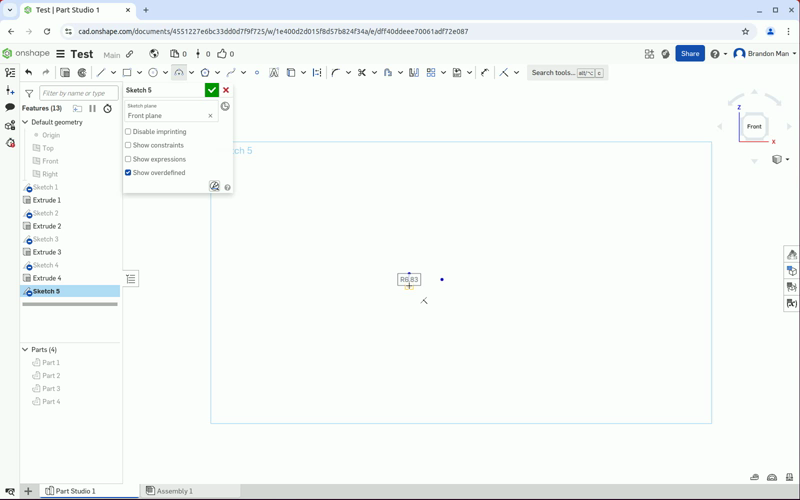
mouse_move(409, 273)
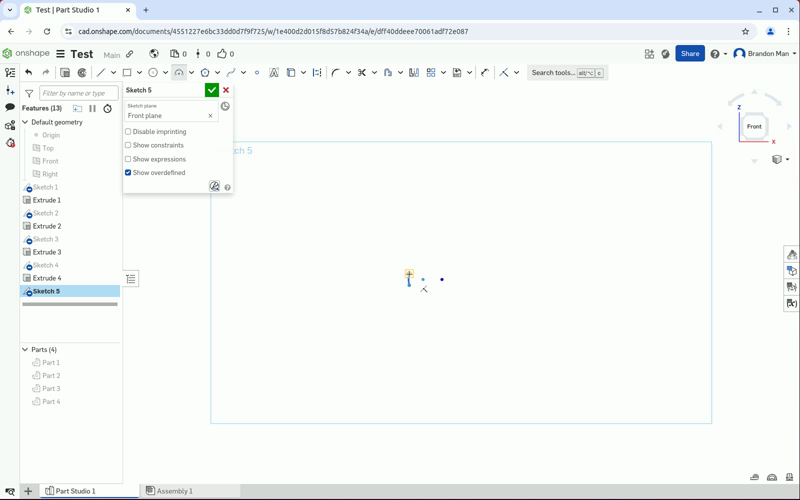
click(409, 273)
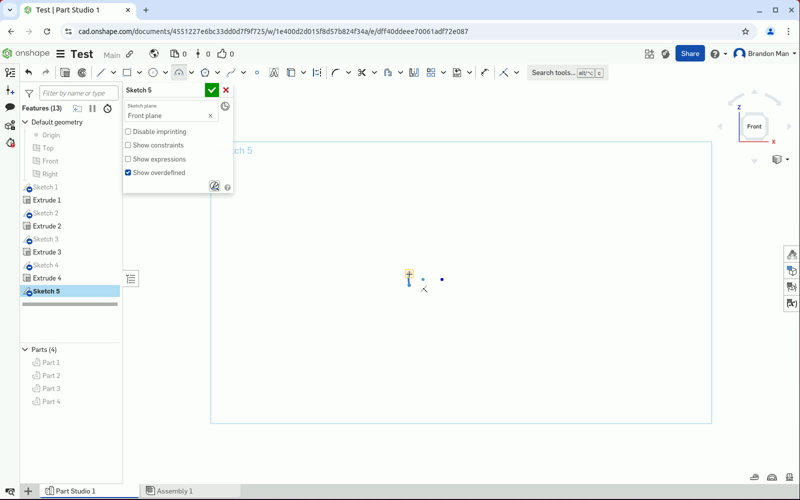
key_down(shift)
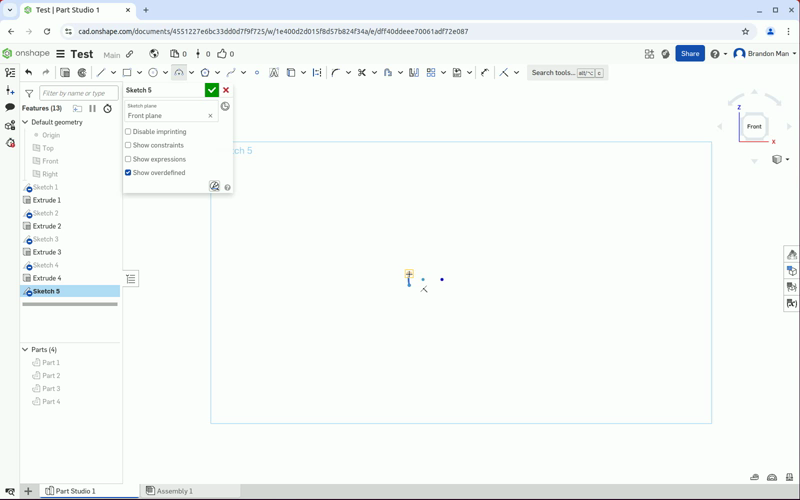
mouse_move(410, 279)
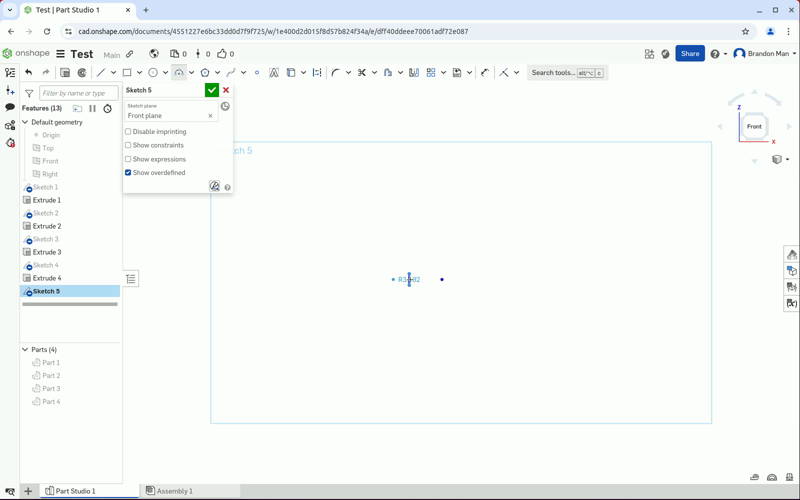
scroll(6)
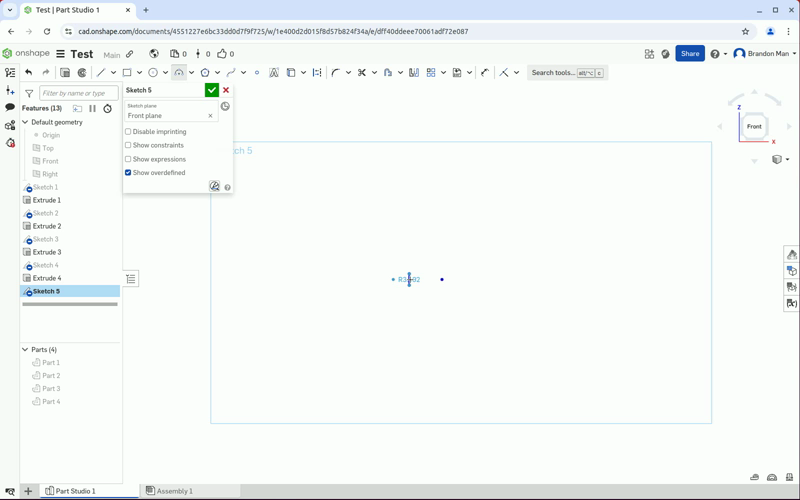
scroll(6)
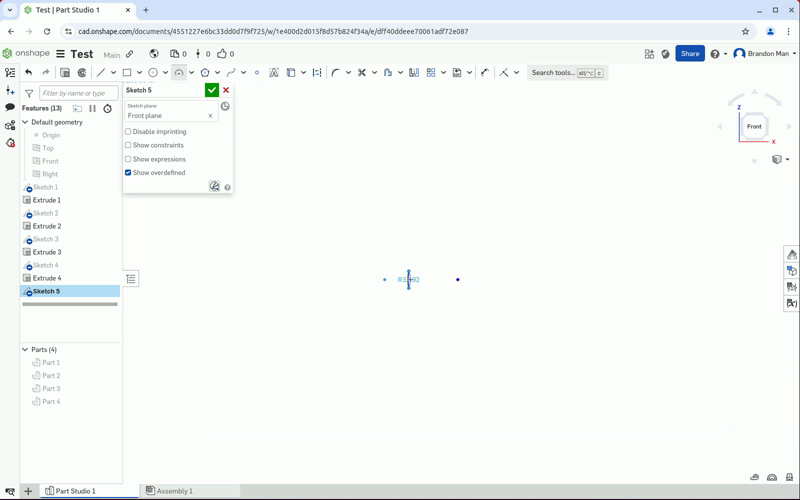
scroll(6)
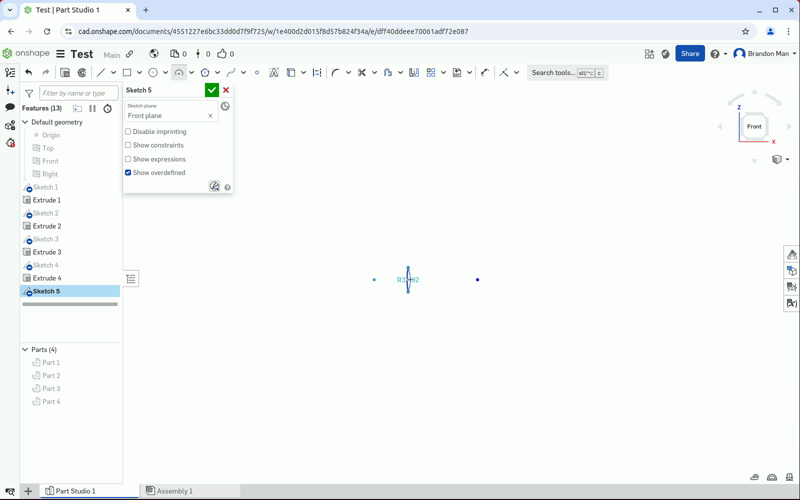
scroll(6)
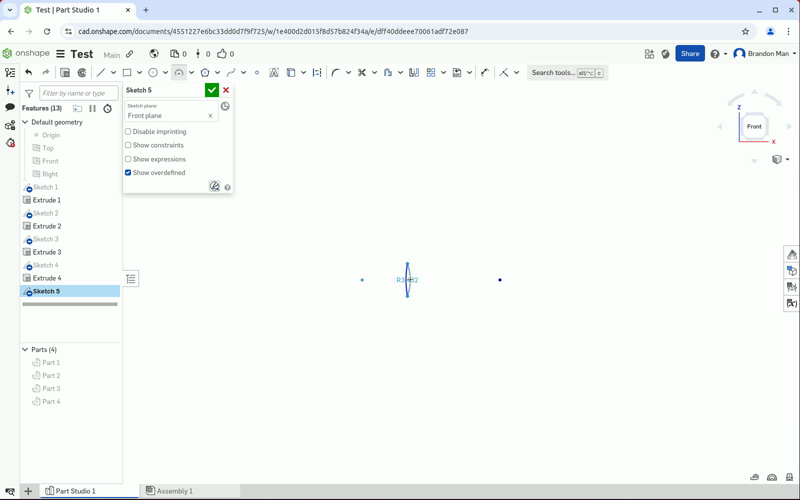
scroll(6)
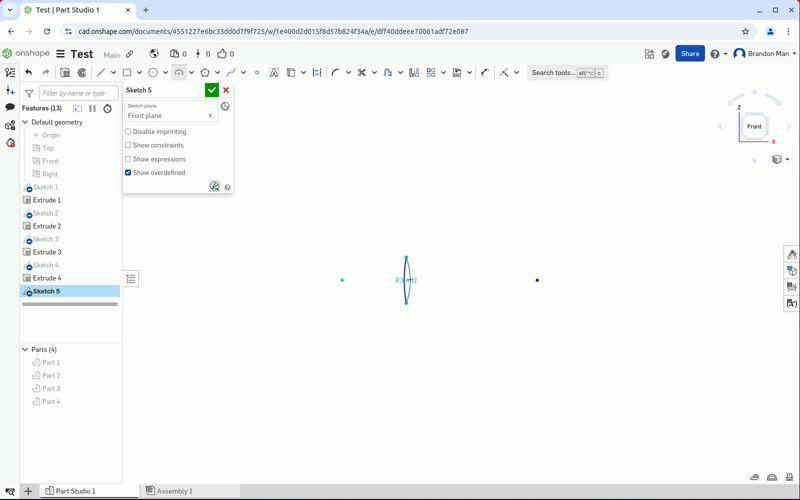
scroll(6)
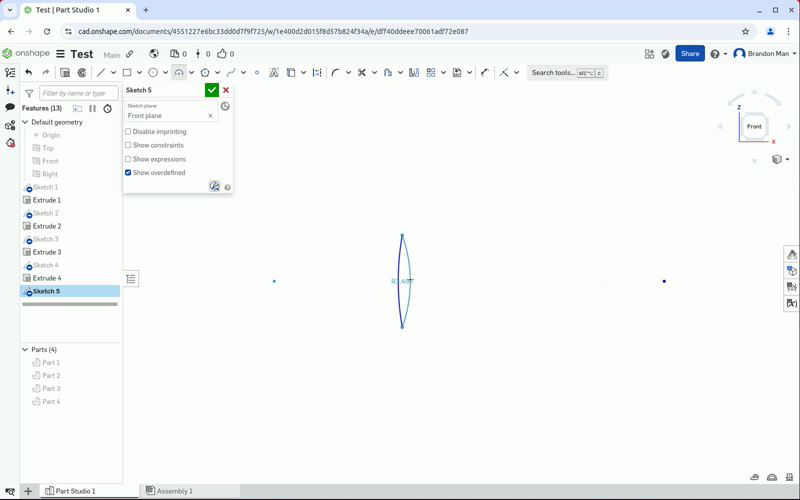
scroll(6)
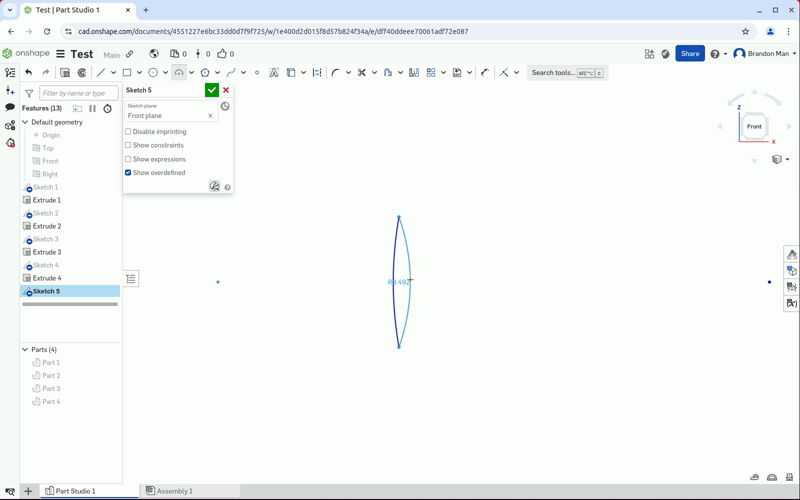
click(410, 279)
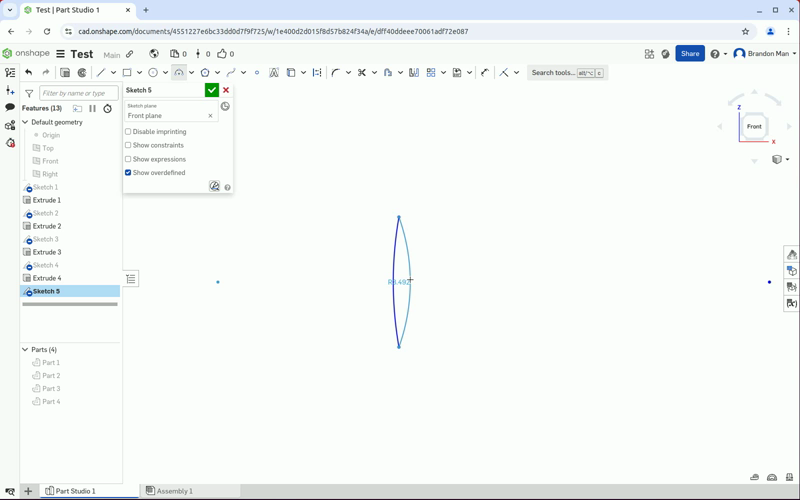
scroll(-6)
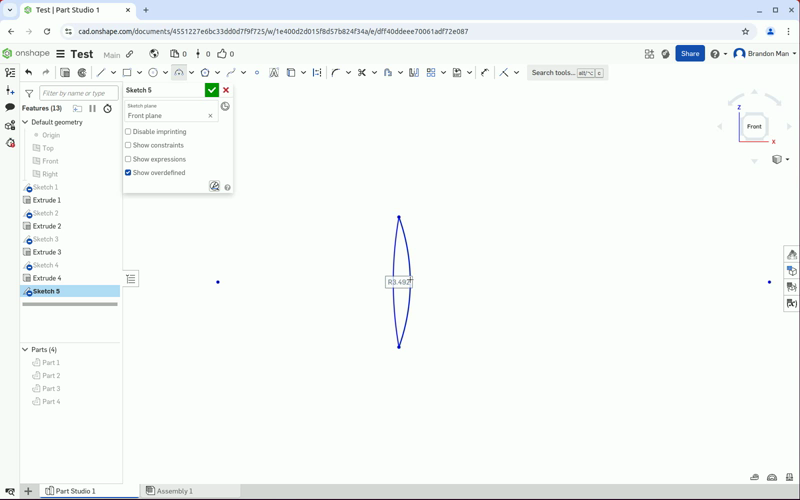
scroll(-6)
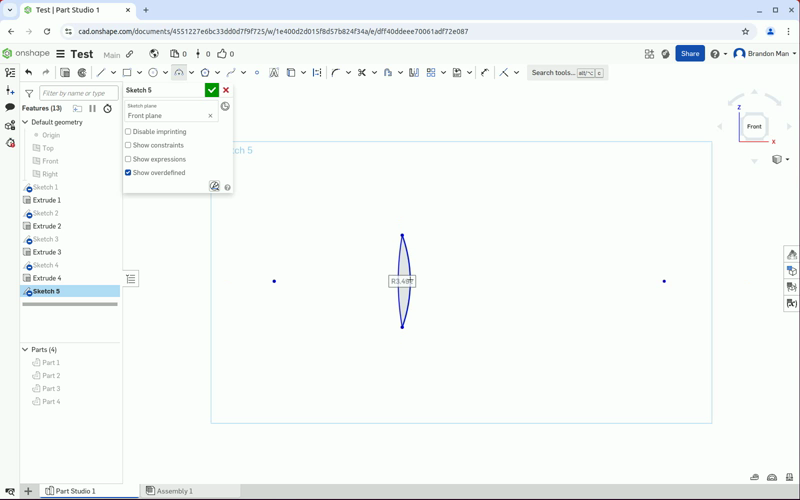
scroll(-6)
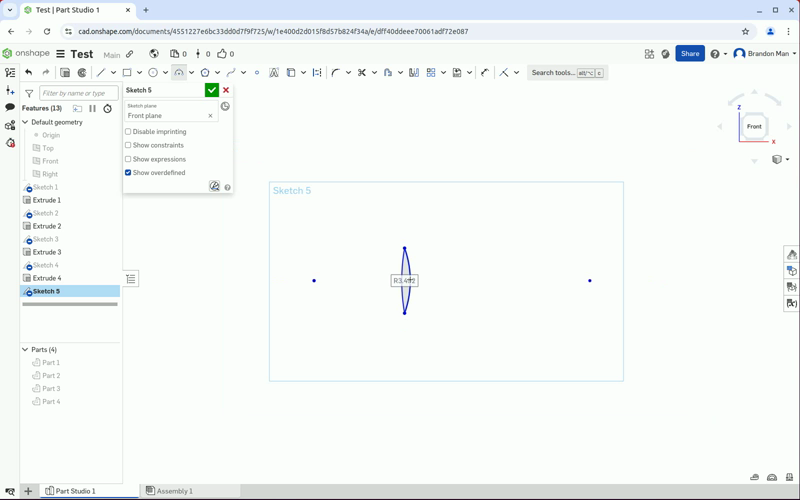
scroll(-6)
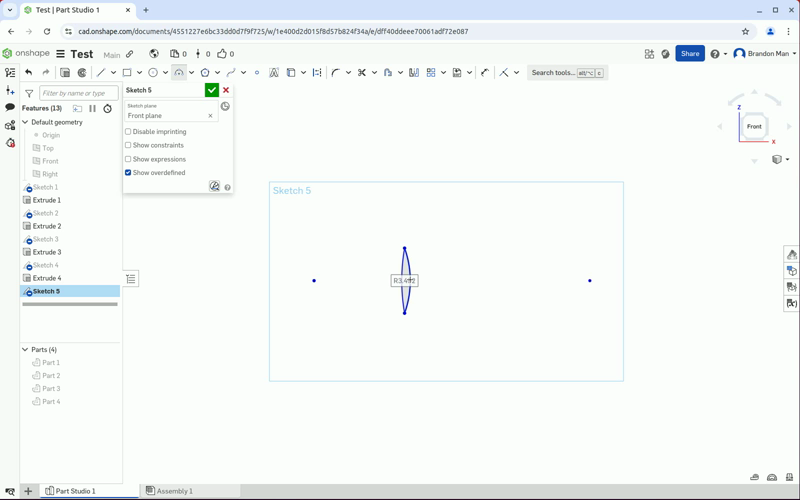
scroll(-6)
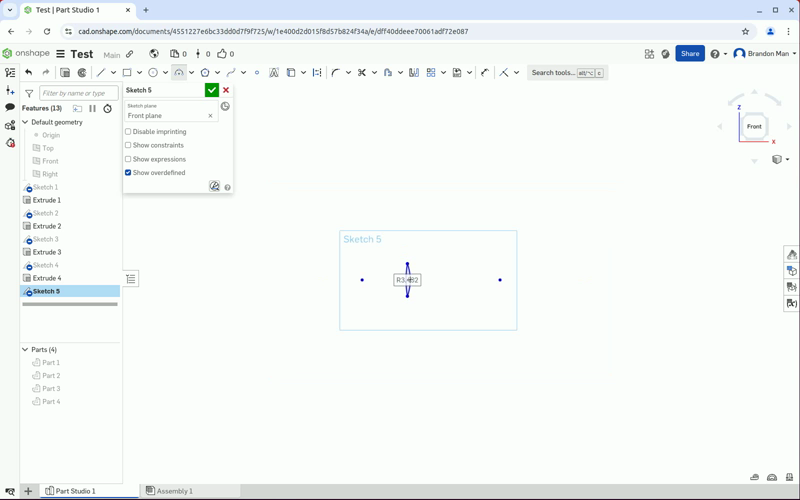
scroll(-6)
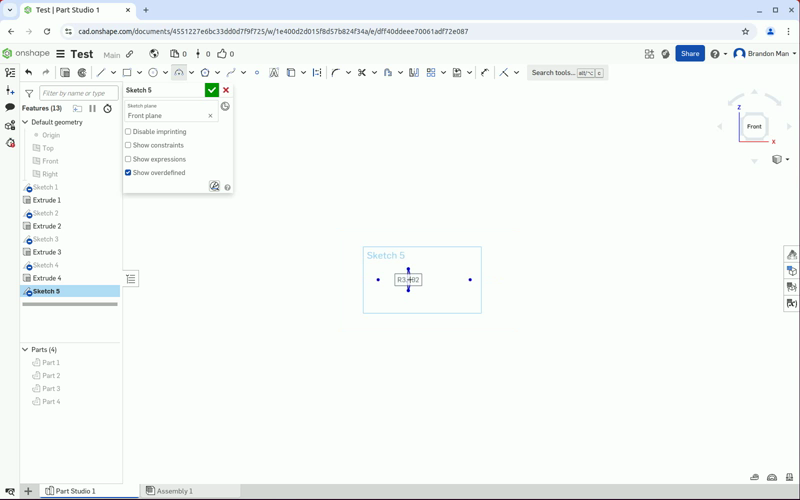
scroll(-6)
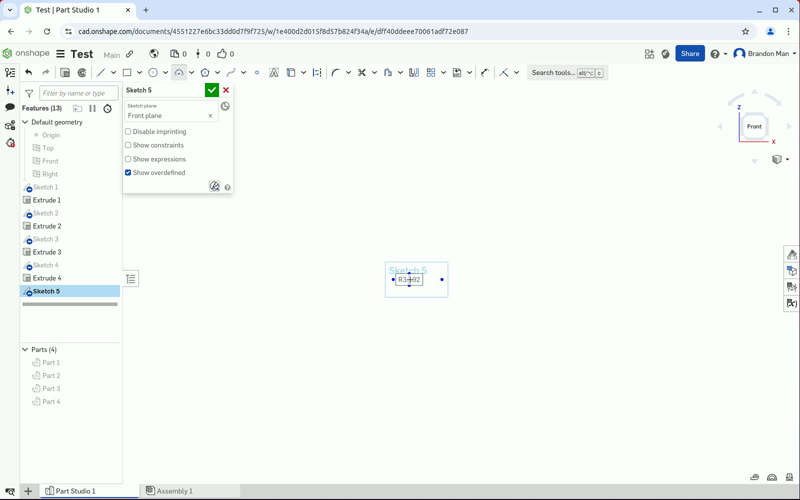
key_up(shift)
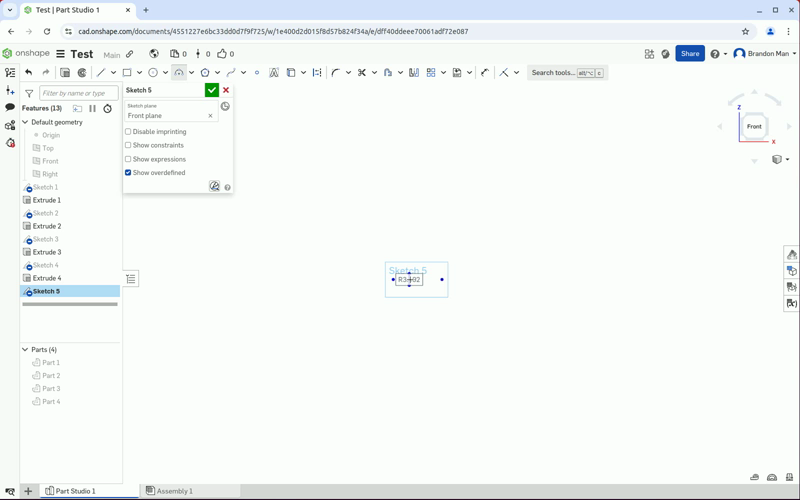
key(esc)
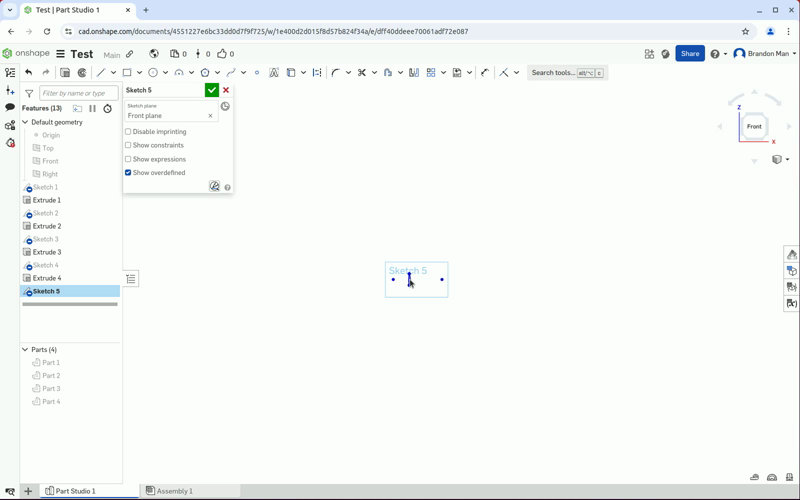
mouse_move(409, 276)
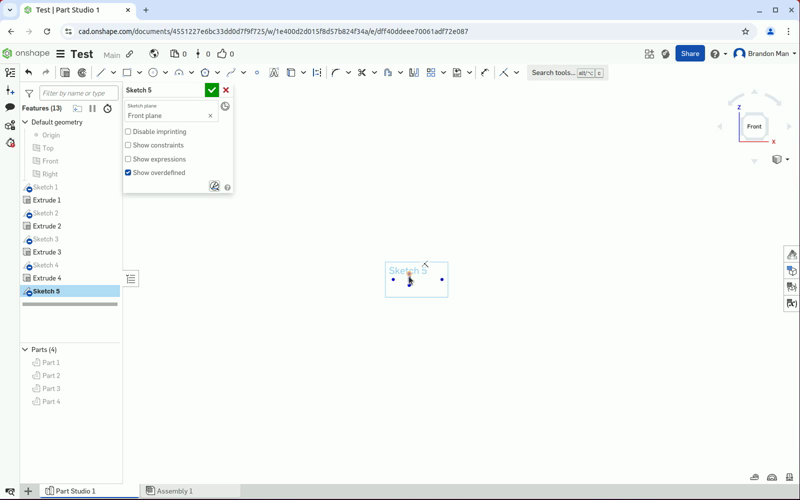
scroll(6)
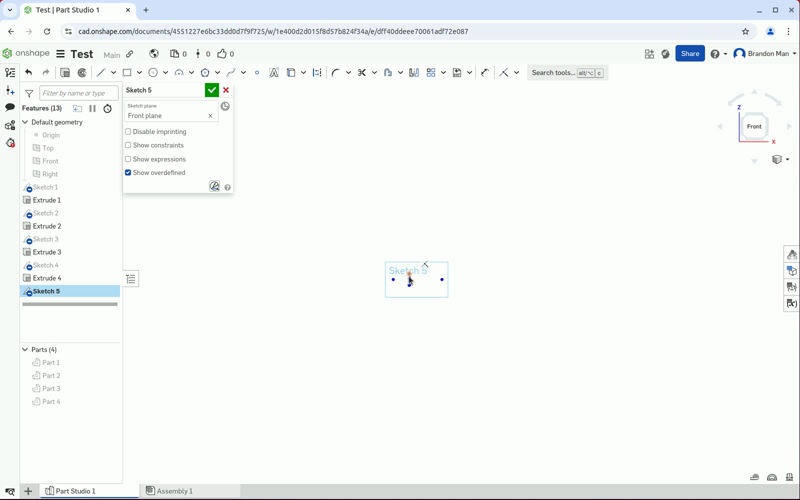
scroll(6)
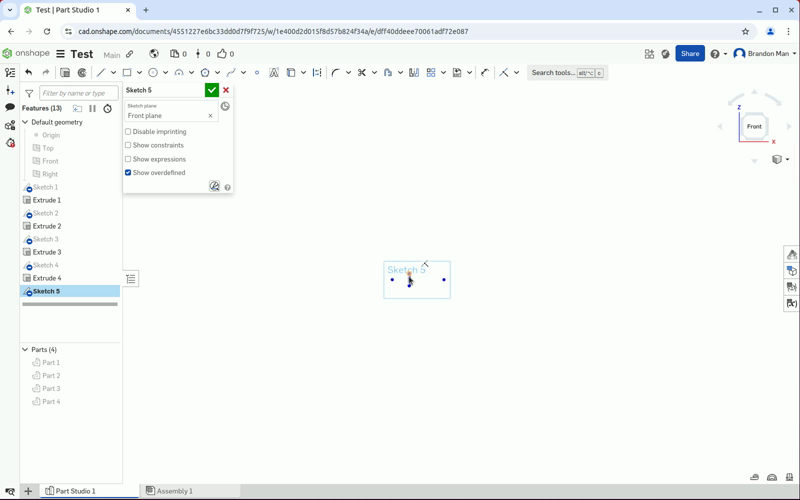
scroll(6)
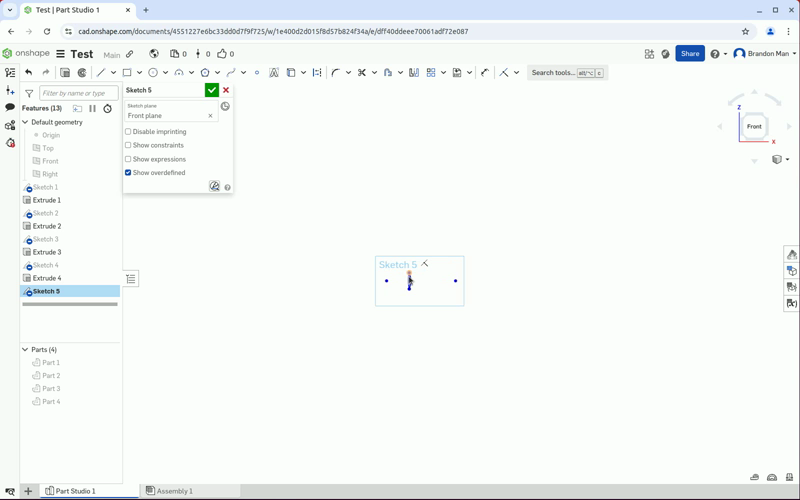
scroll(6)
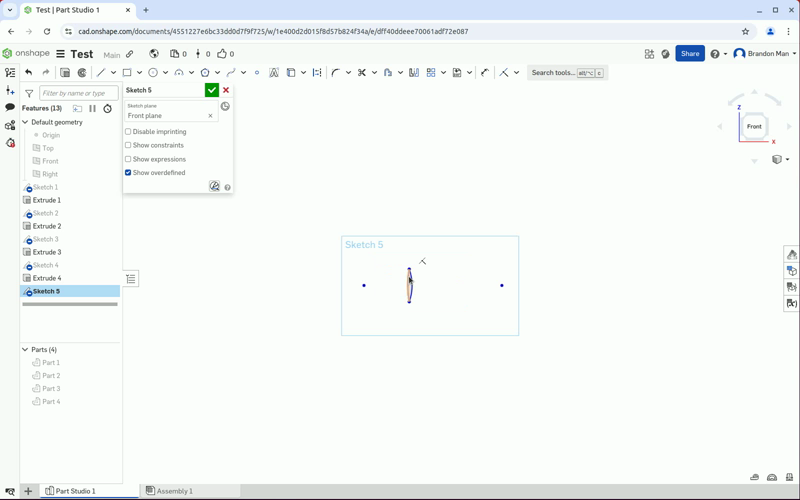
scroll(6)
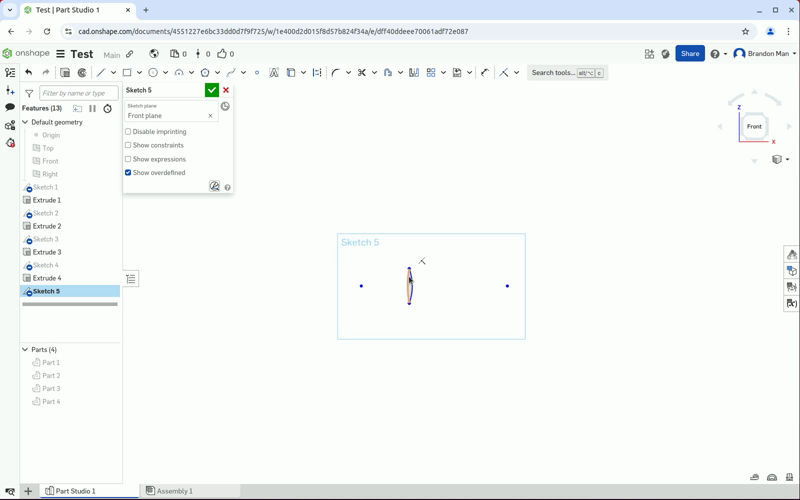
scroll(6)
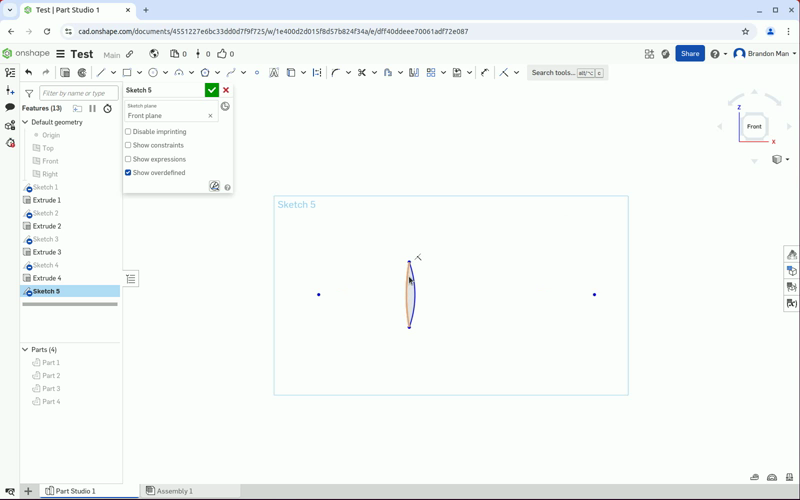
scroll(6)
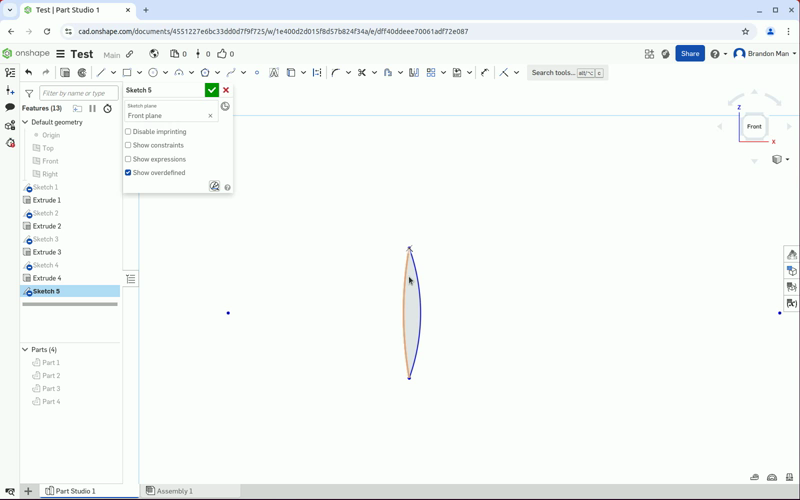
click(409, 276)
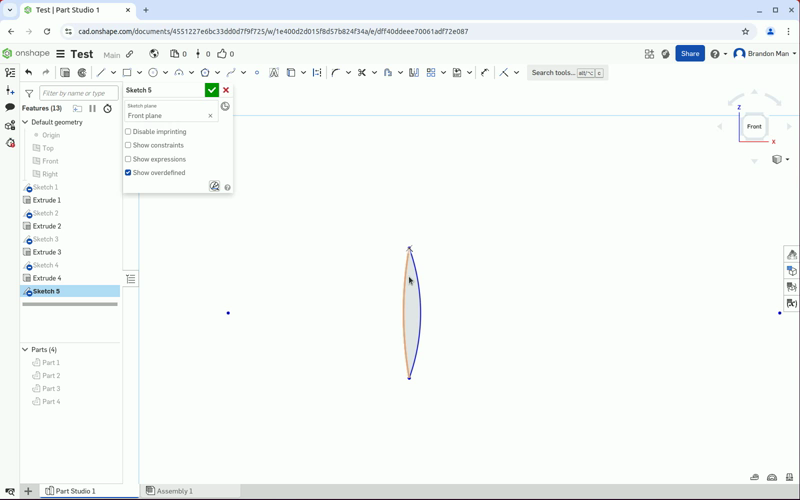
scroll(-6)
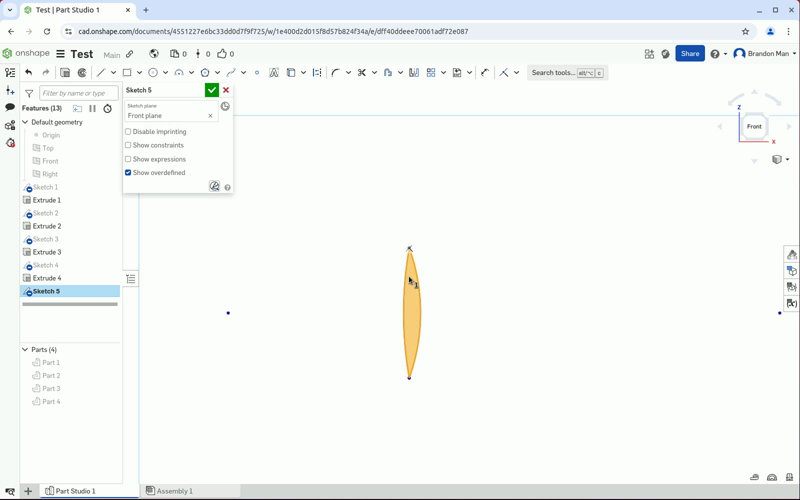
scroll(-6)
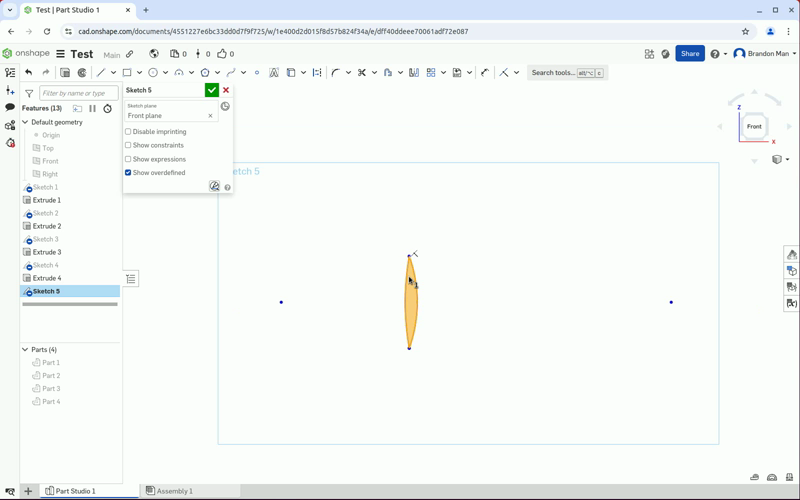
scroll(-6)
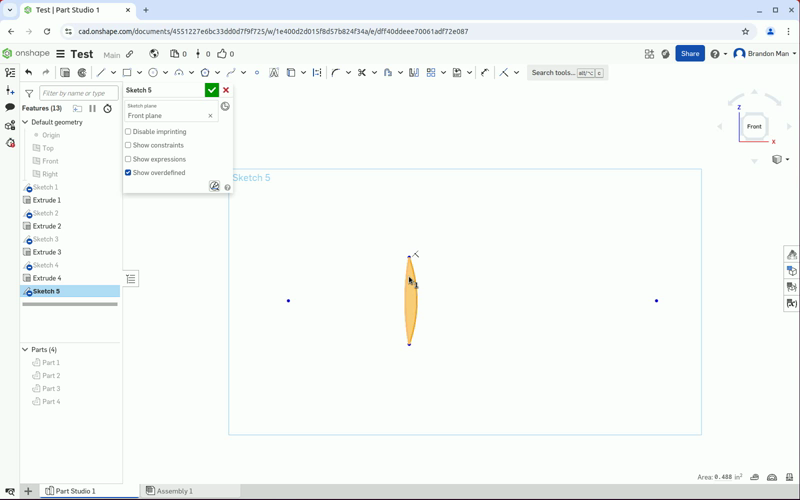
scroll(-6)
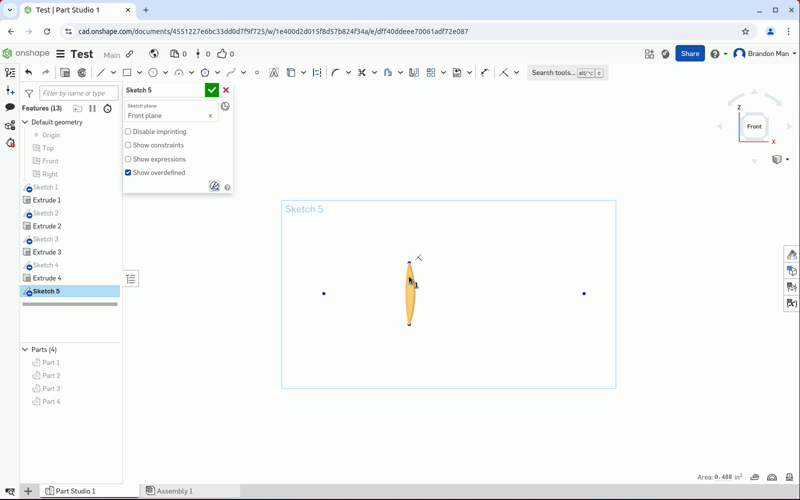
scroll(-6)
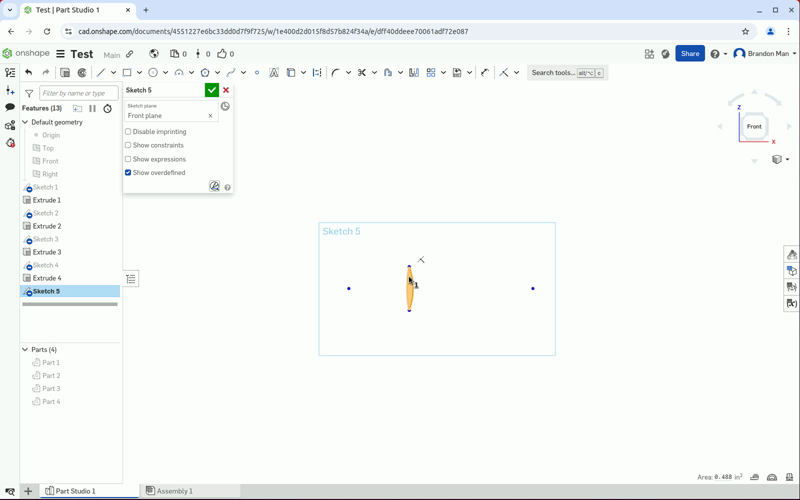
scroll(-6)
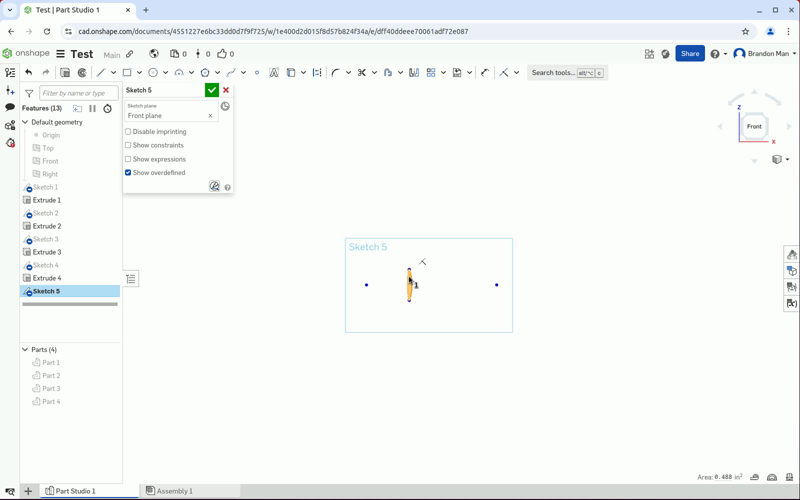
scroll(-6)
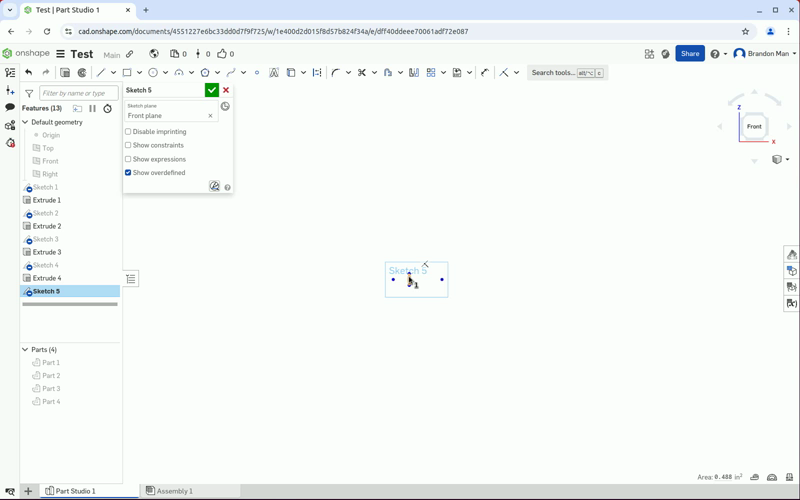
mouse_move(73, 352)
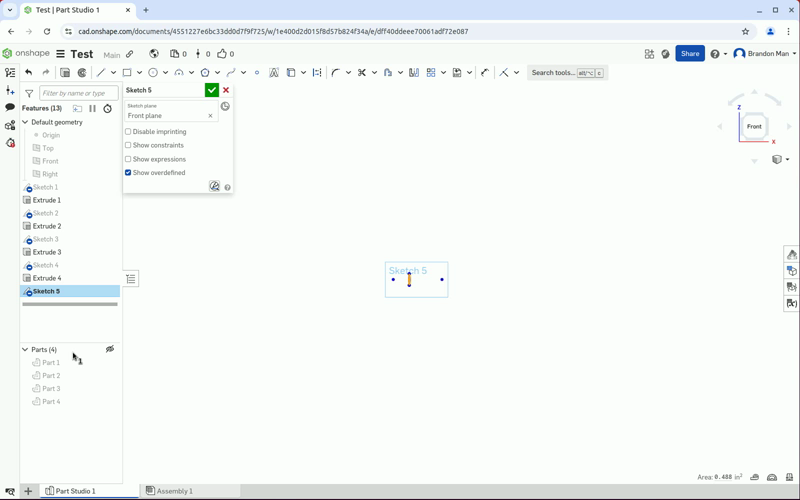
key(shift+y)
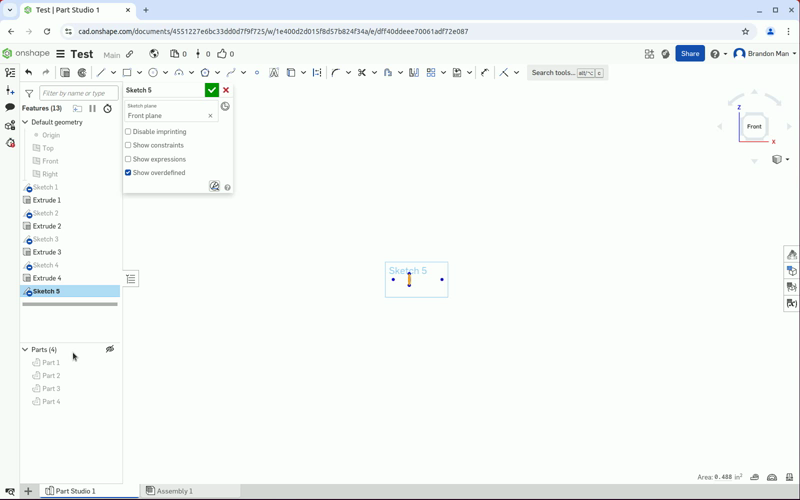
key(shift+e)
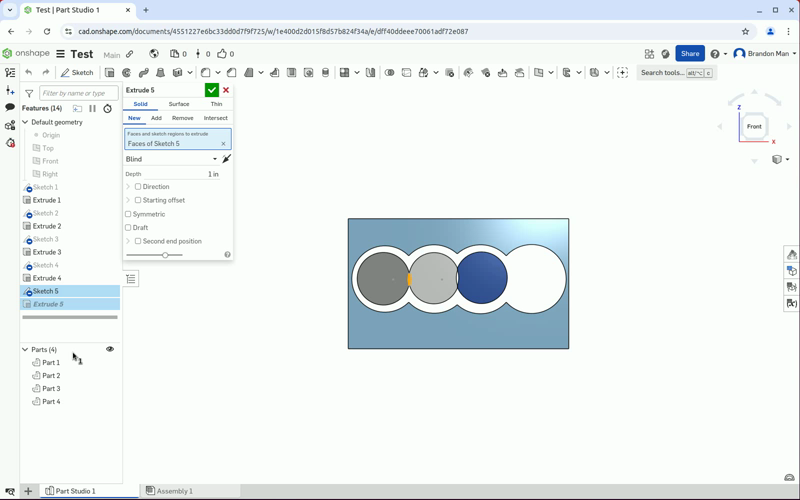
mouse_move(143, 106)
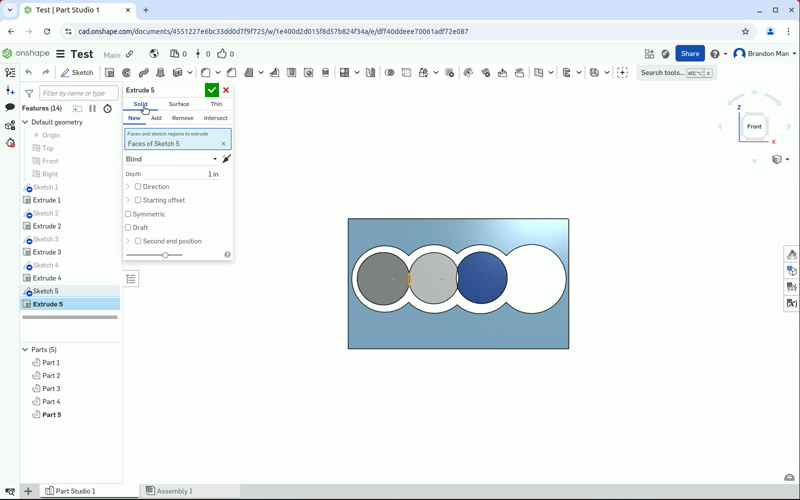
click(143, 106)
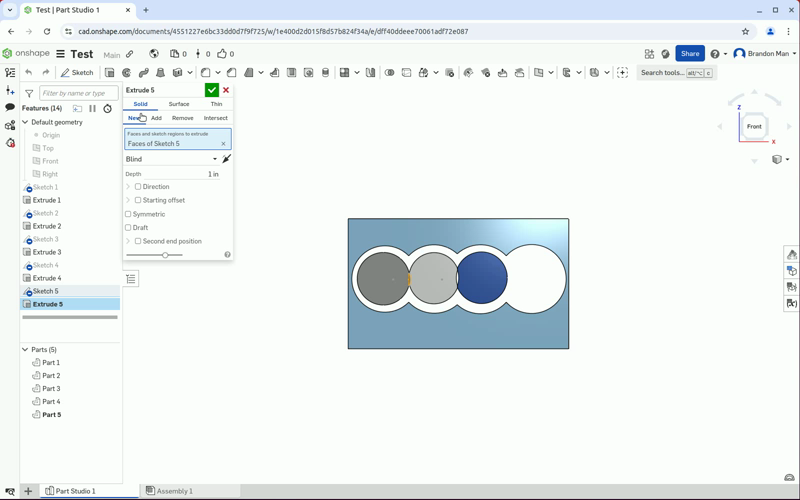
mouse_move(137, 120)
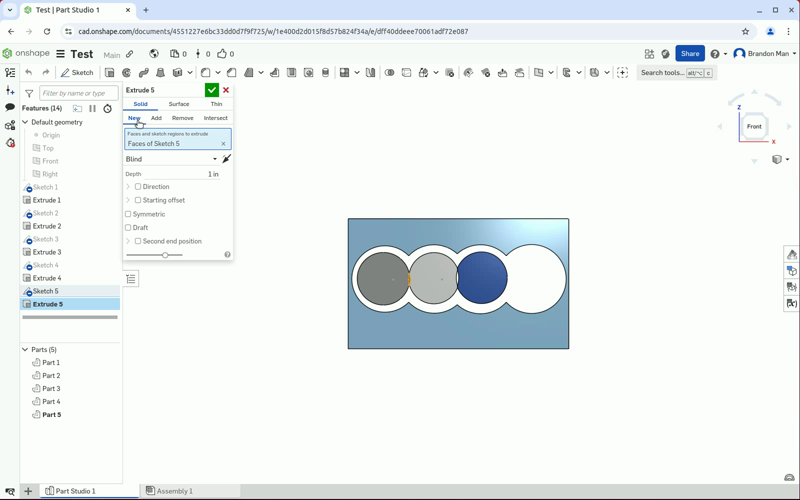
click(137, 120)
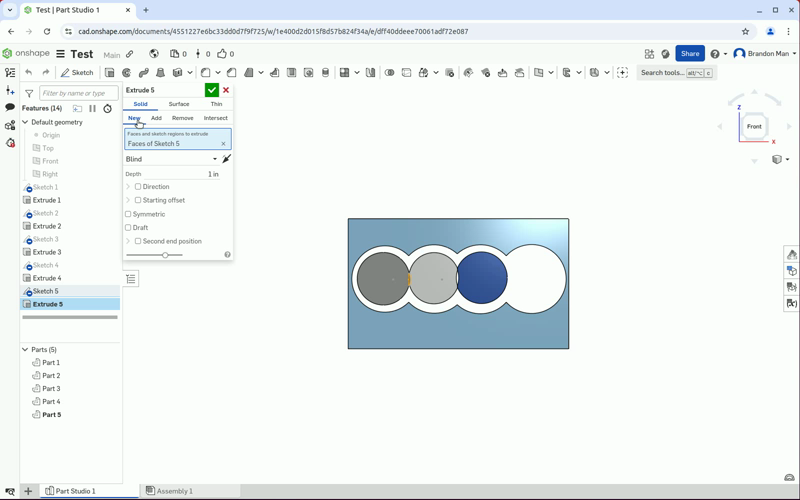
key(tab, 4)
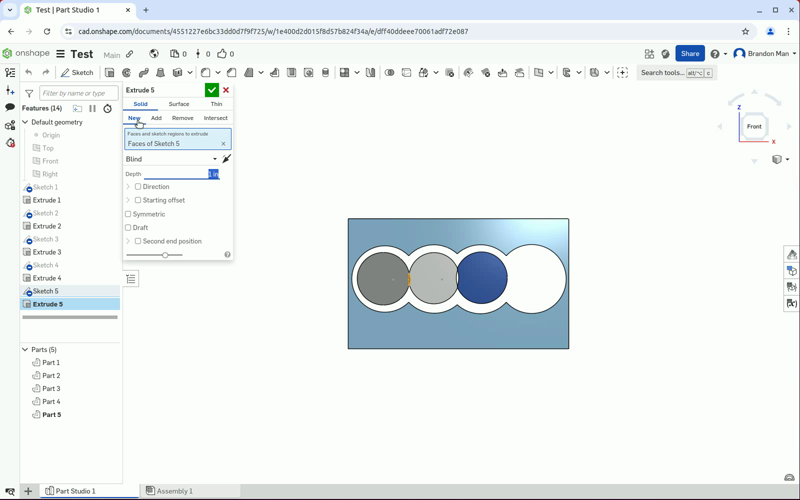
text(10.832)
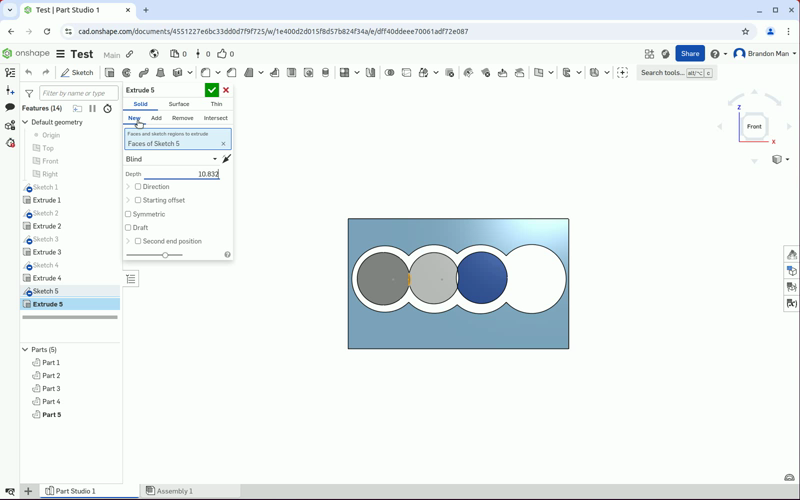
key(enter)
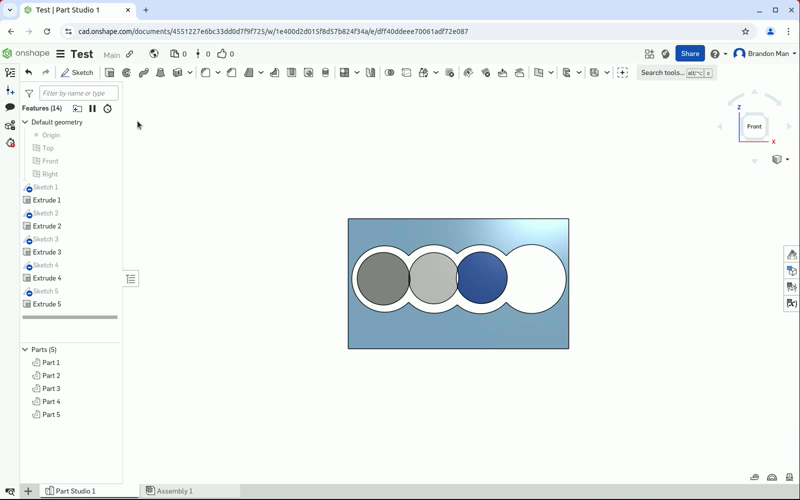
key(shift+h)
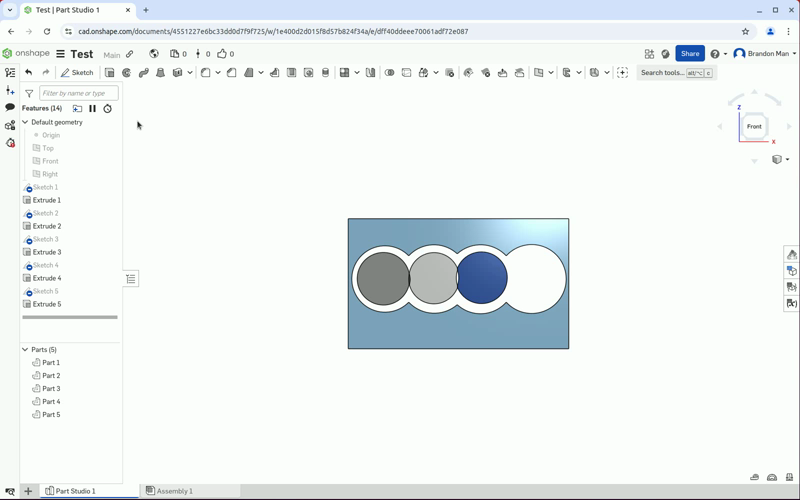
key(shift+h)
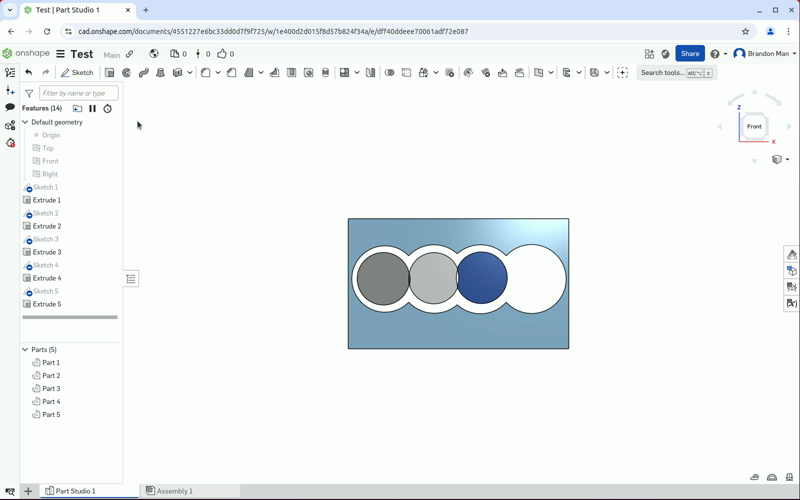
mouse_move(73, 189)
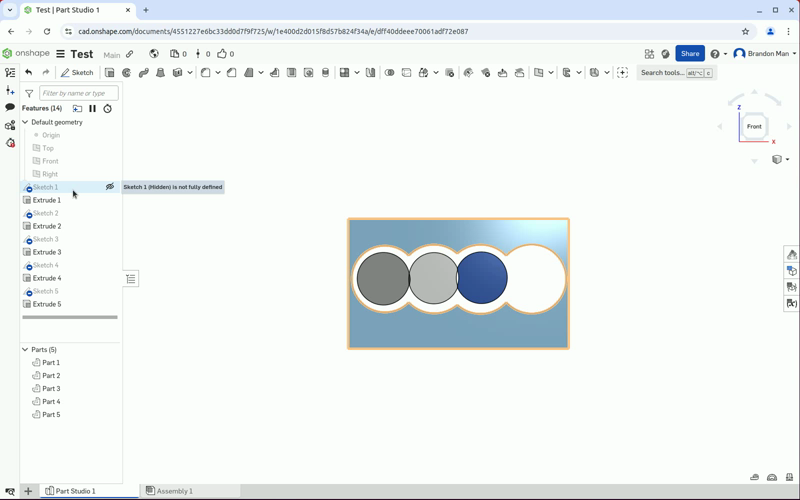
click(73, 189)
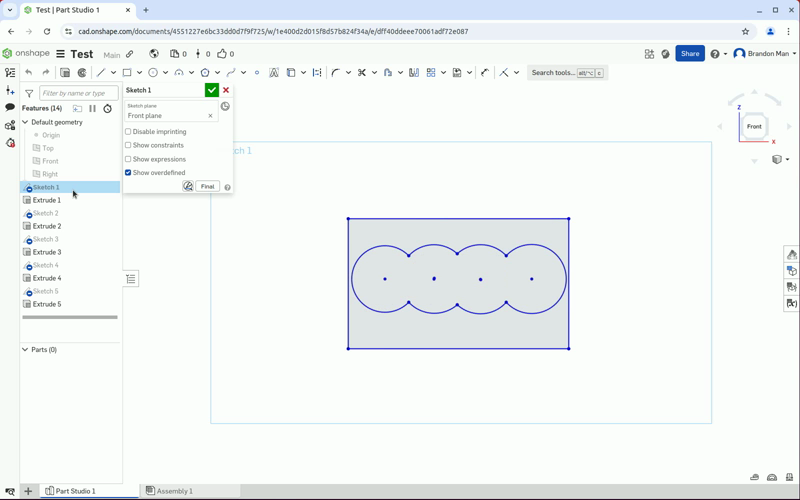
mouse_move(229, 92)
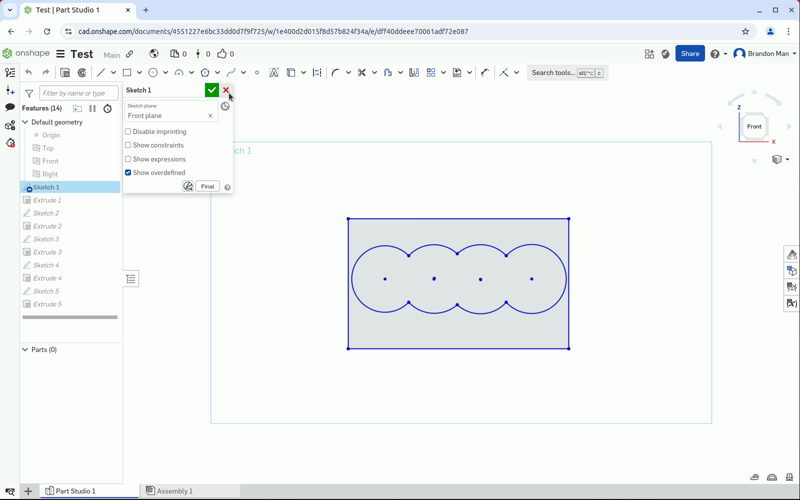
click(229, 92)
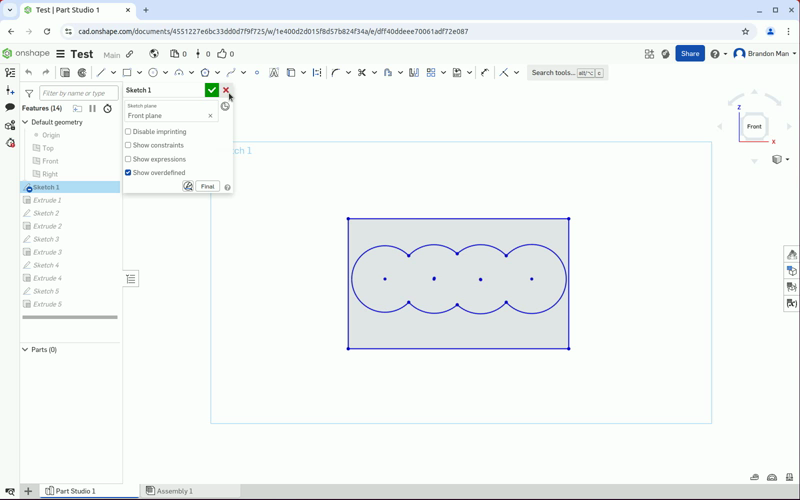
key(shift+s)
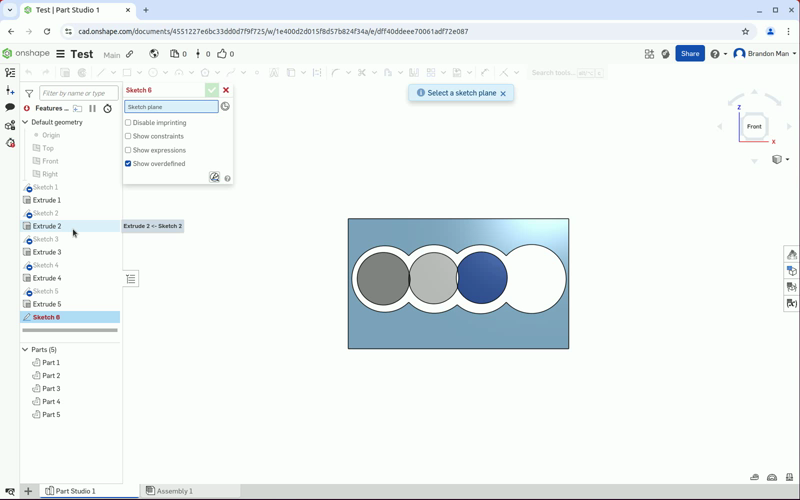
scroll(3)
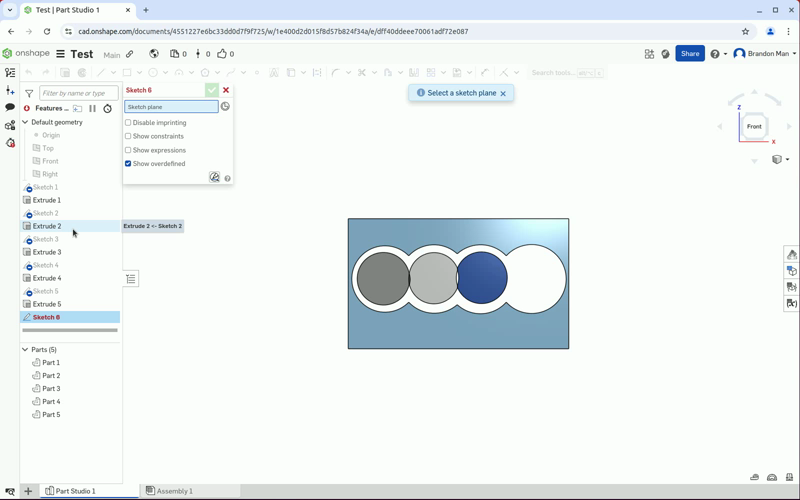
mouse_move(73, 163)
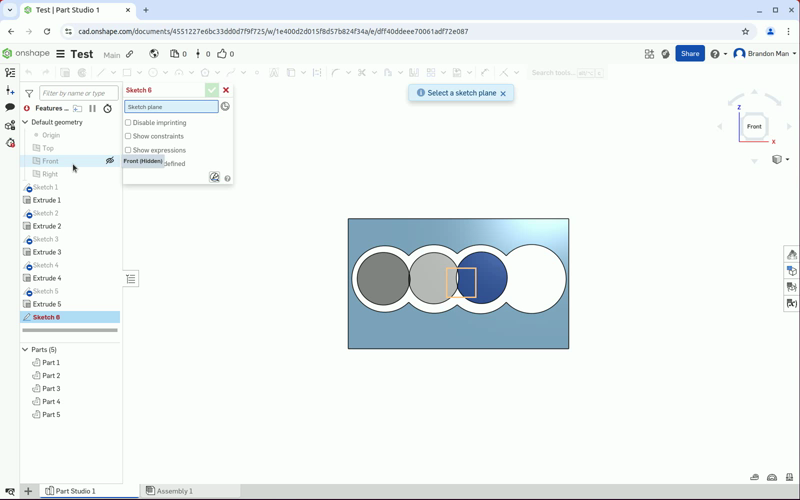
click(73, 163)
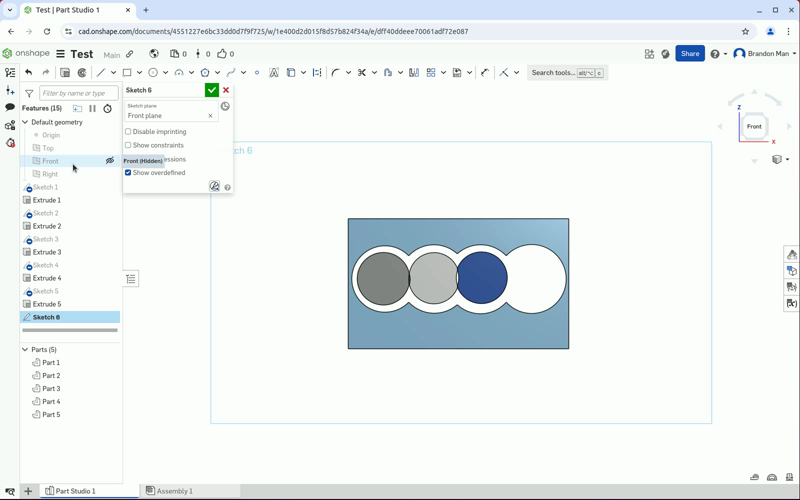
mouse_move(73, 352)
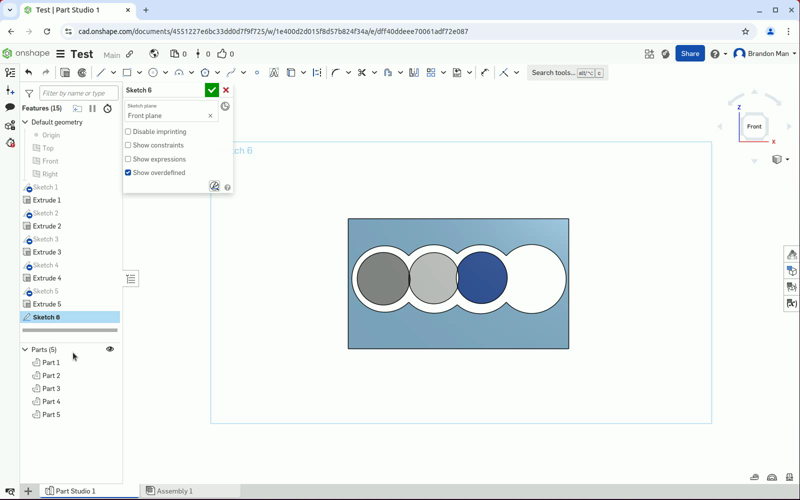
key(y)
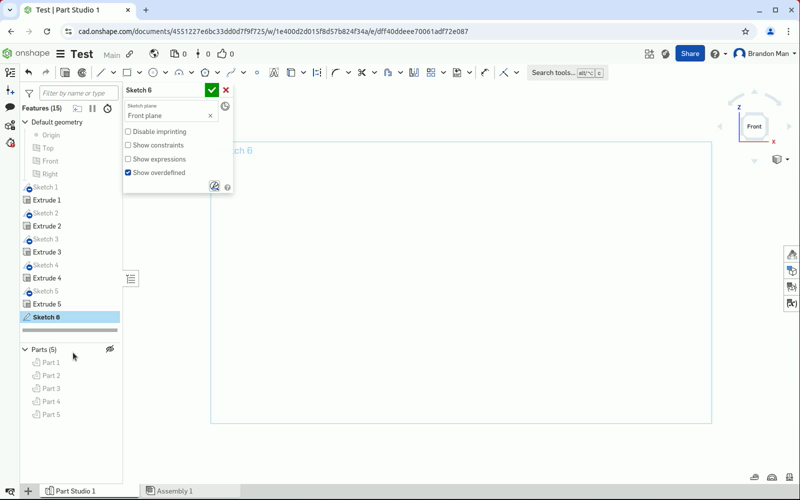
key(a)
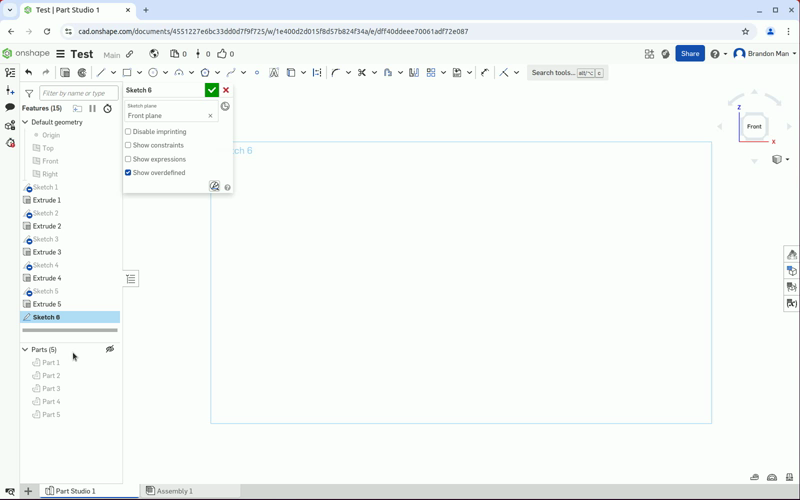
key_down(shift)
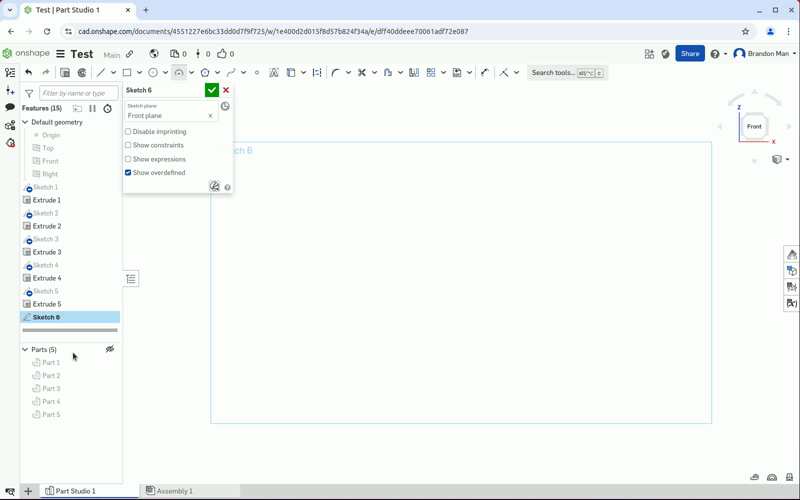
mouse_move(457, 286)
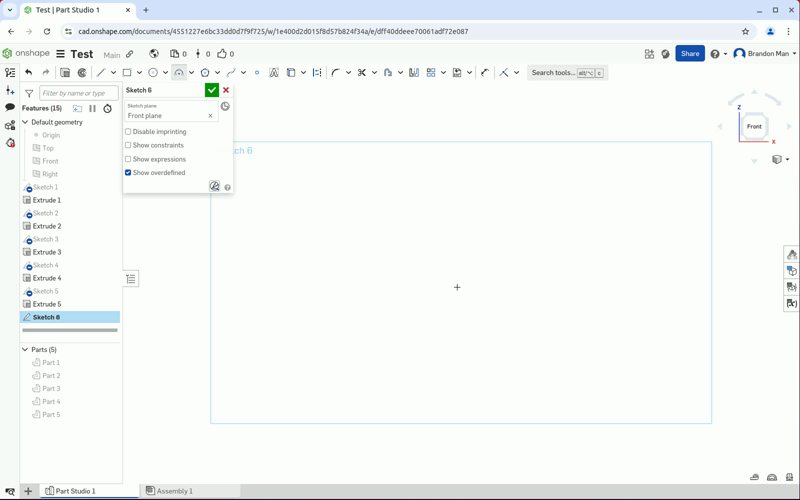
click(457, 286)
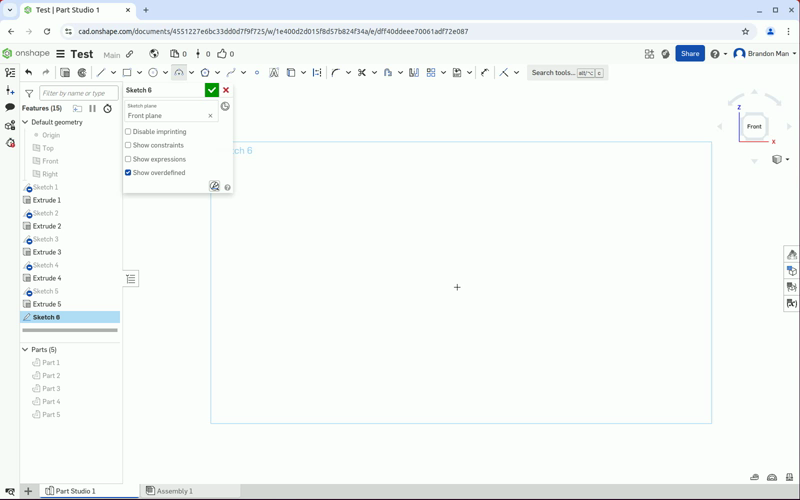
key_up(shift)
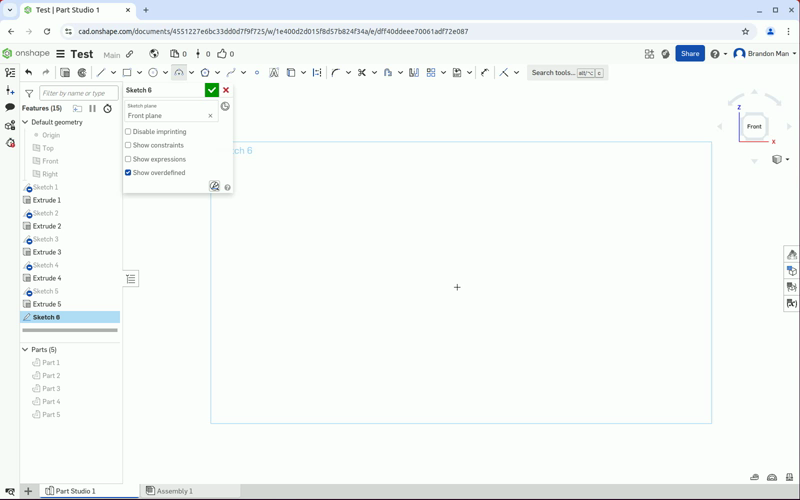
key_down(shift)
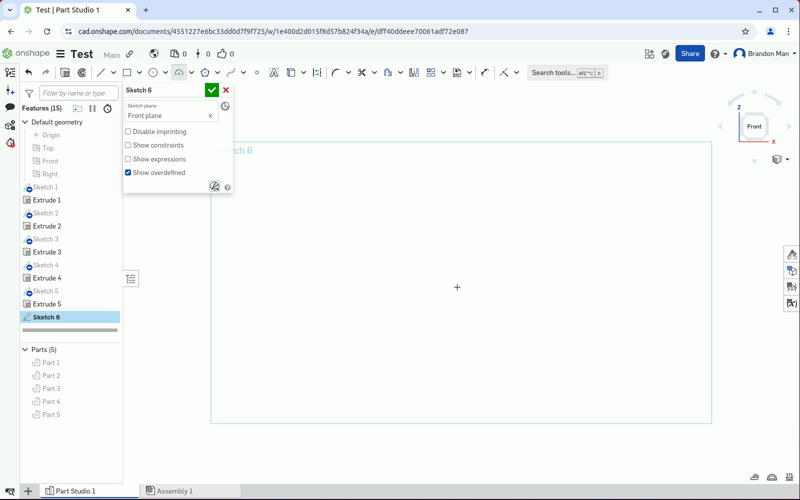
mouse_move(457, 267)
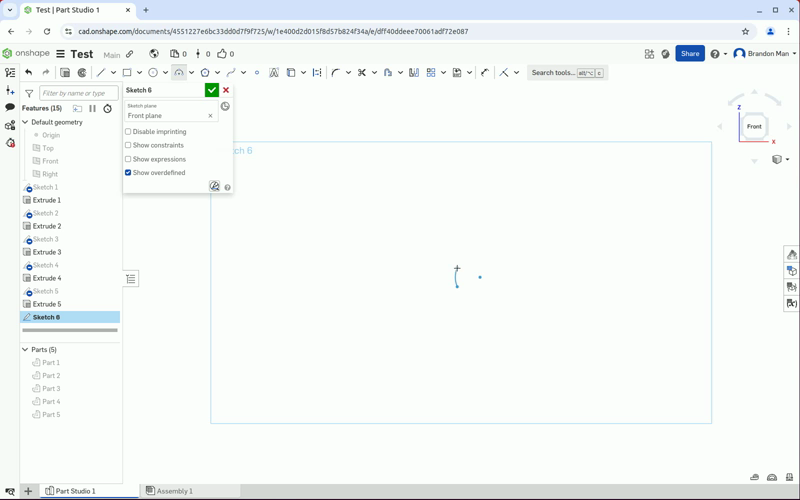
click(457, 267)
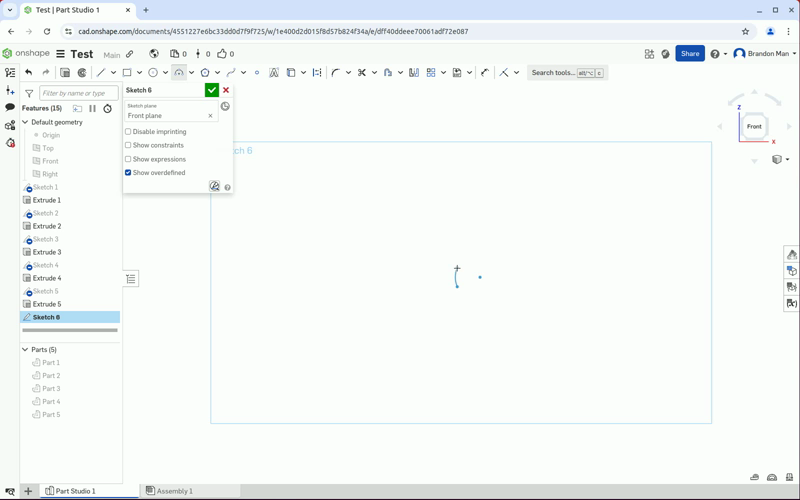
mouse_move(458, 277)
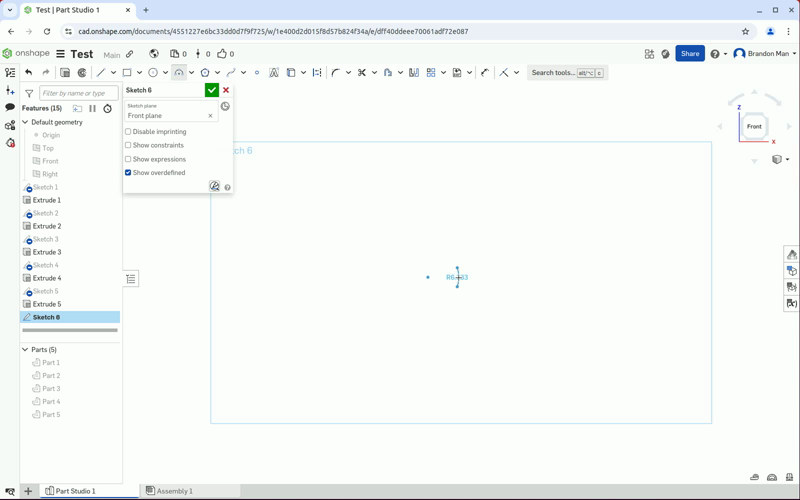
click(458, 277)
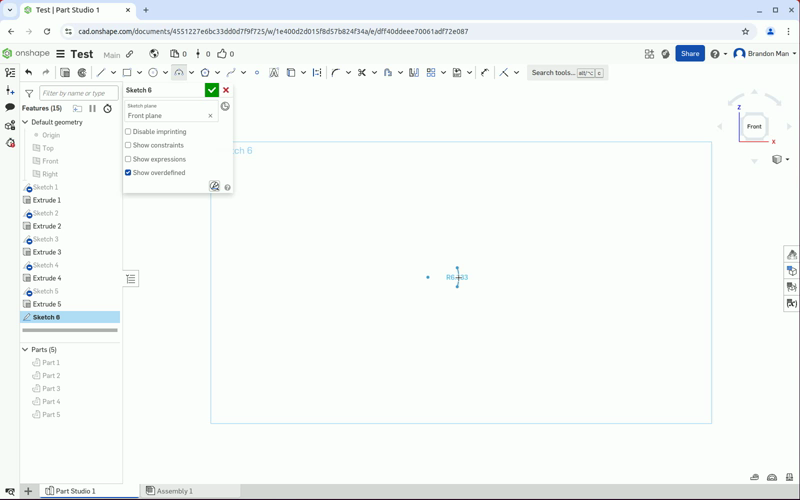
key_up(shift)
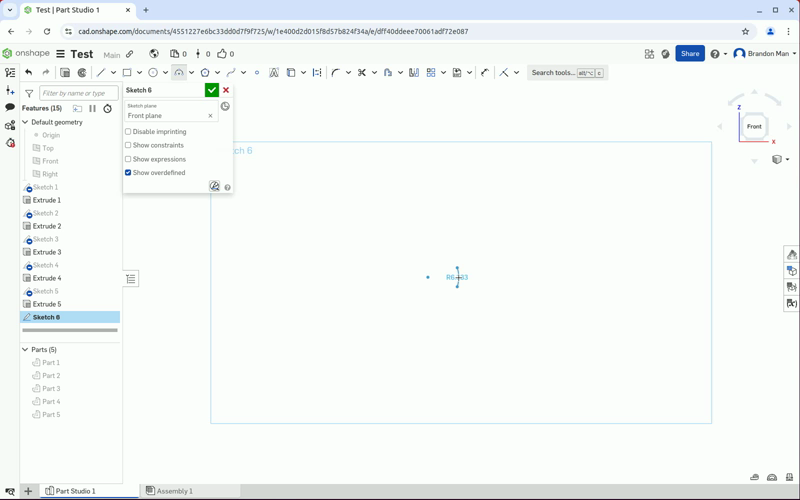
mouse_move(457, 267)
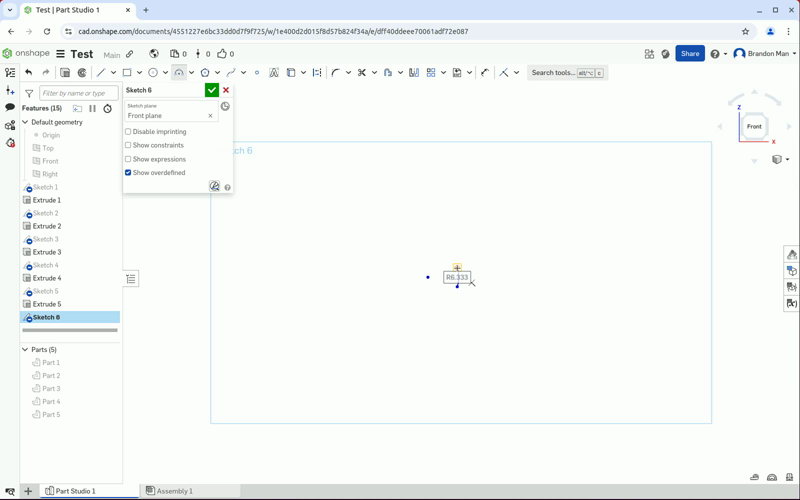
click(457, 267)
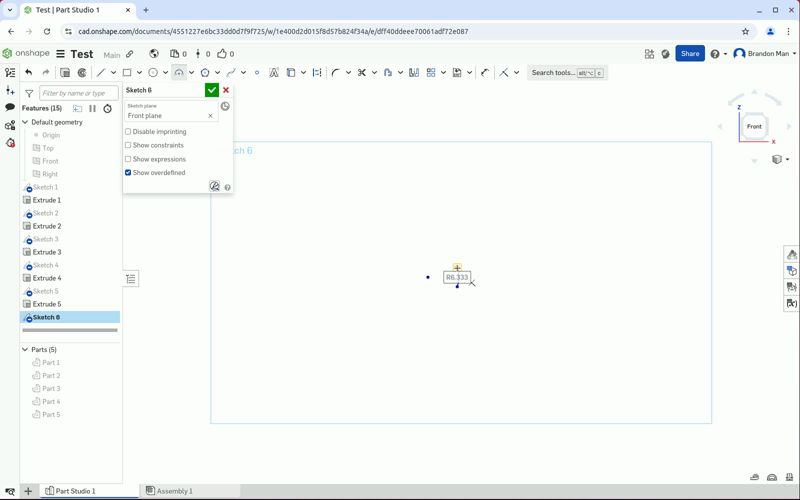
mouse_move(457, 286)
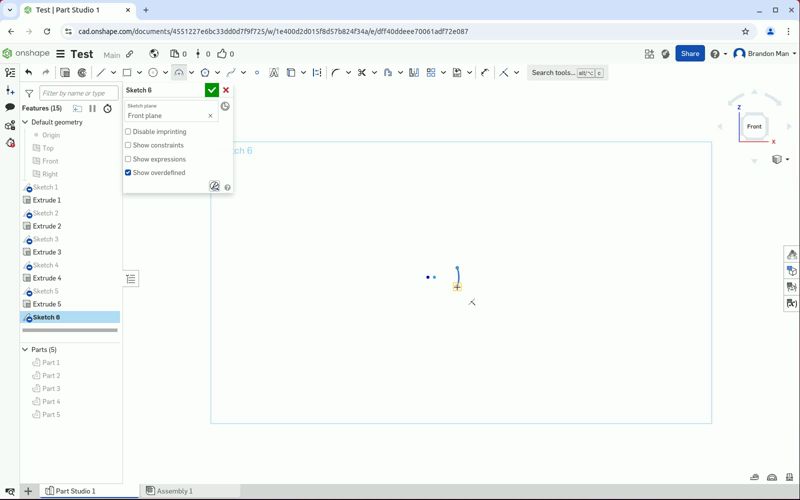
click(457, 286)
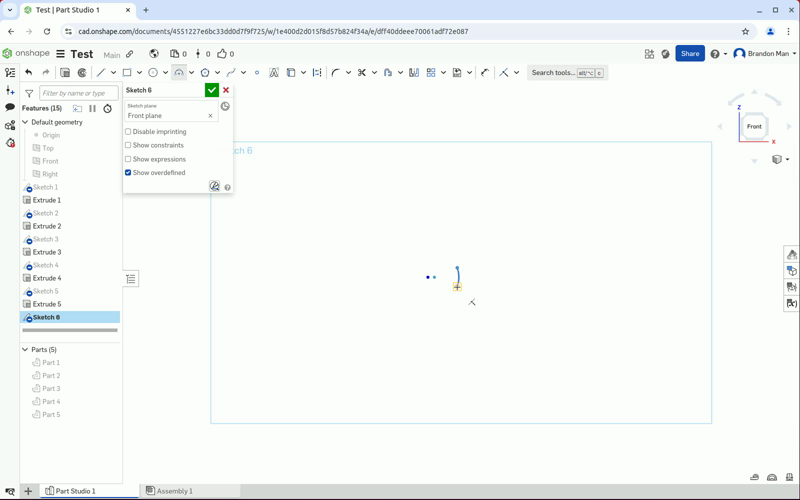
key_down(shift)
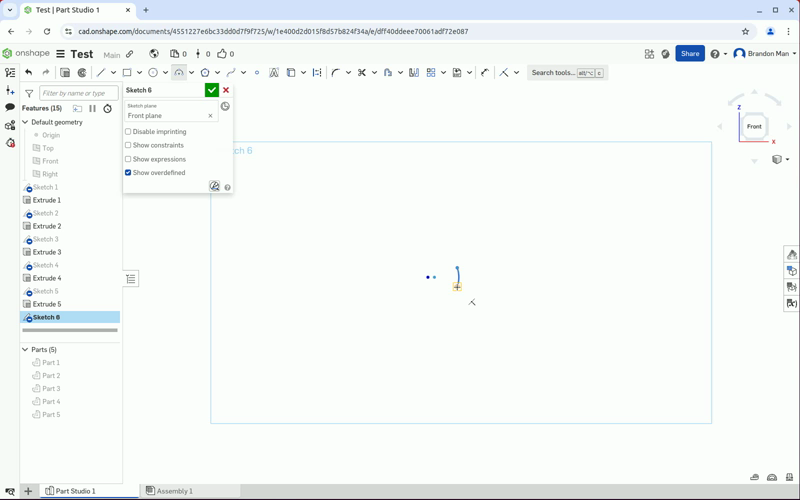
mouse_move(455, 277)
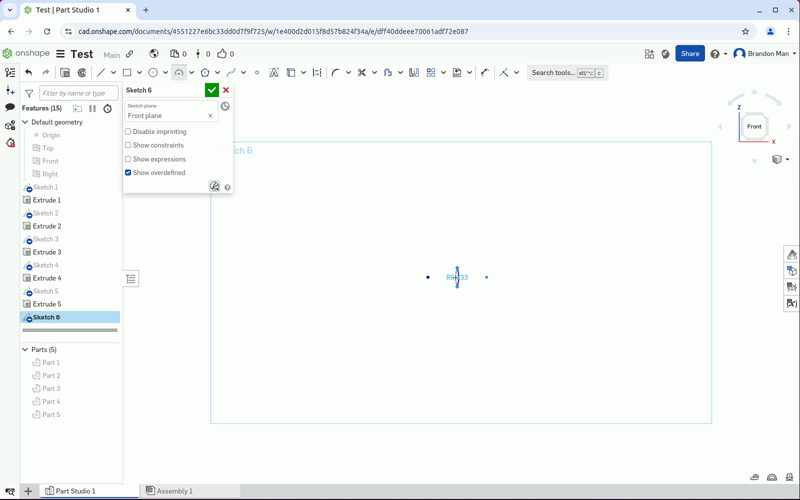
scroll(6)
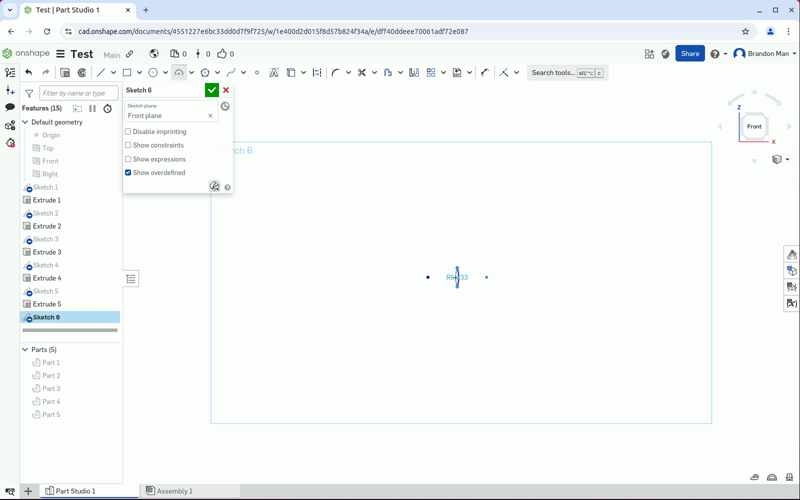
scroll(6)
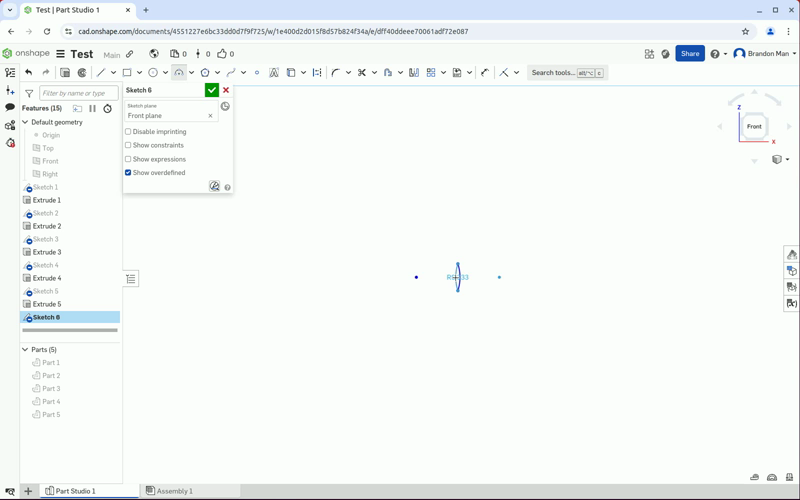
scroll(6)
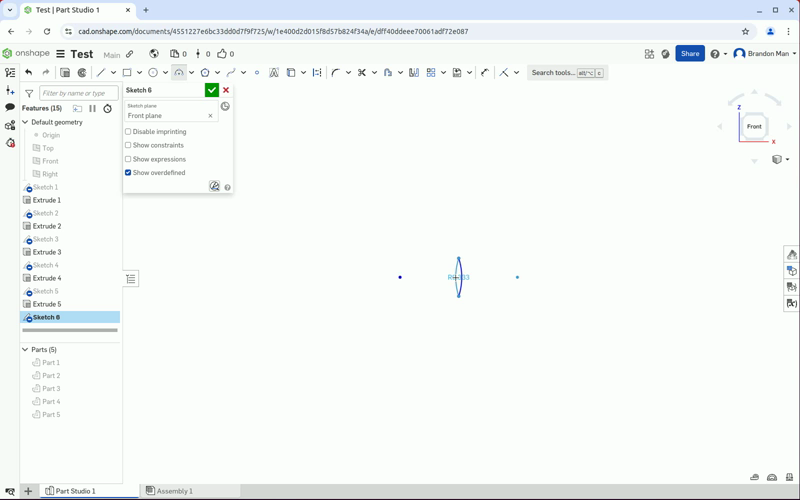
scroll(6)
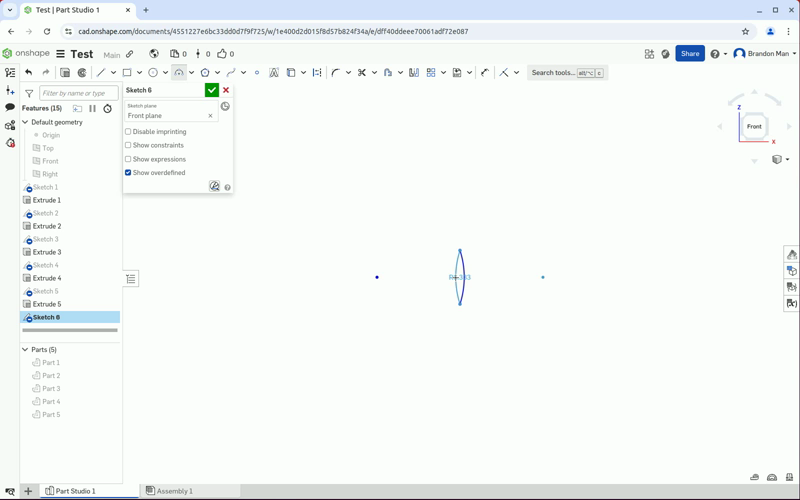
scroll(6)
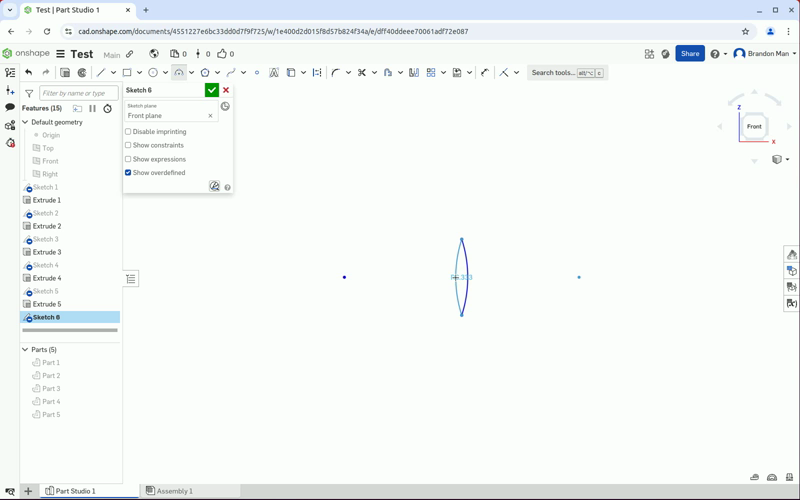
scroll(6)
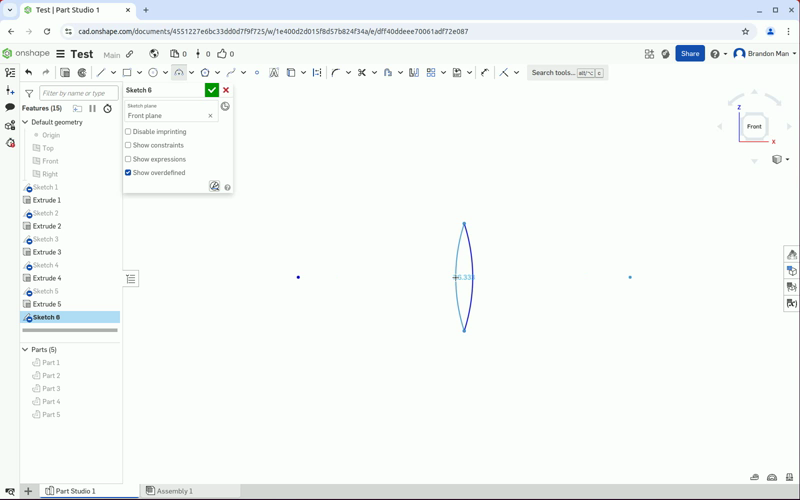
scroll(6)
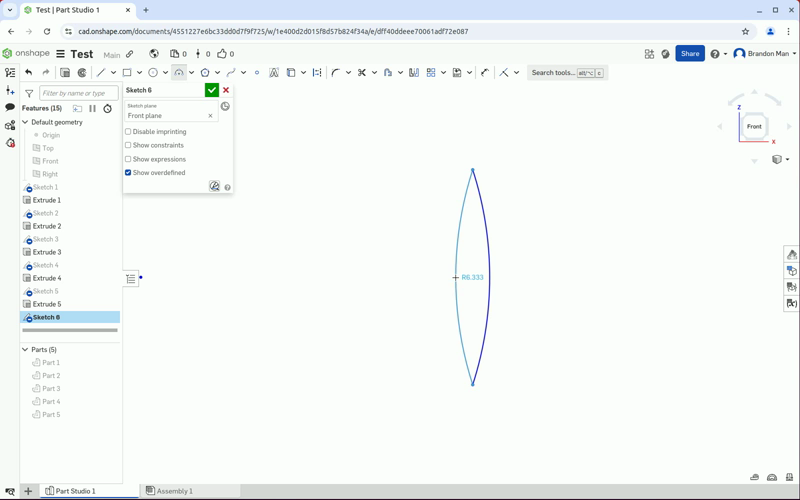
click(455, 277)
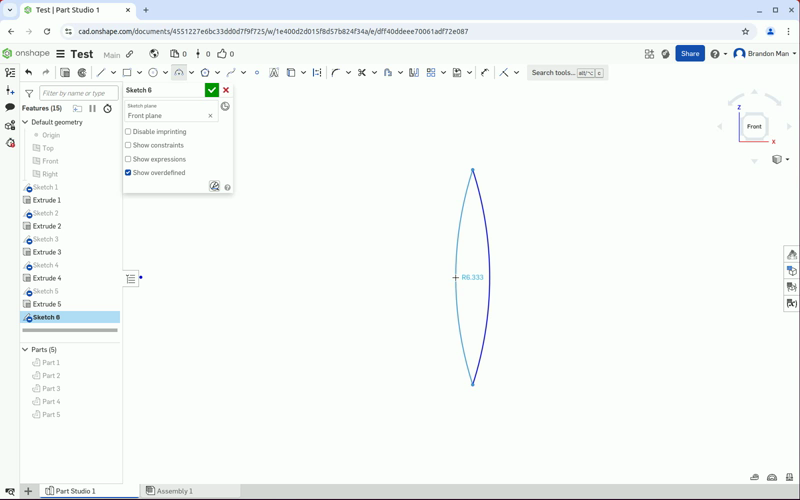
scroll(-6)
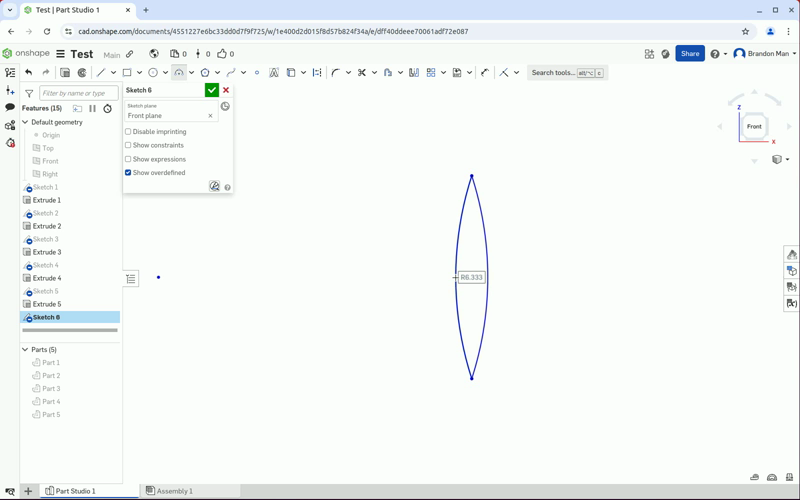
scroll(-6)
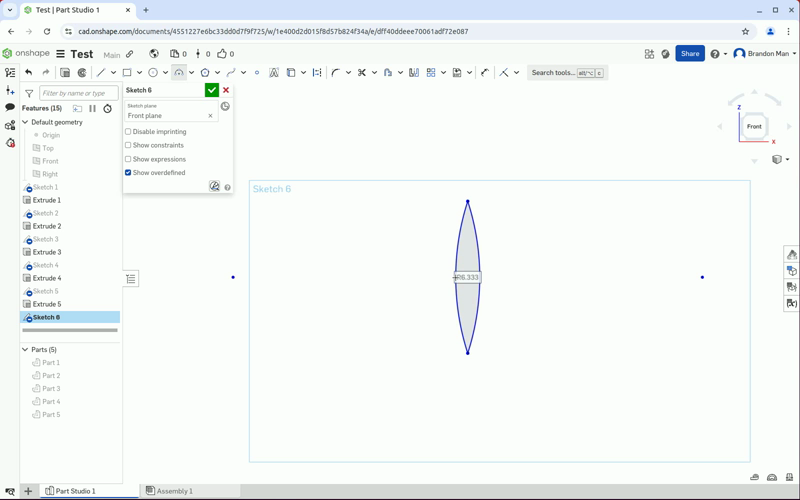
scroll(-6)
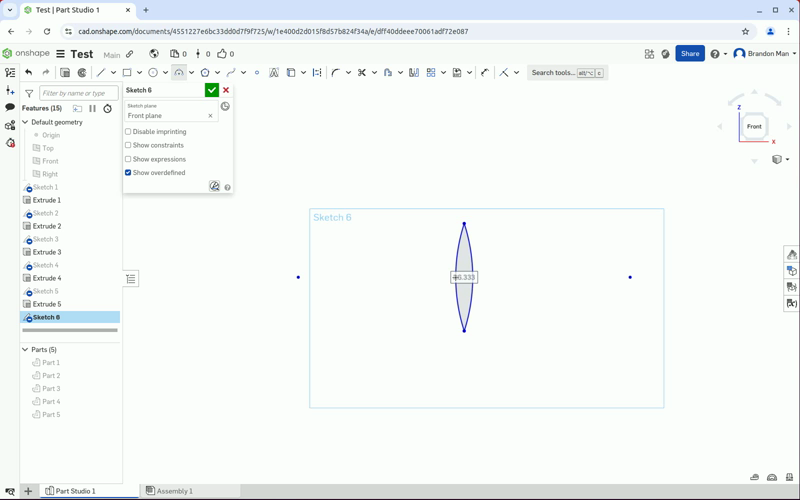
scroll(-6)
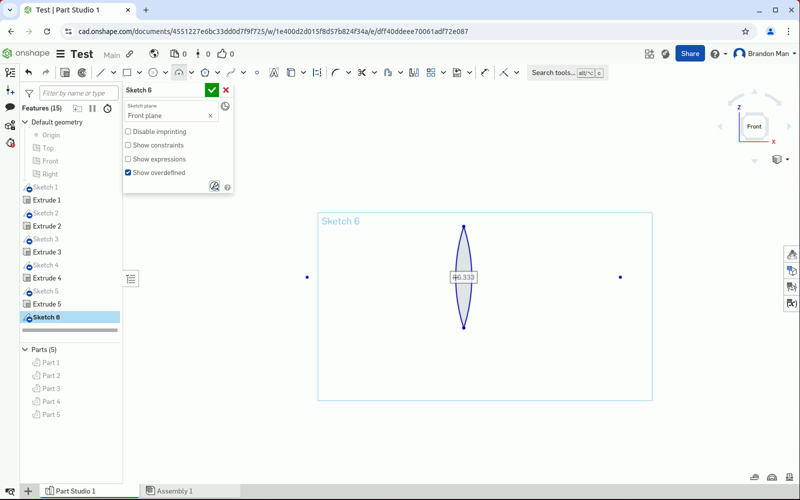
scroll(-6)
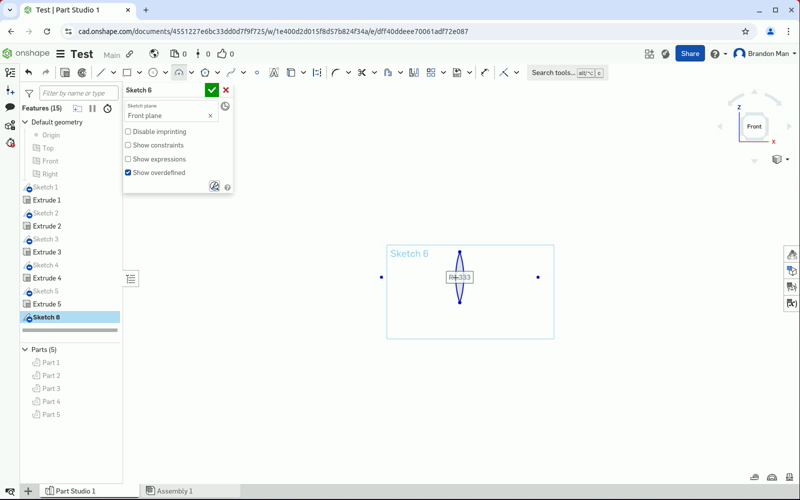
scroll(-6)
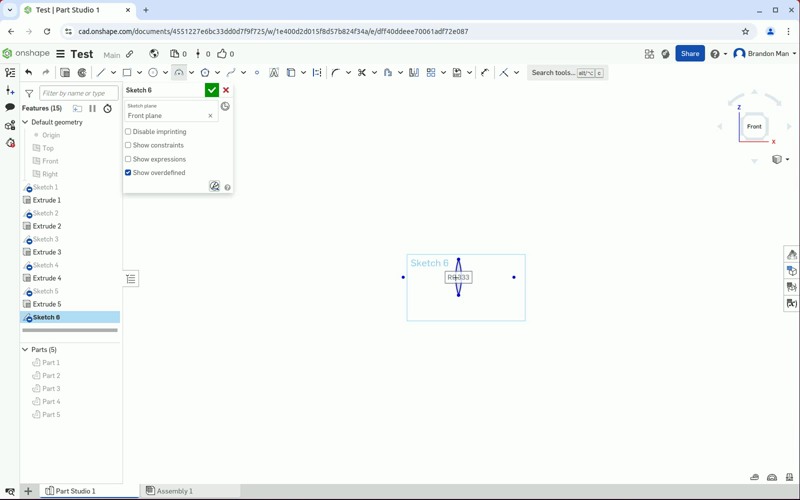
scroll(-6)
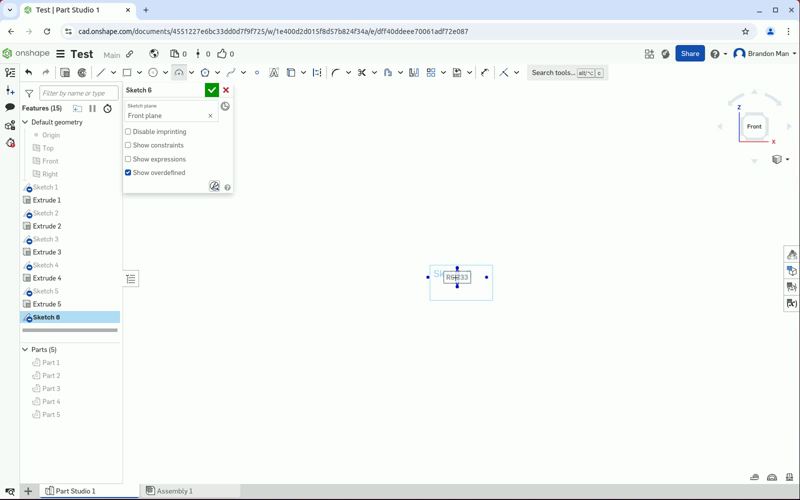
key_up(shift)
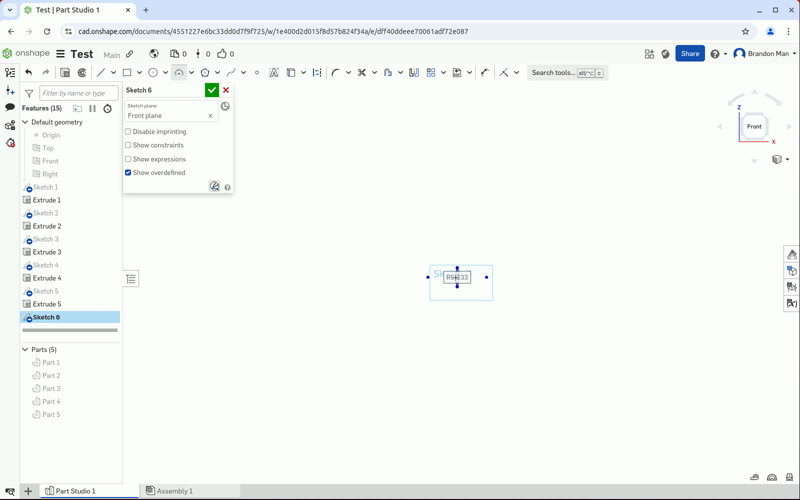
key(esc)
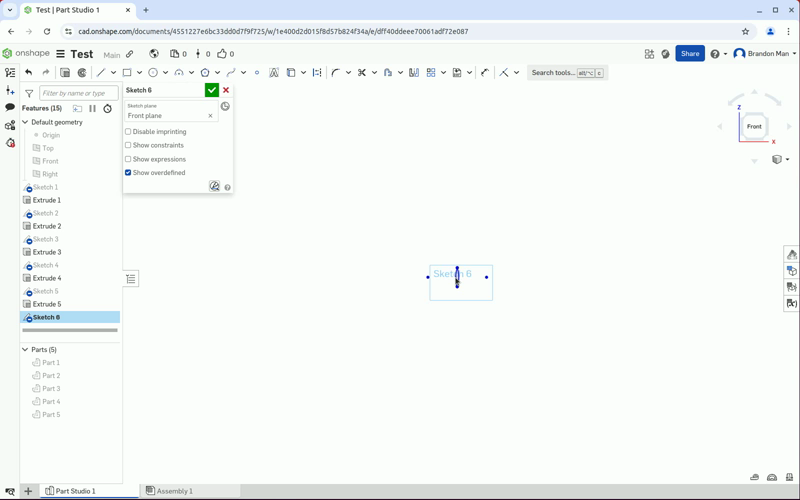
mouse_move(457, 270)
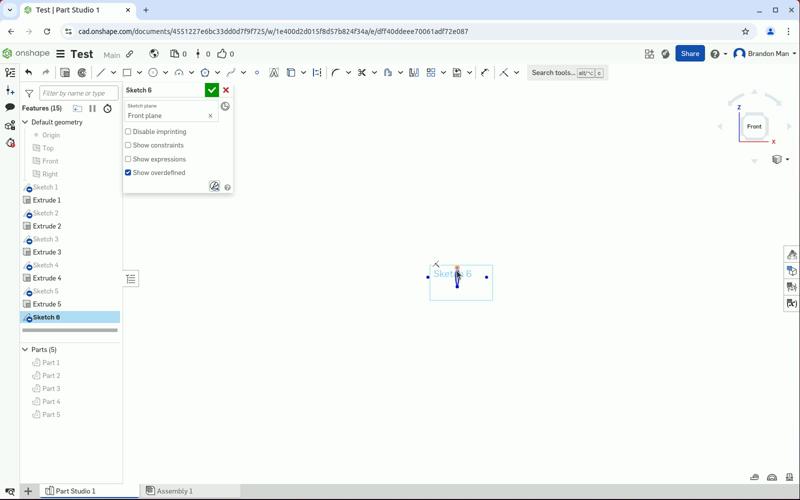
scroll(6)
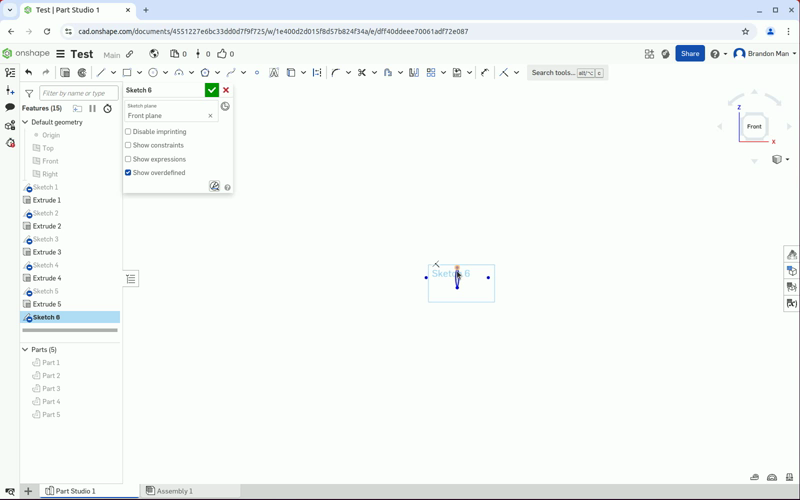
scroll(6)
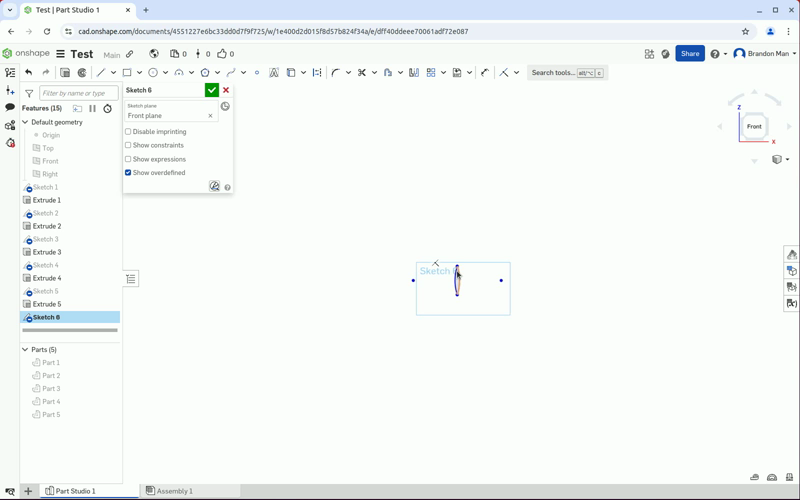
scroll(6)
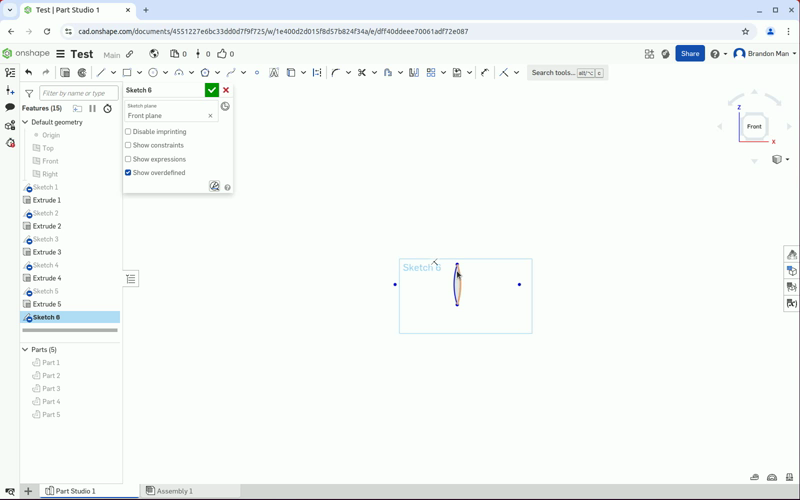
scroll(6)
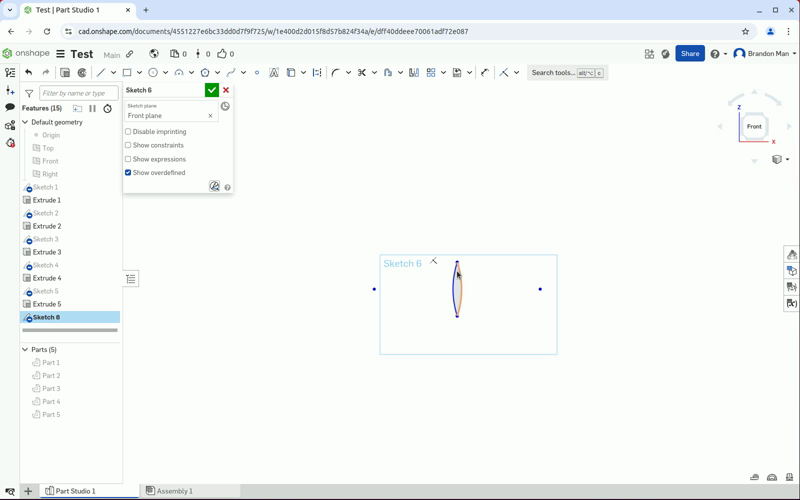
scroll(6)
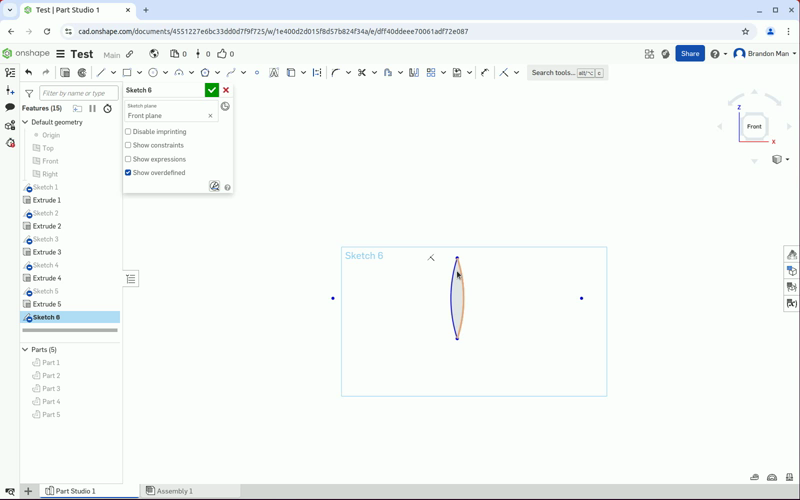
scroll(6)
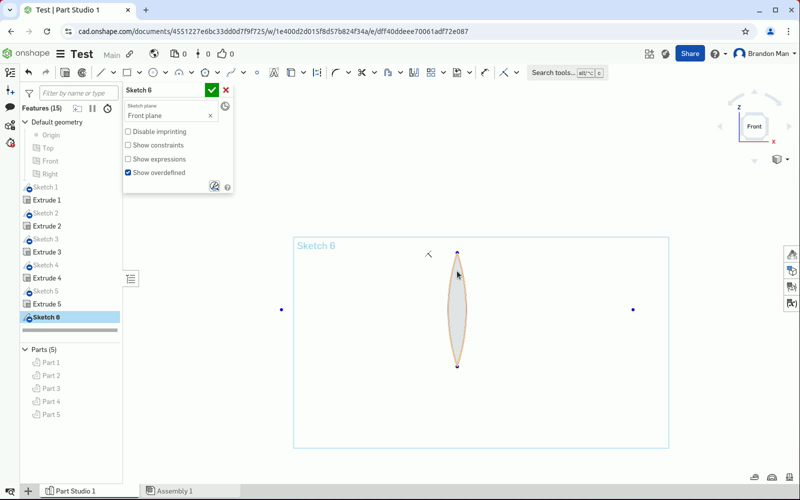
scroll(6)
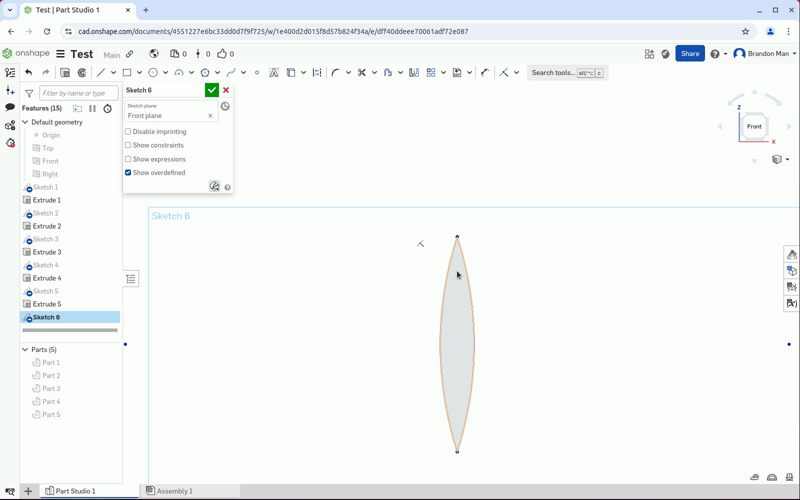
click(457, 270)
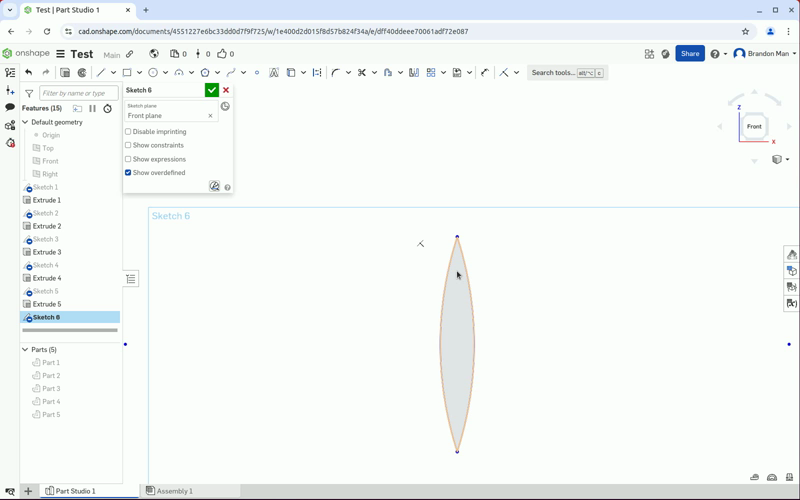
scroll(-6)
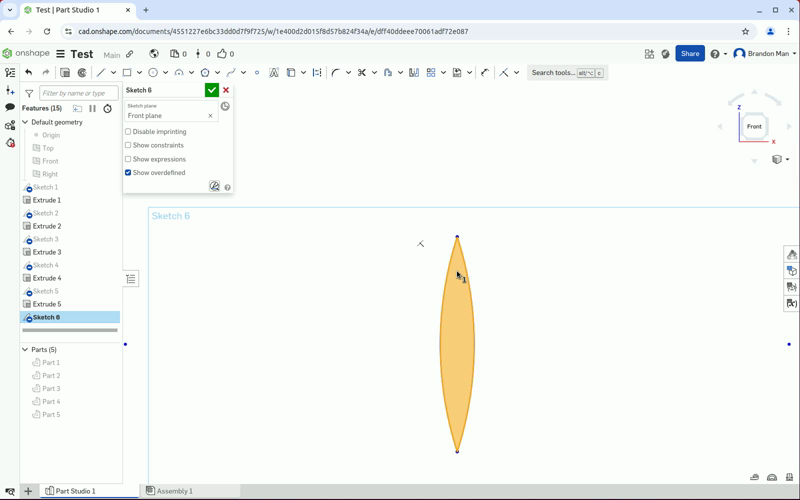
scroll(-6)
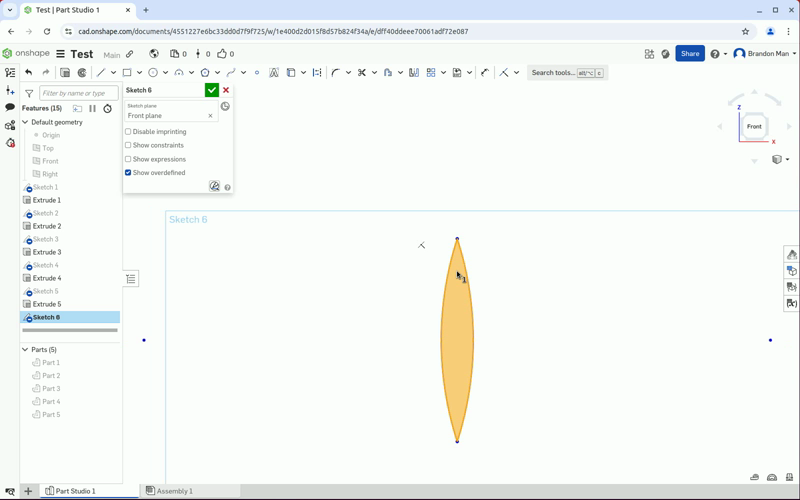
scroll(-6)
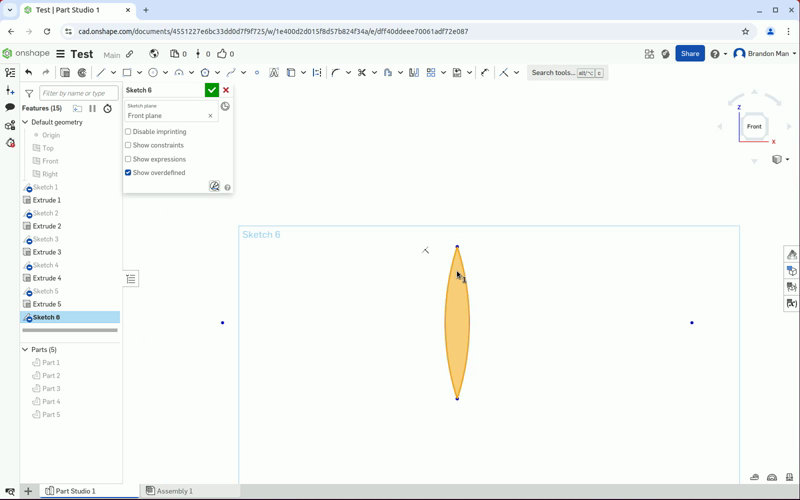
scroll(-6)
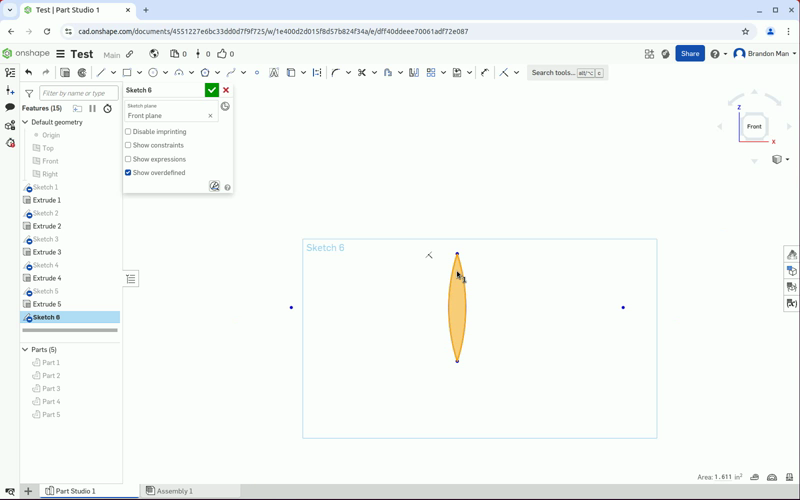
scroll(-6)
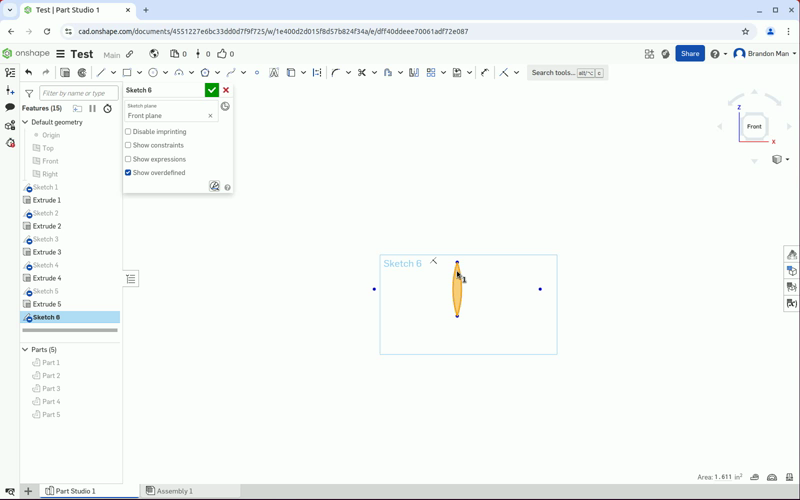
scroll(-6)
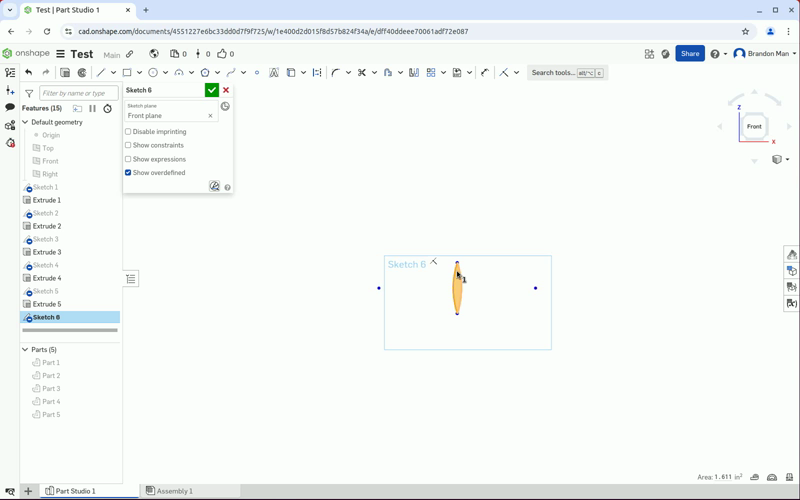
scroll(-6)
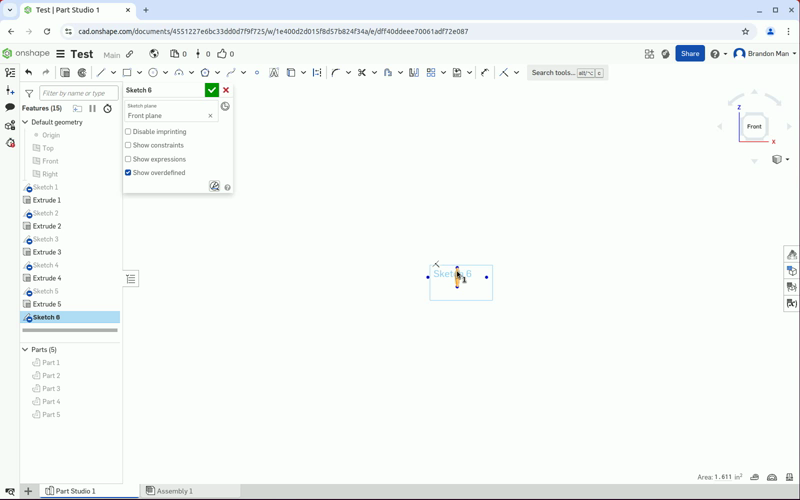
mouse_move(73, 352)
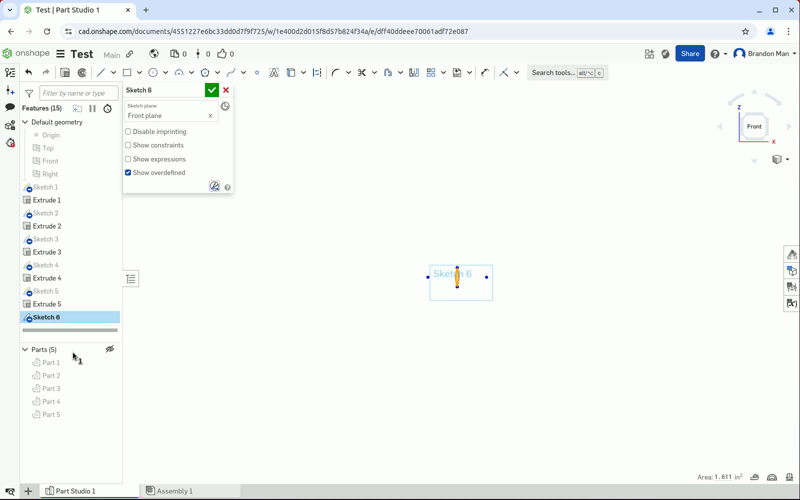
key(shift+y)
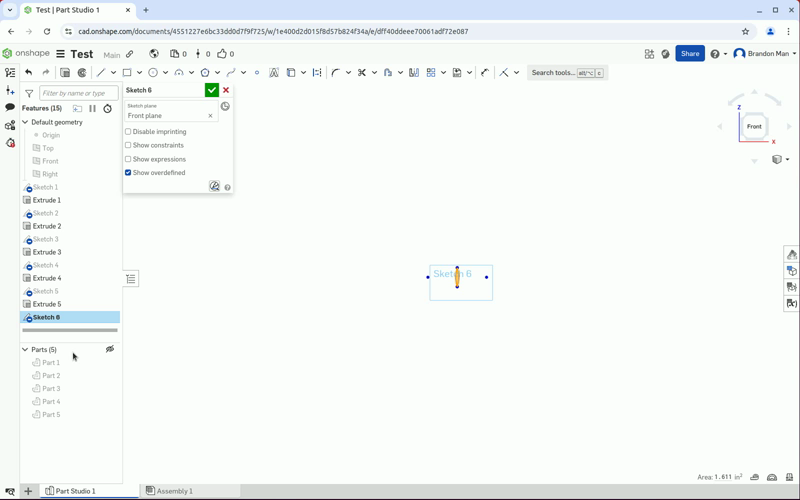
key(shift+e)
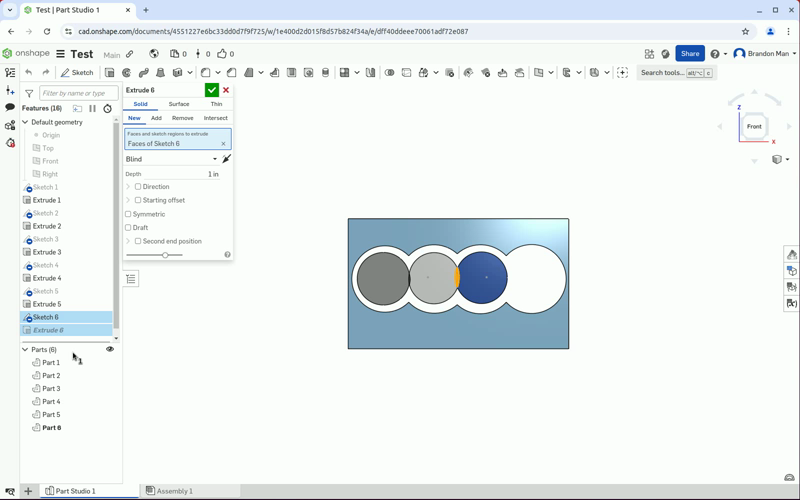
mouse_move(143, 106)
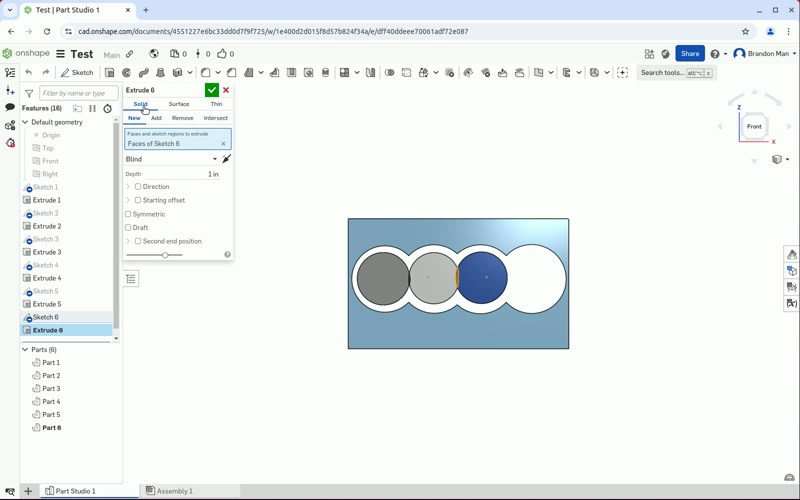
click(143, 106)
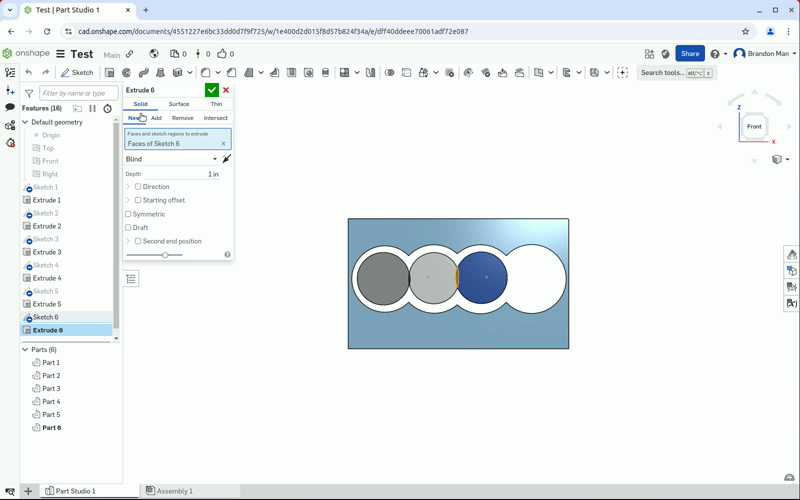
mouse_move(137, 120)
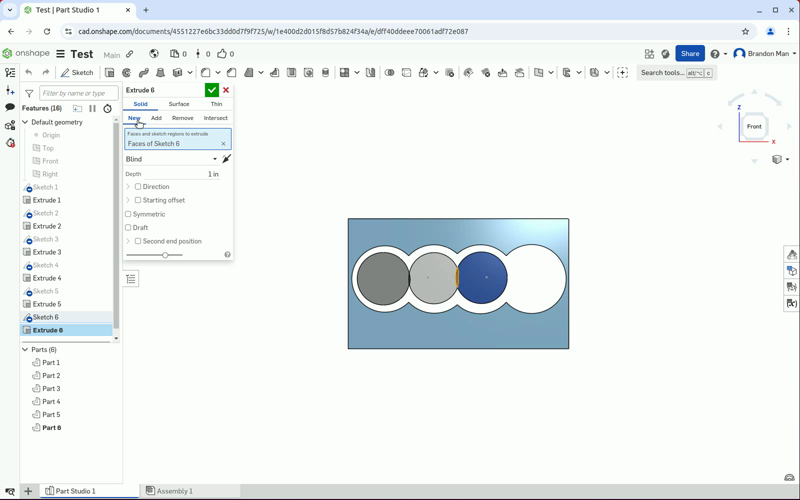
click(137, 120)
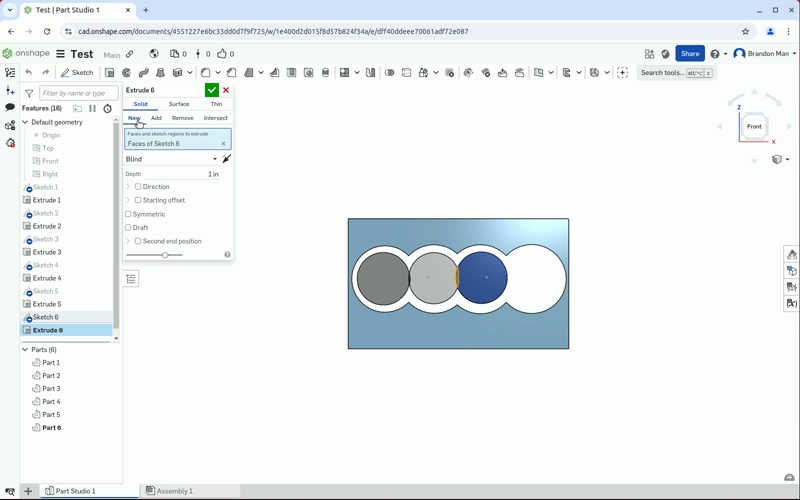
key(tab, 4)
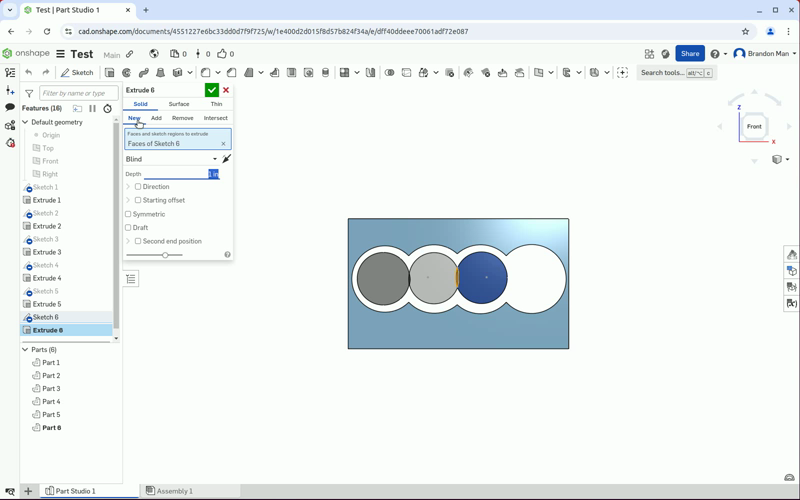
text(10.832)
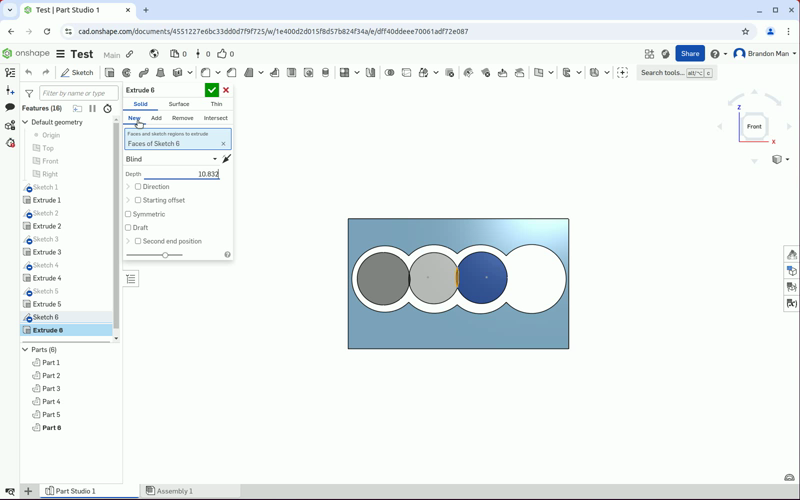
key(enter)
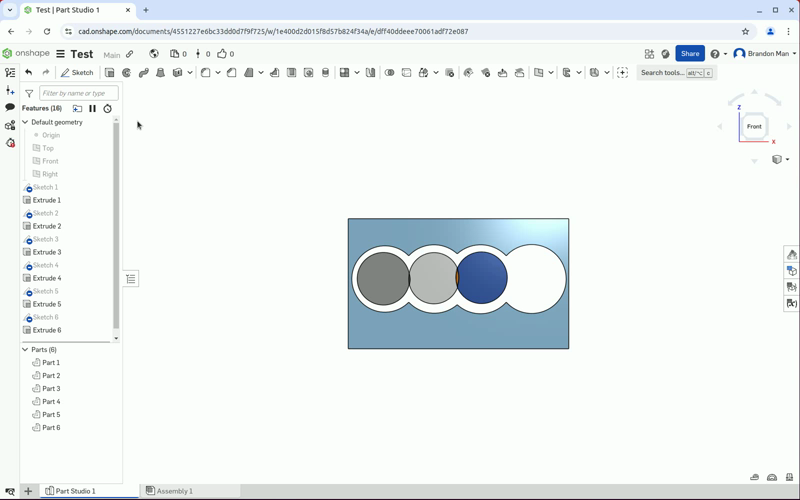
key(shift+h)
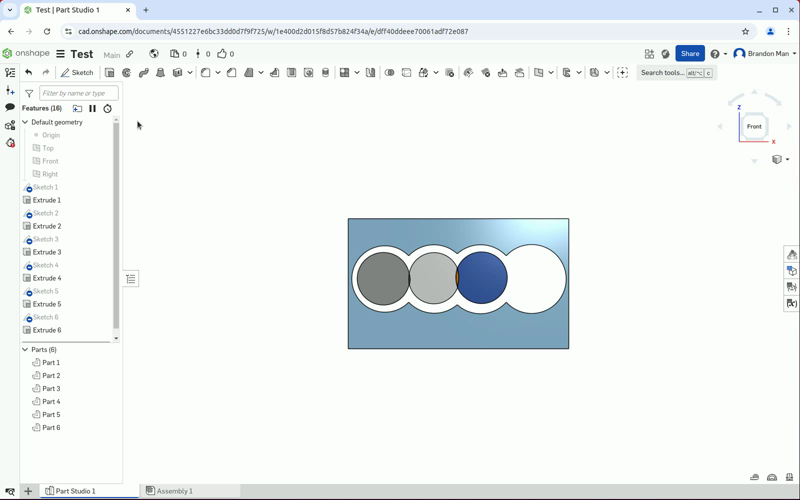
key(shift+h)
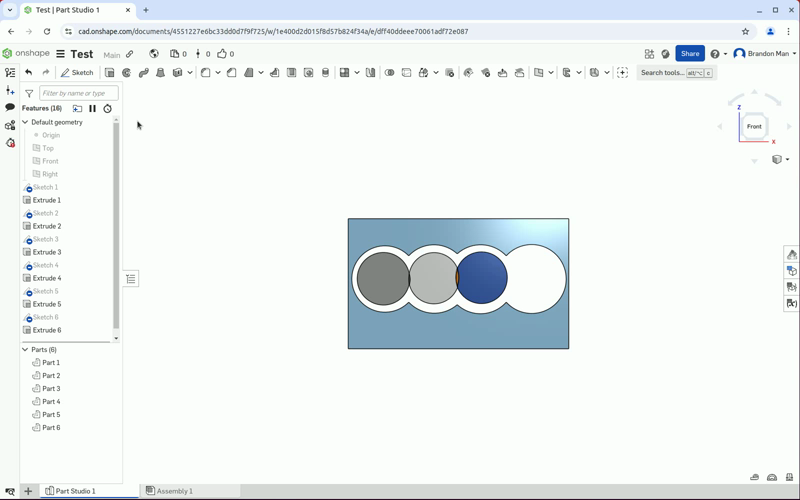
mouse_move(69, 189)
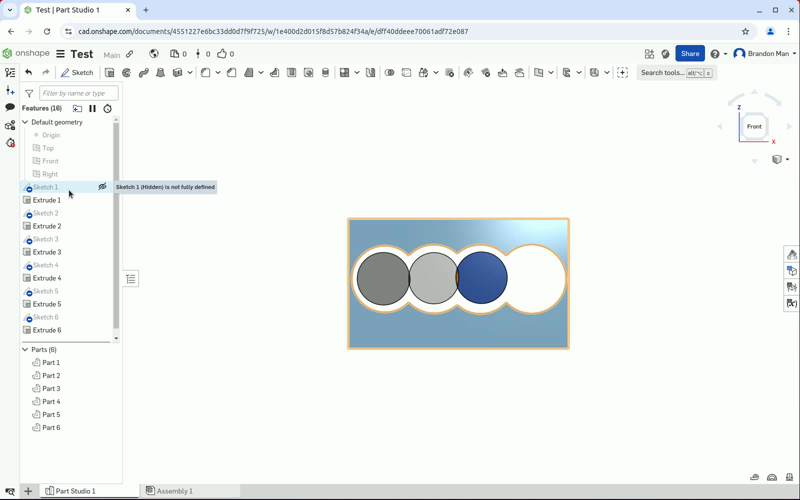
click(69, 189)
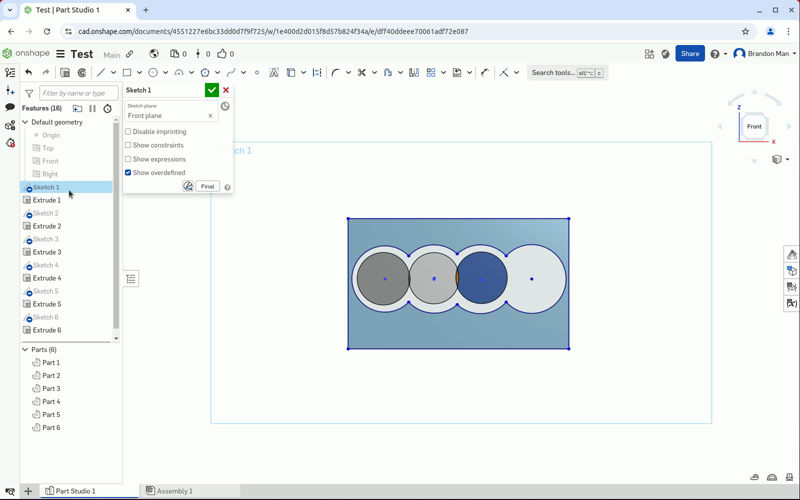
mouse_move(229, 92)
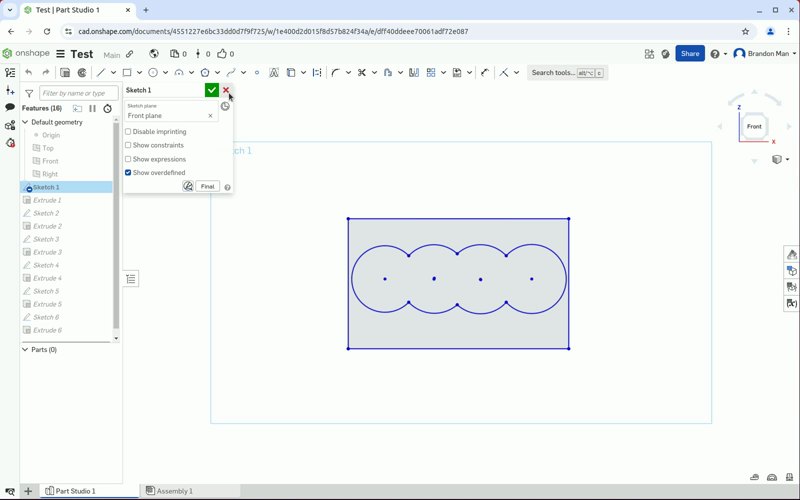
click(229, 92)
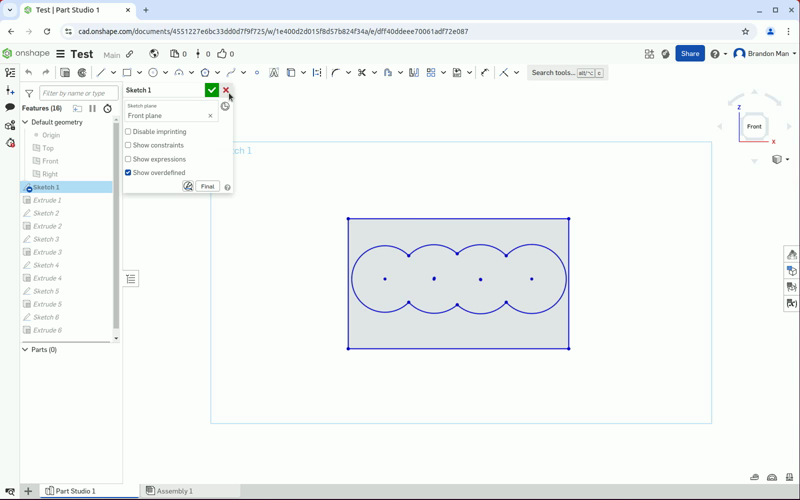
key(shift+s)
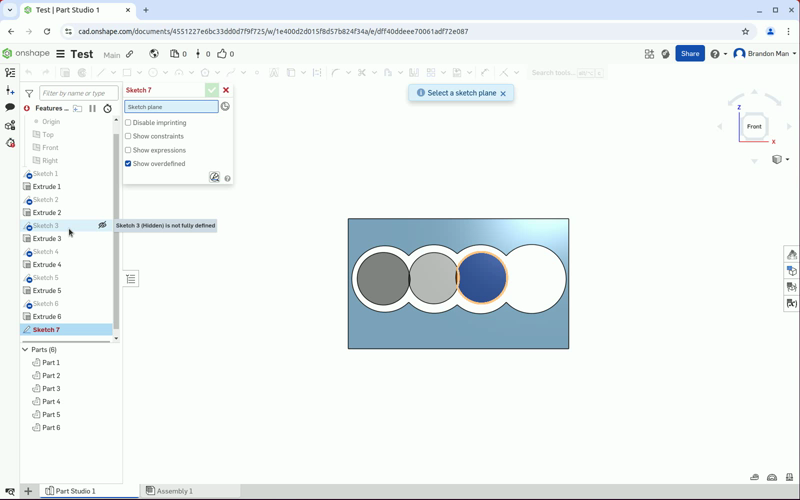
scroll(3)
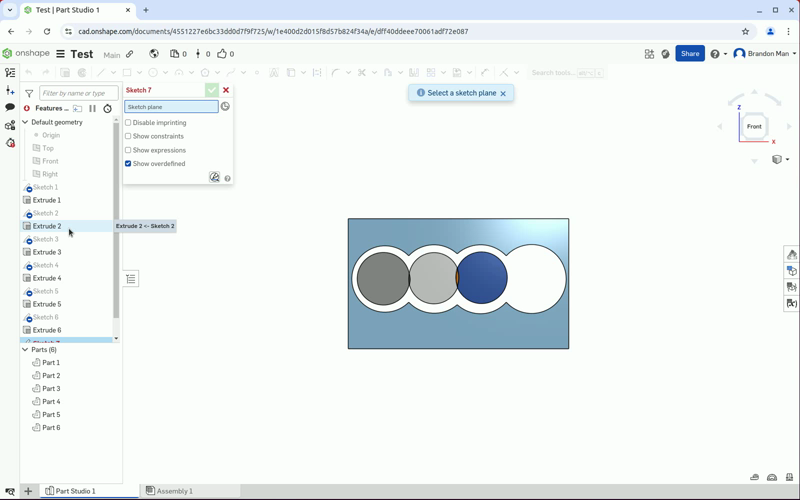
mouse_move(69, 163)
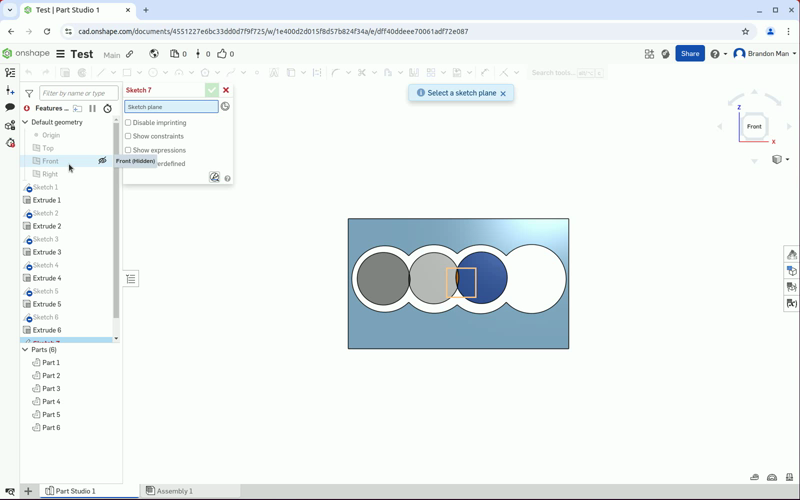
click(69, 163)
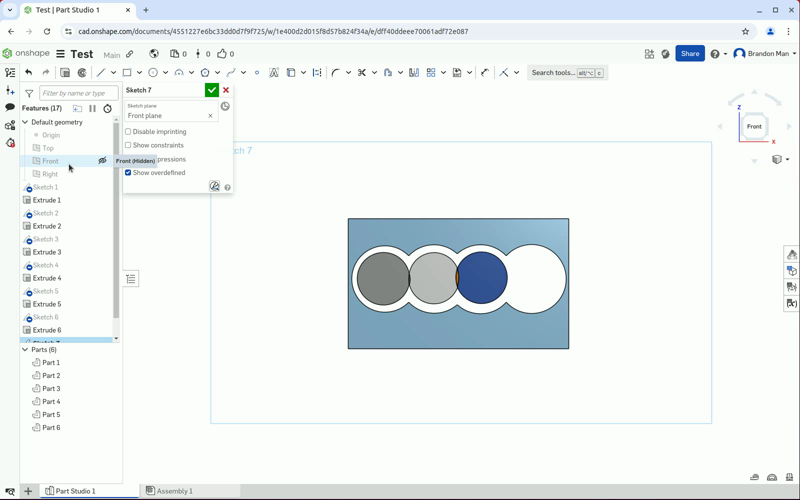
mouse_move(73, 352)
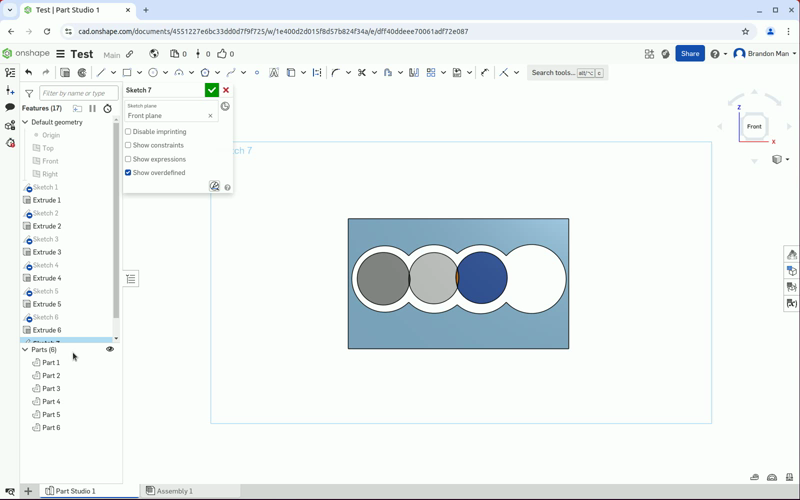
key(y)
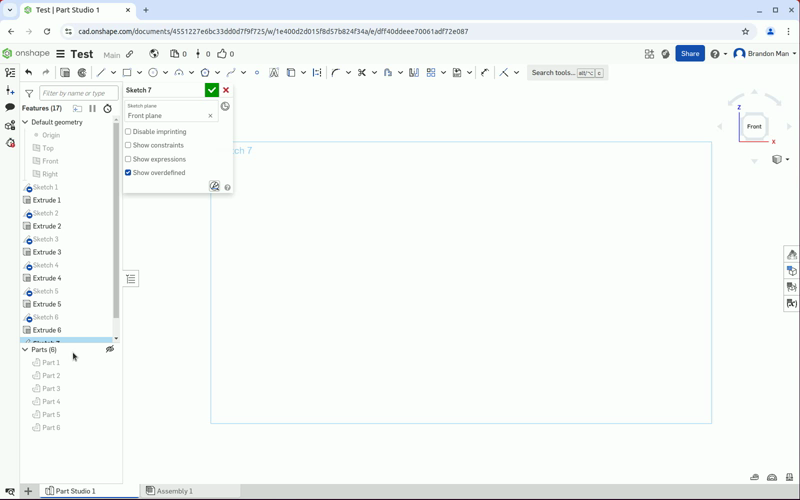
key(c)
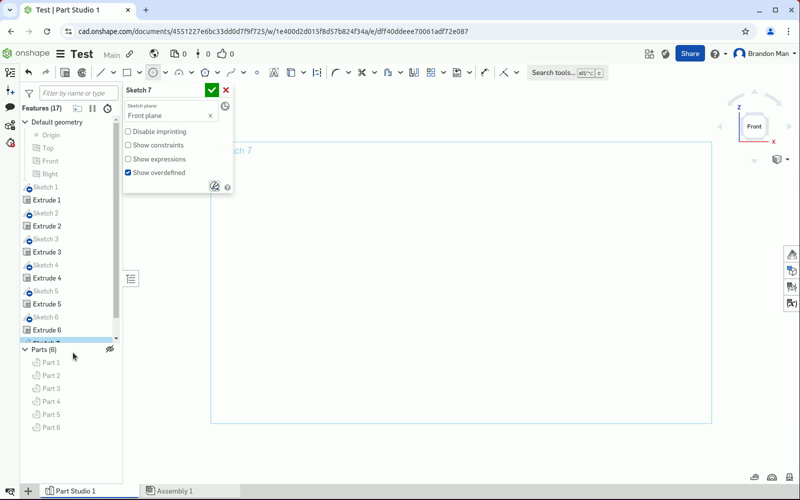
key_down(shift)
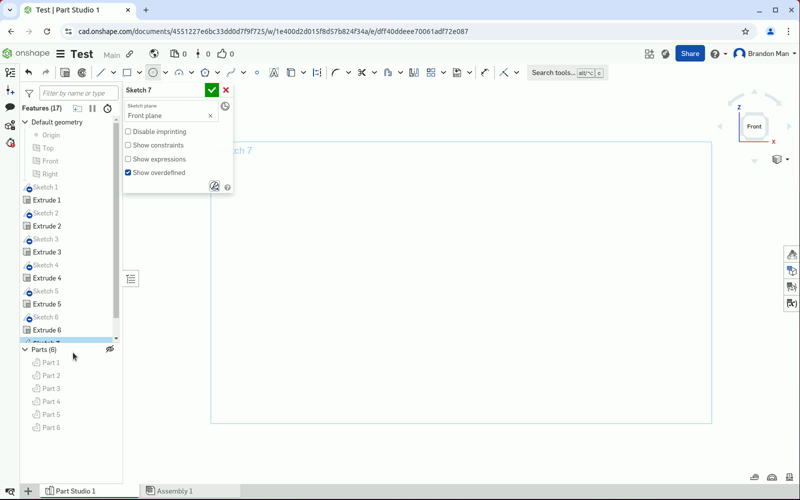
mouse_move(532, 276)
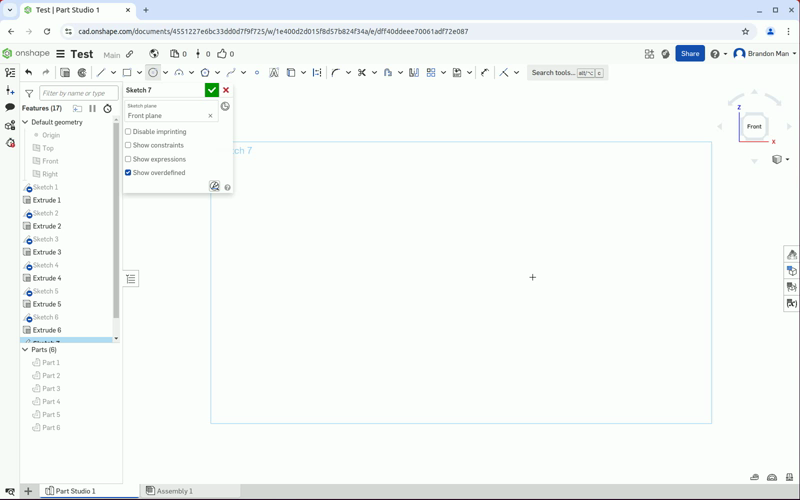
click(532, 276)
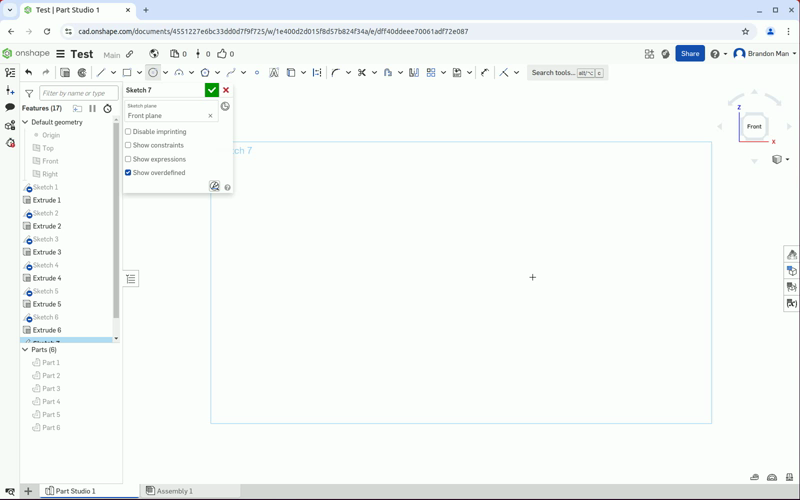
key_up(shift)
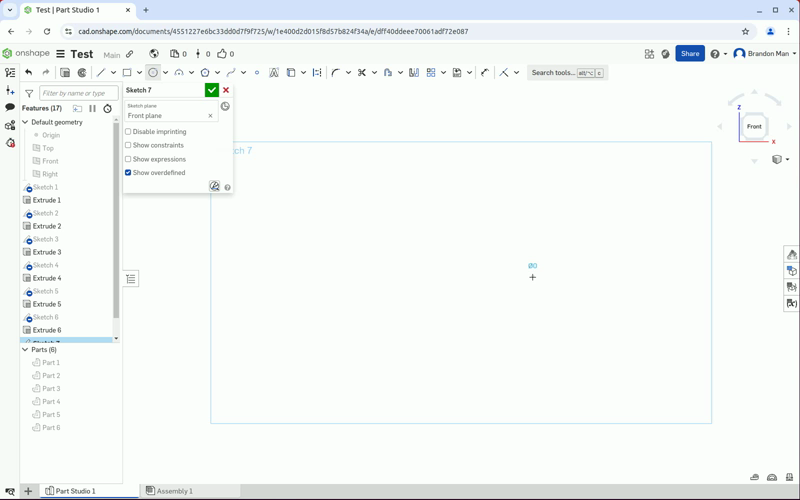
mouse_move(559, 276)
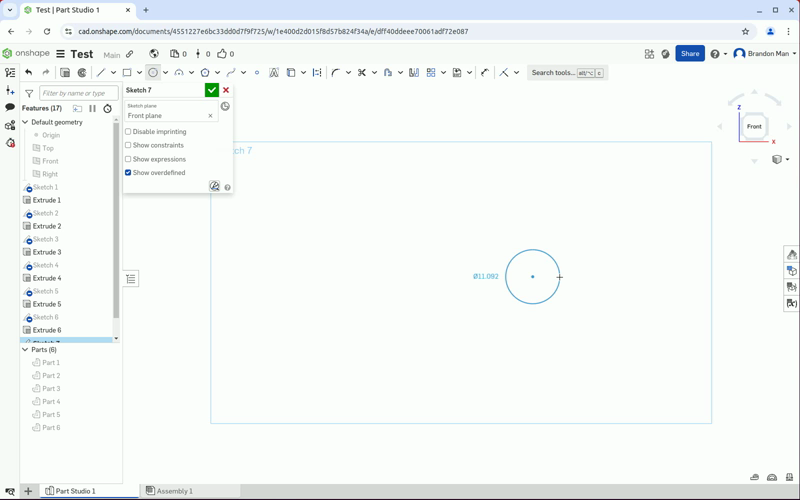
click(559, 276)
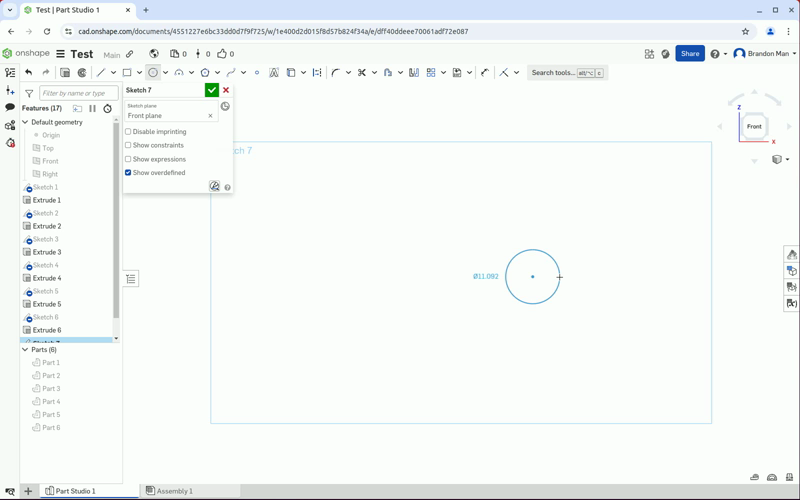
key(esc)
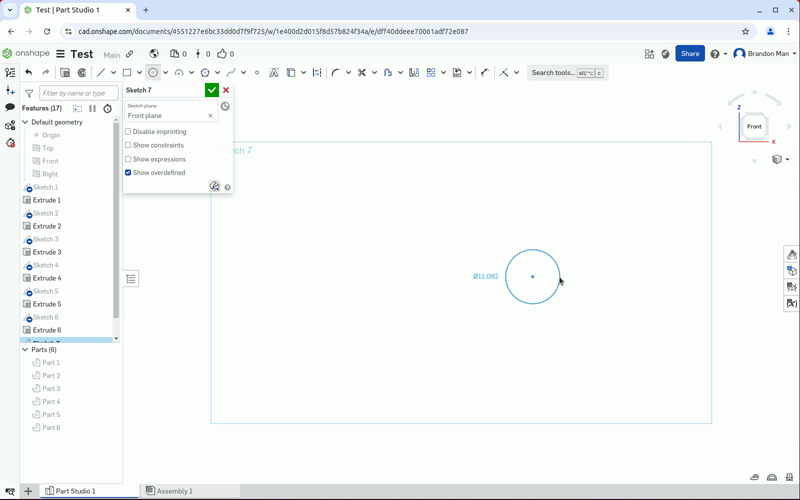
mouse_move(548, 289)
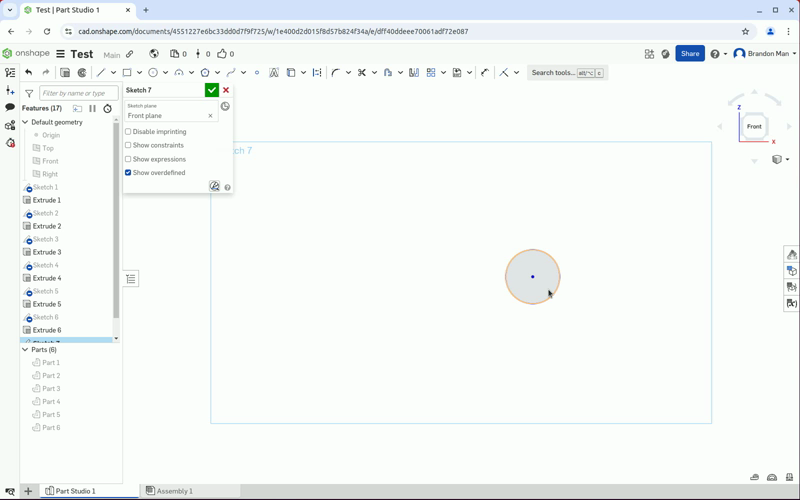
click(548, 289)
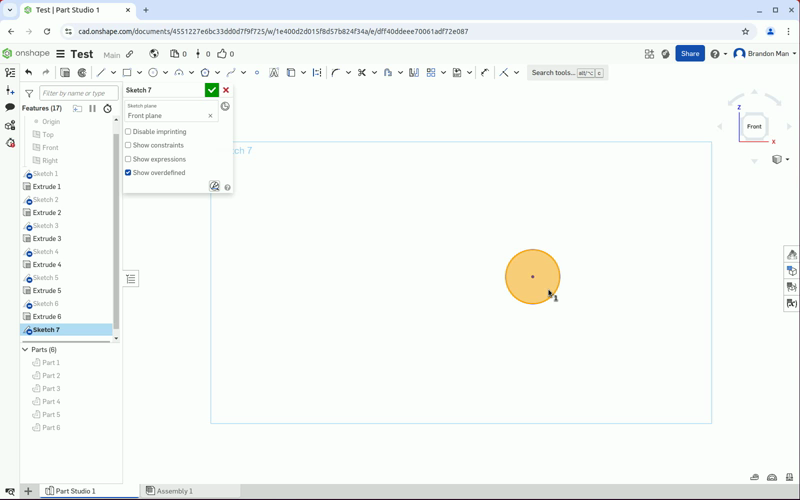
mouse_move(73, 352)
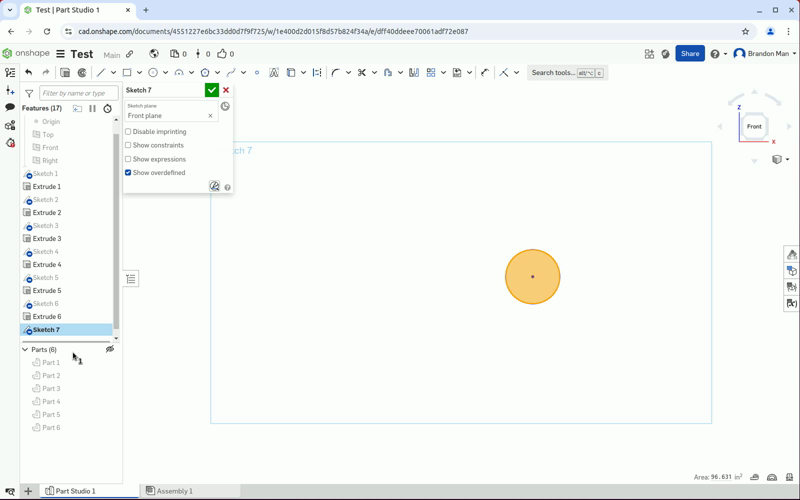
key(shift+y)
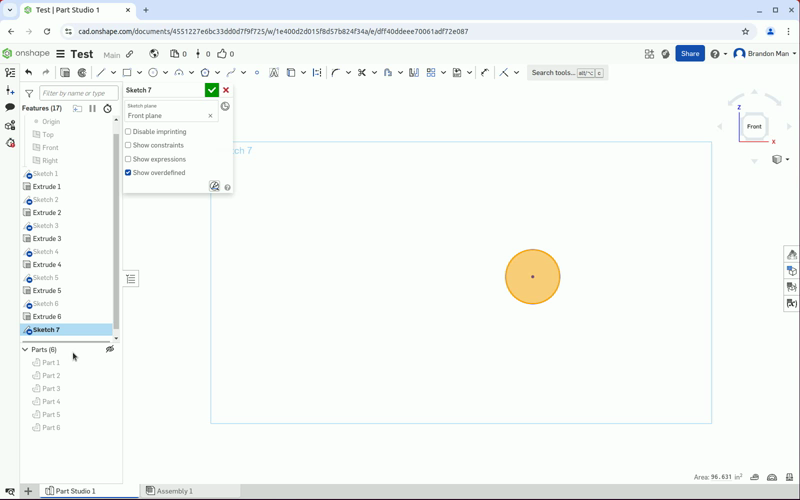
key(shift+e)
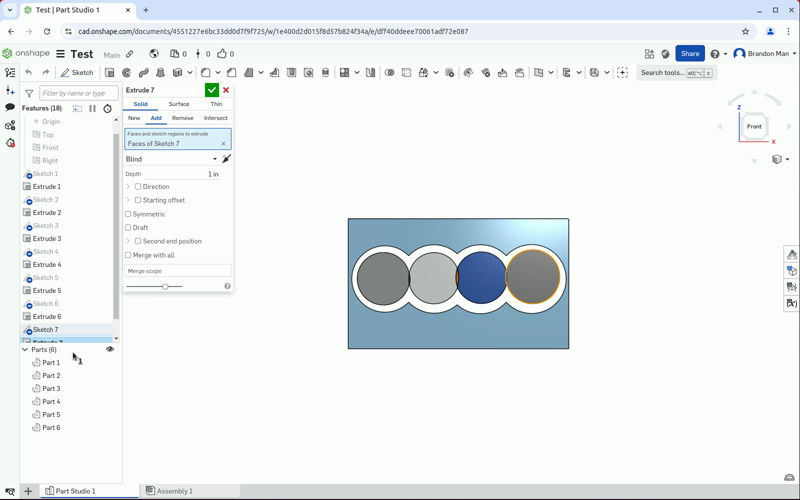
mouse_move(143, 106)
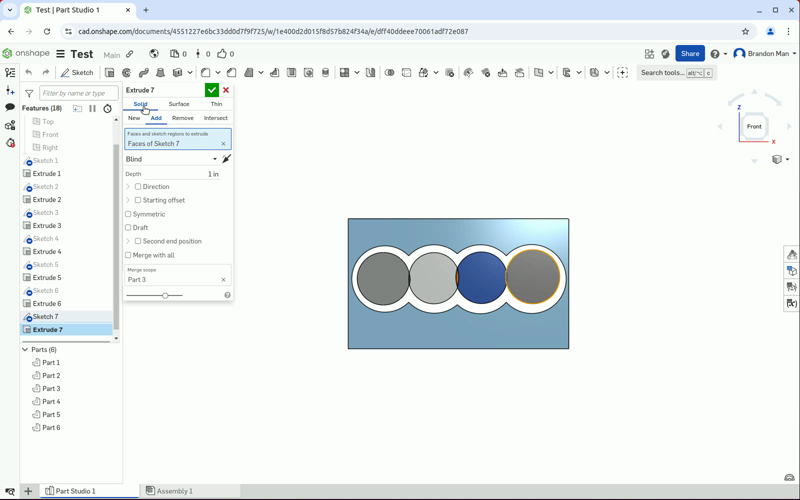
click(143, 106)
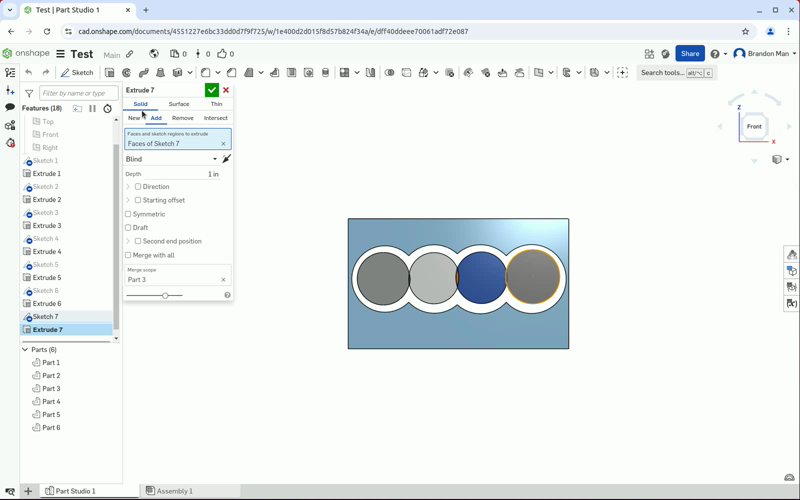
mouse_move(137, 120)
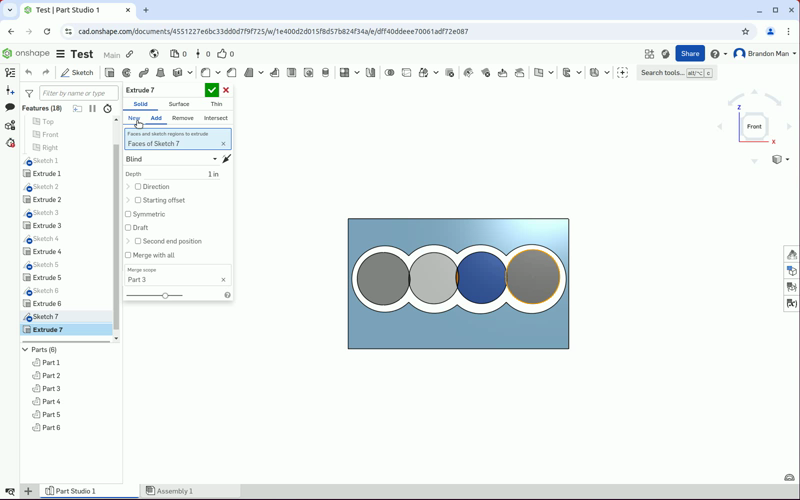
click(137, 120)
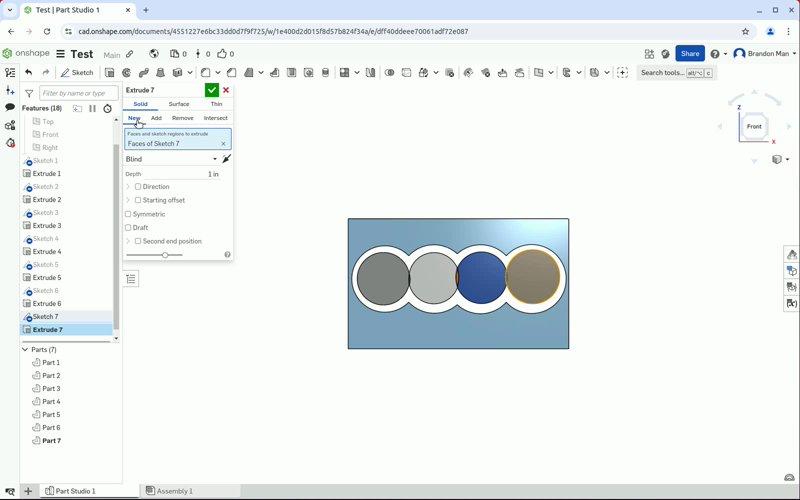
key(tab, 4)
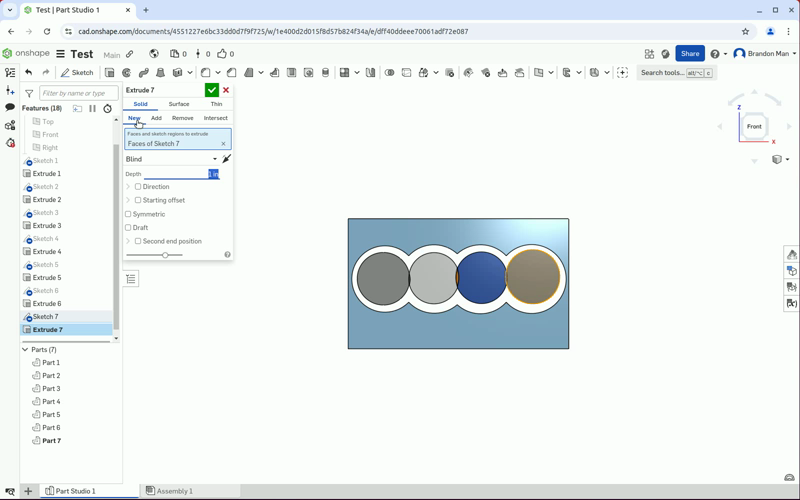
text(10.832)
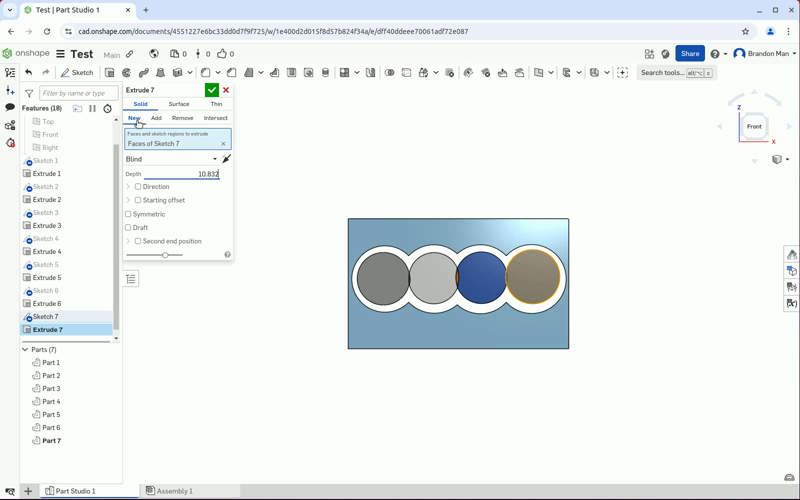
key(enter)
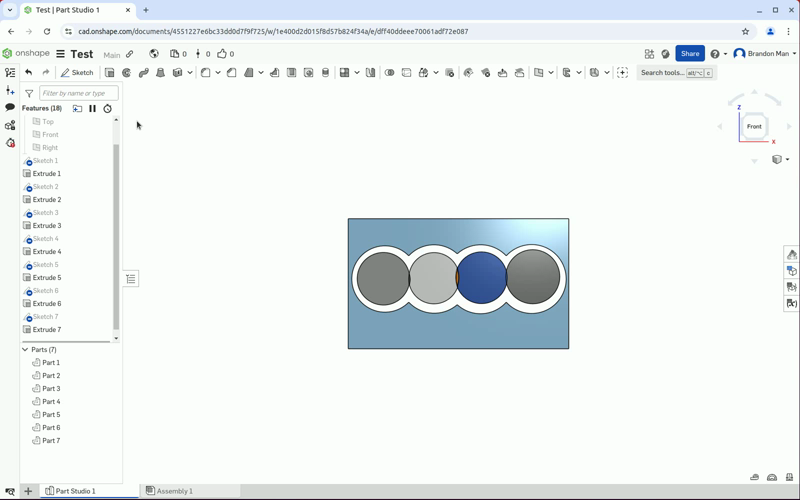
key(shift+h)
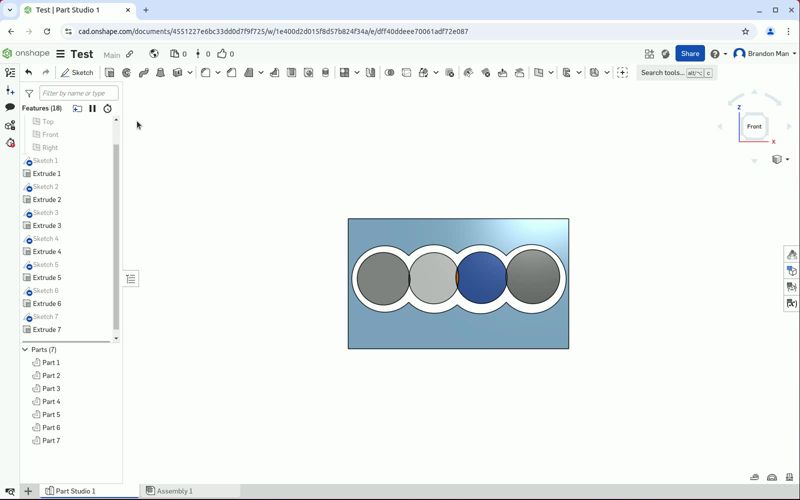
key(shift+h)
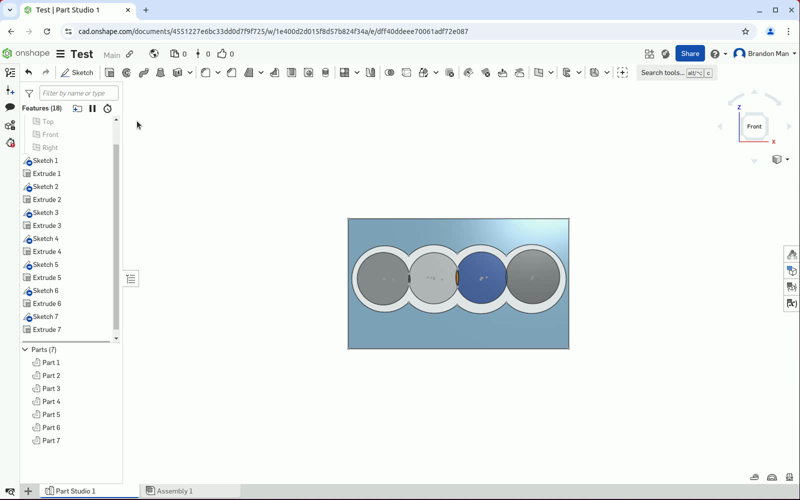
key(shift+7)
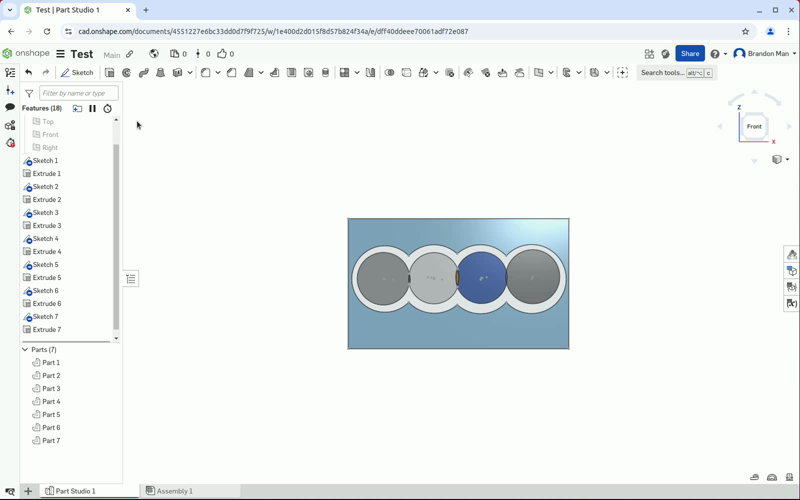
key(left, 2)
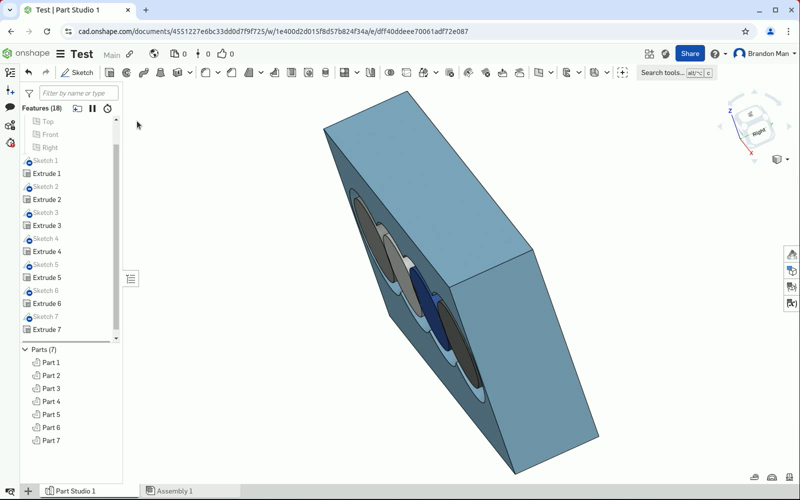
key(down, 2)
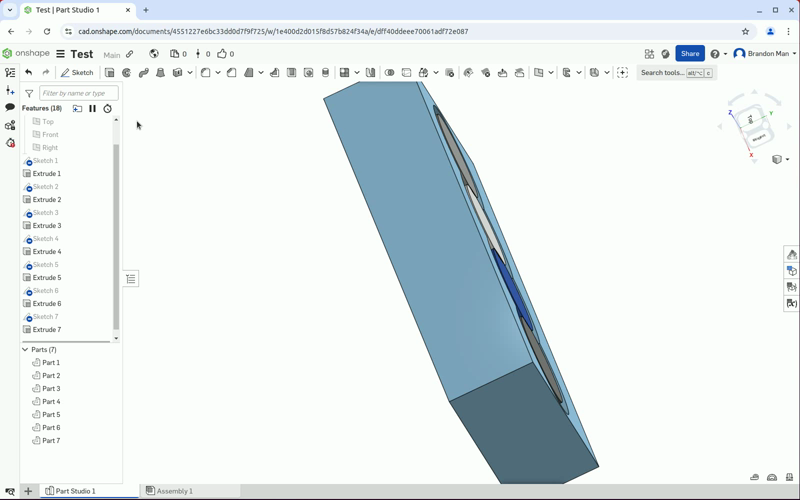
key(up, 2)
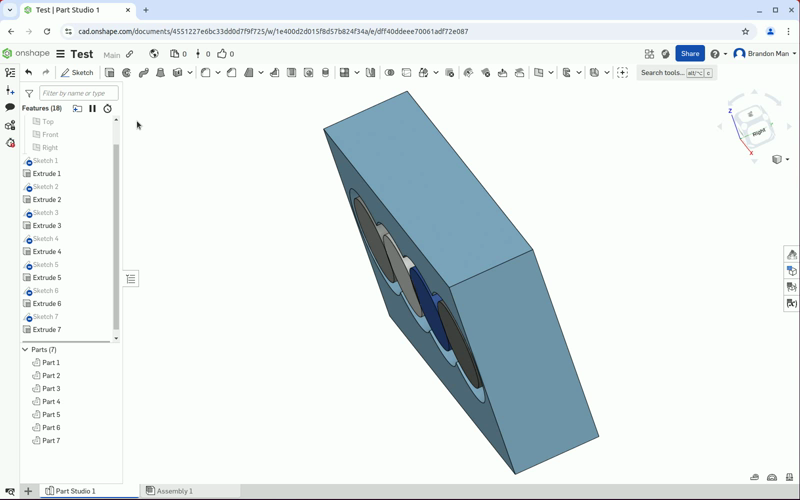
key(right, 2)
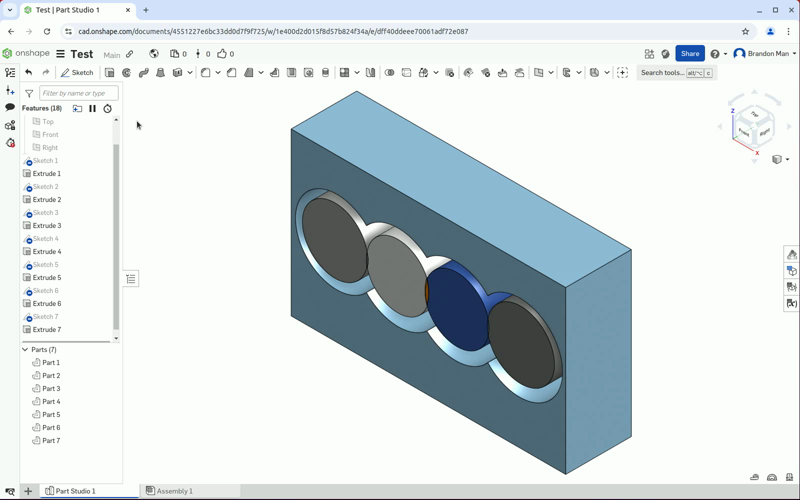
mouse_move(69, 163)
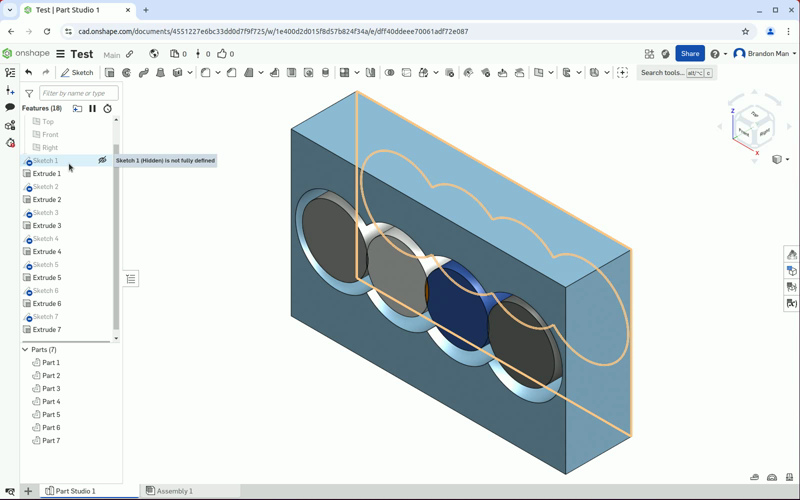
click(69, 163)